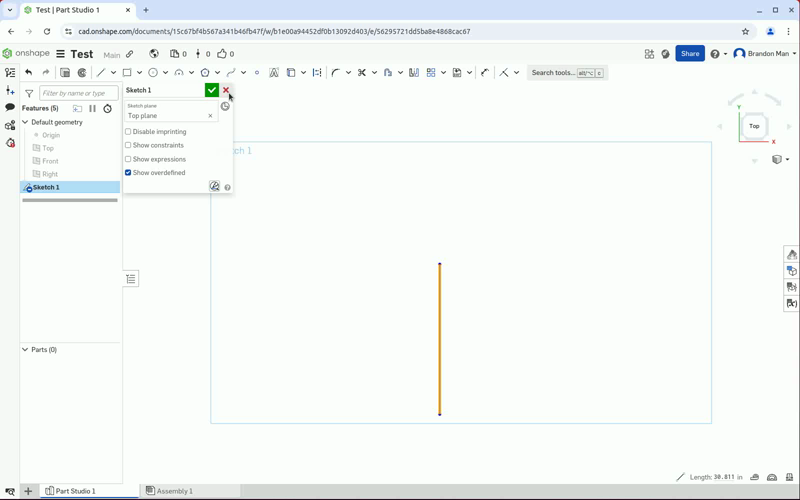
key(shift+h)
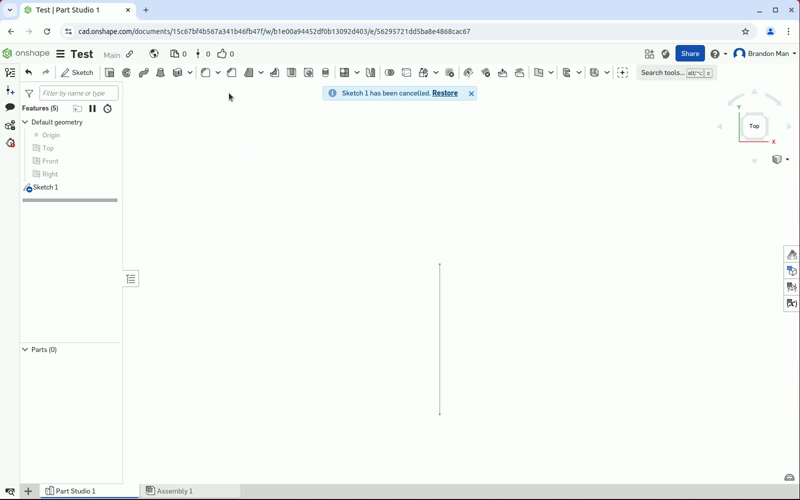
key(shift+s)
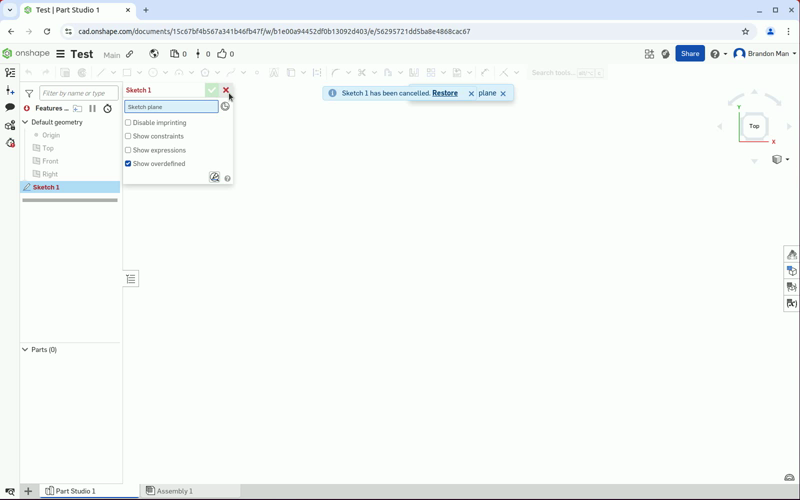
mouse_move(73, 150)
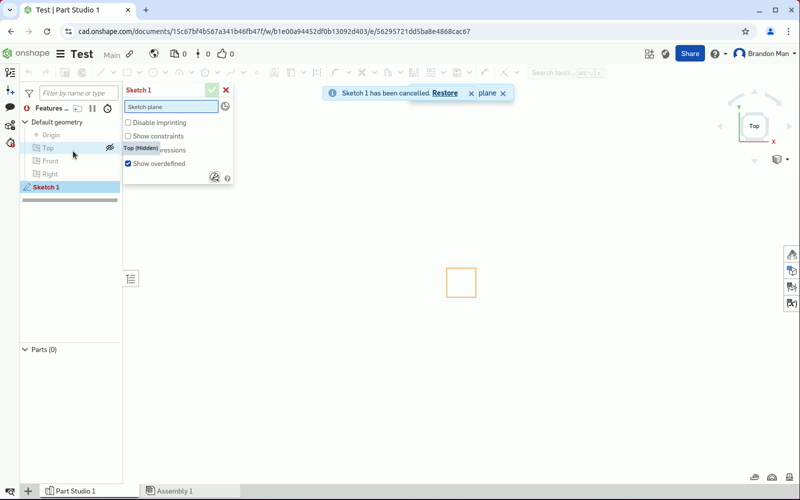
click(73, 150)
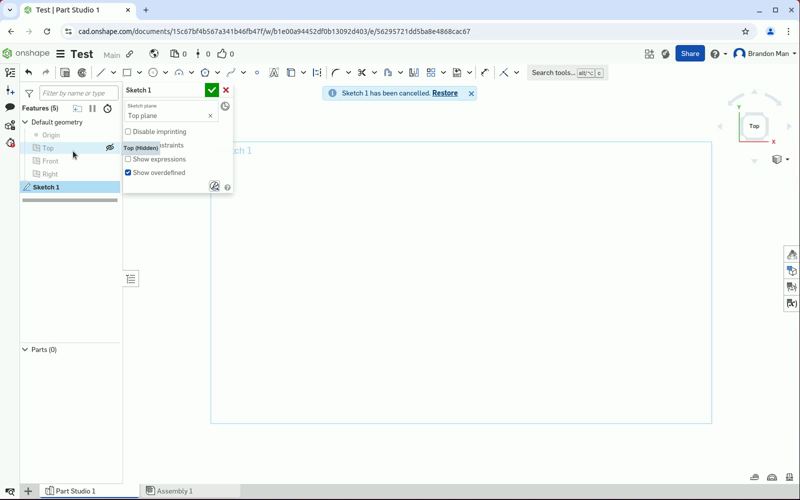
mouse_move(73, 352)
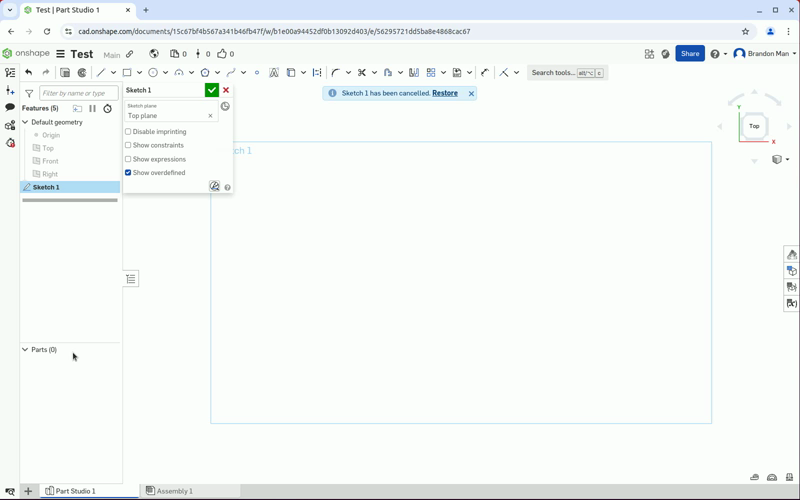
key(y)
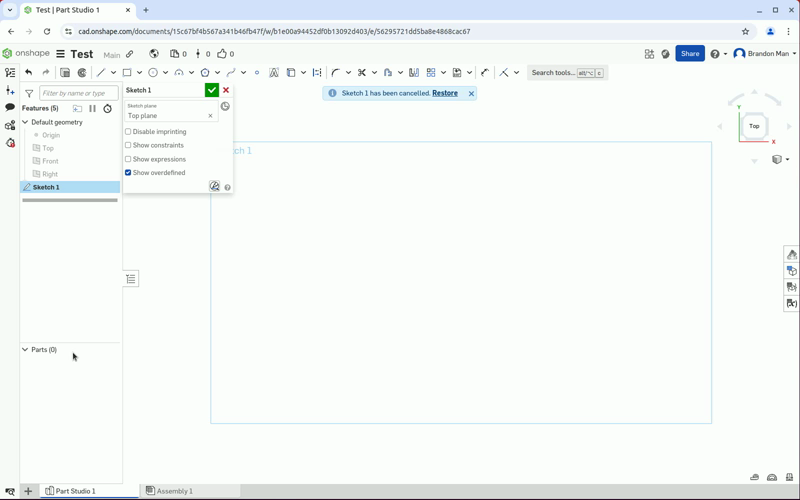
key(l)
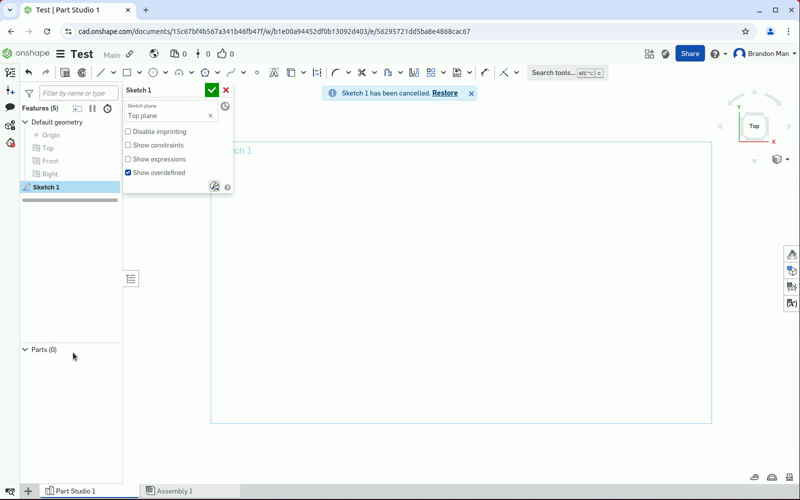
key_down(shift)
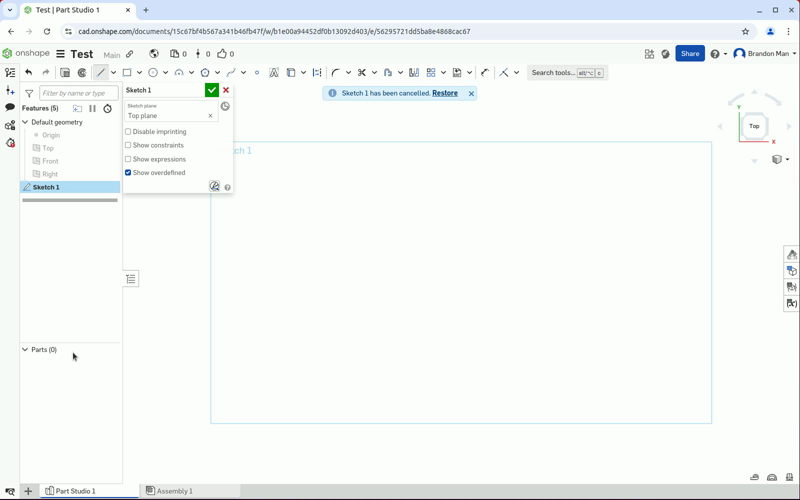
mouse_move(363, 320)
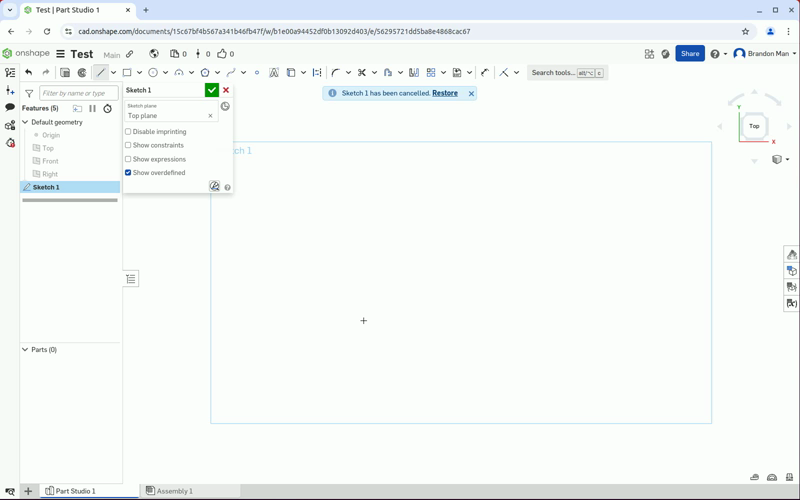
click(363, 320)
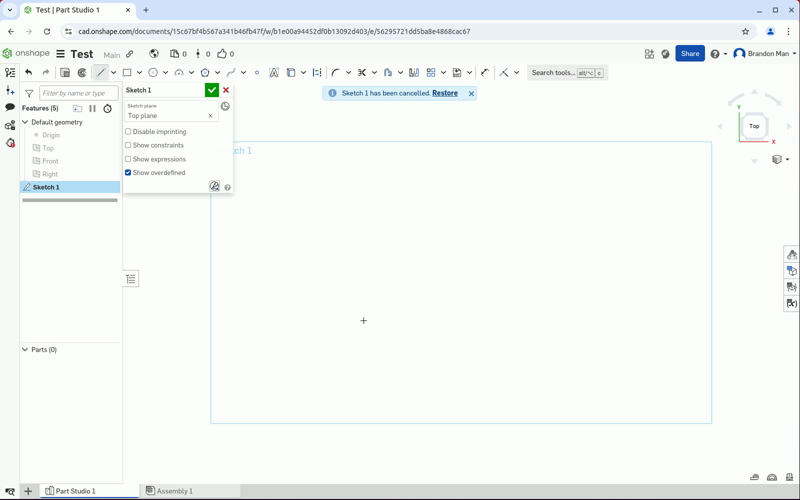
key_up(shift)
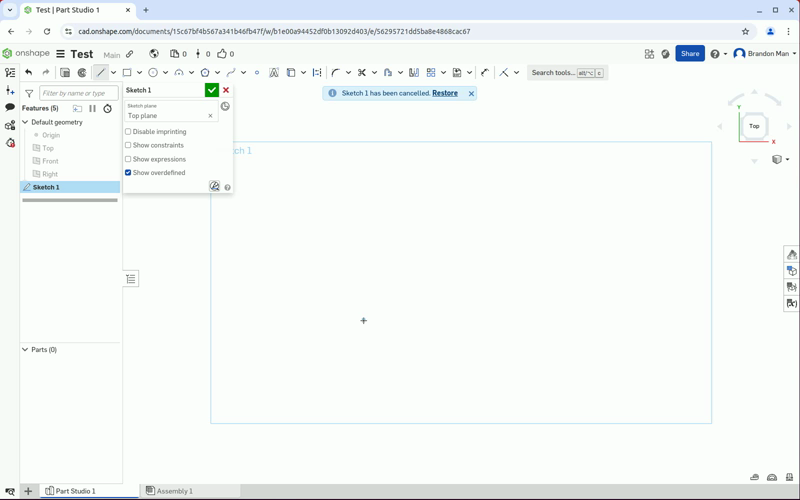
key_down(shift)
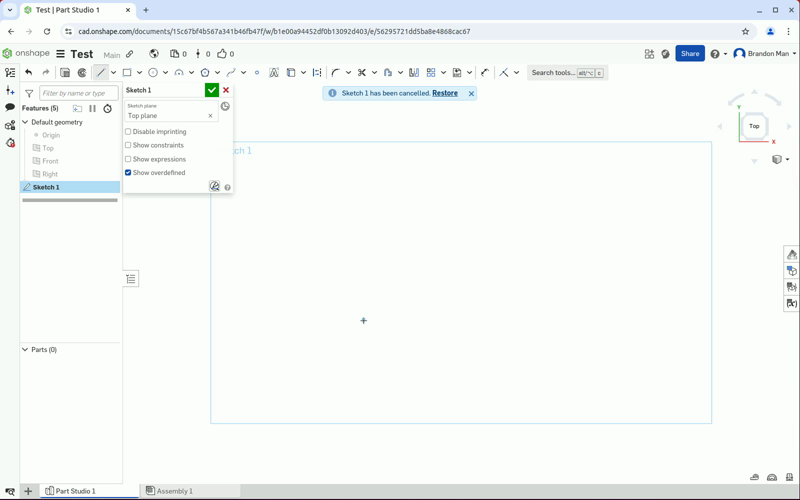
mouse_move(393, 320)
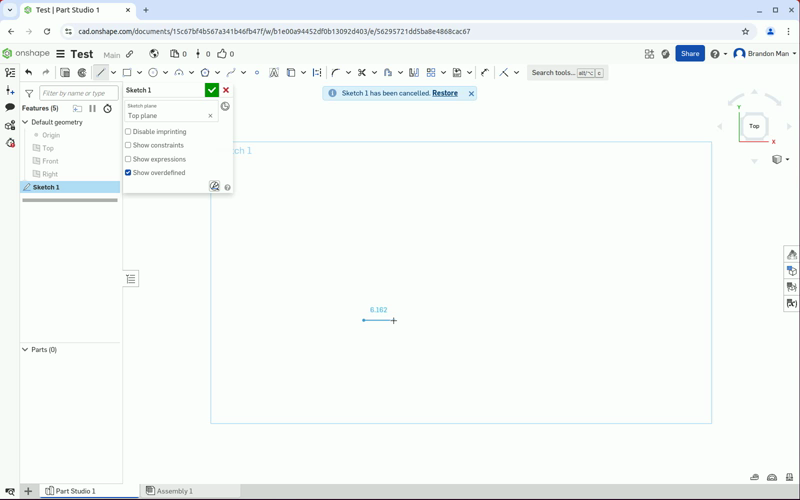
mouse_move(367, 324)
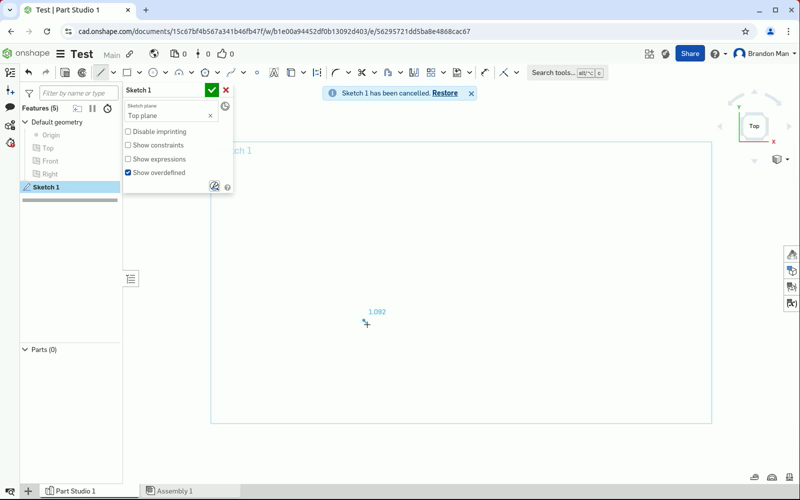
scroll(6)
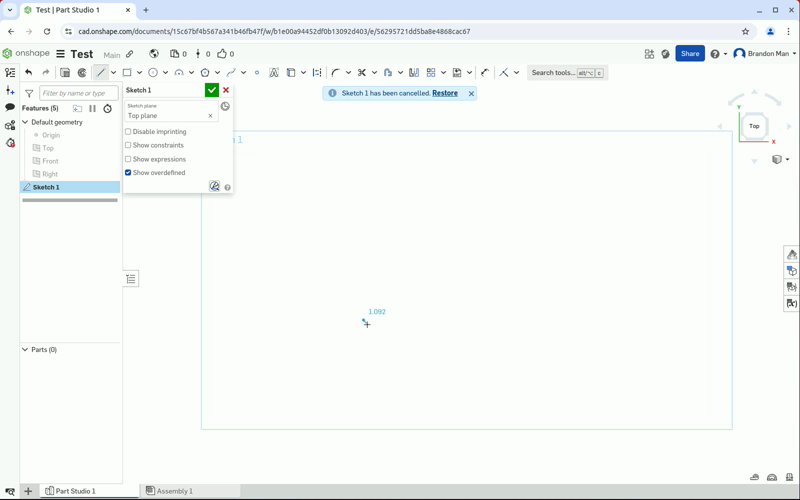
scroll(6)
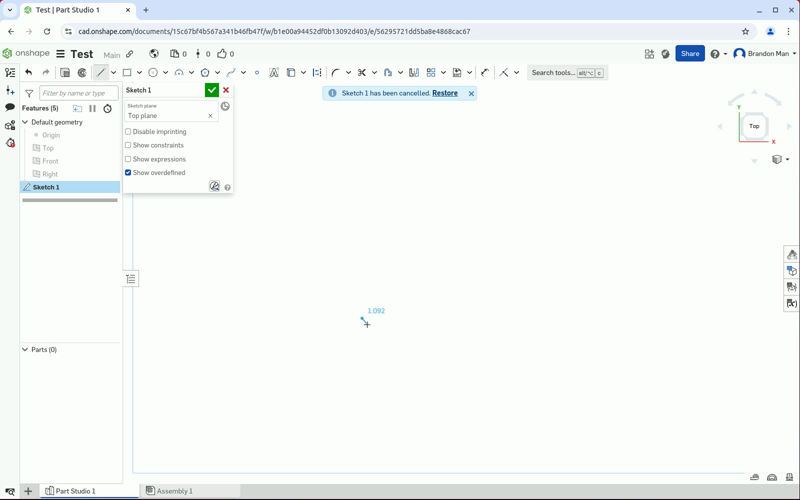
scroll(6)
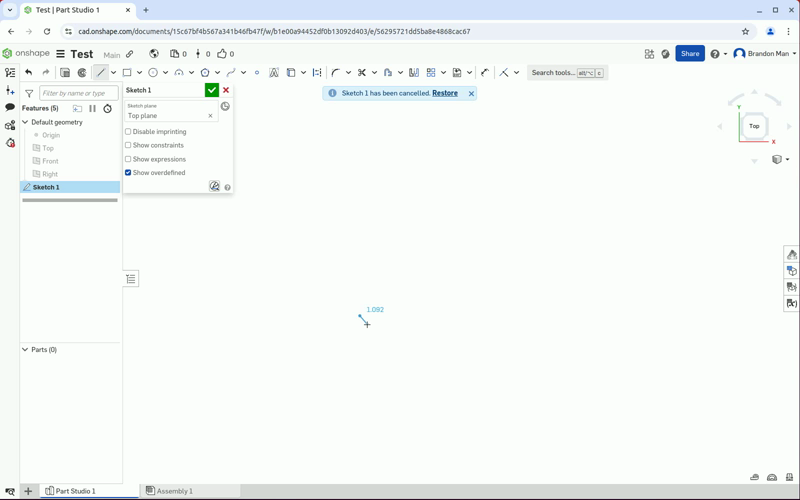
scroll(6)
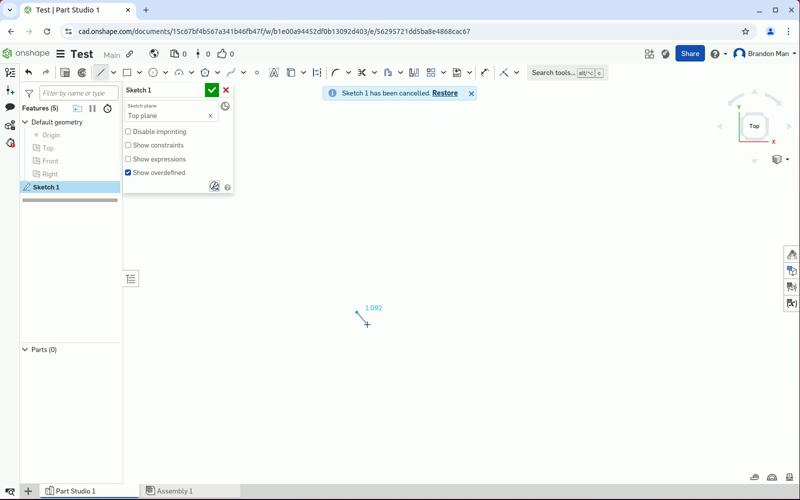
scroll(6)
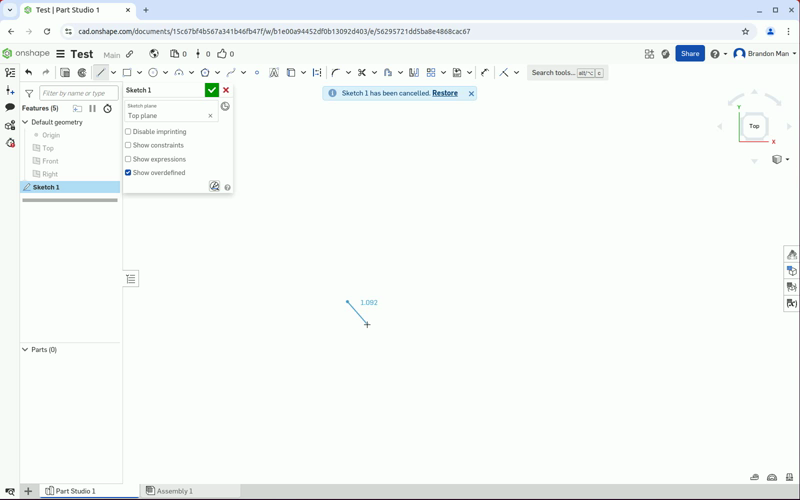
scroll(6)
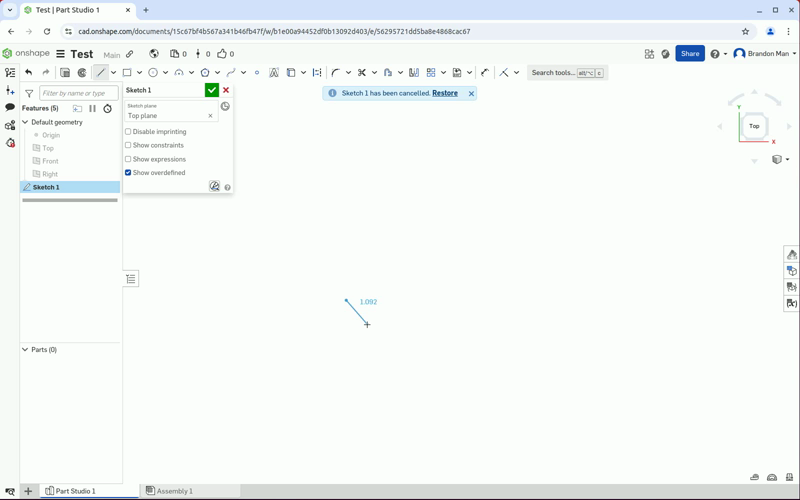
scroll(6)
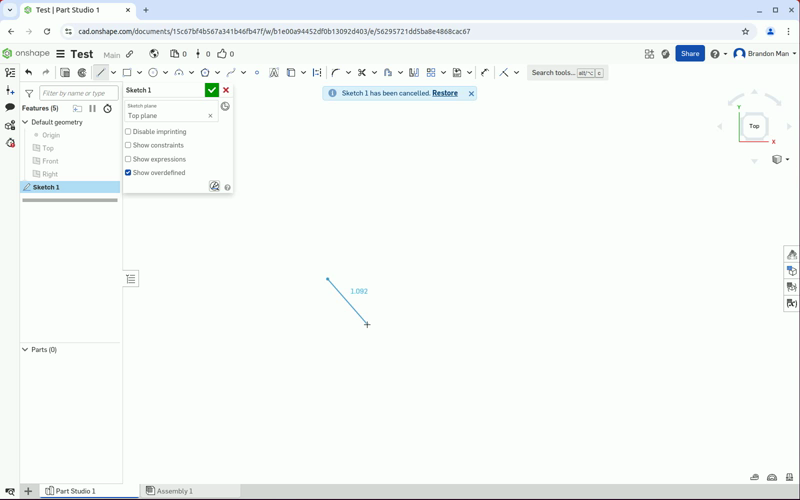
click(367, 324)
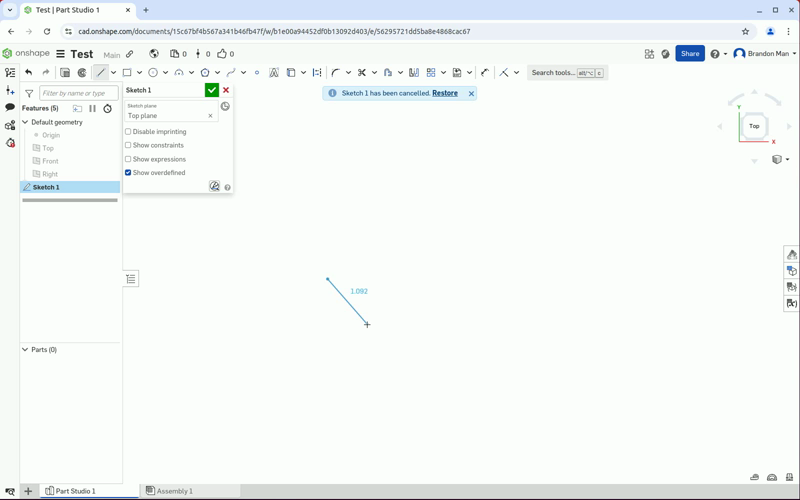
scroll(-6)
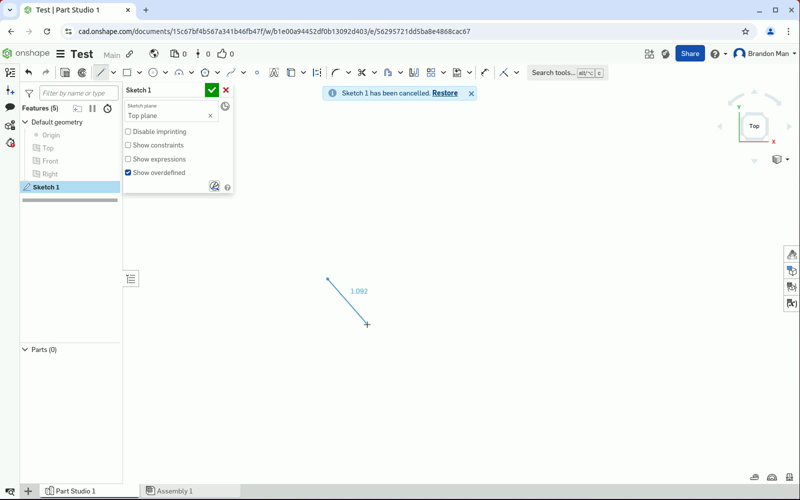
scroll(-6)
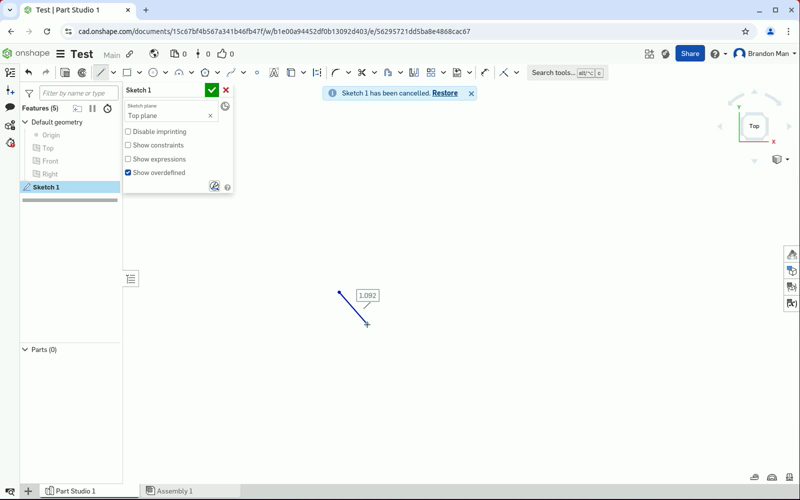
scroll(-6)
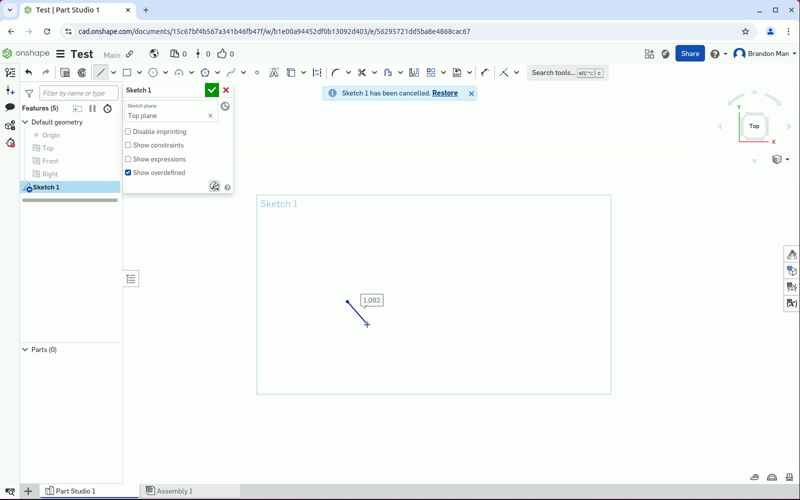
scroll(-6)
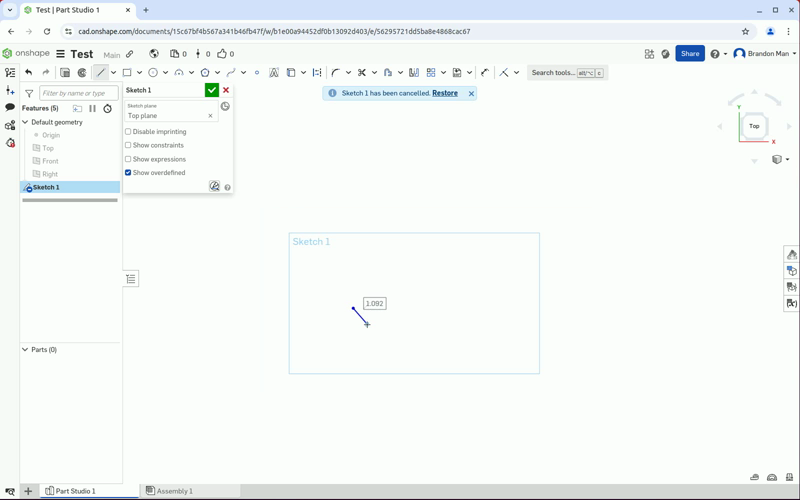
scroll(-6)
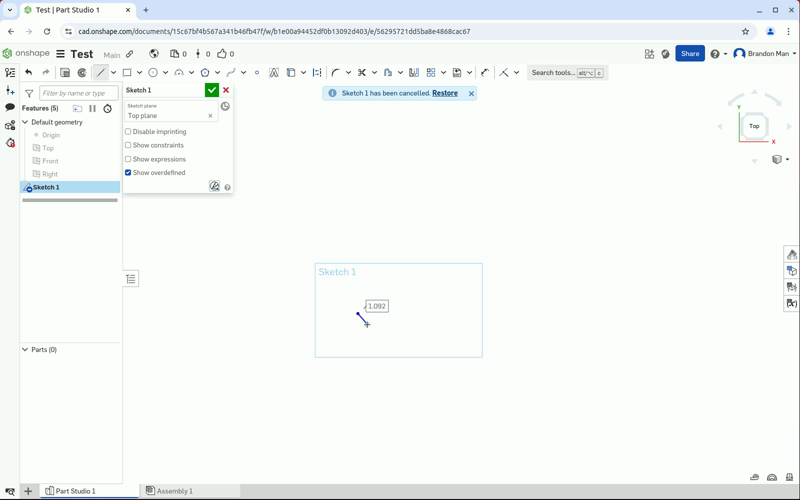
scroll(-6)
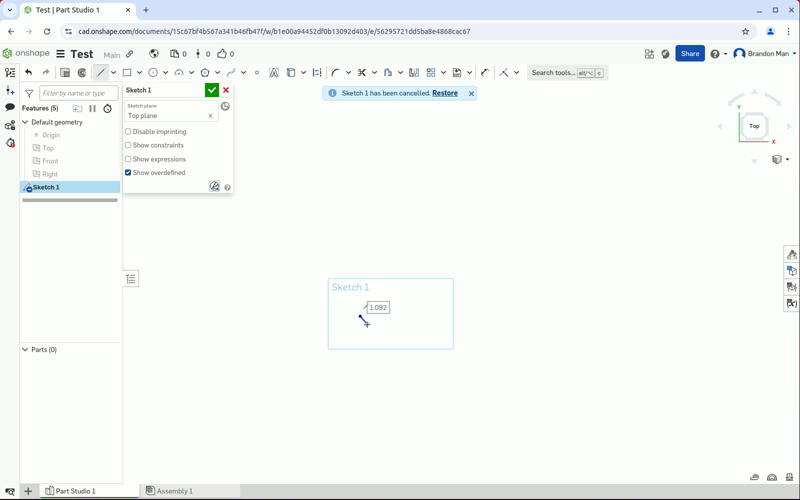
scroll(-6)
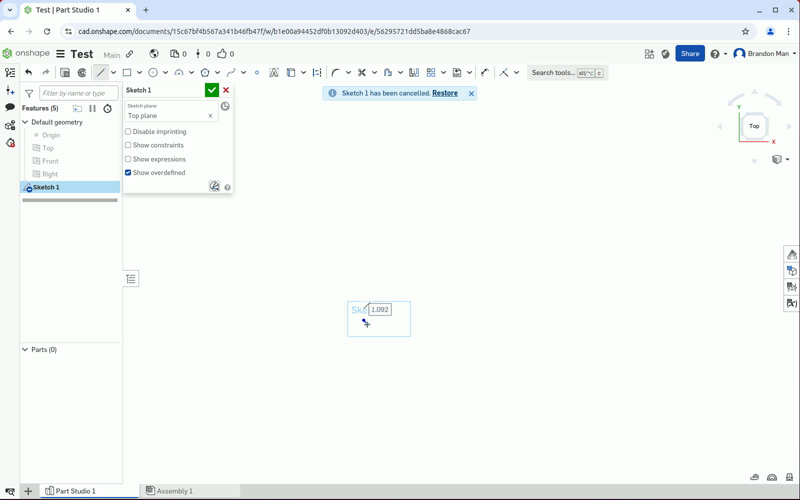
key_up(shift)
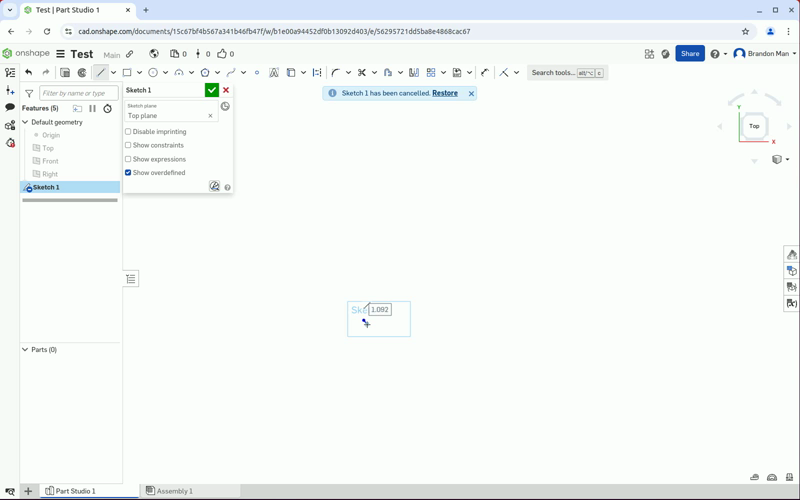
key_down(shift)
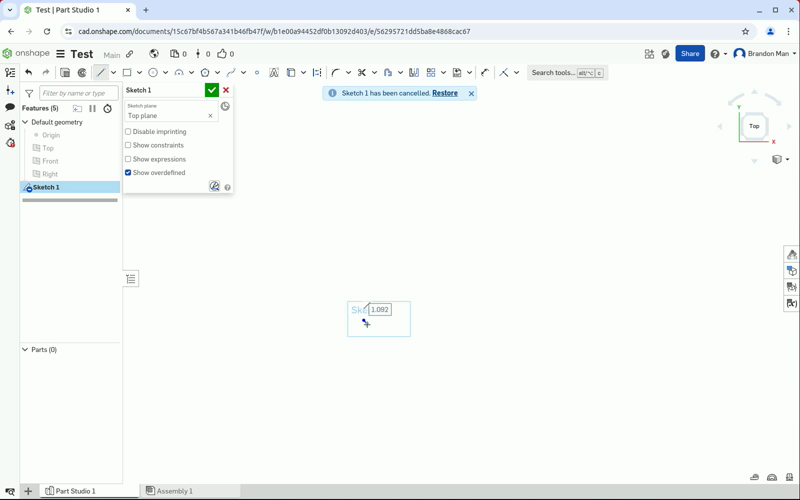
mouse_move(537, 324)
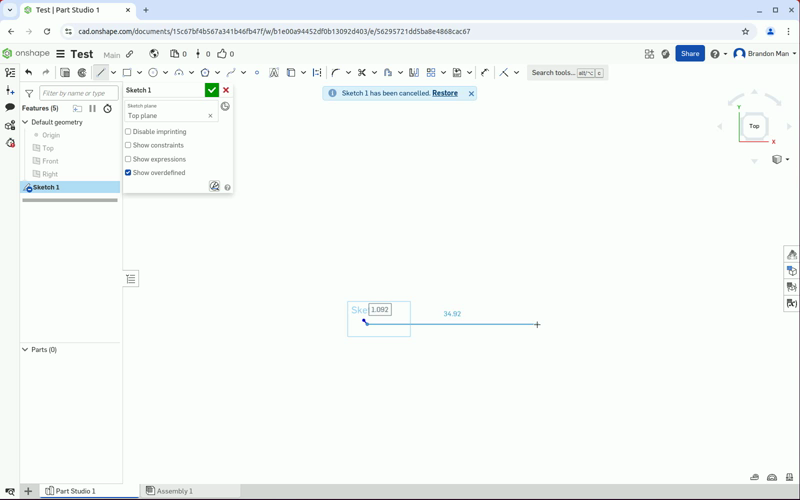
click(537, 324)
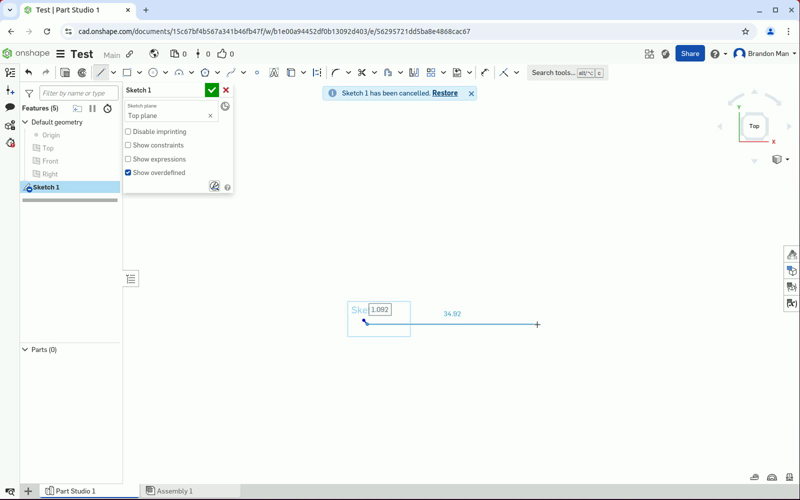
key_up(shift)
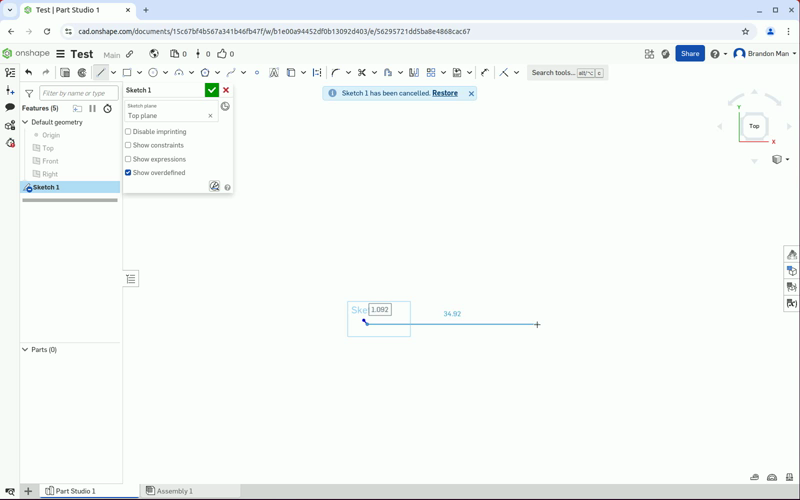
key_down(shift)
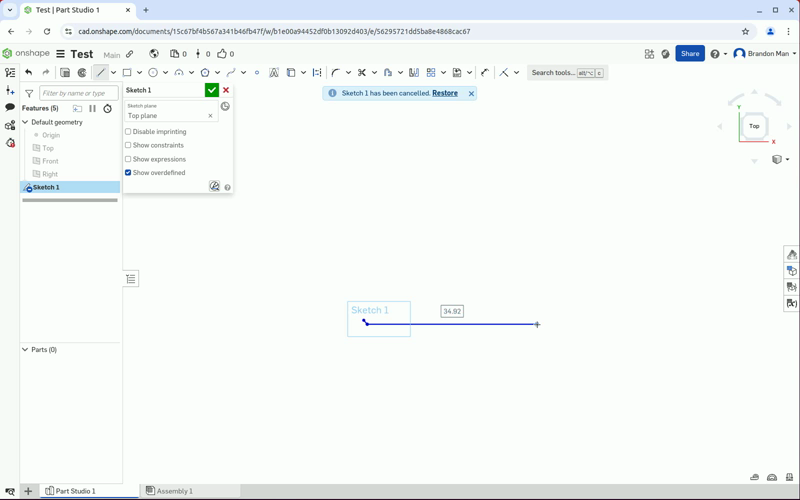
mouse_move(567, 324)
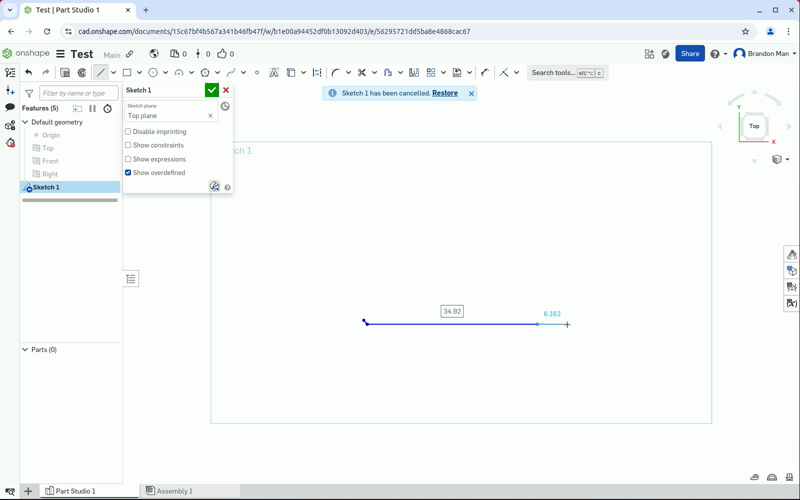
mouse_move(540, 320)
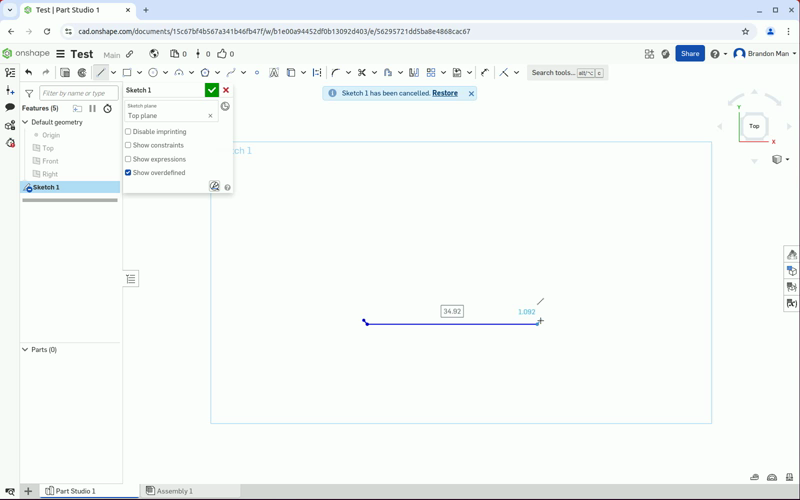
scroll(6)
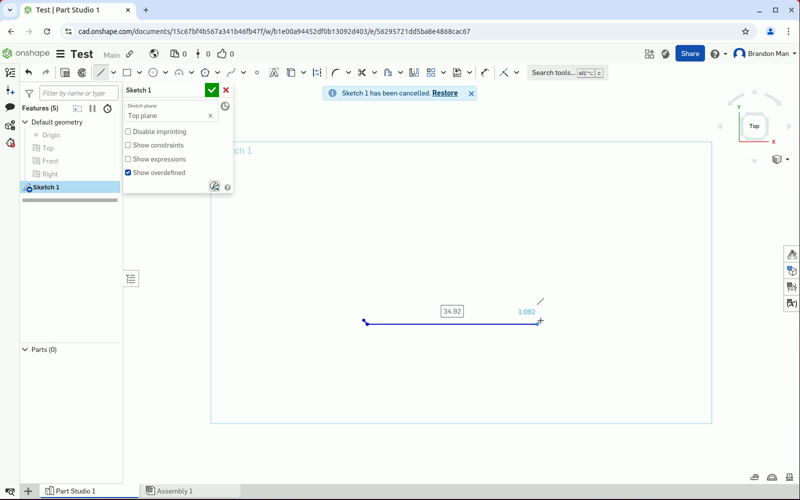
scroll(6)
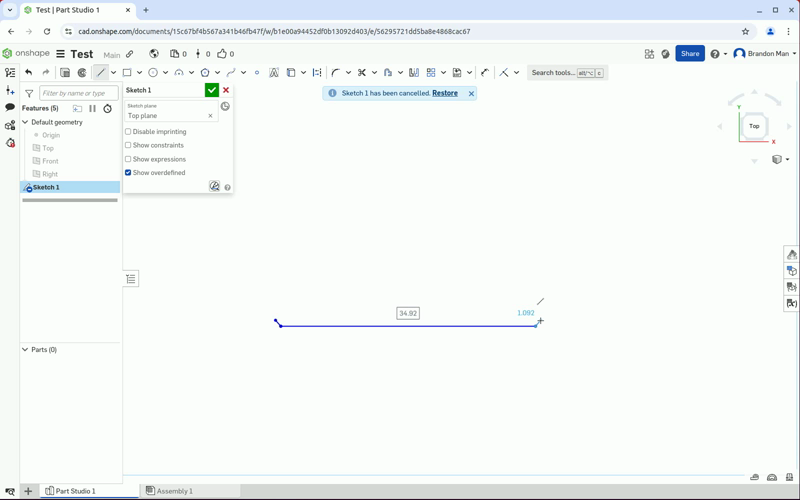
scroll(6)
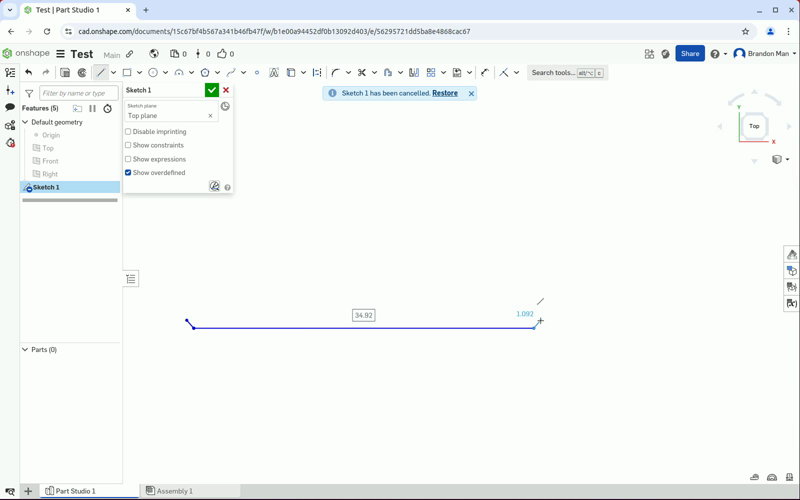
scroll(6)
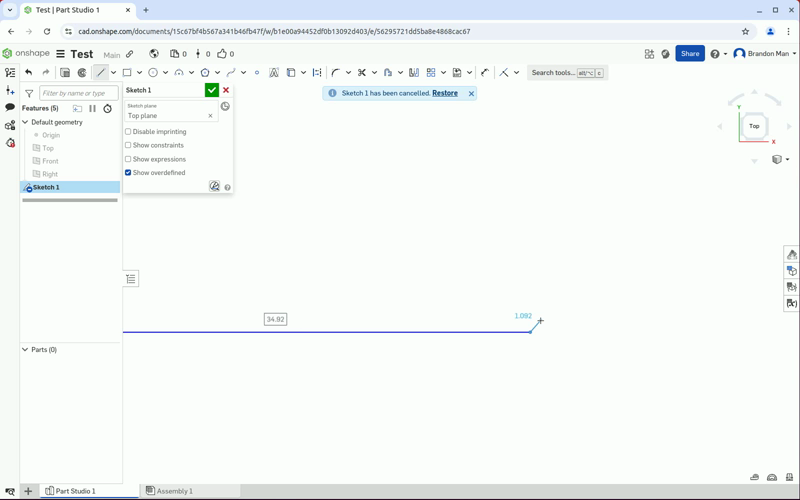
scroll(6)
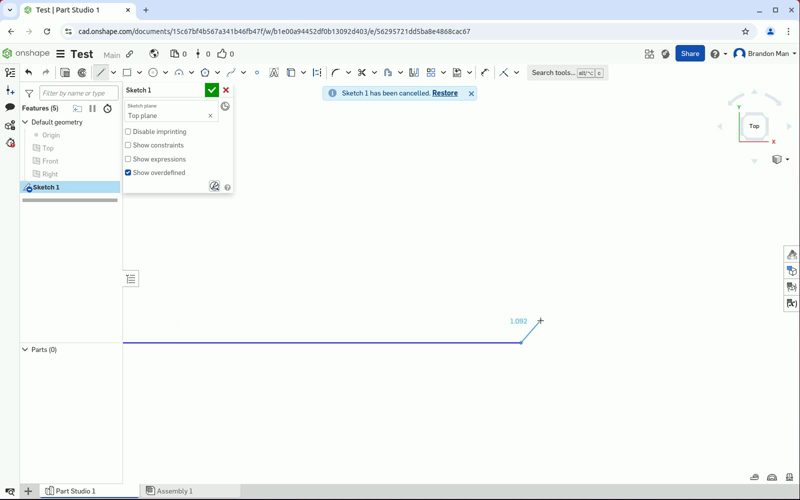
scroll(6)
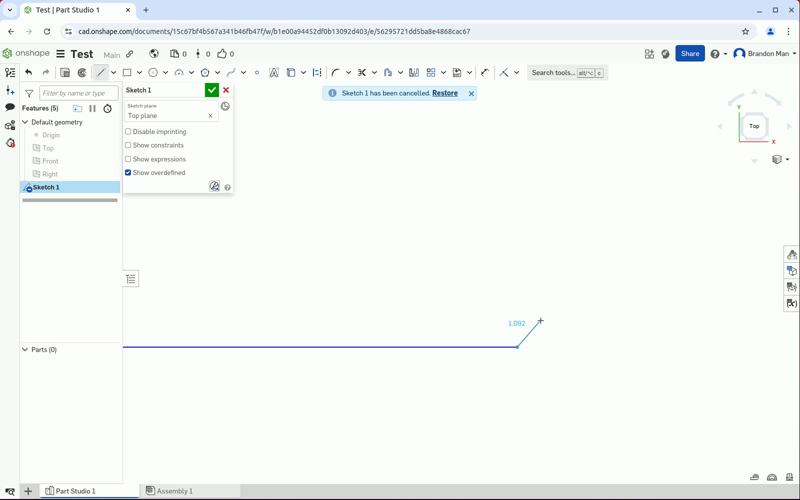
scroll(6)
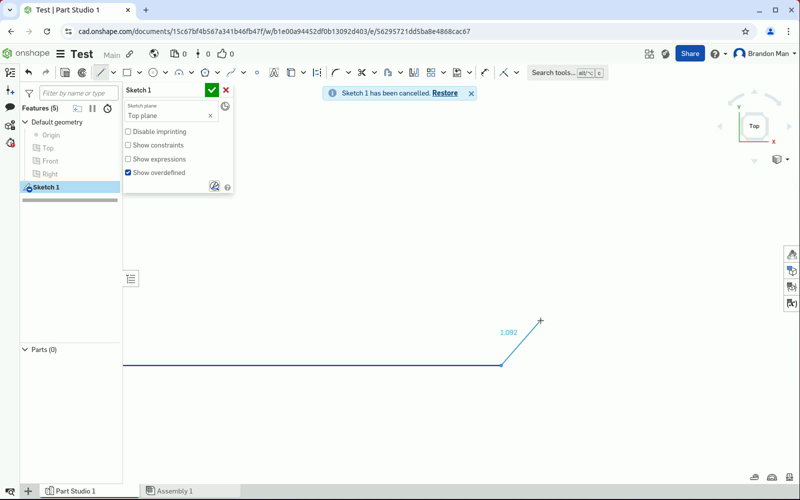
click(540, 320)
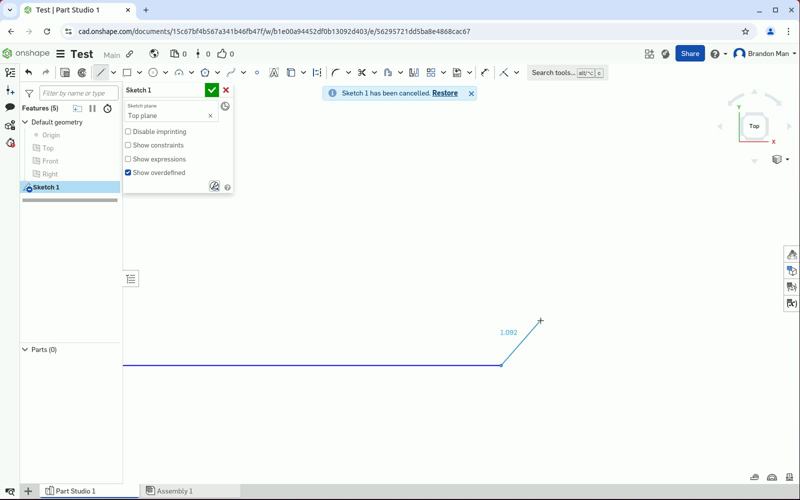
scroll(-6)
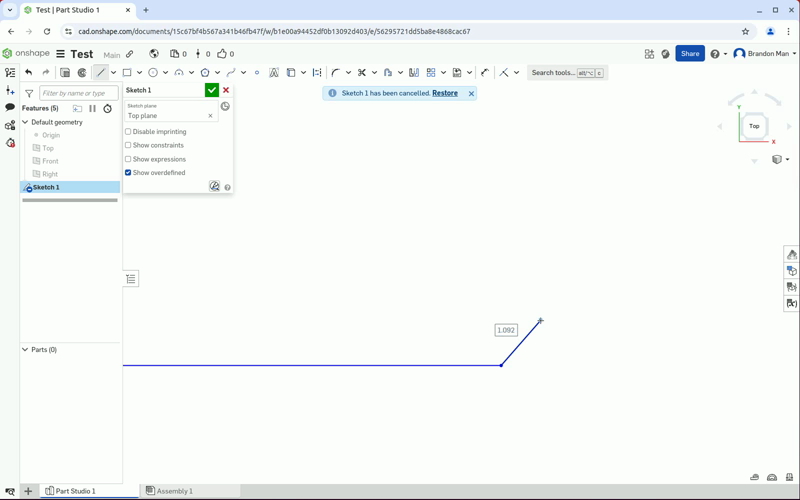
scroll(-6)
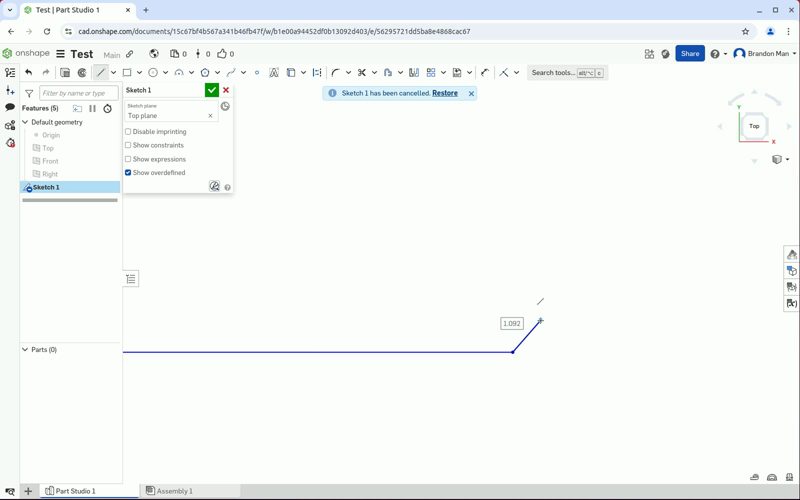
scroll(-6)
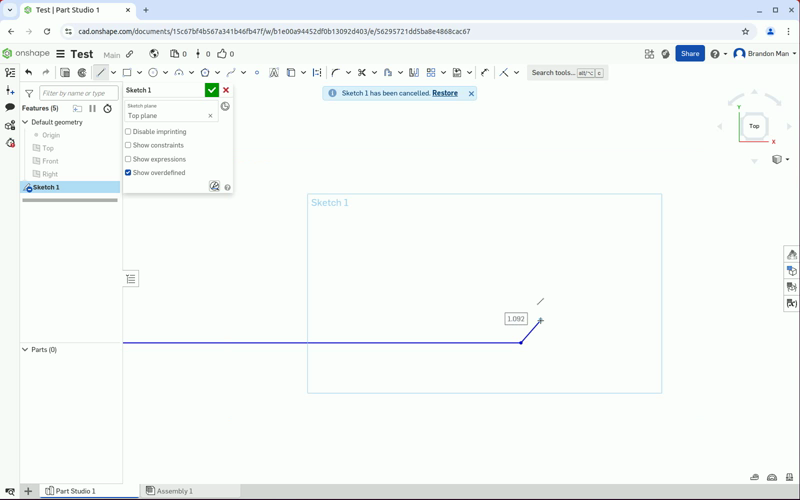
scroll(-6)
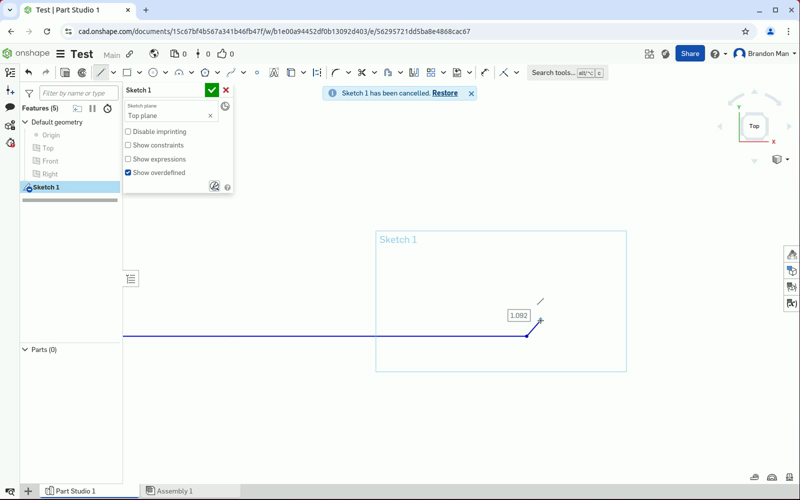
scroll(-6)
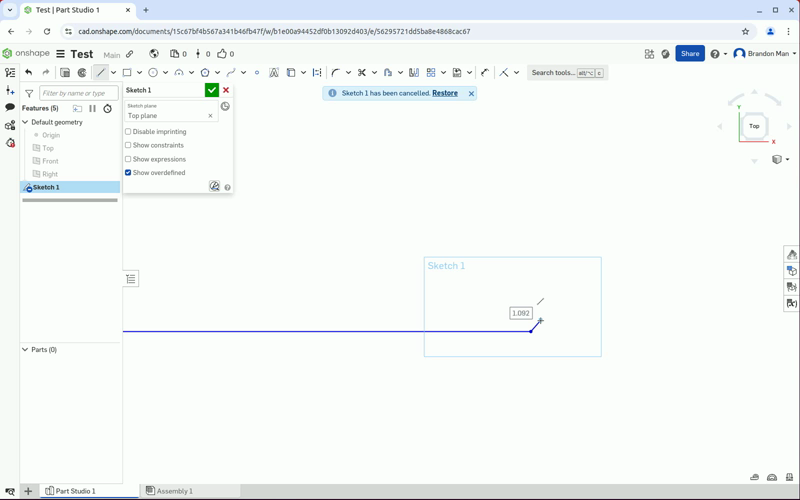
scroll(-6)
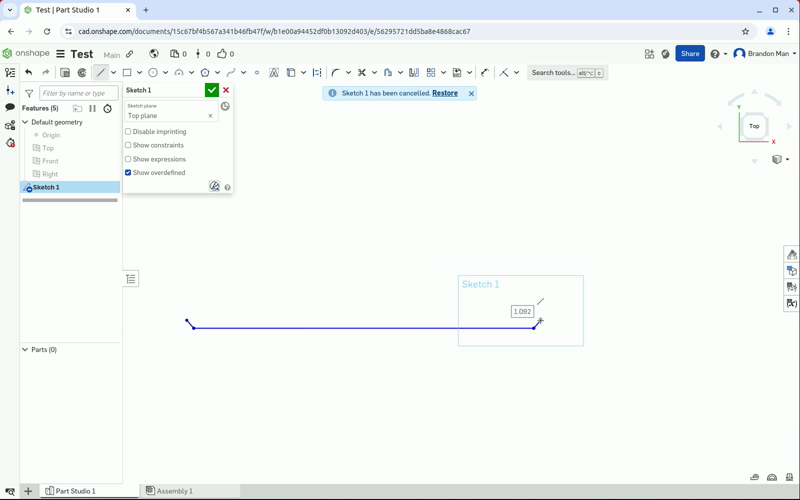
scroll(-6)
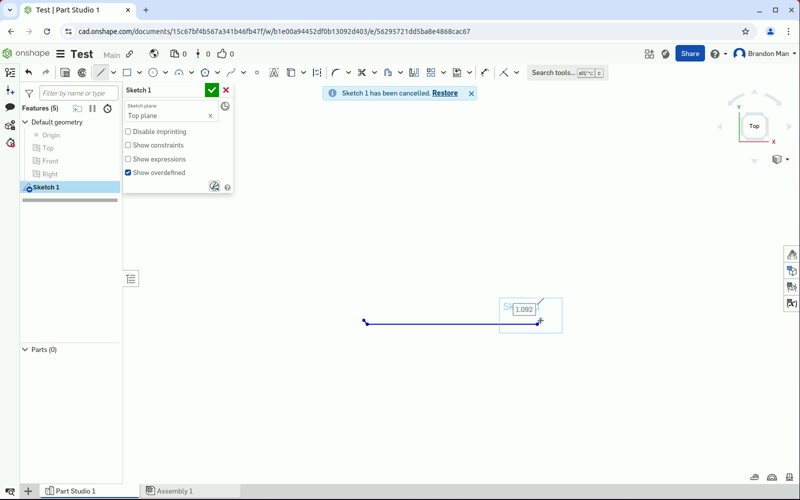
key_up(shift)
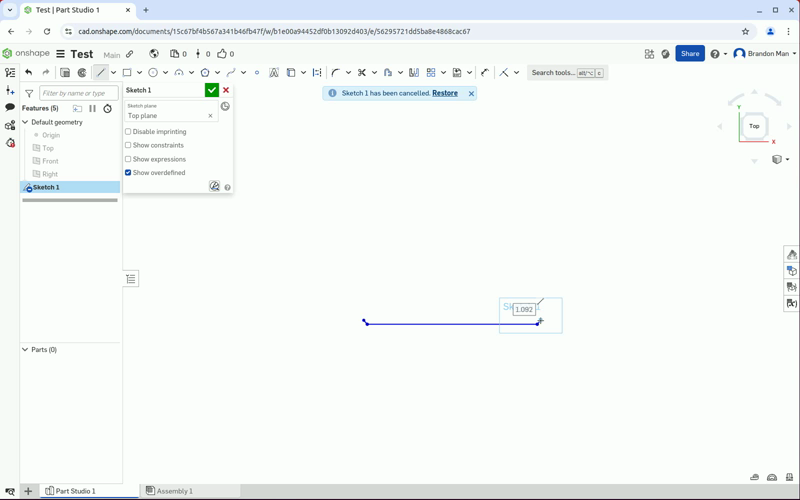
key_down(shift)
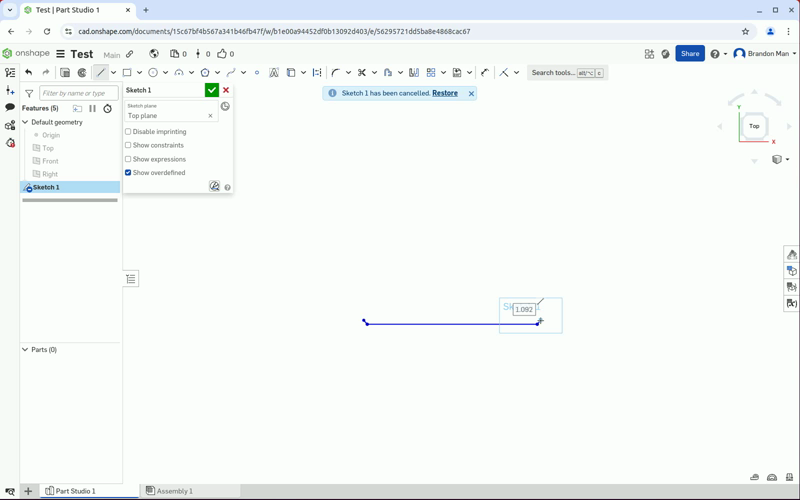
mouse_move(540, 255)
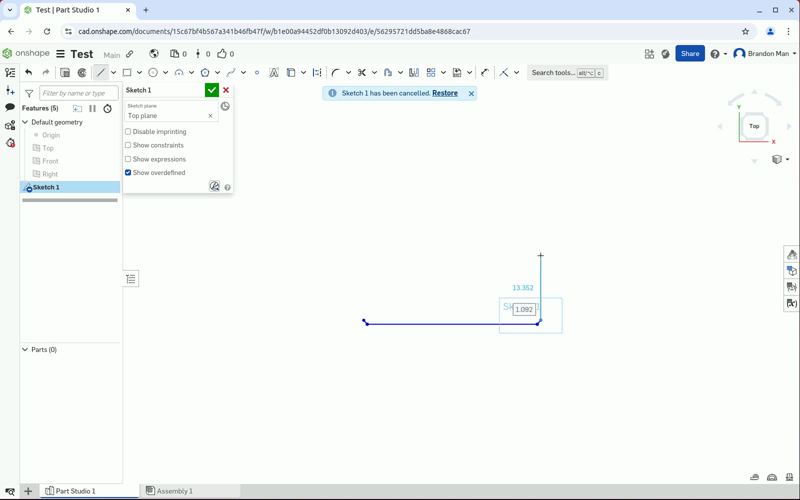
click(540, 255)
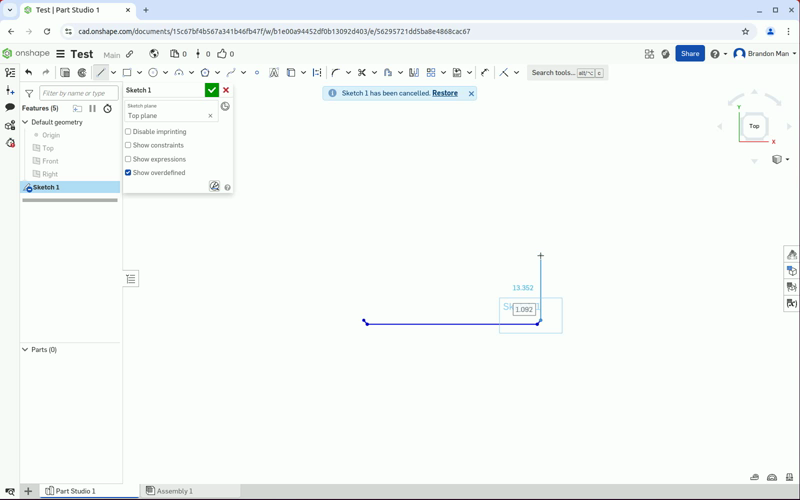
key_up(shift)
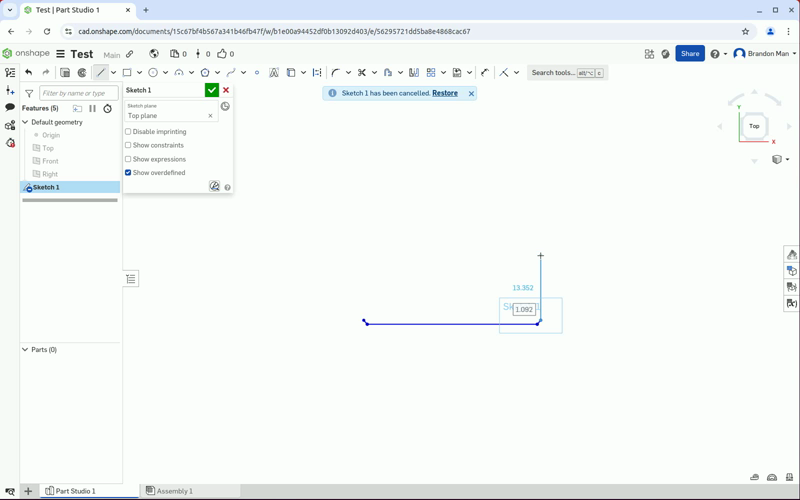
key_down(shift)
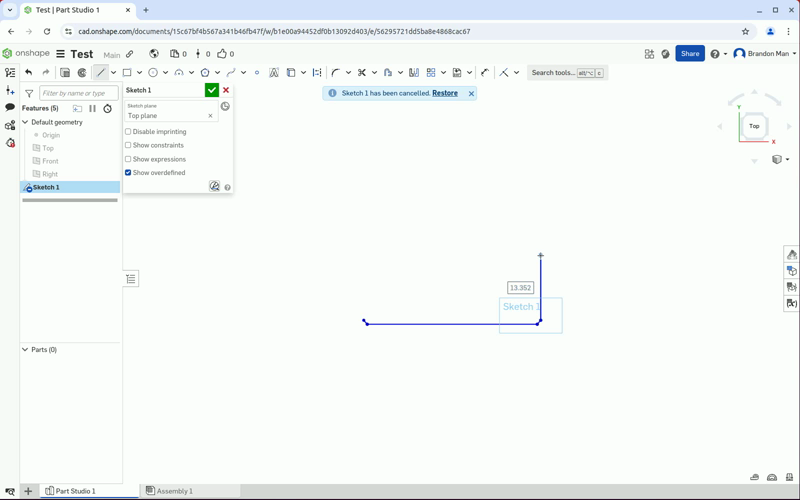
mouse_move(570, 255)
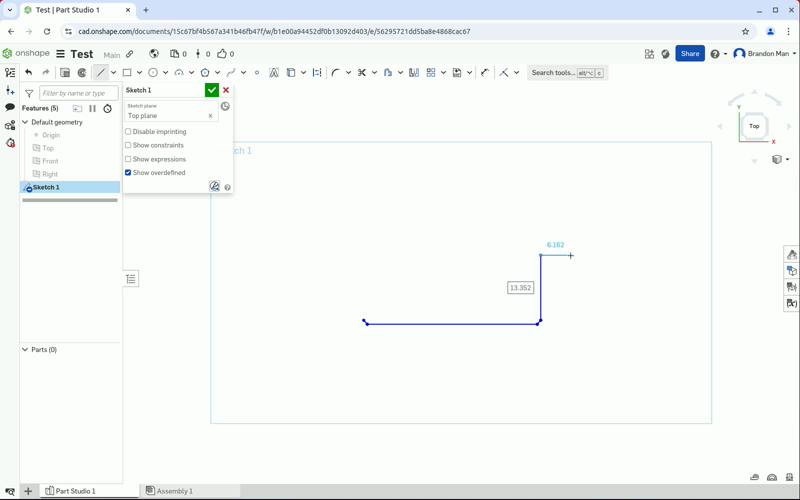
mouse_move(537, 249)
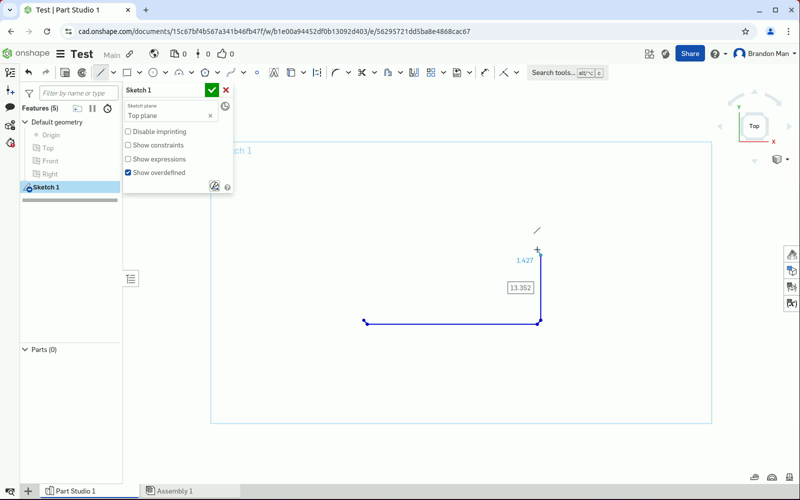
scroll(6)
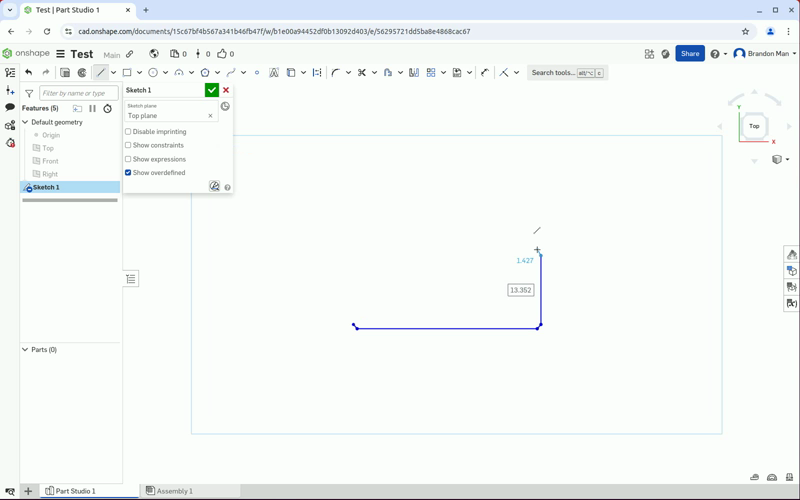
scroll(6)
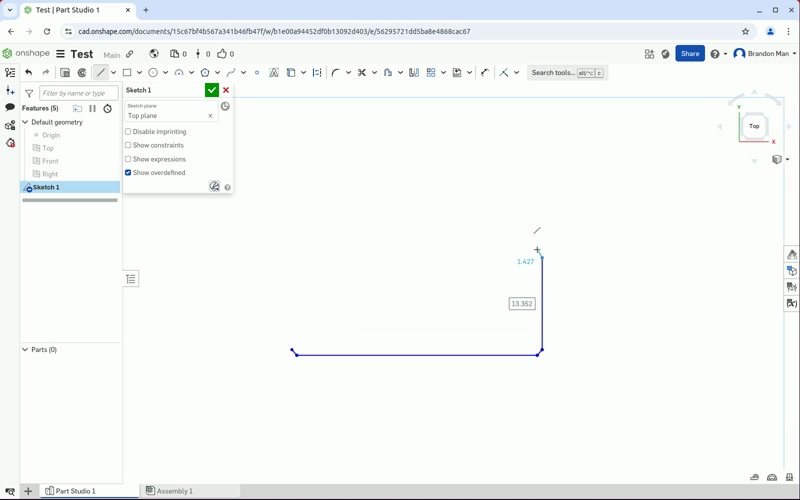
scroll(6)
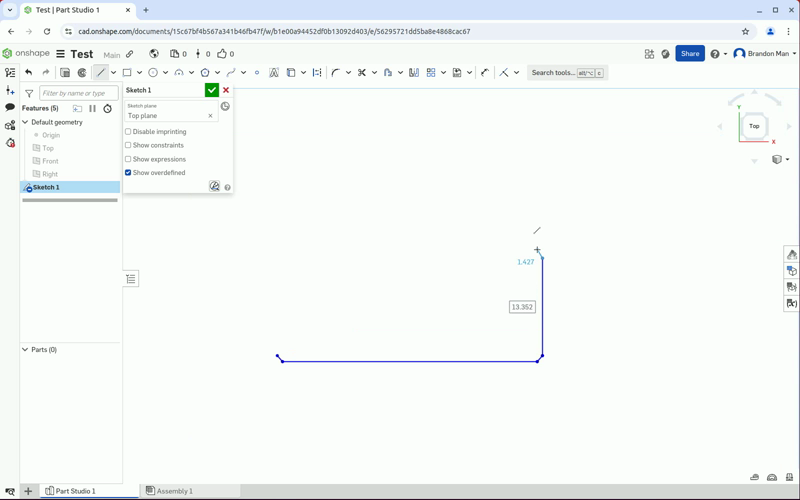
scroll(6)
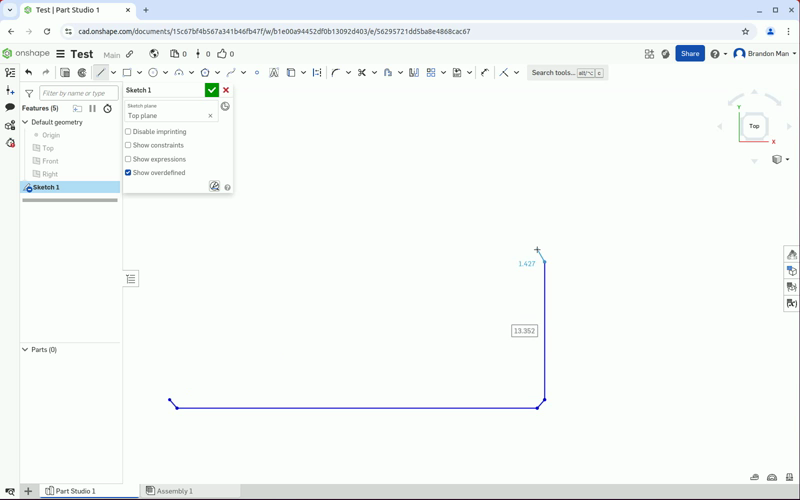
scroll(6)
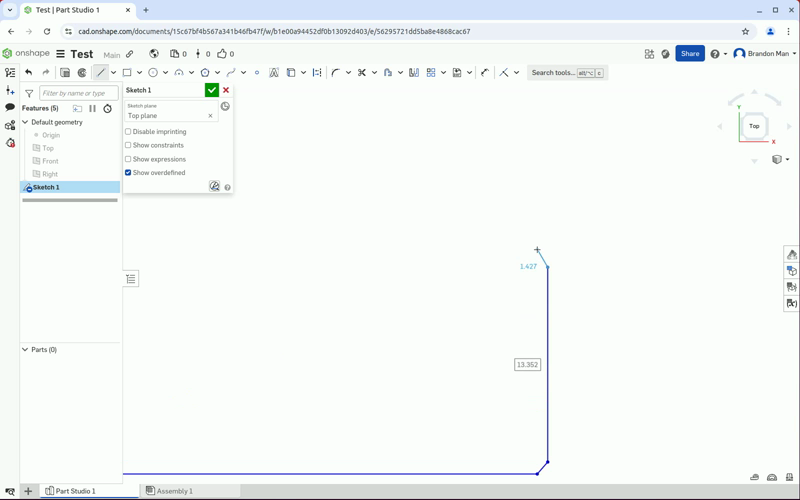
scroll(6)
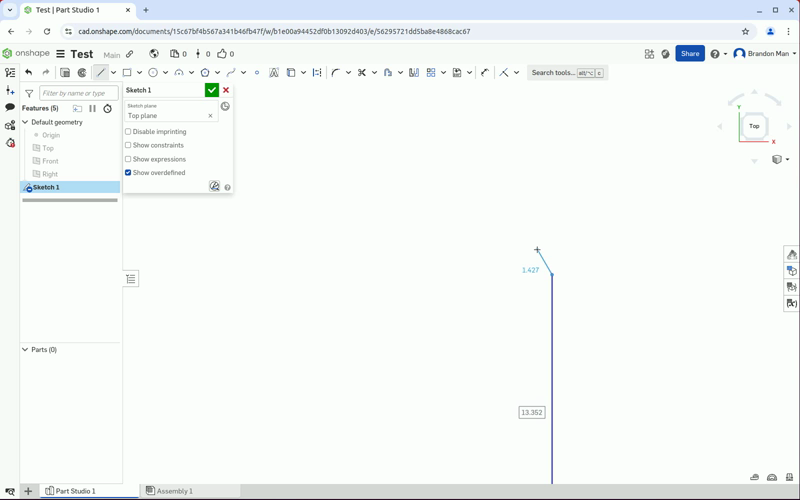
scroll(6)
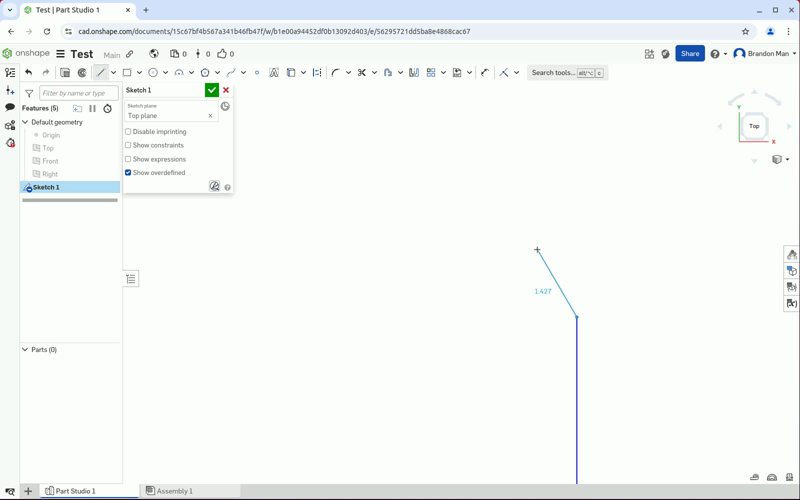
click(537, 249)
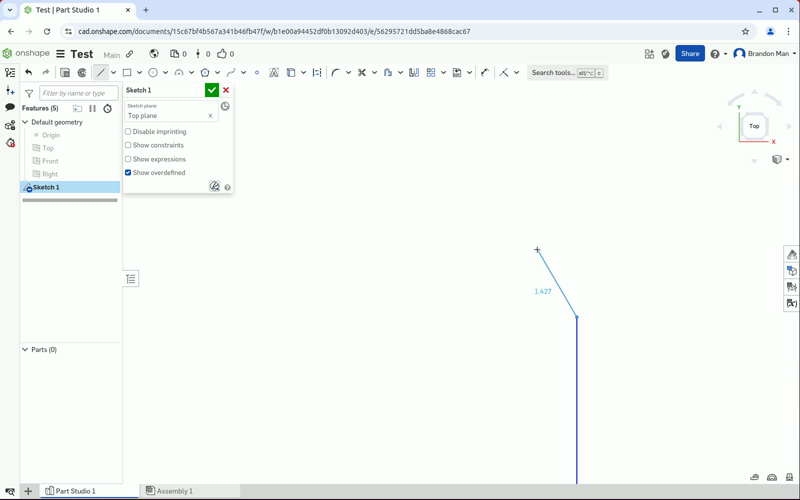
scroll(-6)
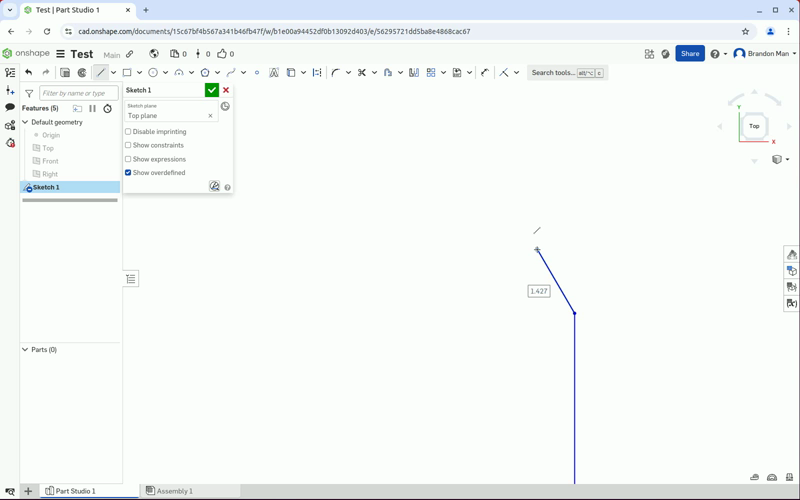
scroll(-6)
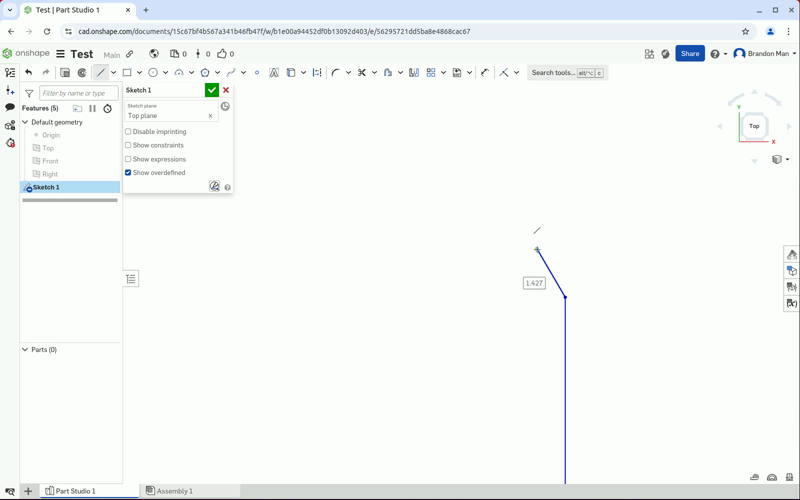
scroll(-6)
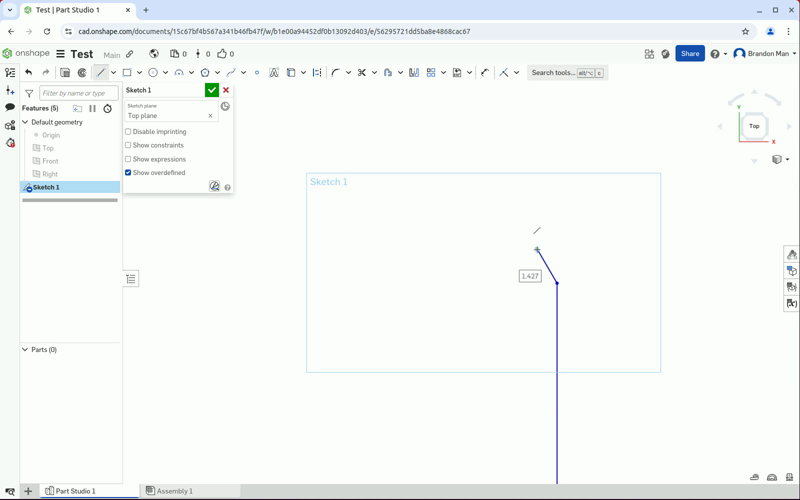
scroll(-6)
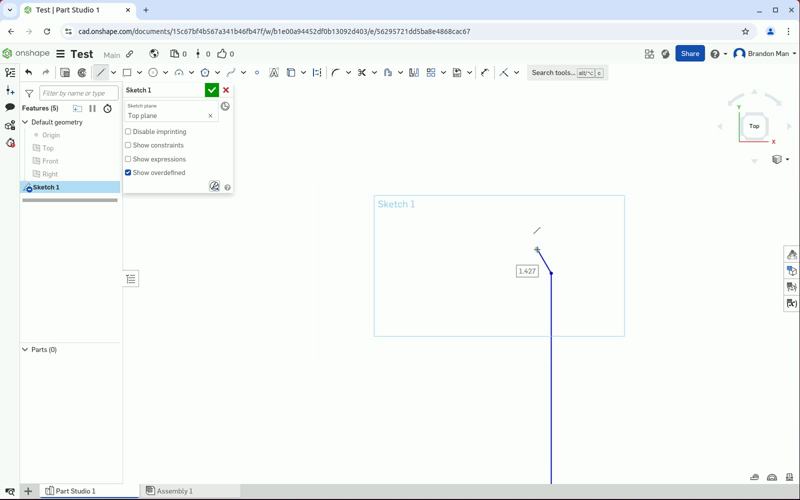
scroll(-6)
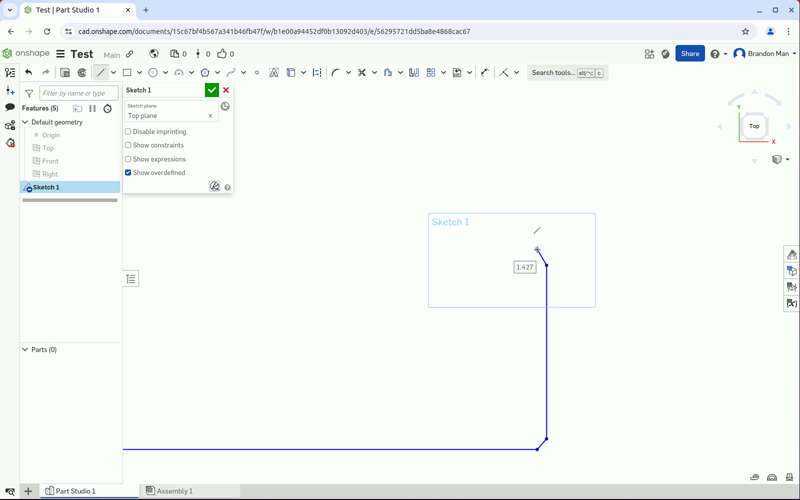
scroll(-6)
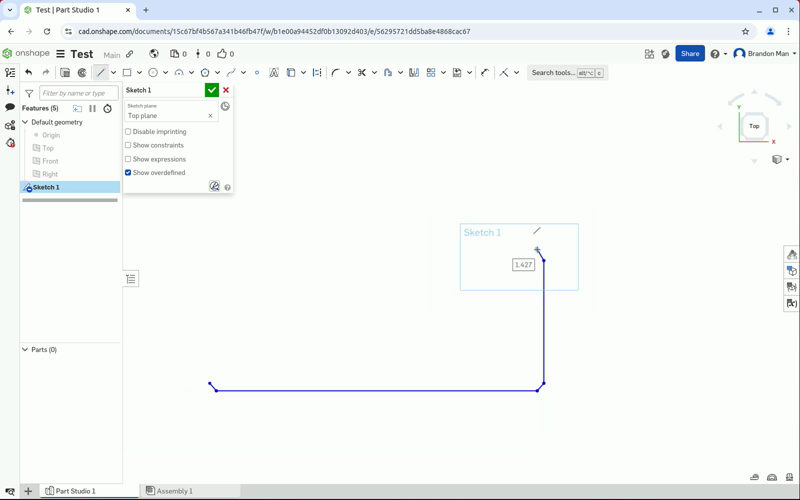
scroll(-6)
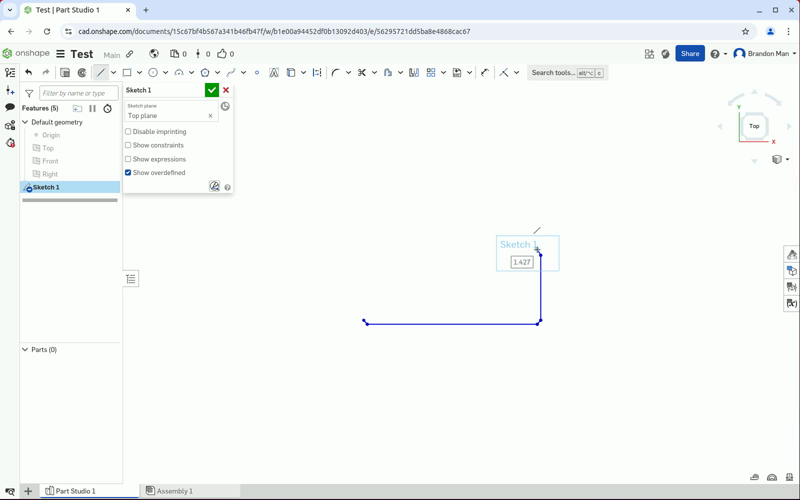
key_up(shift)
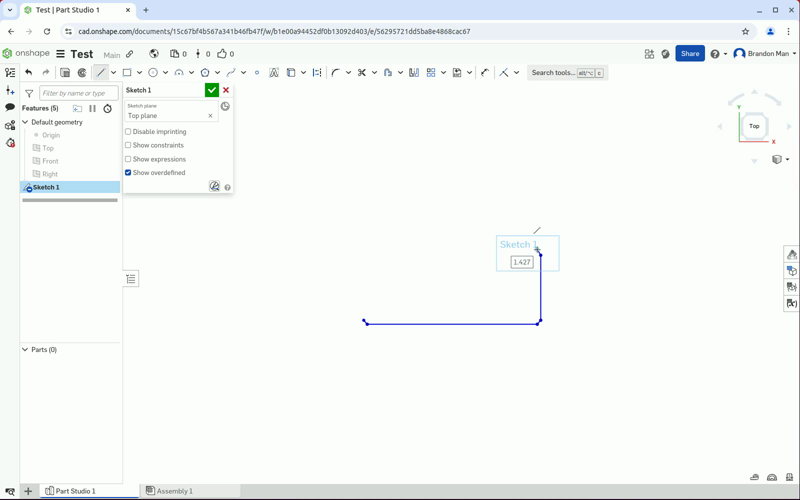
key_down(shift)
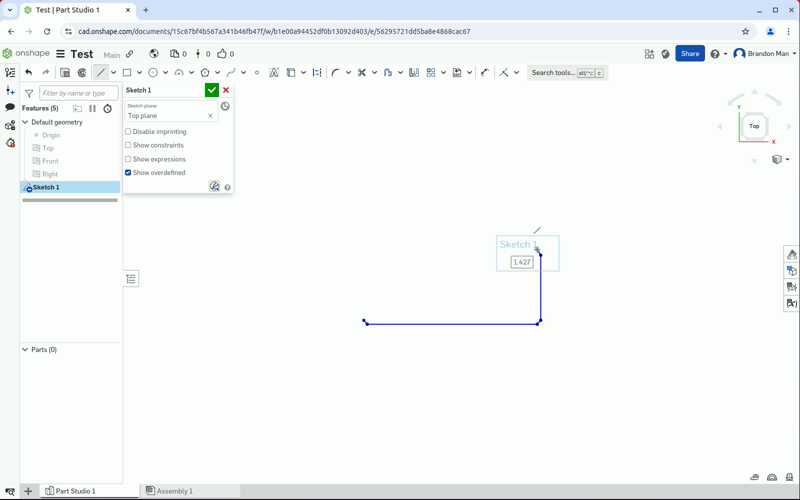
mouse_move(367, 249)
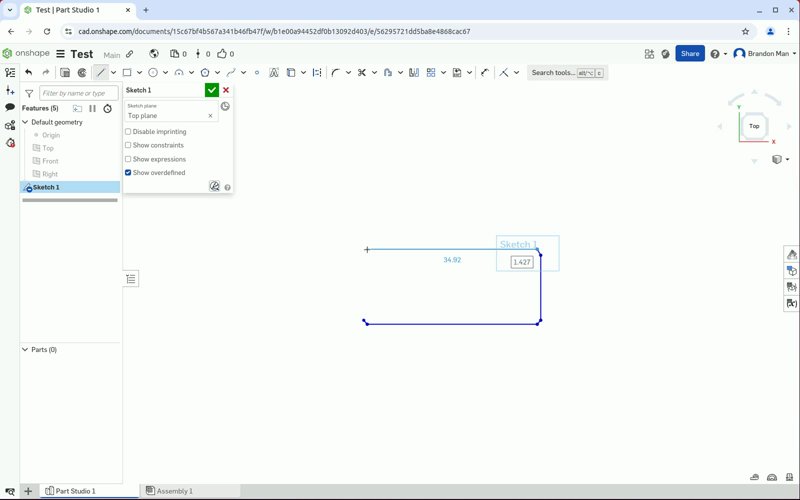
click(367, 249)
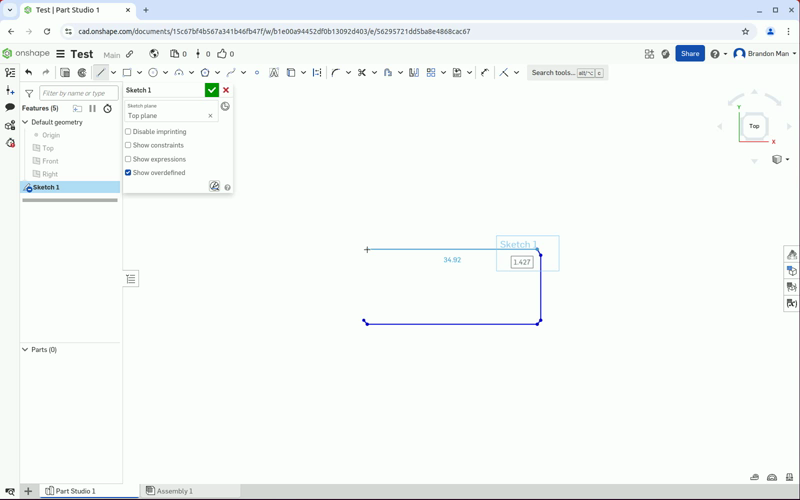
key_up(shift)
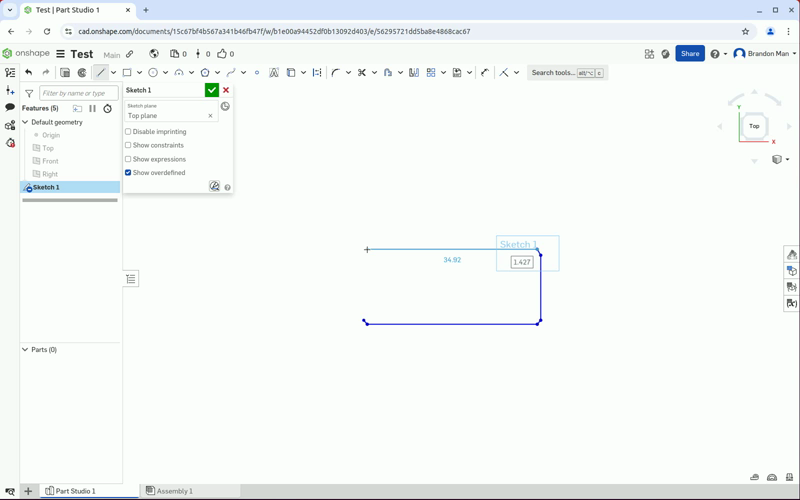
key_down(shift)
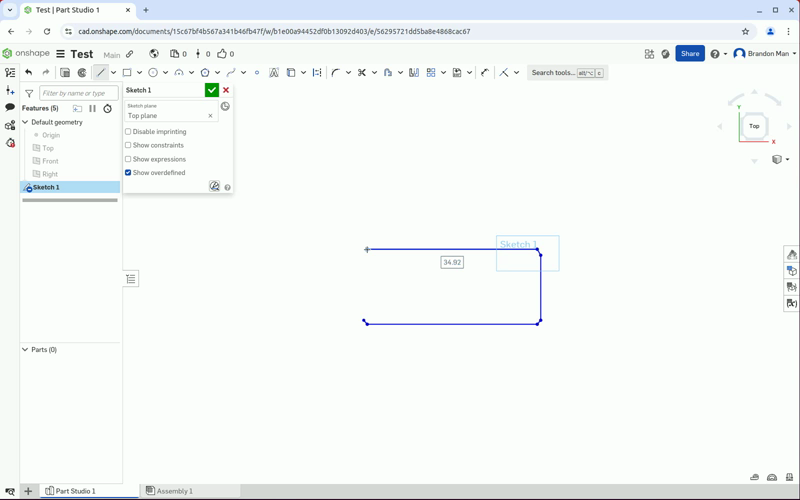
mouse_move(397, 249)
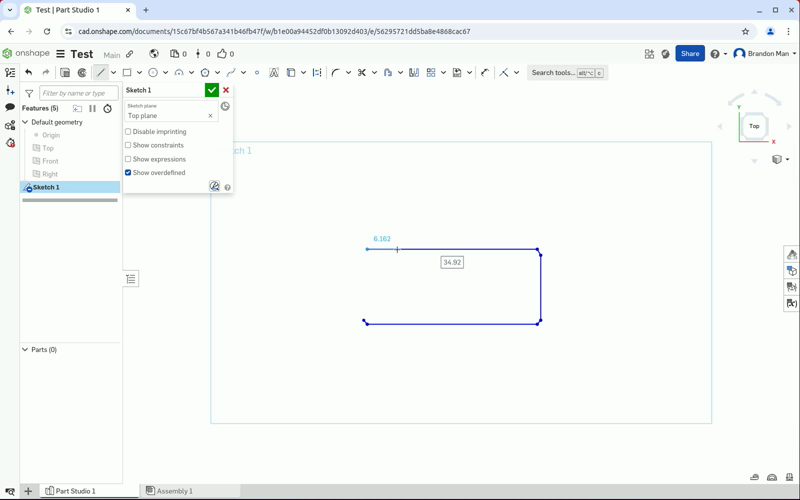
mouse_move(363, 255)
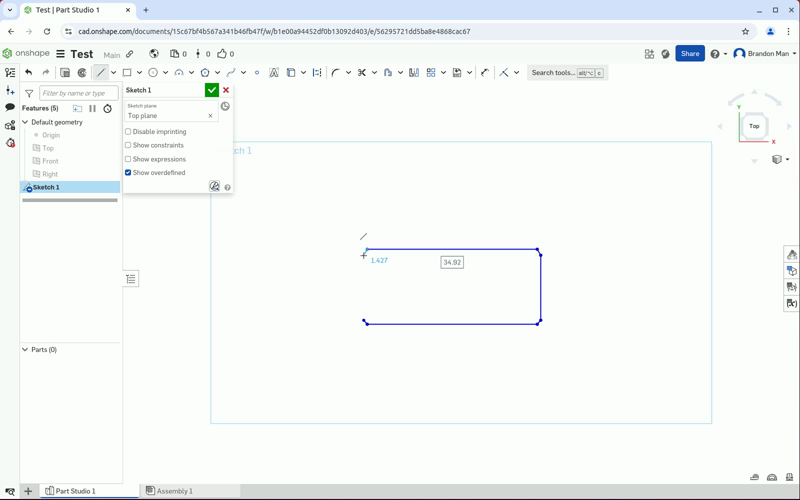
scroll(6)
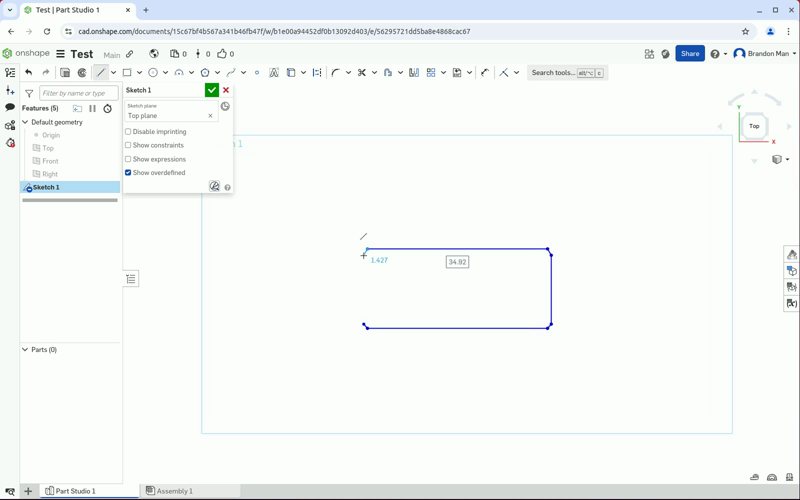
scroll(6)
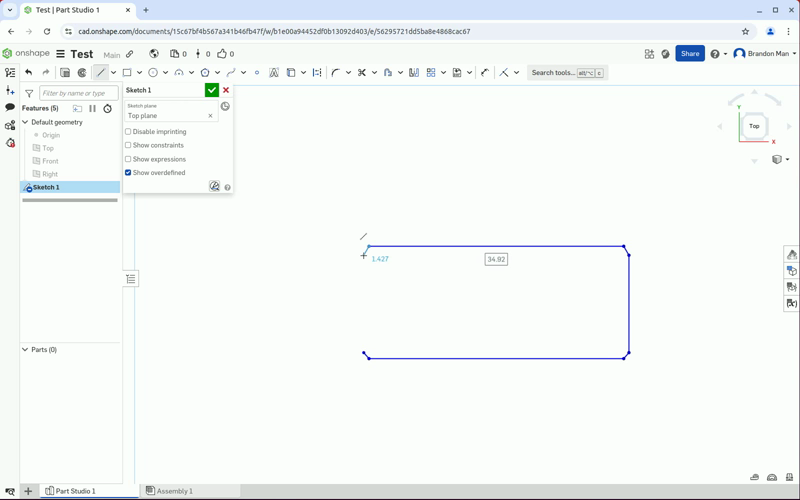
scroll(6)
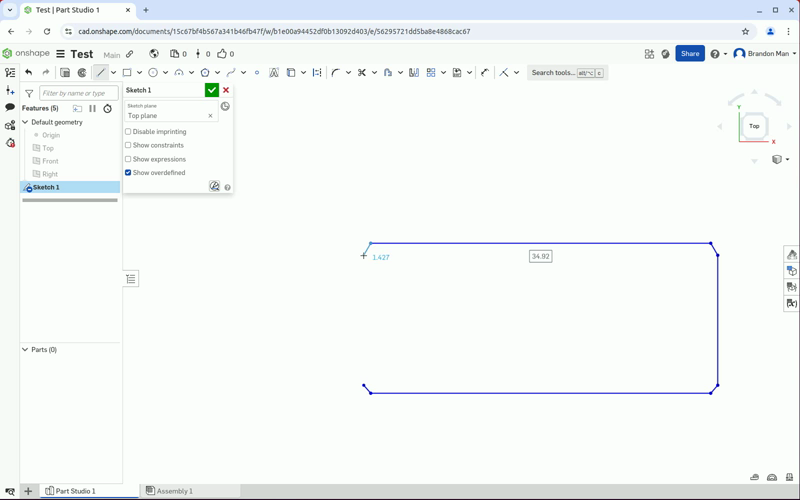
scroll(6)
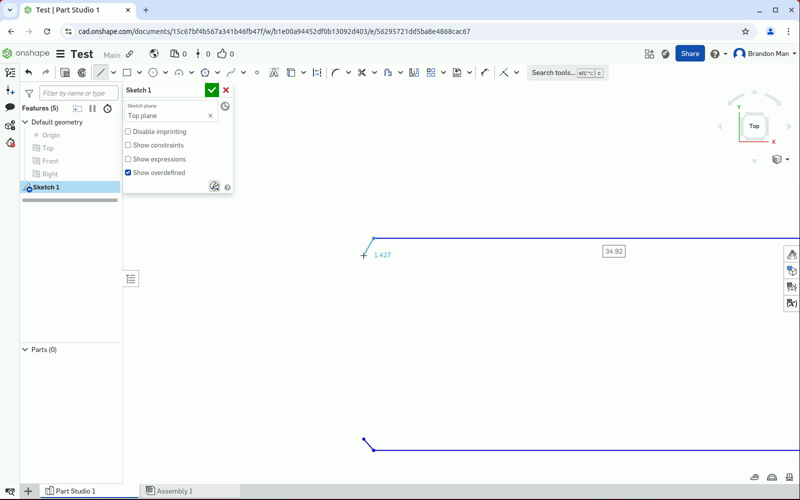
scroll(6)
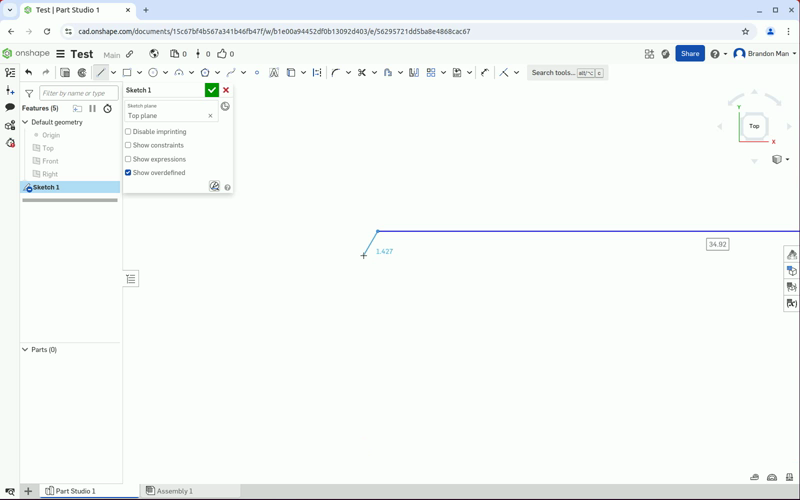
scroll(6)
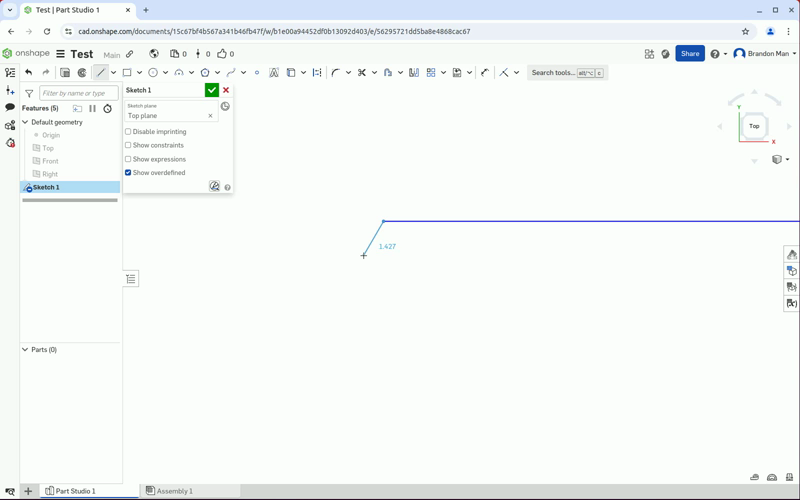
scroll(6)
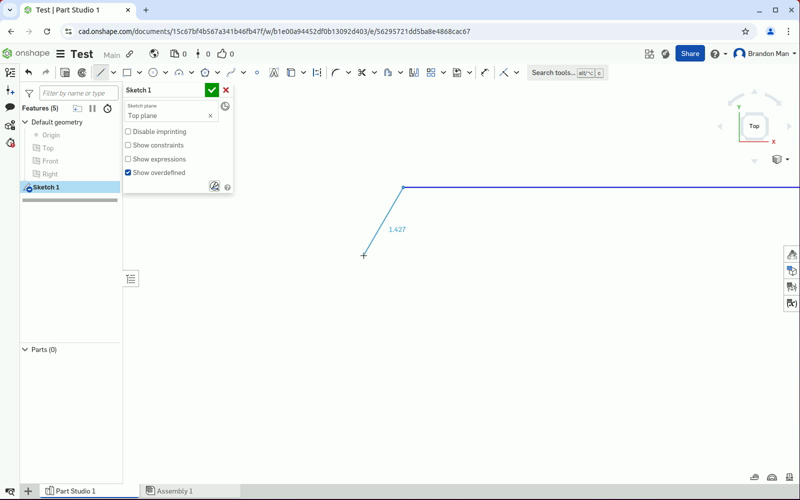
click(363, 255)
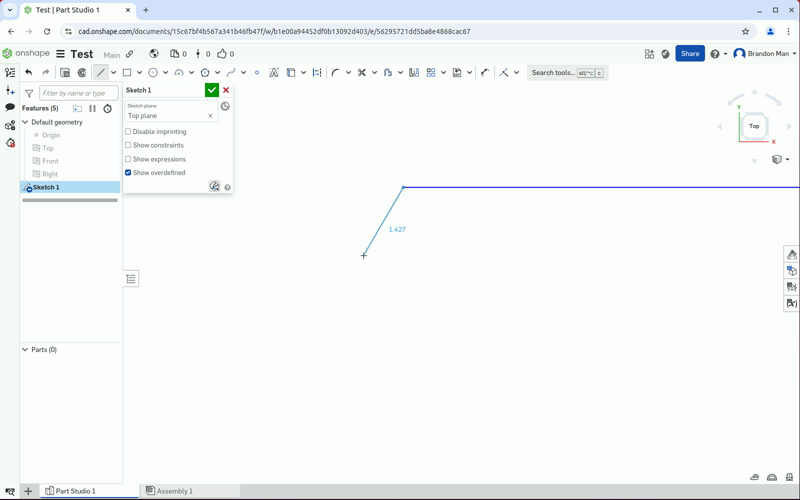
scroll(-6)
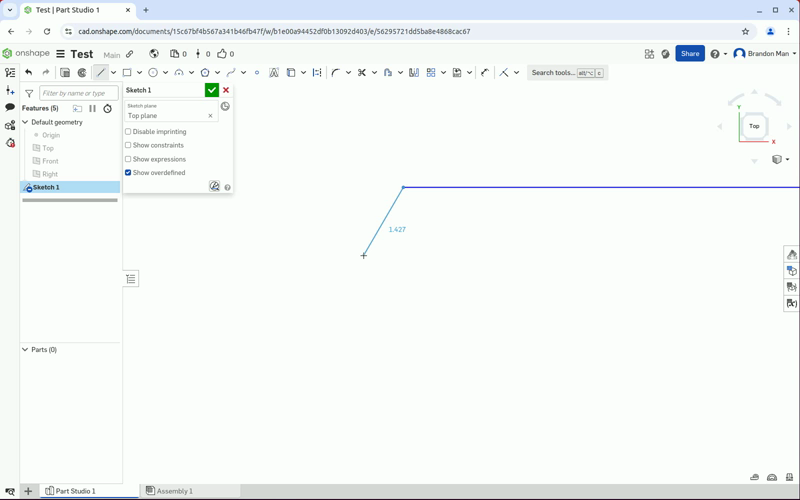
scroll(-6)
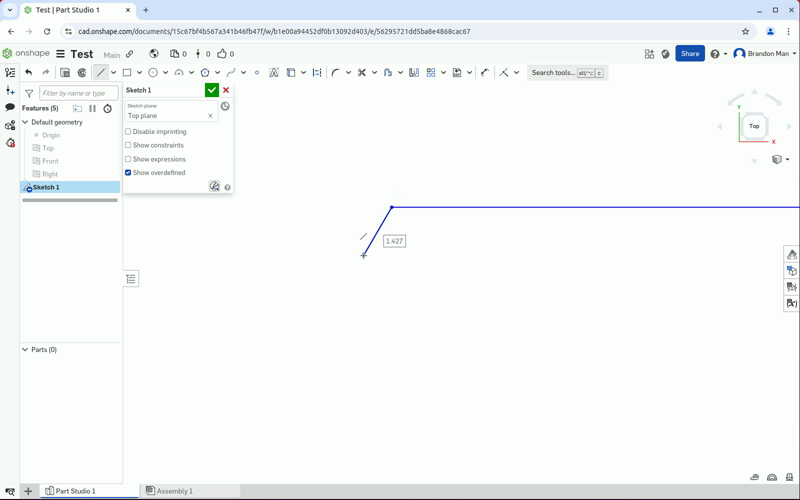
scroll(-6)
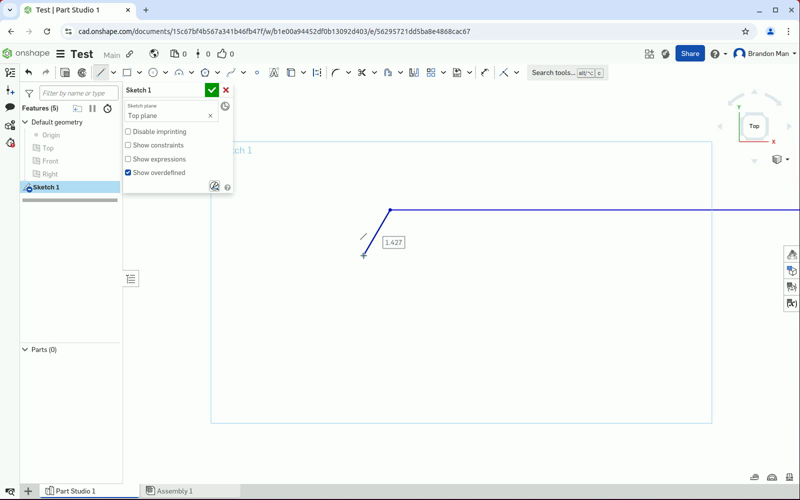
scroll(-6)
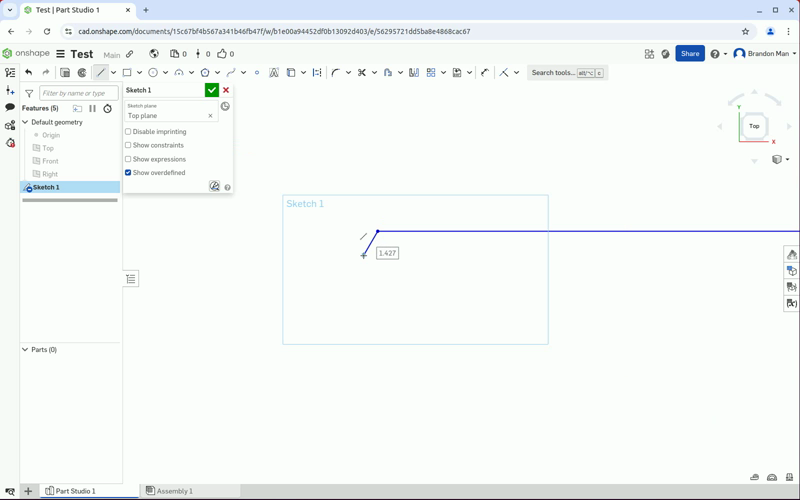
scroll(-6)
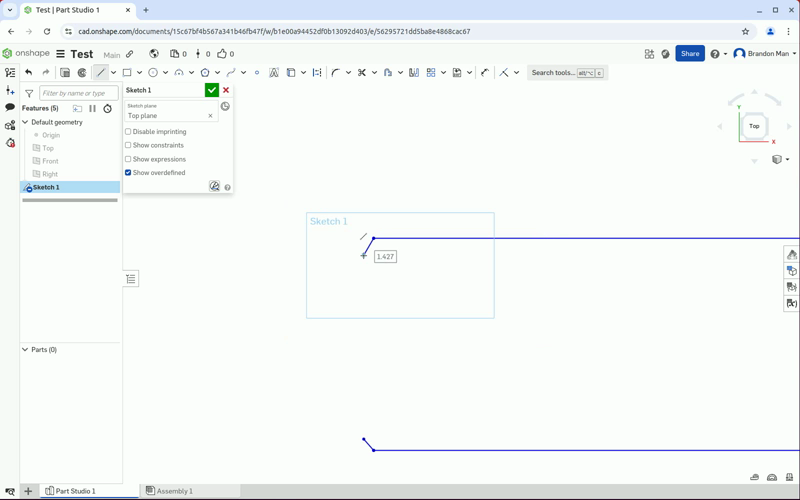
scroll(-6)
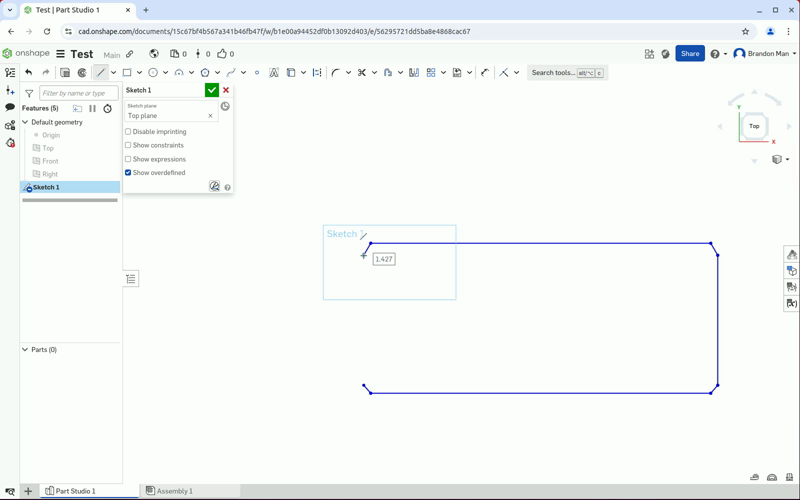
scroll(-6)
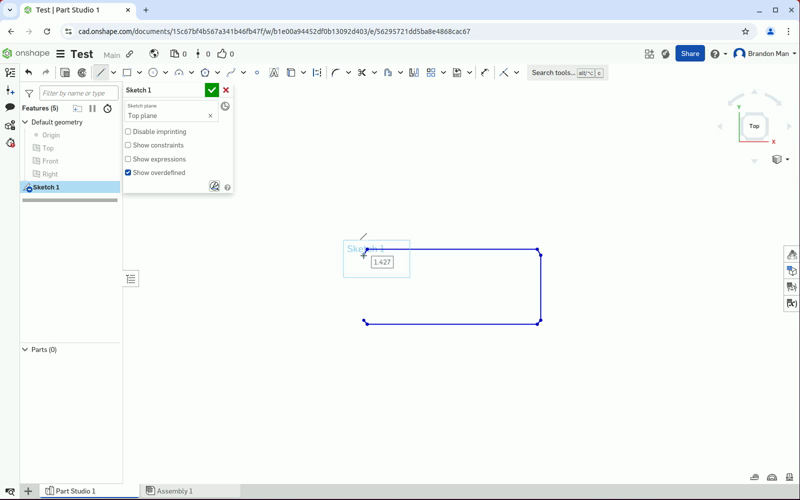
key_up(shift)
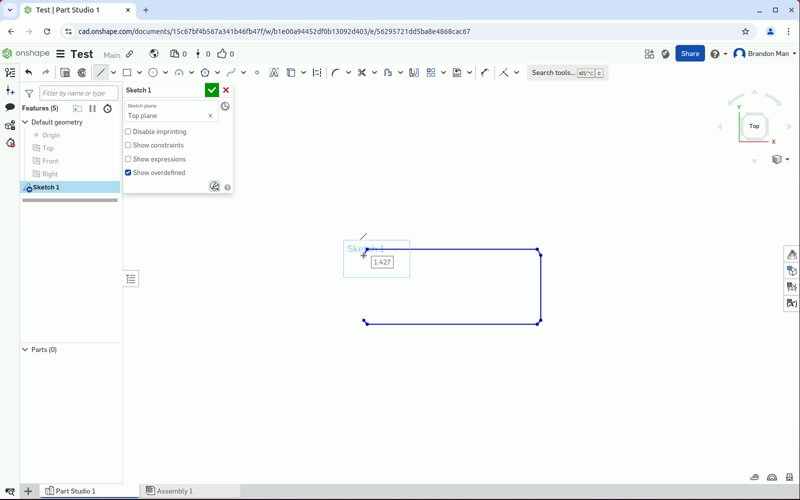
key_down(shift)
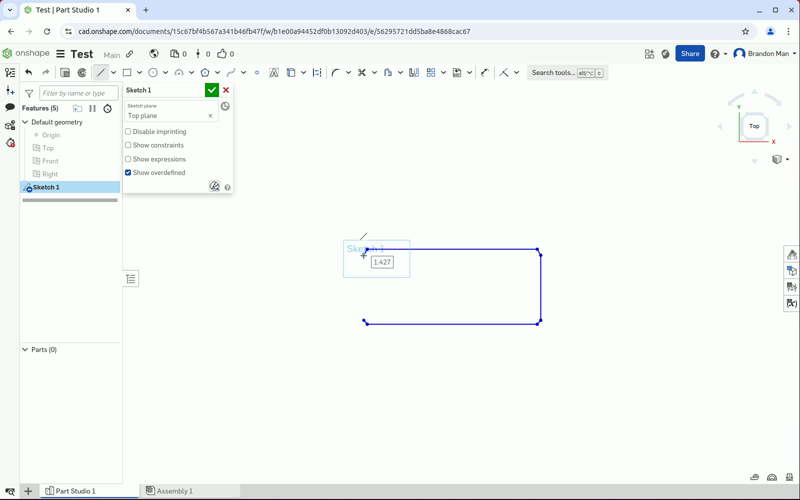
mouse_move(363, 320)
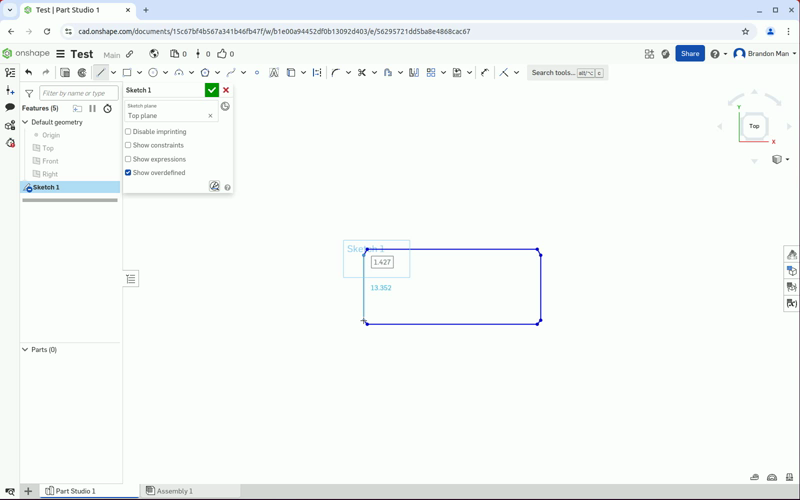
key_up(shift)
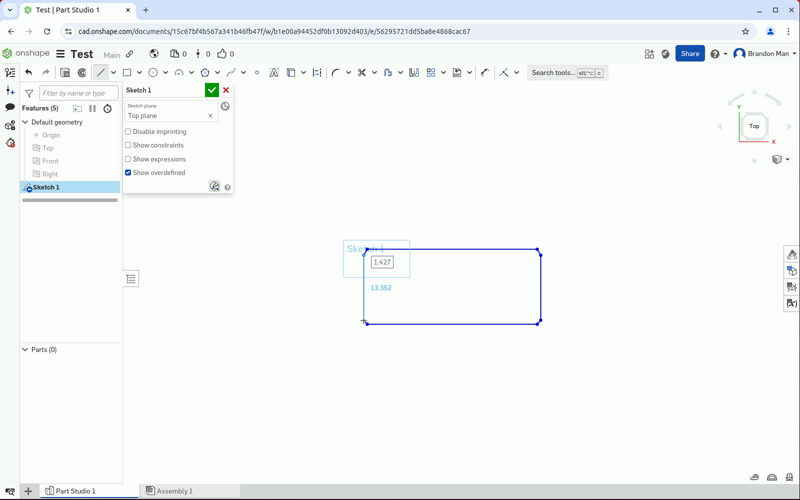
click(363, 320)
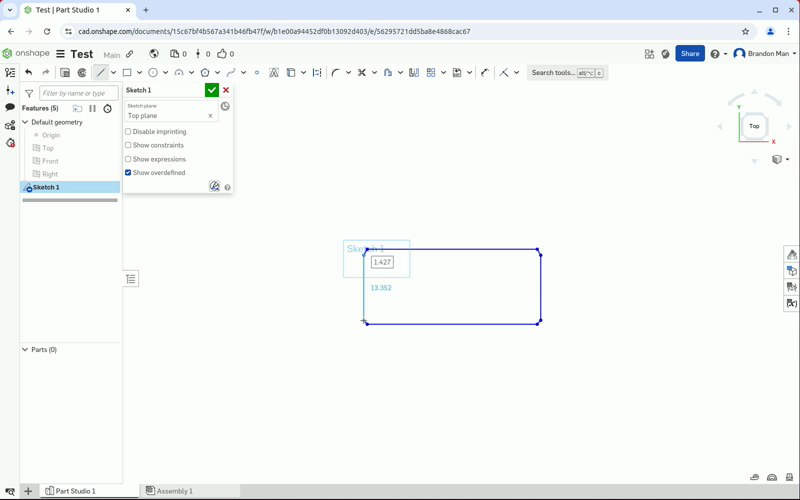
key(esc)
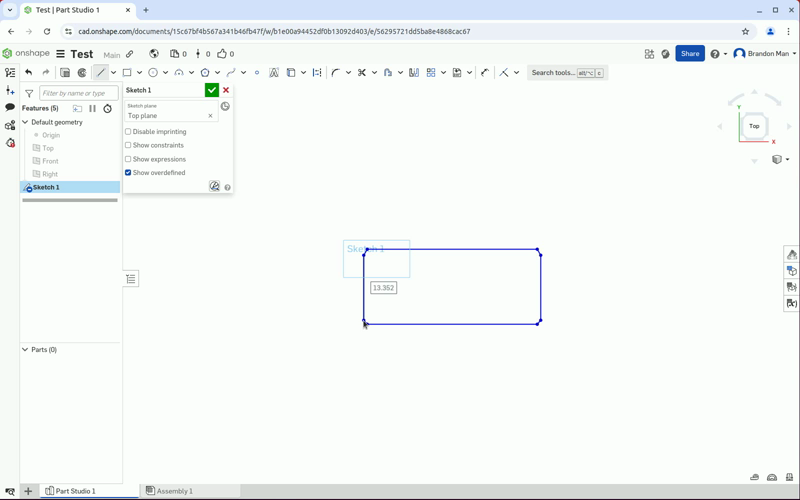
mouse_move(482, 299)
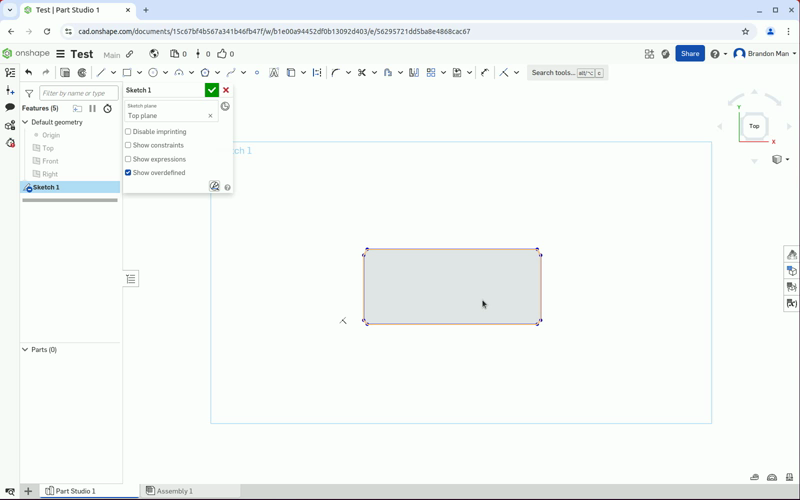
click(482, 299)
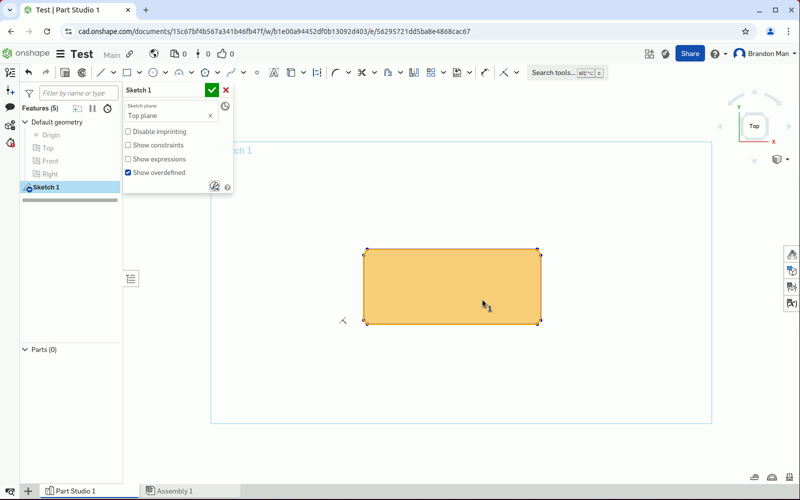
mouse_move(73, 352)
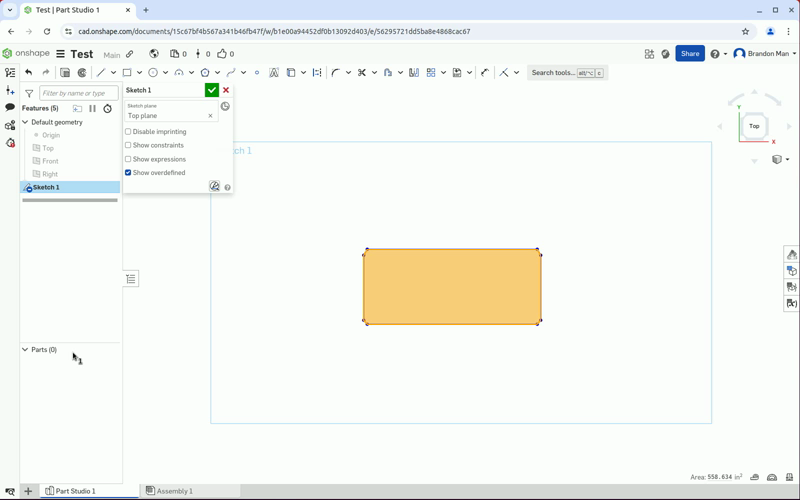
key(shift+y)
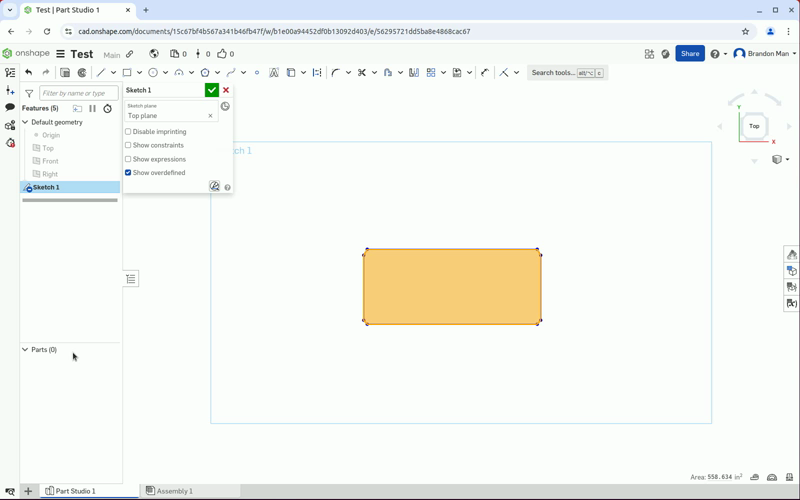
key(shift+e)
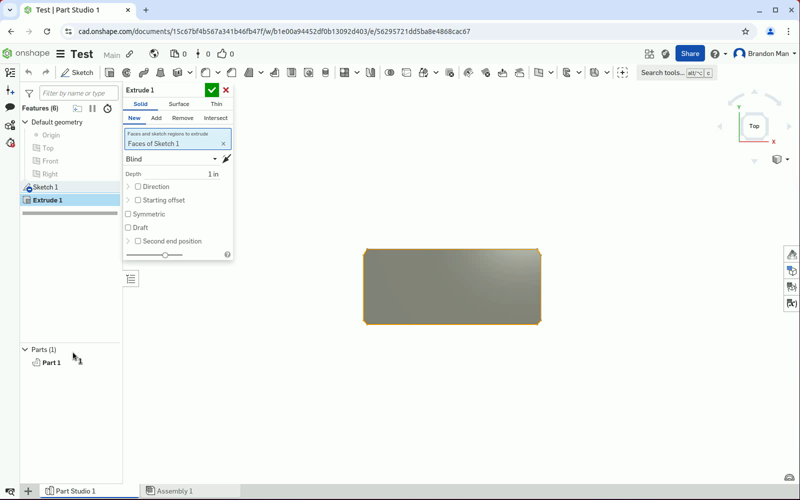
mouse_move(143, 106)
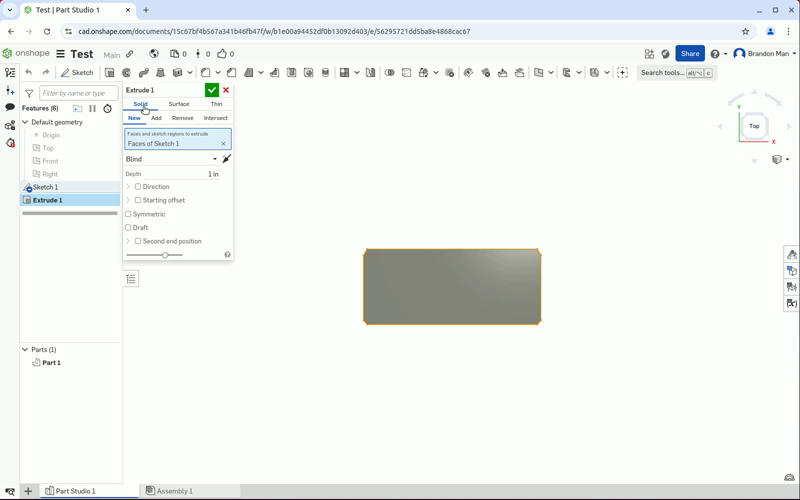
click(143, 106)
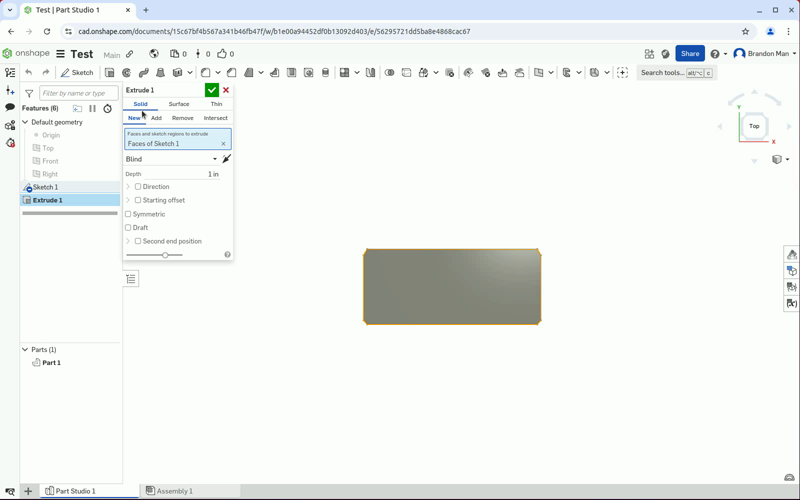
mouse_move(137, 120)
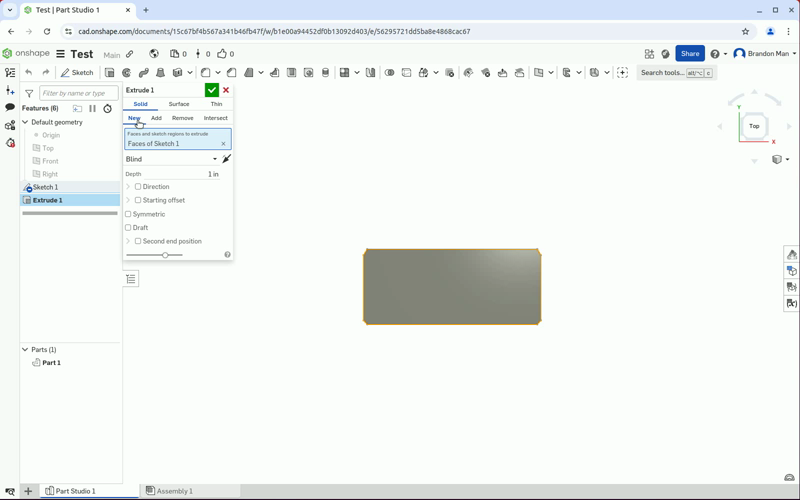
click(137, 120)
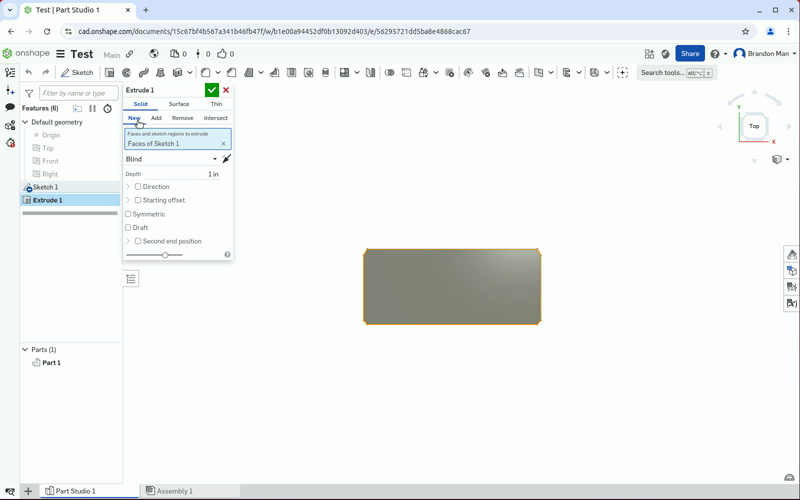
key(tab, 4)
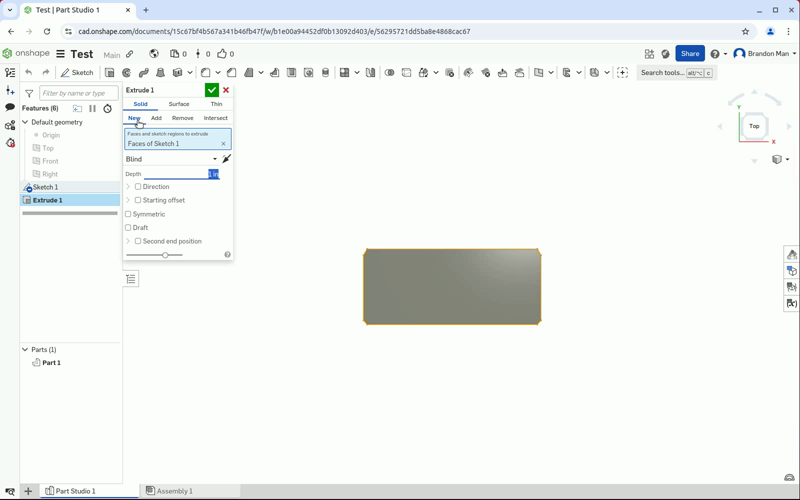
text(2.166)
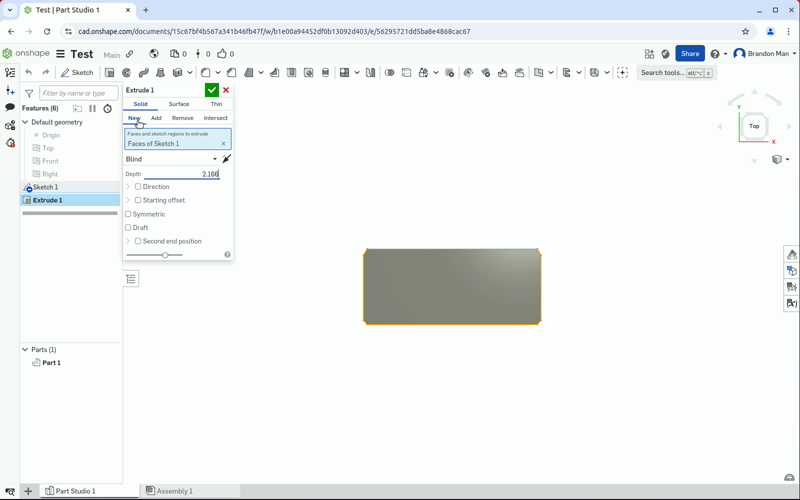
key(enter)
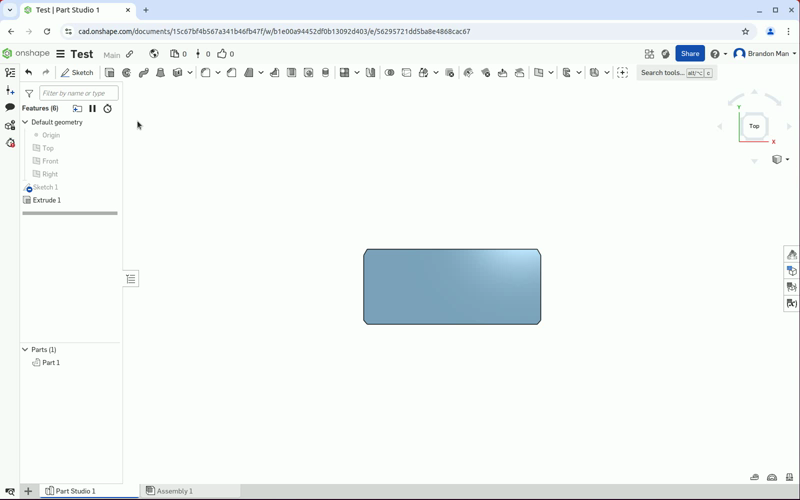
key(shift+h)
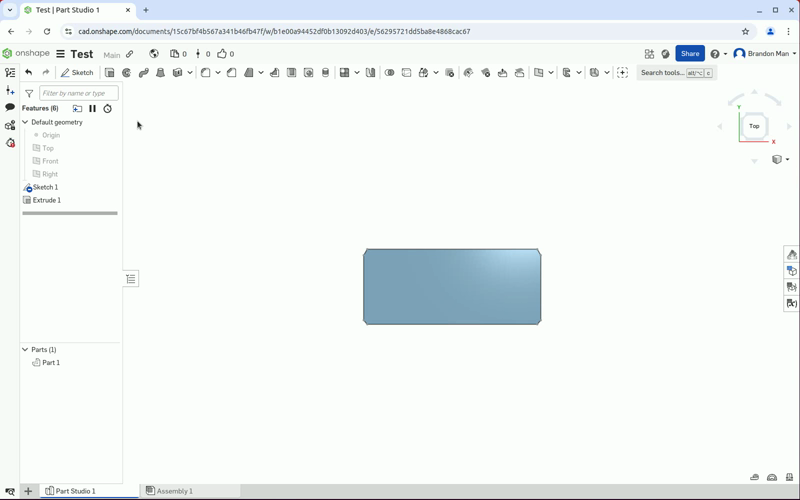
key(shift+h)
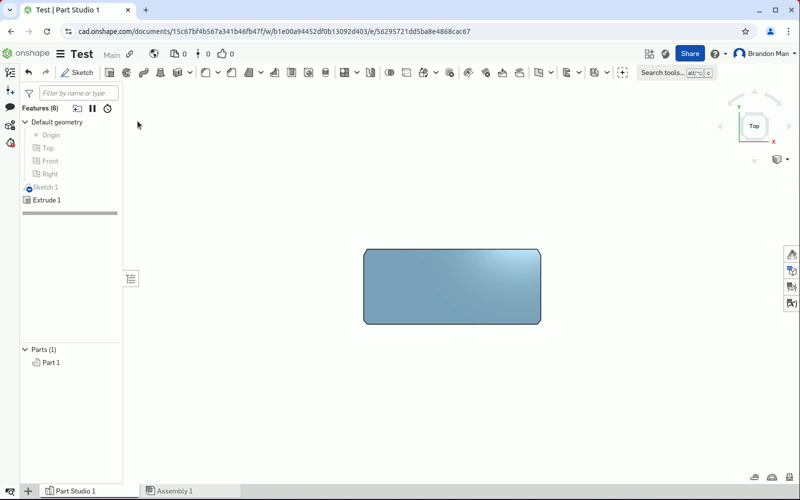
mouse_move(73, 189)
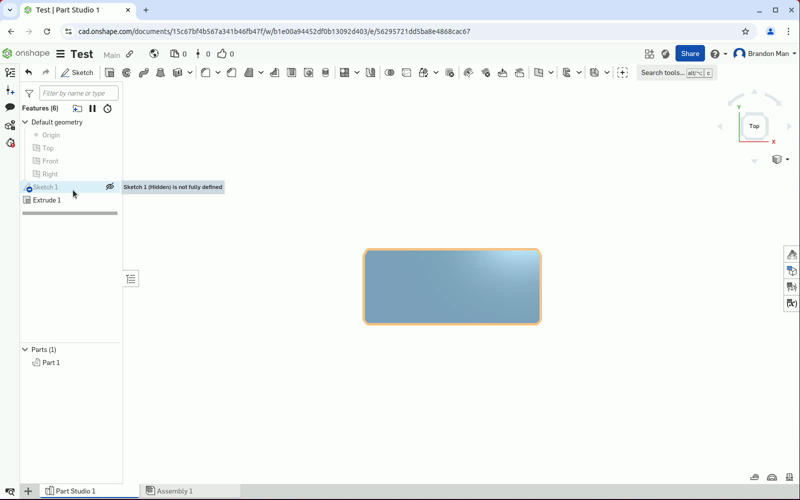
click(73, 189)
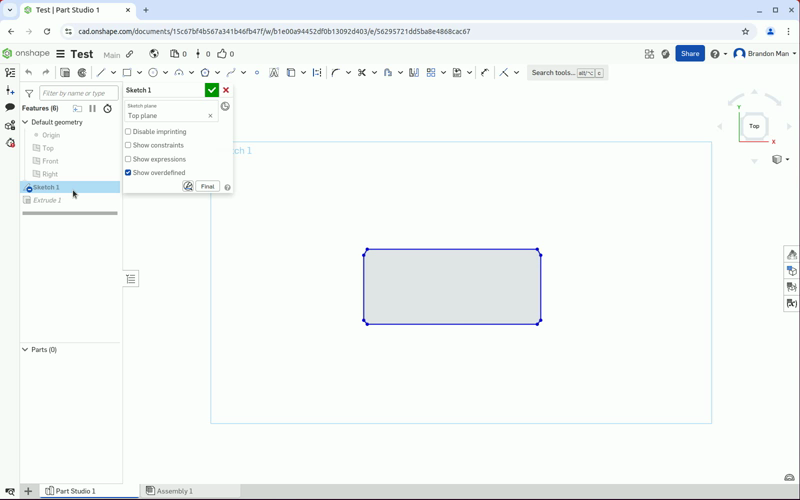
mouse_move(229, 92)
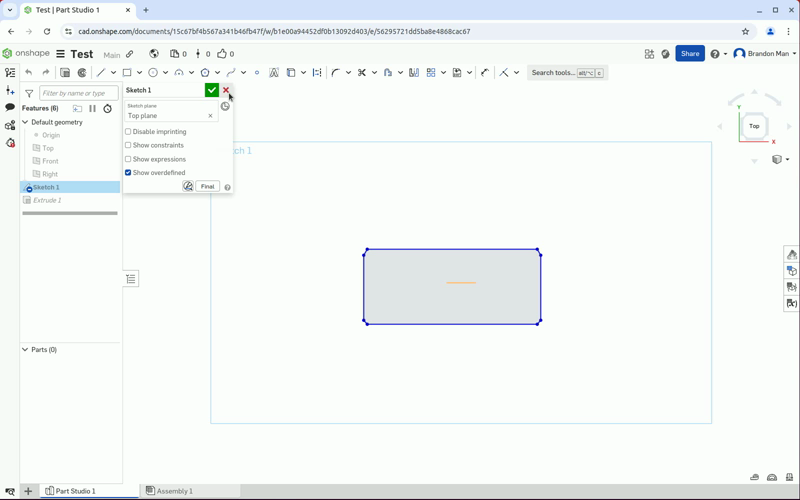
click(229, 92)
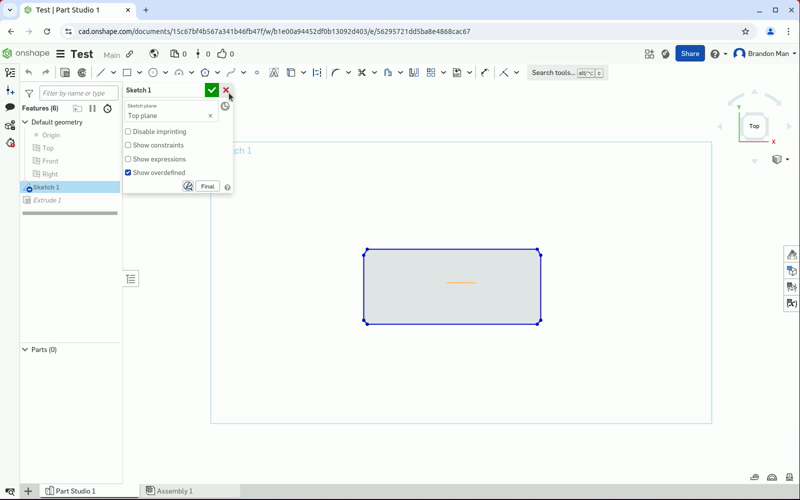
key(shift+s)
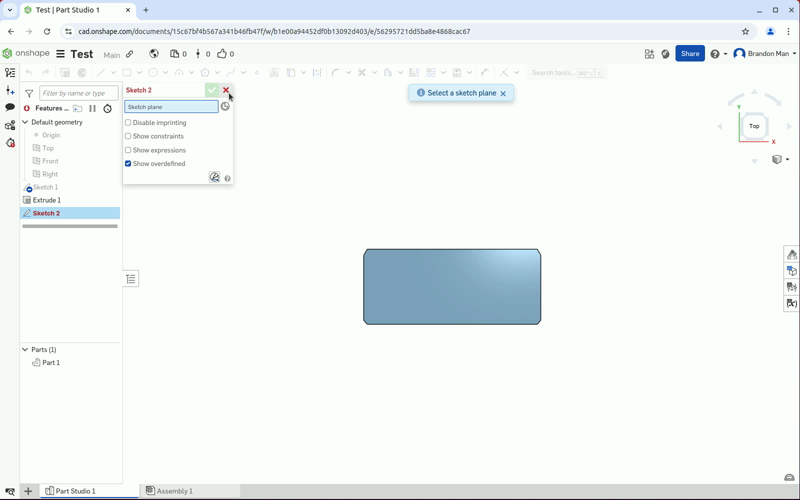
mouse_move(73, 150)
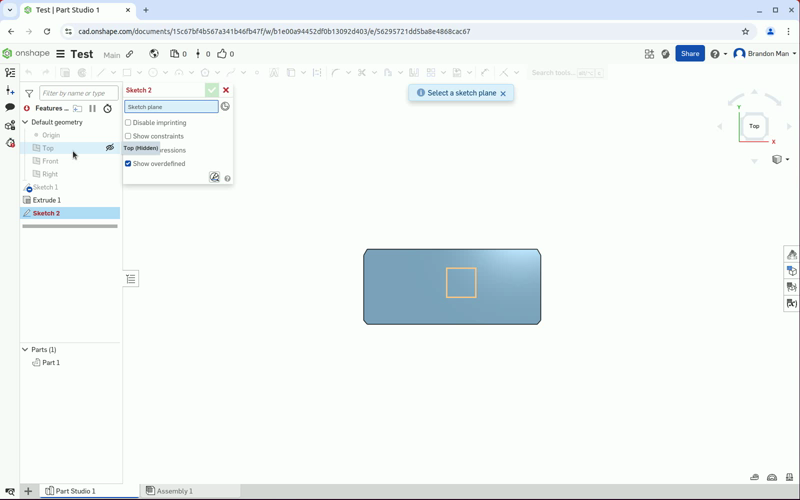
click(73, 150)
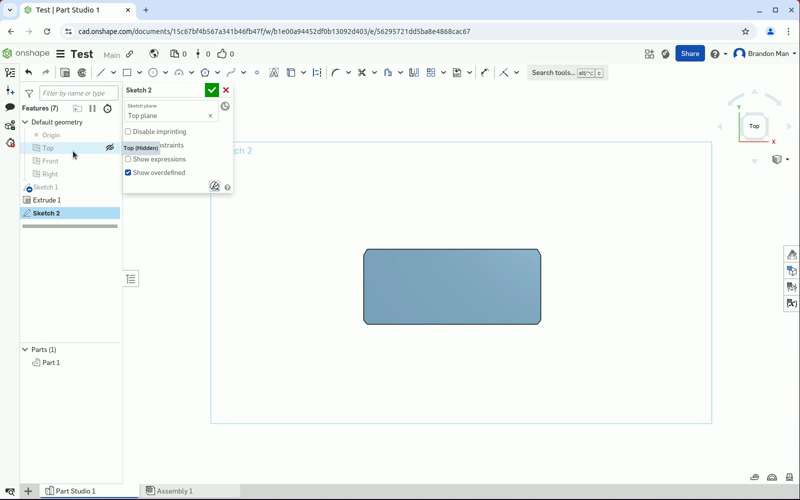
mouse_move(73, 352)
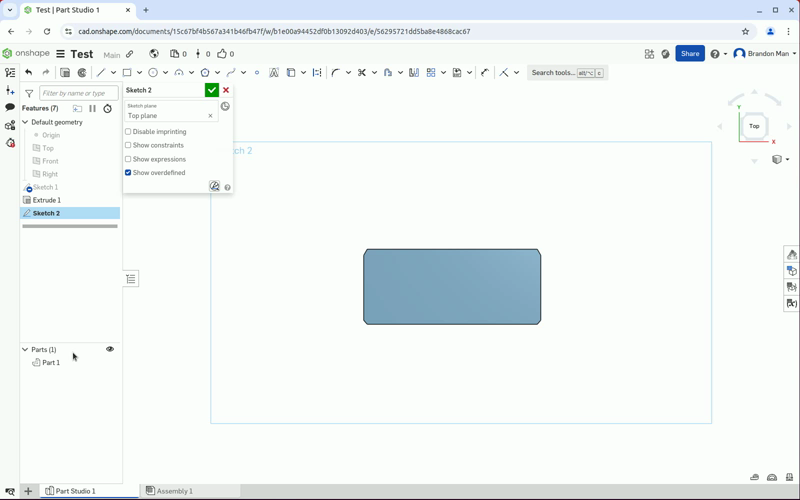
key(y)
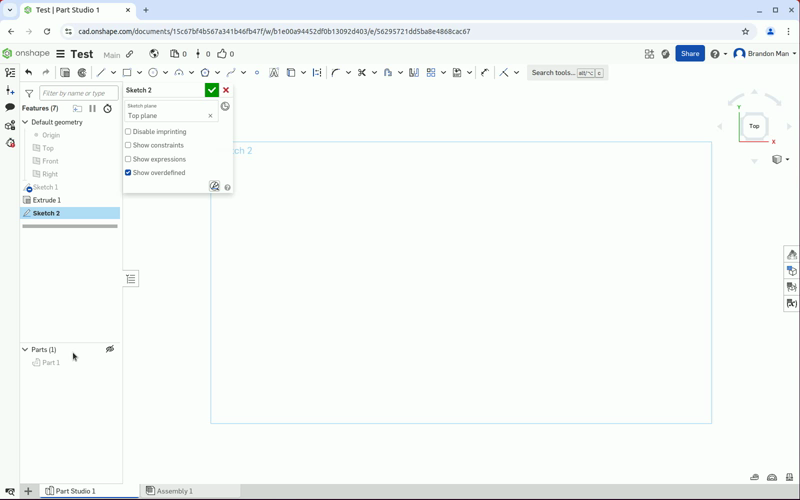
key(l)
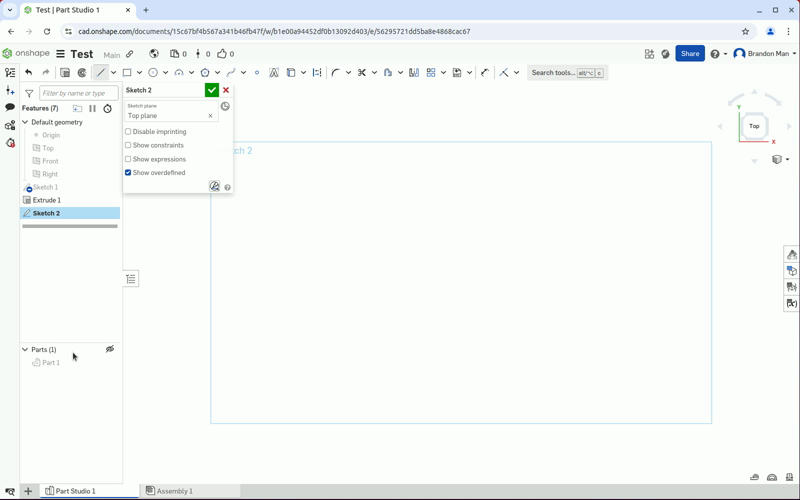
key_down(shift)
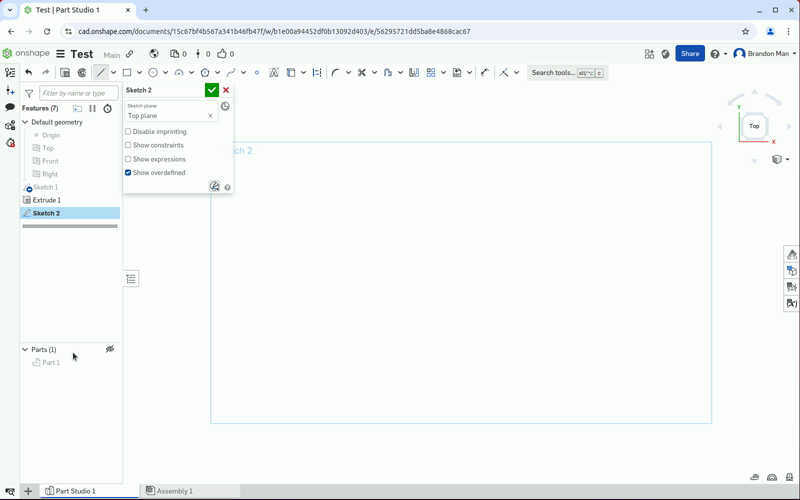
mouse_move(362, 320)
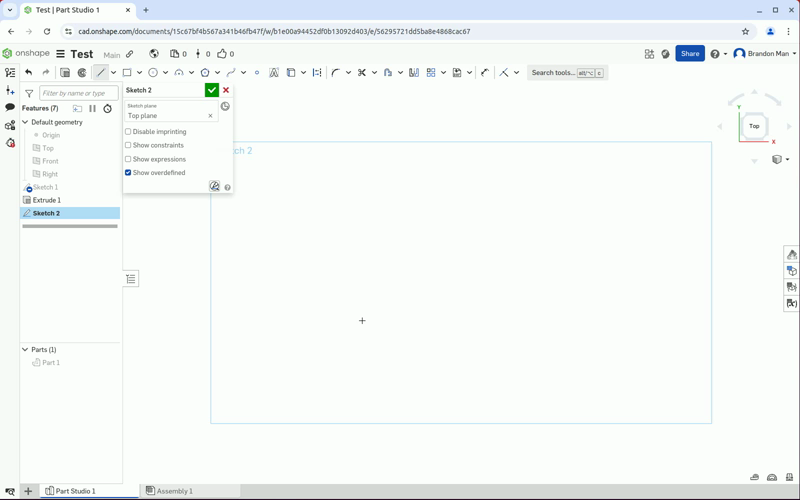
click(362, 320)
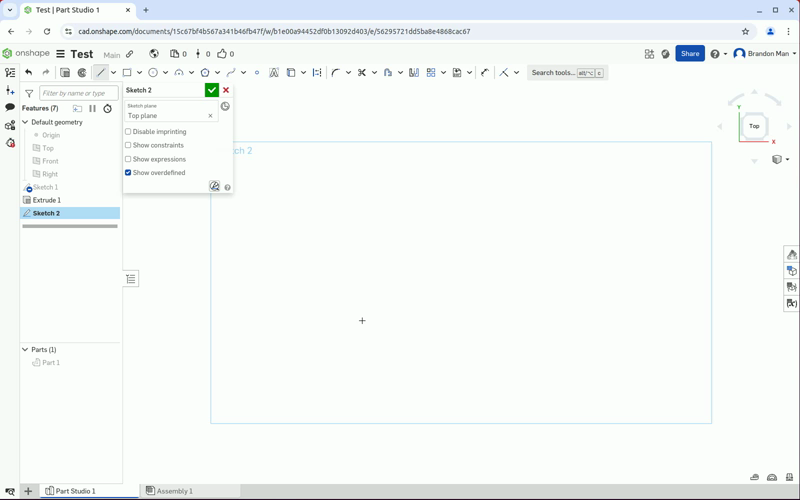
key_up(shift)
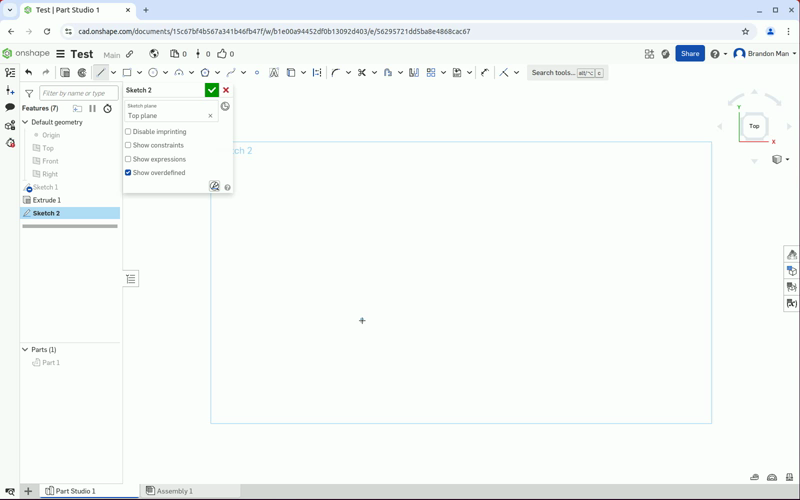
key_down(shift)
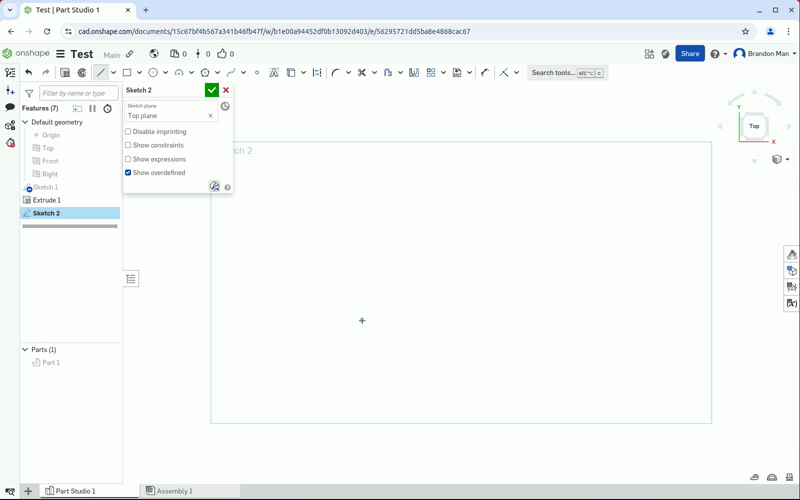
mouse_move(392, 320)
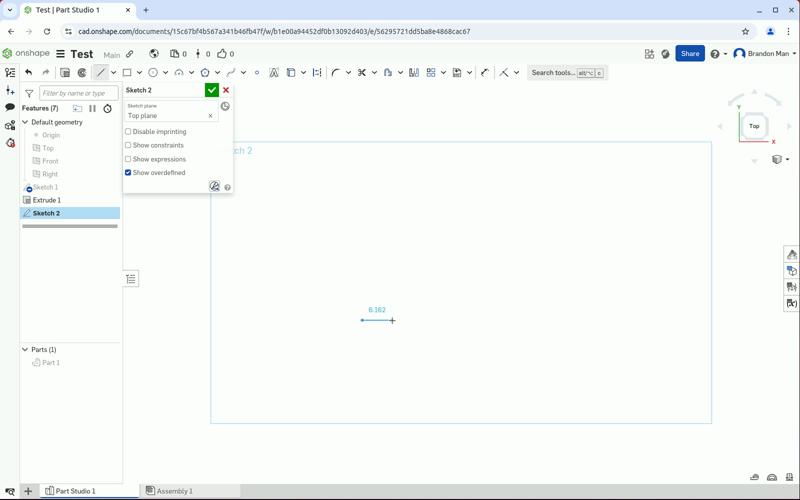
mouse_move(368, 326)
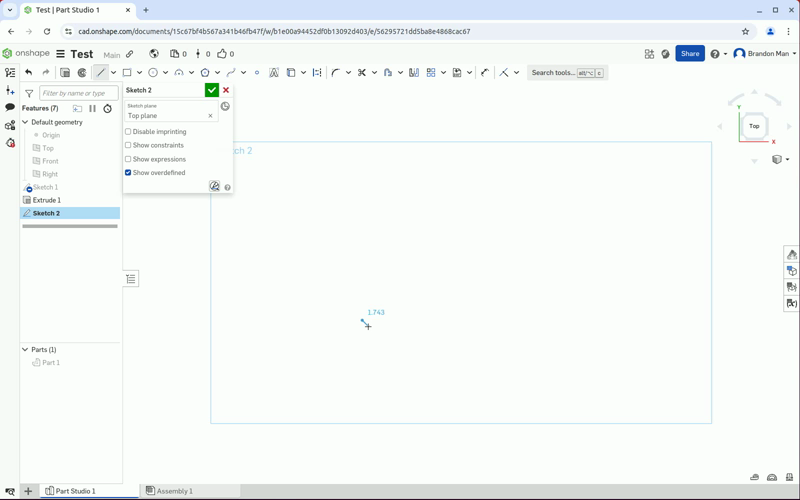
click(368, 326)
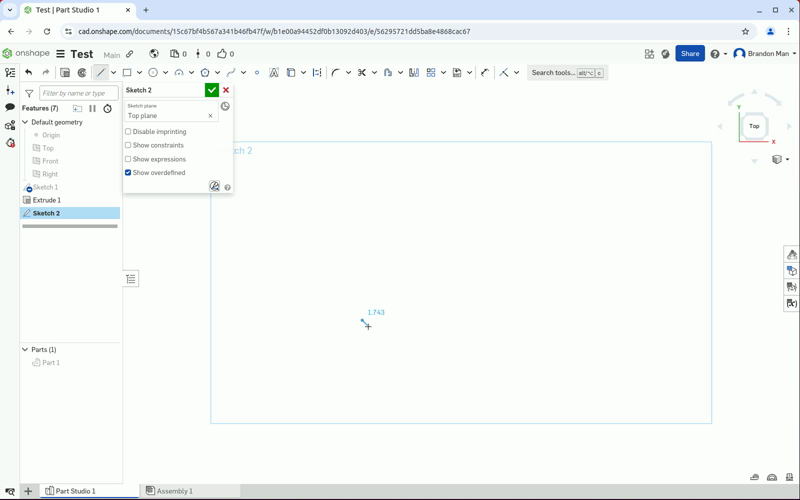
key_up(shift)
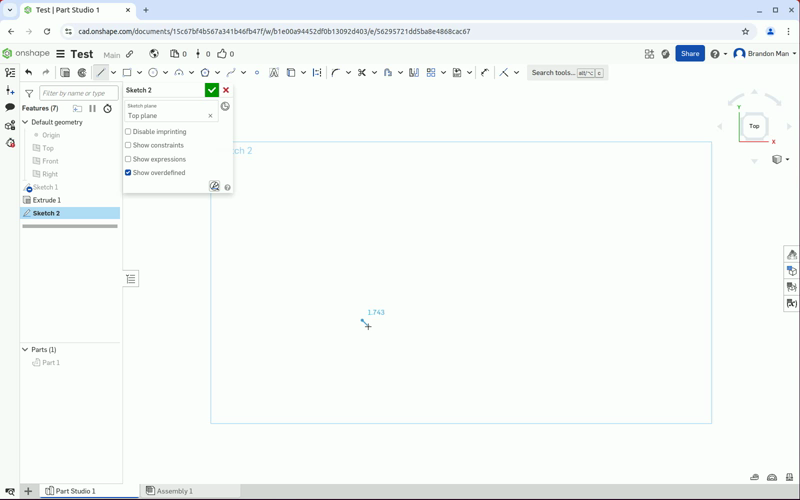
key_down(shift)
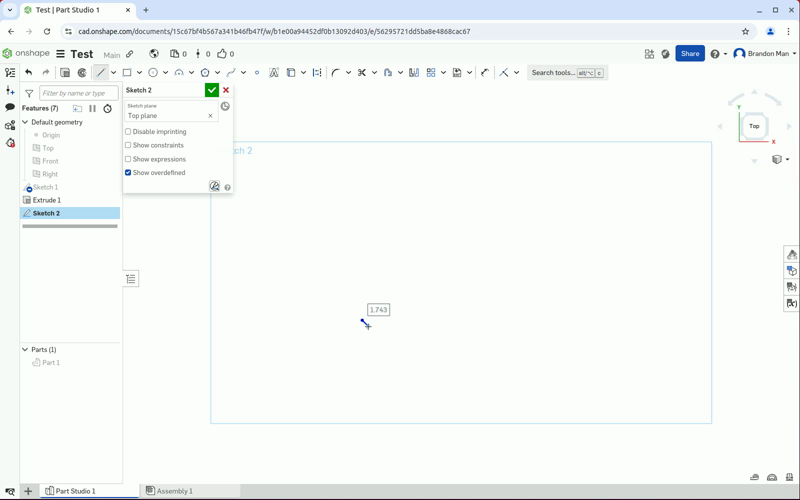
mouse_move(537, 326)
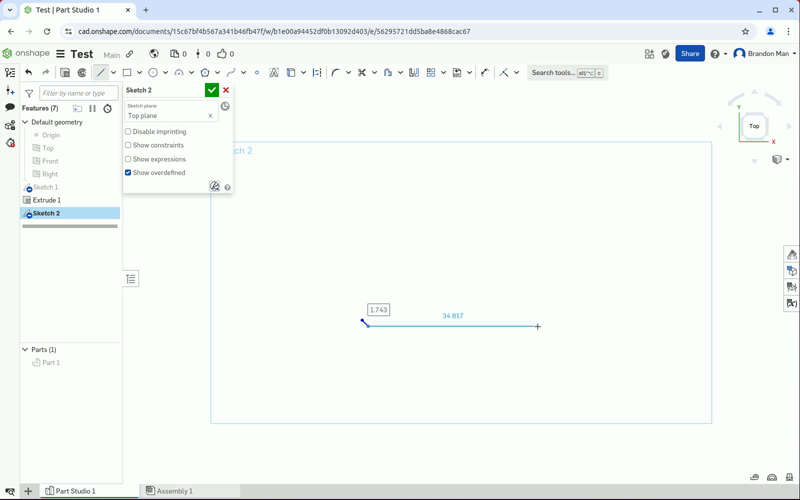
click(537, 326)
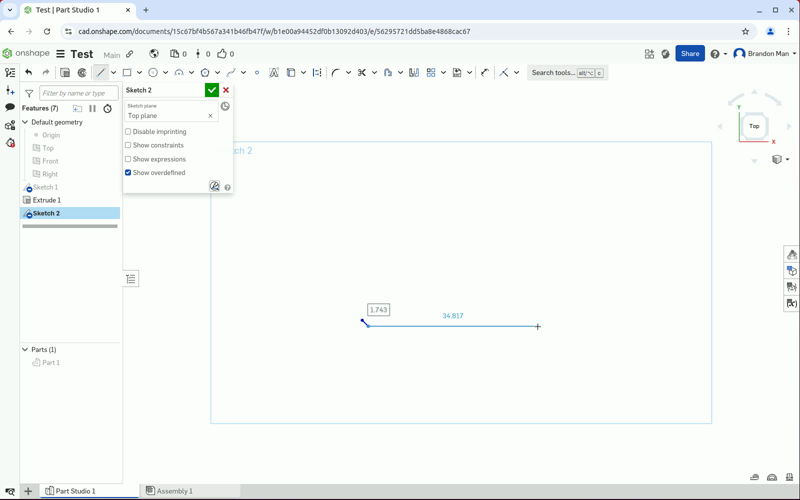
key_up(shift)
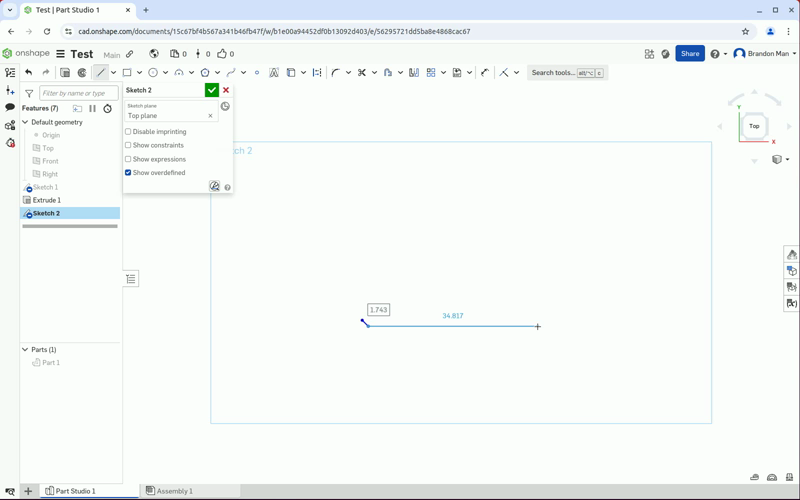
key_down(shift)
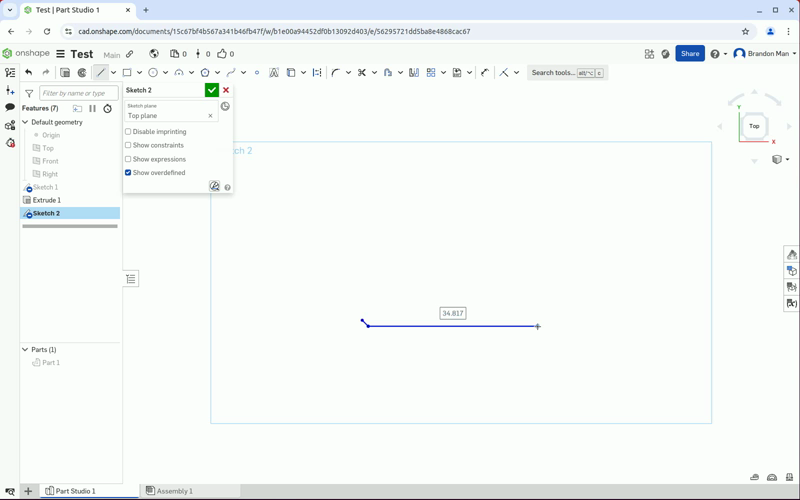
mouse_move(567, 326)
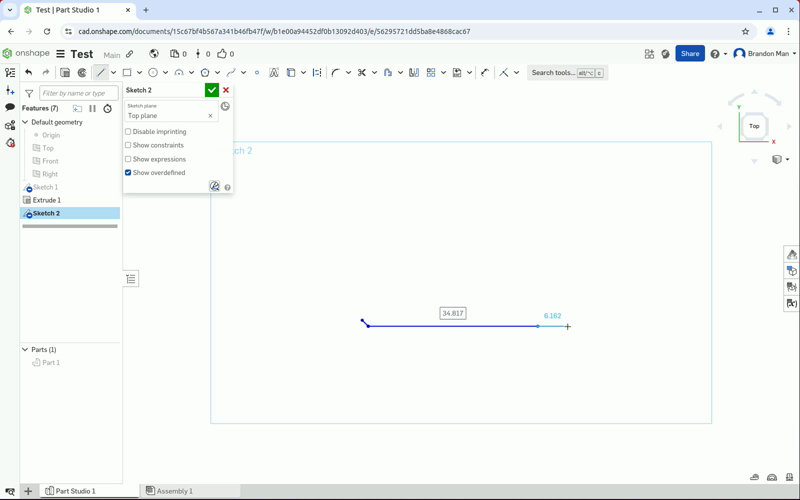
mouse_move(543, 320)
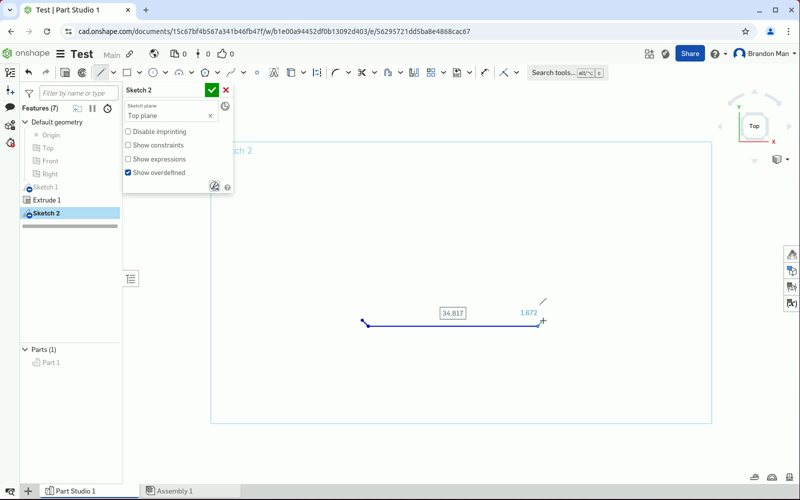
click(543, 320)
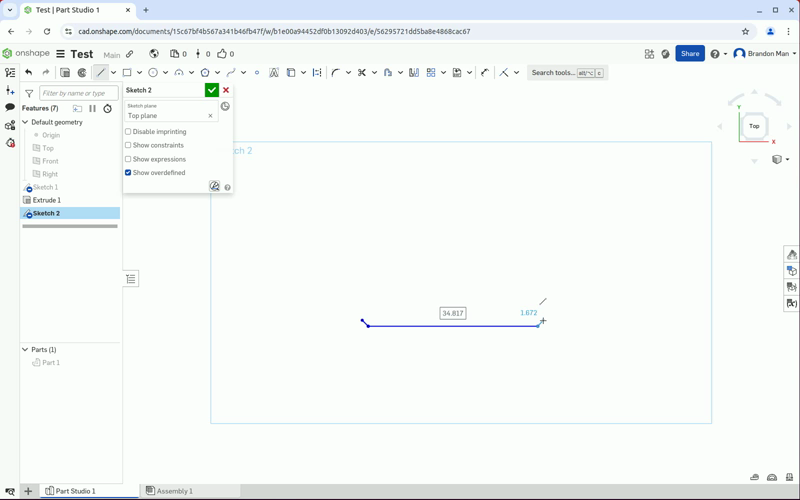
key_up(shift)
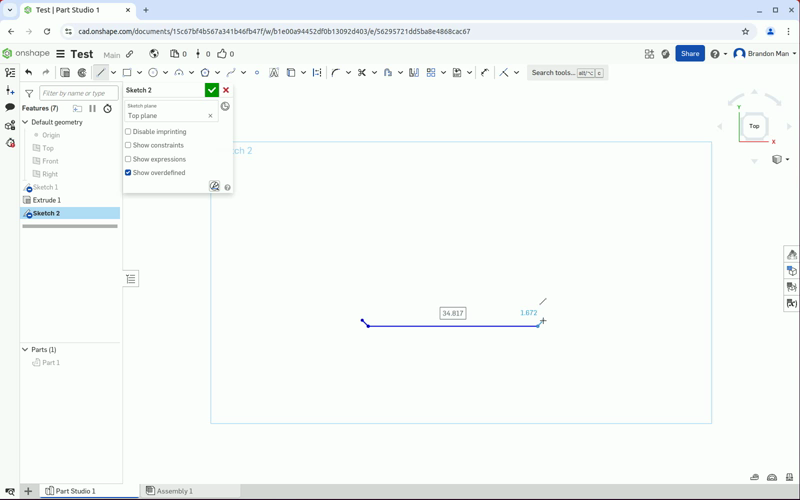
key_down(shift)
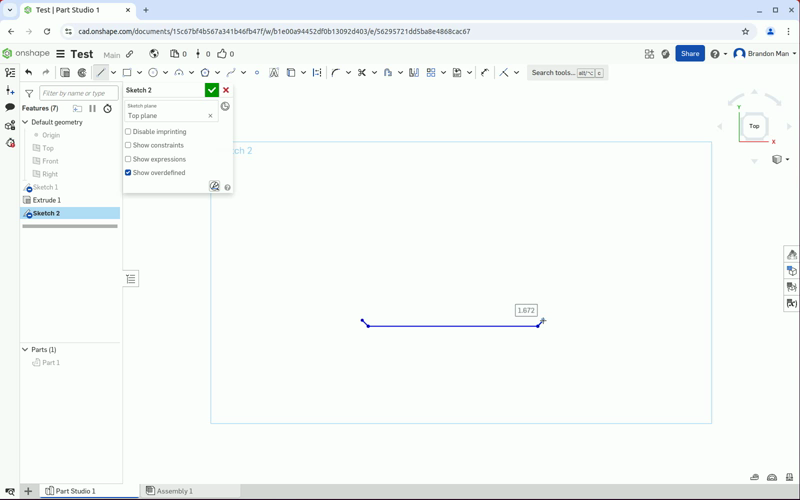
mouse_move(543, 253)
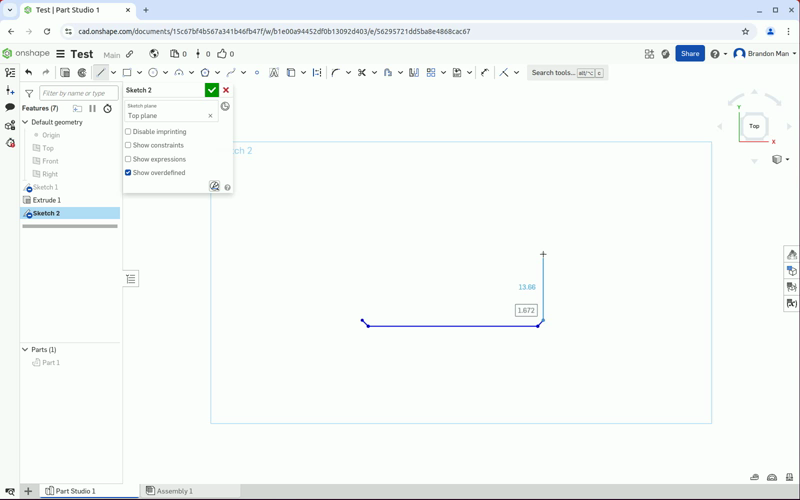
click(543, 253)
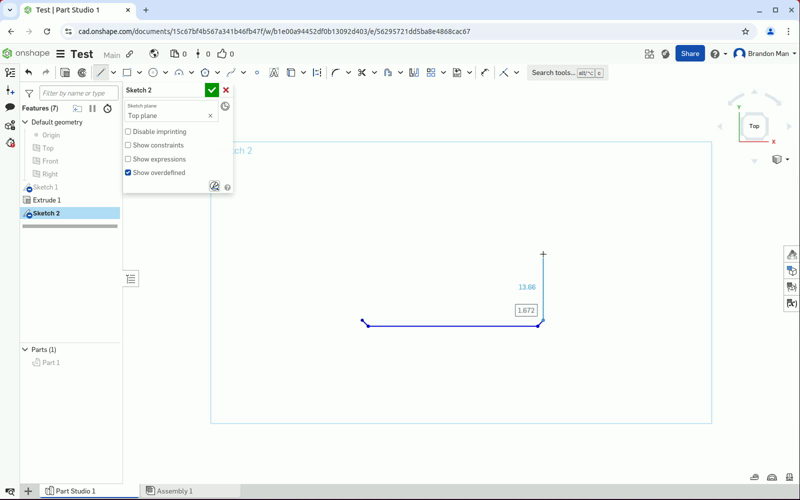
key_up(shift)
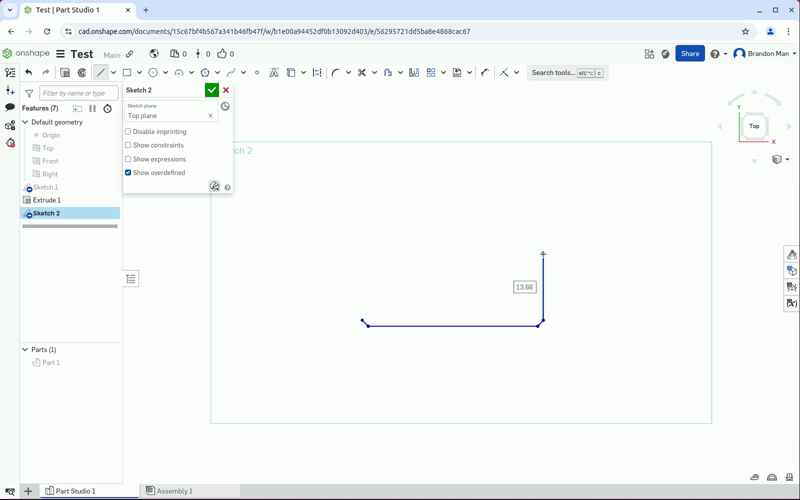
key_down(shift)
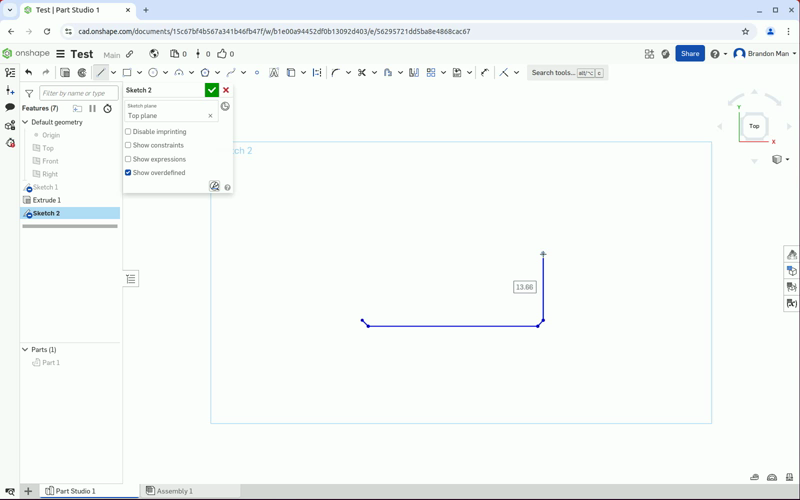
mouse_move(573, 253)
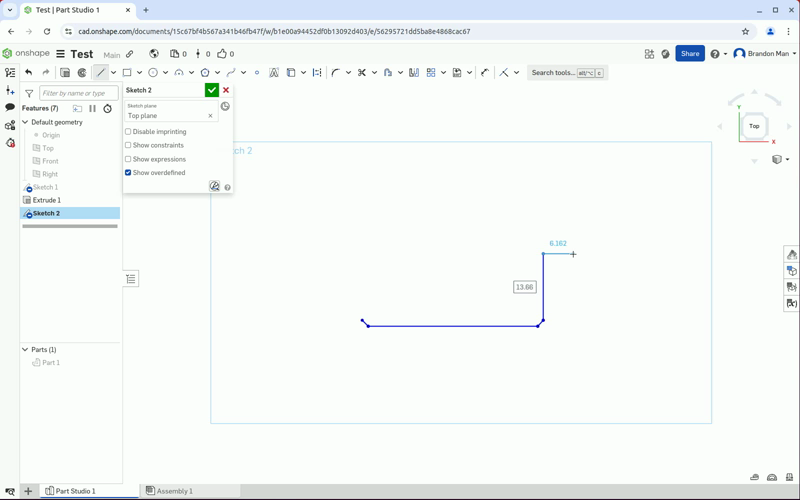
mouse_move(537, 248)
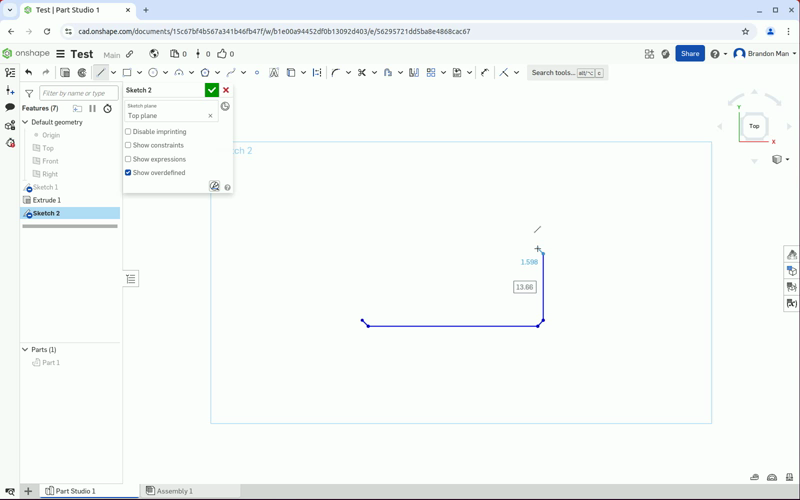
click(537, 248)
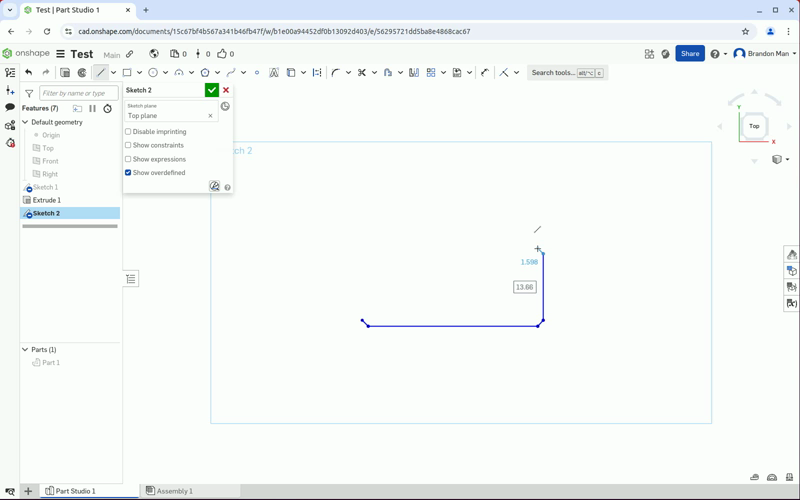
key_up(shift)
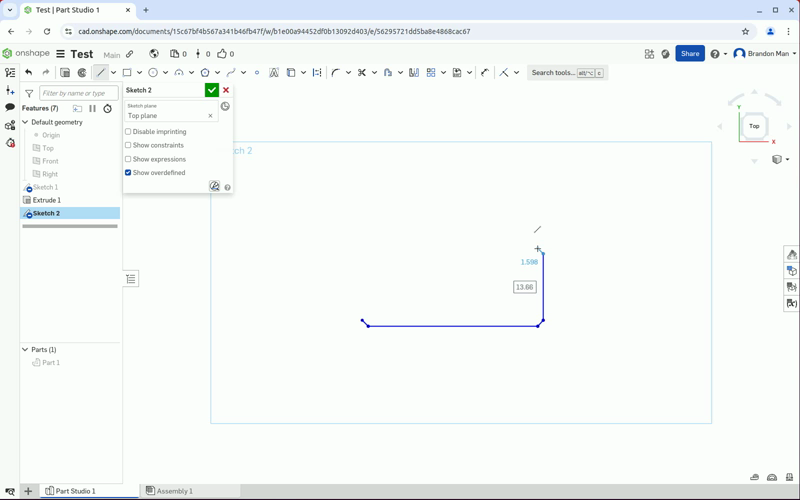
key_down(shift)
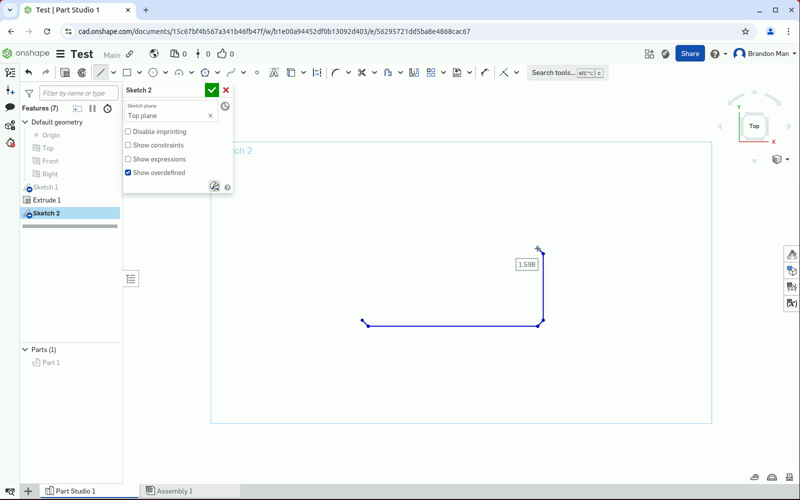
mouse_move(368, 248)
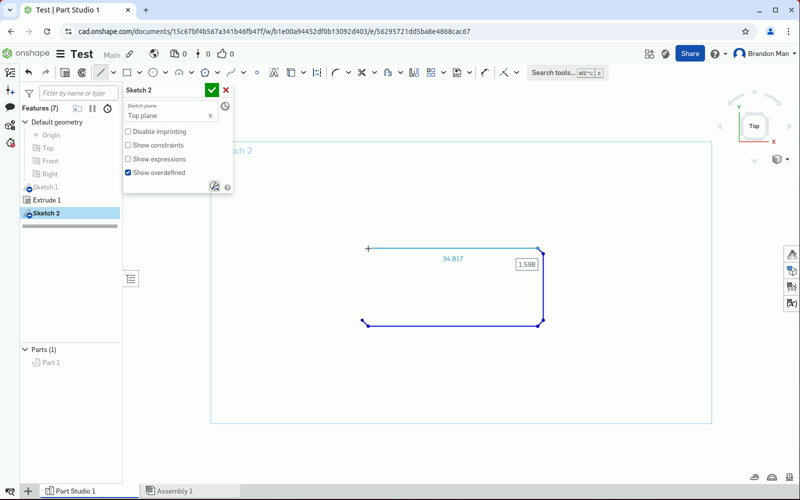
click(368, 248)
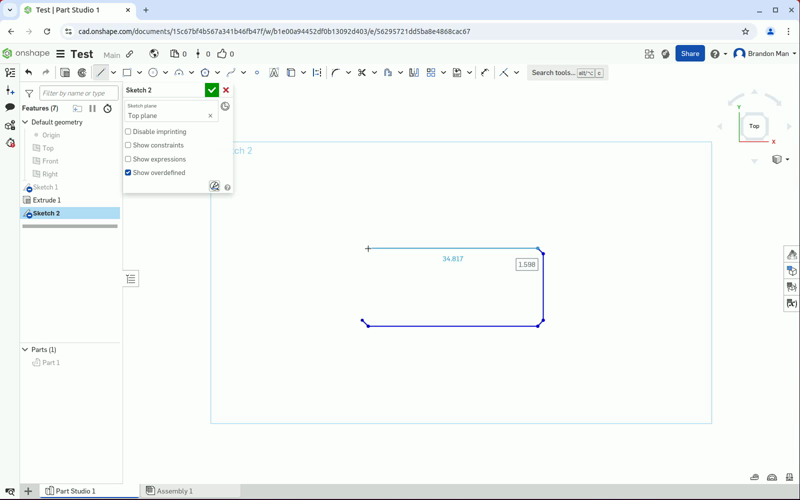
key_up(shift)
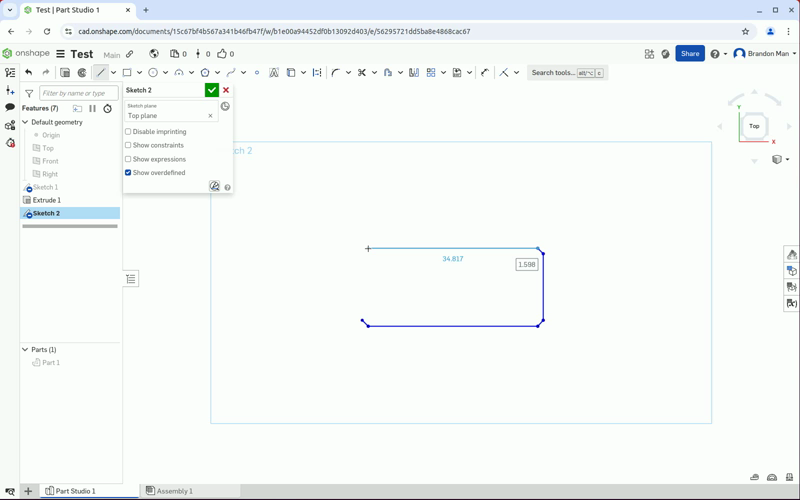
key_down(shift)
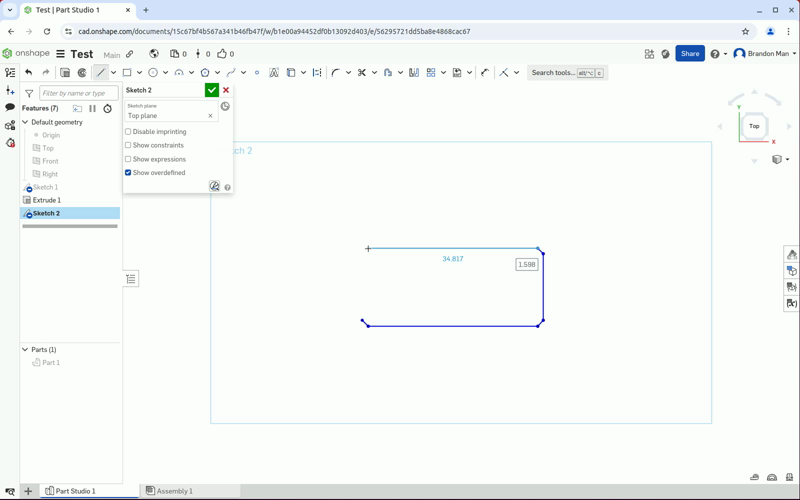
mouse_move(398, 248)
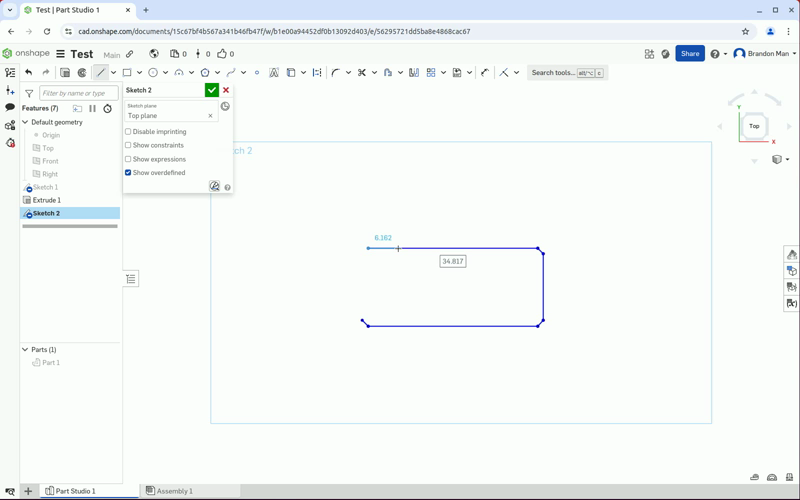
mouse_move(362, 253)
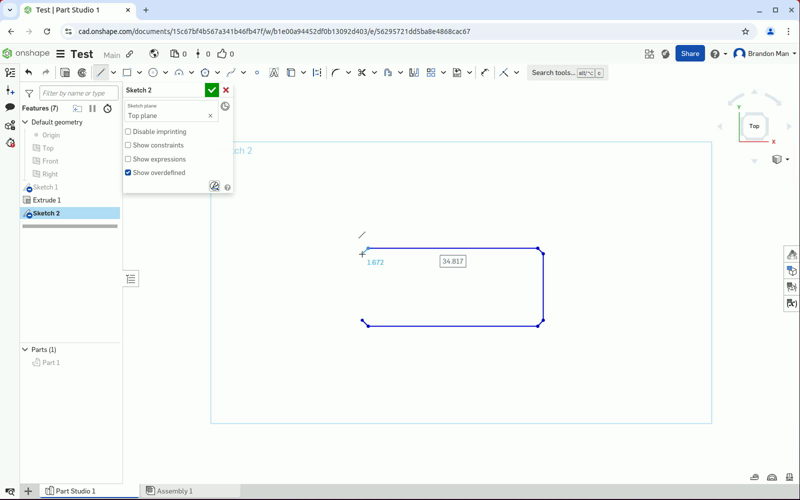
click(362, 253)
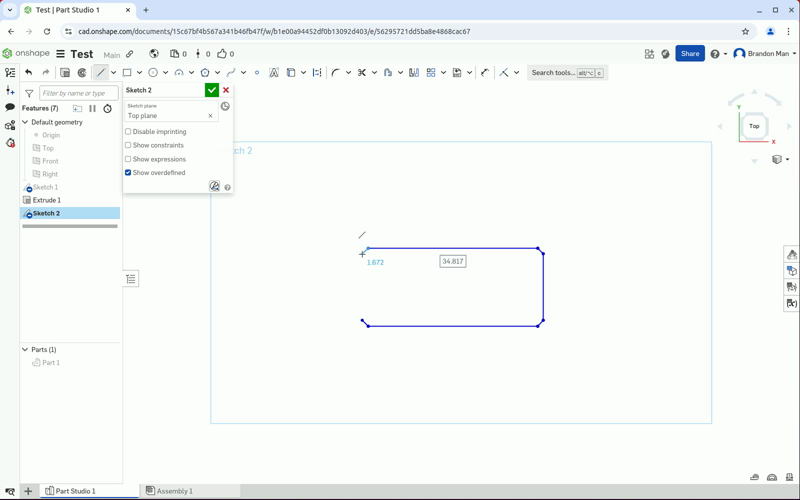
key_up(shift)
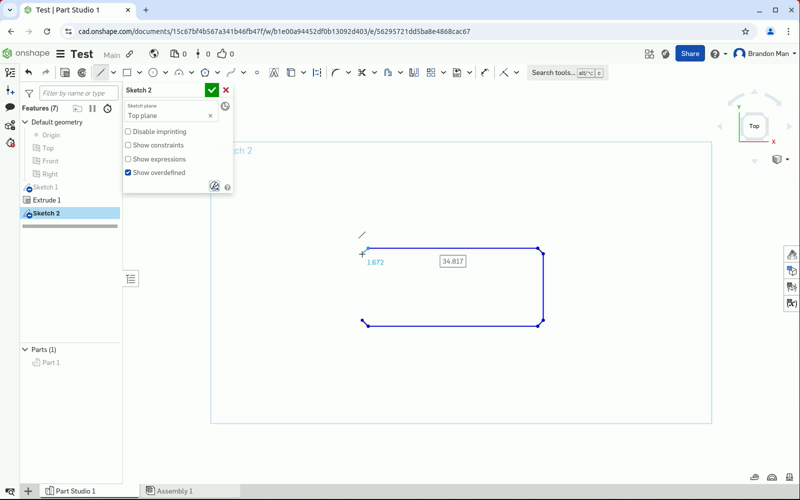
key_down(shift)
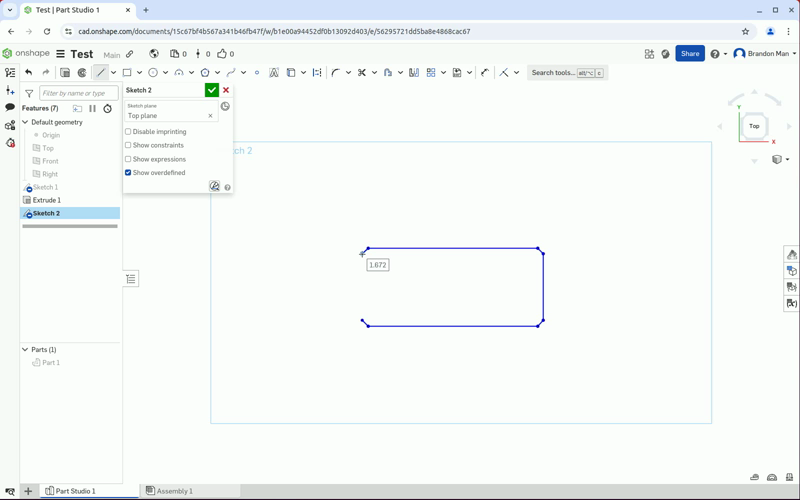
mouse_move(362, 320)
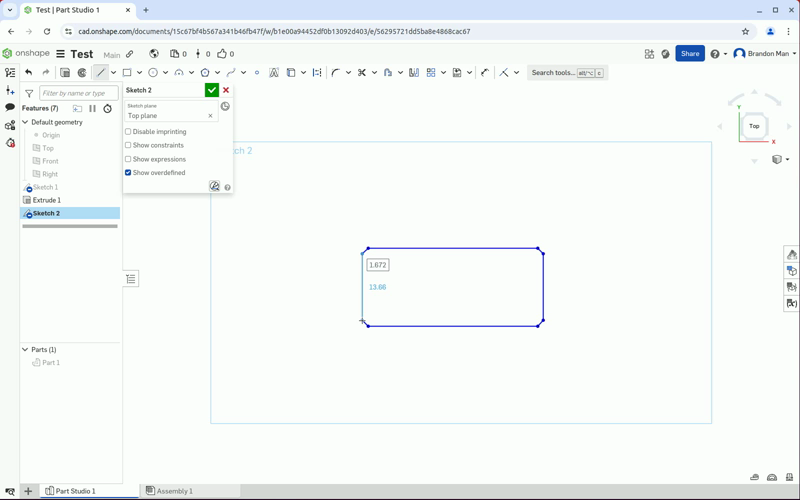
key_up(shift)
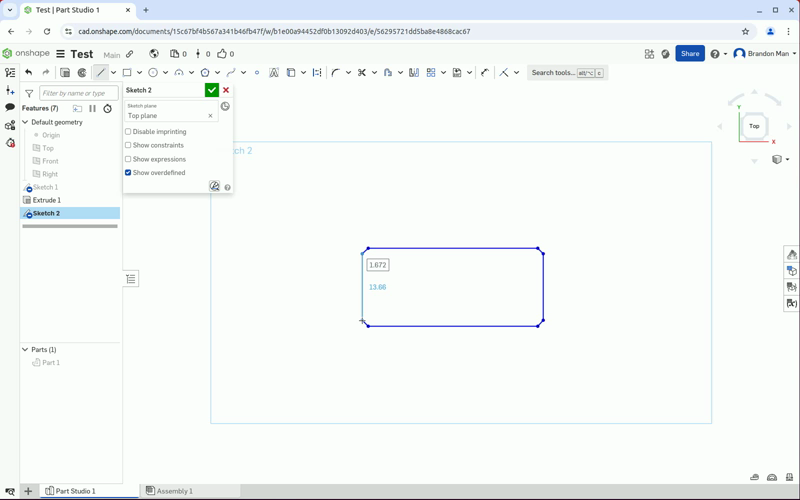
click(362, 320)
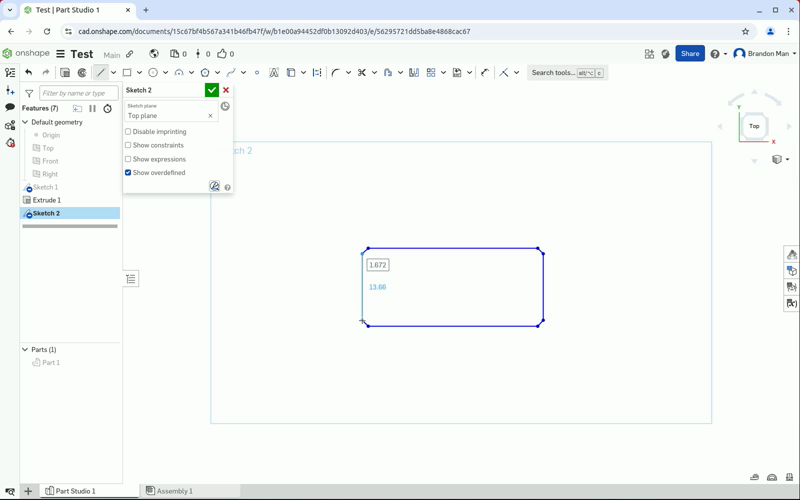
key(esc)
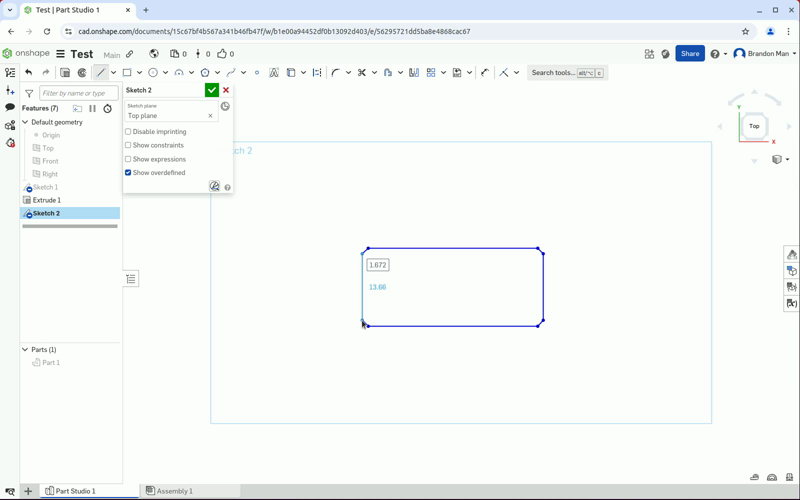
key(l)
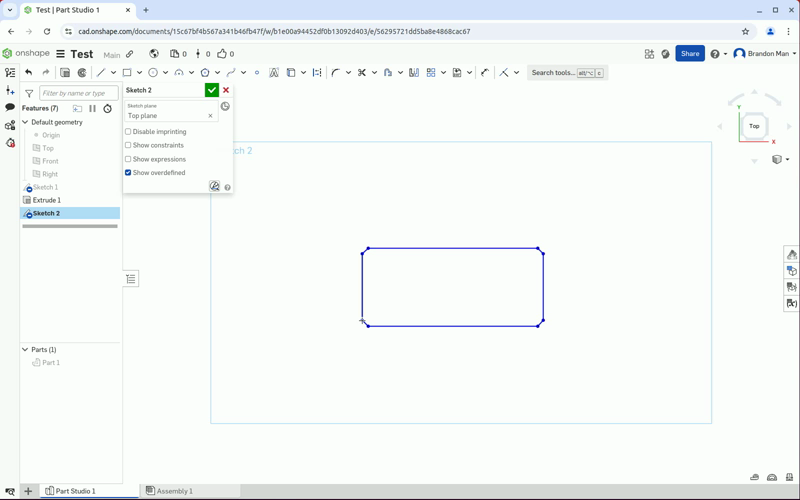
key_down(shift)
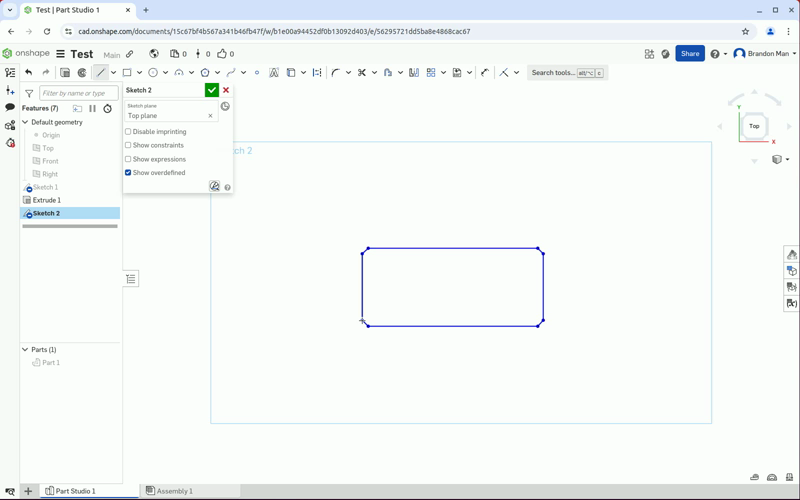
mouse_move(364, 320)
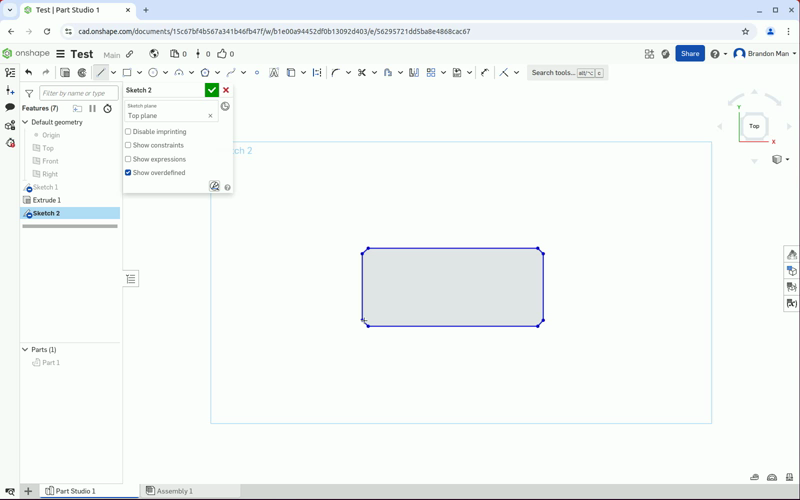
scroll(6)
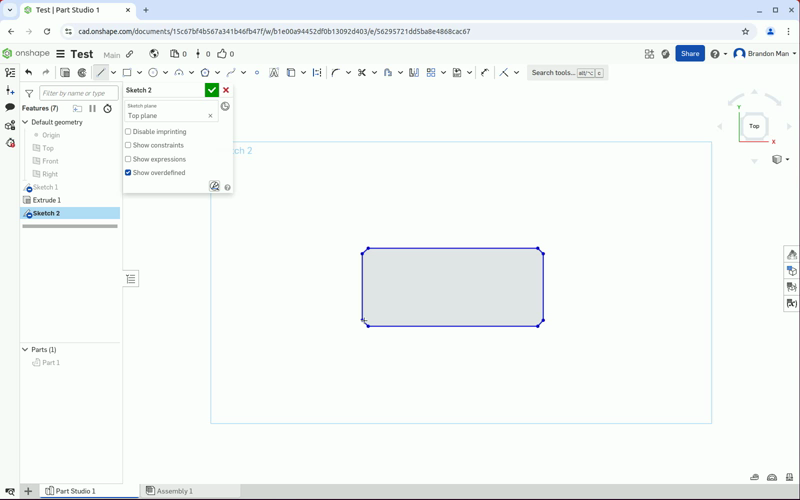
scroll(6)
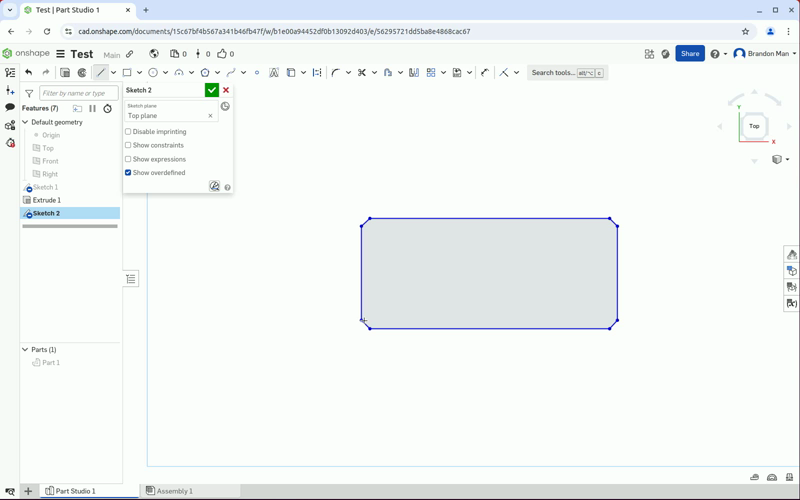
scroll(6)
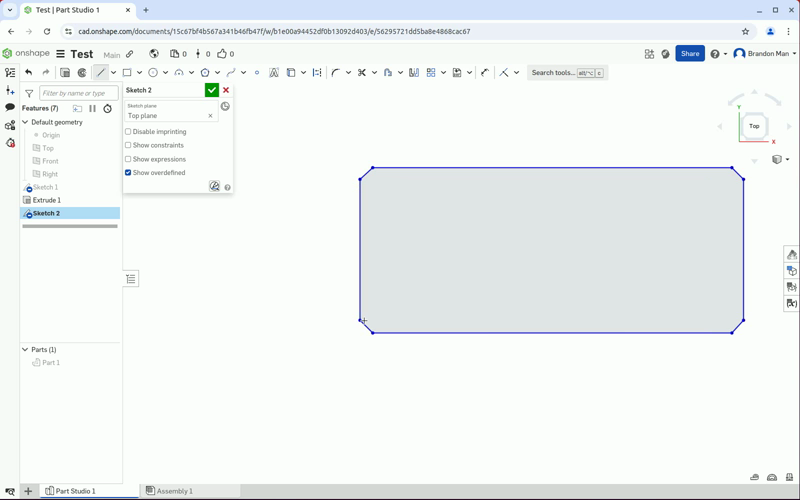
scroll(6)
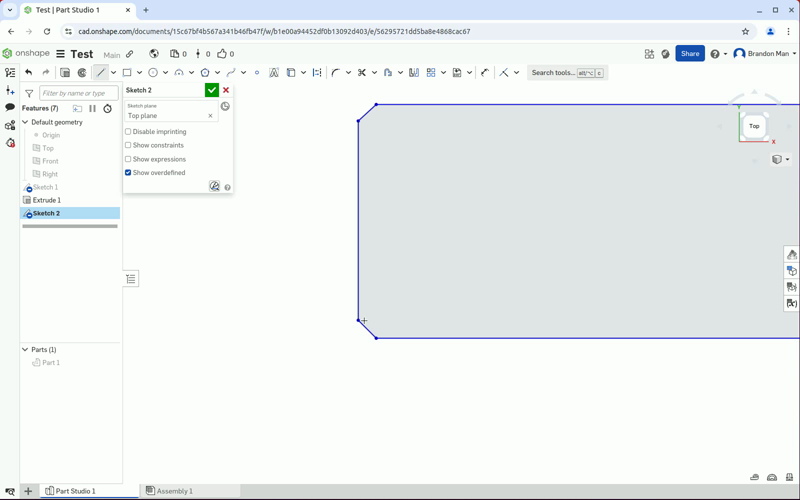
scroll(6)
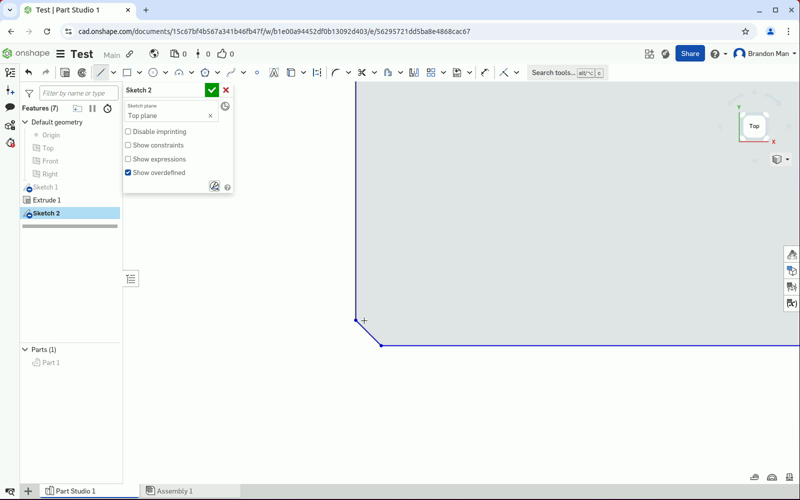
scroll(6)
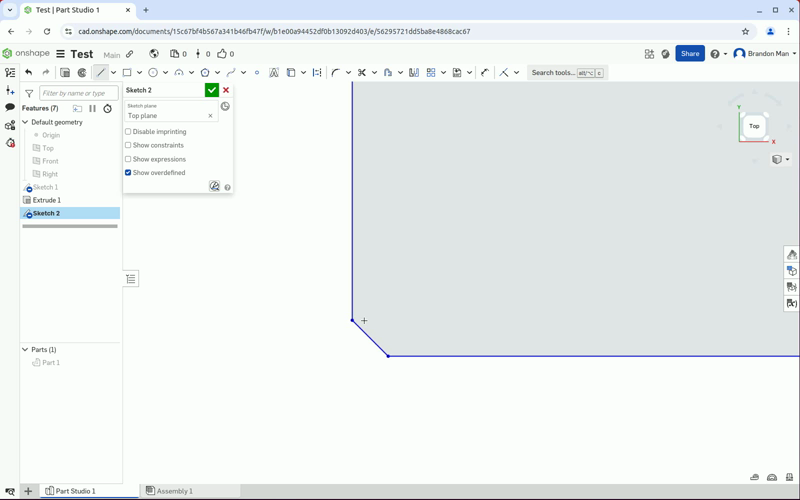
scroll(6)
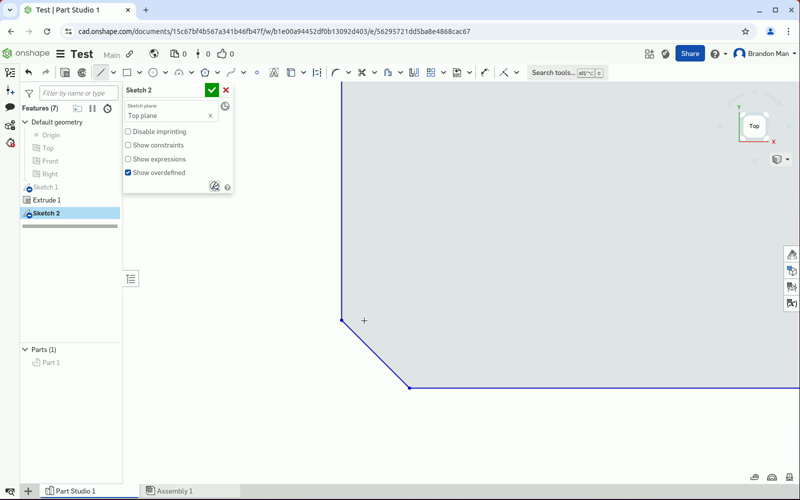
click(364, 320)
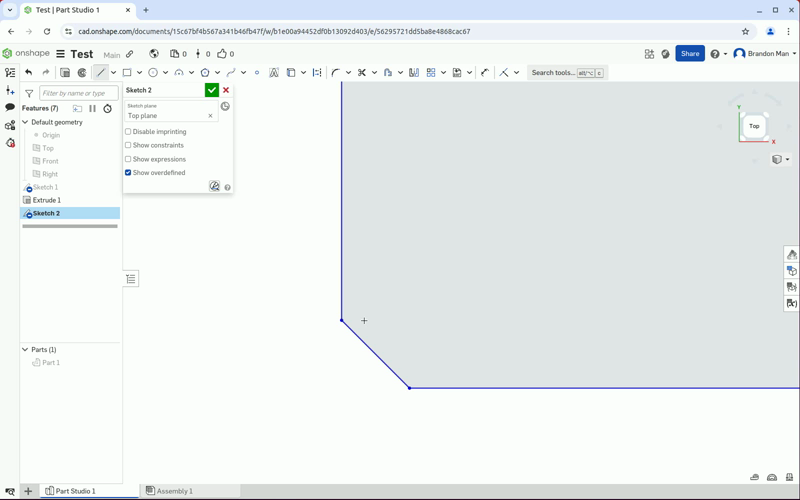
scroll(-6)
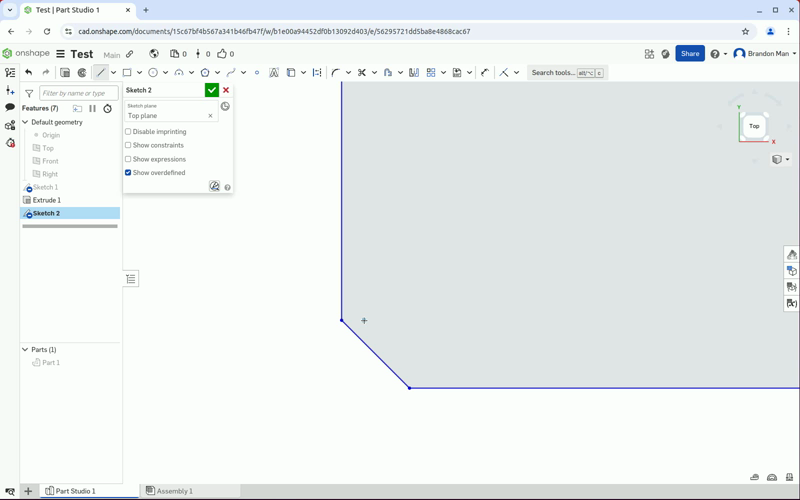
scroll(-6)
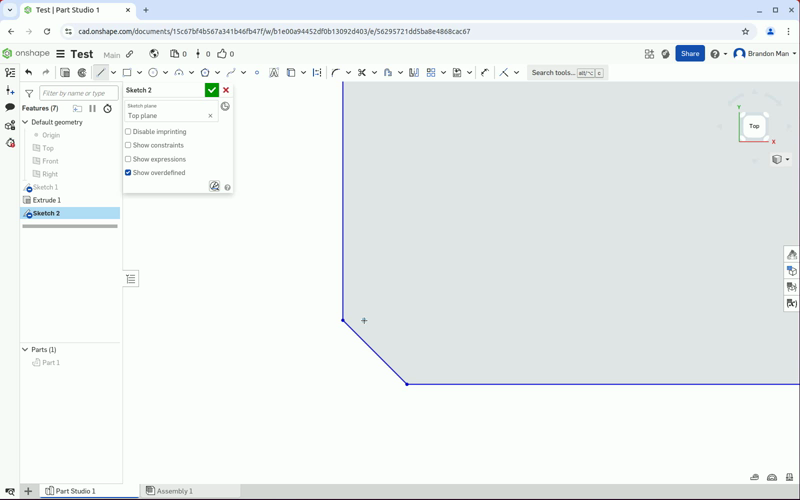
scroll(-6)
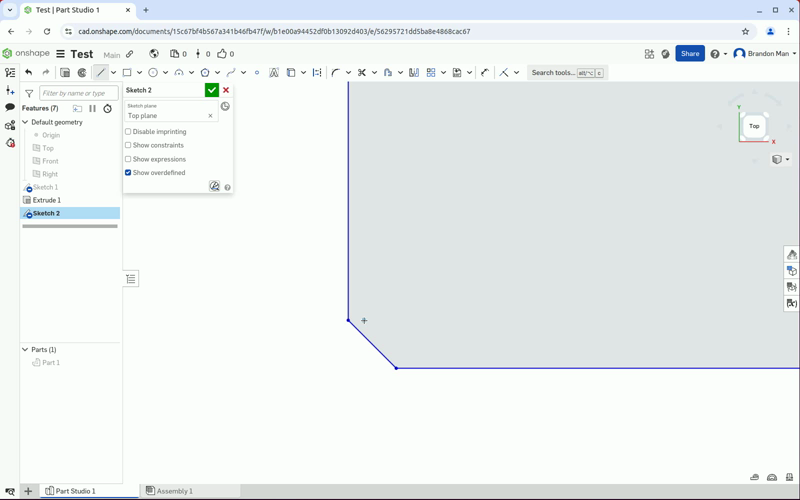
scroll(-6)
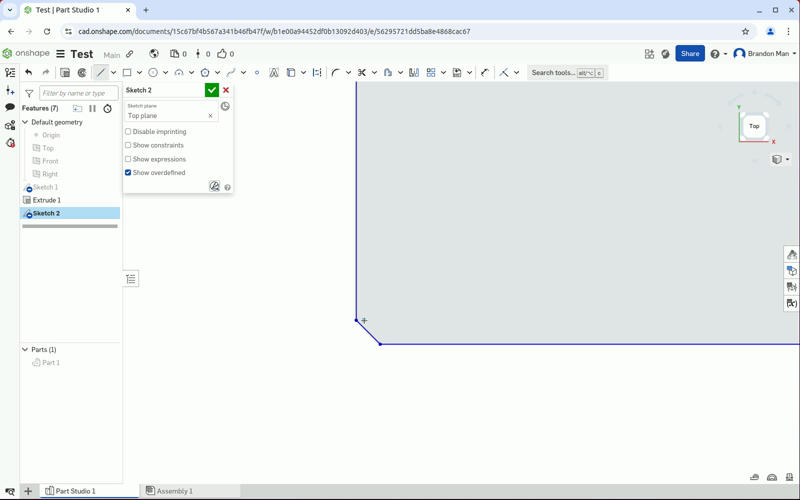
scroll(-6)
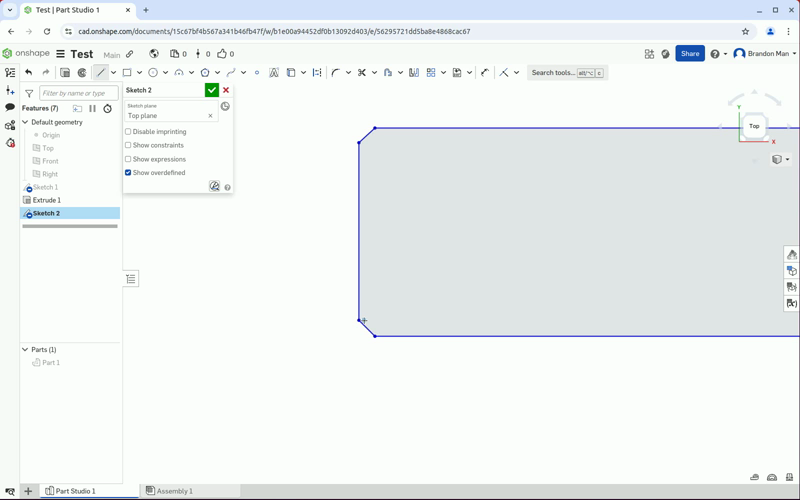
scroll(-6)
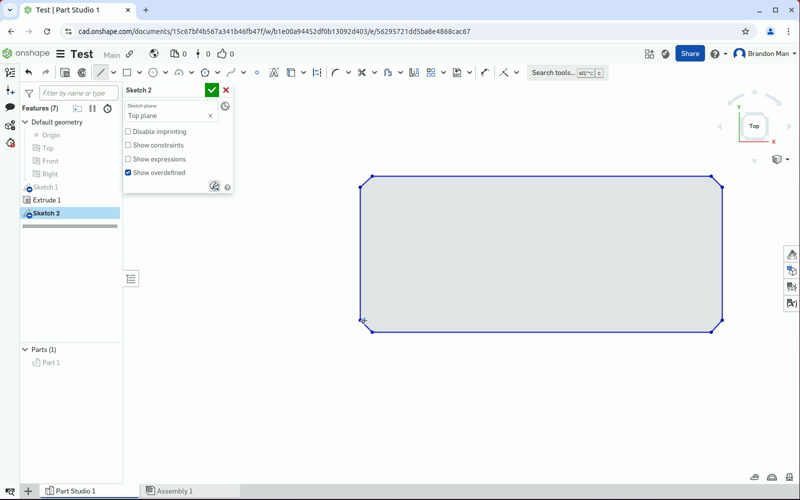
scroll(-6)
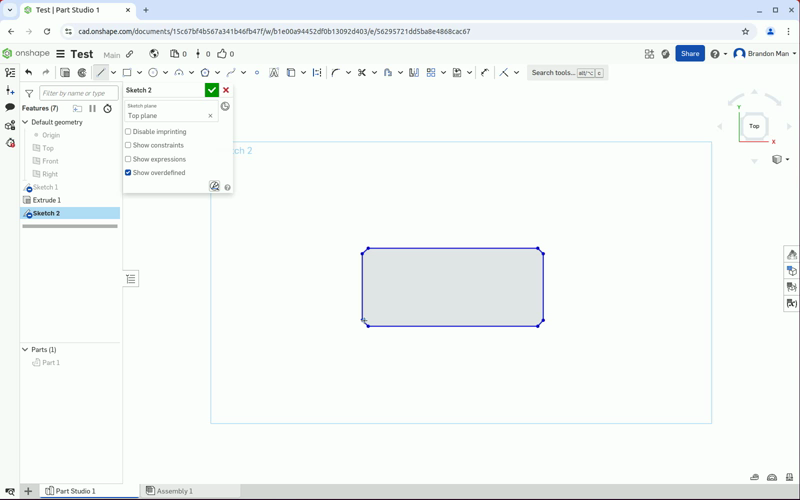
key_up(shift)
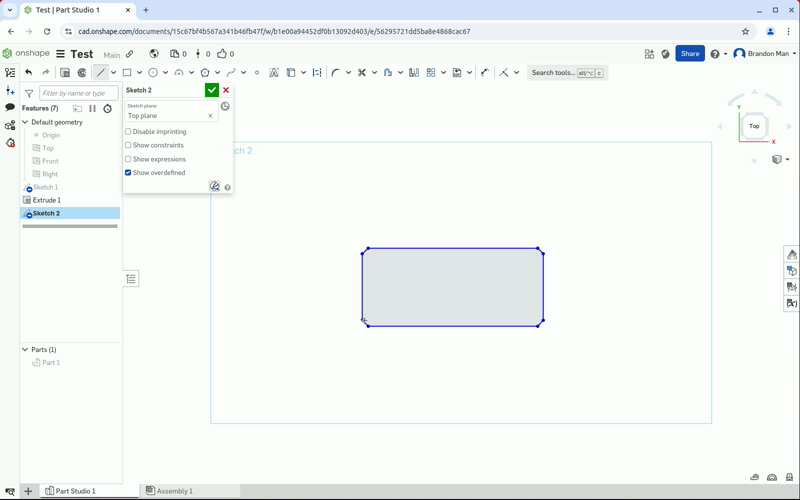
key_down(shift)
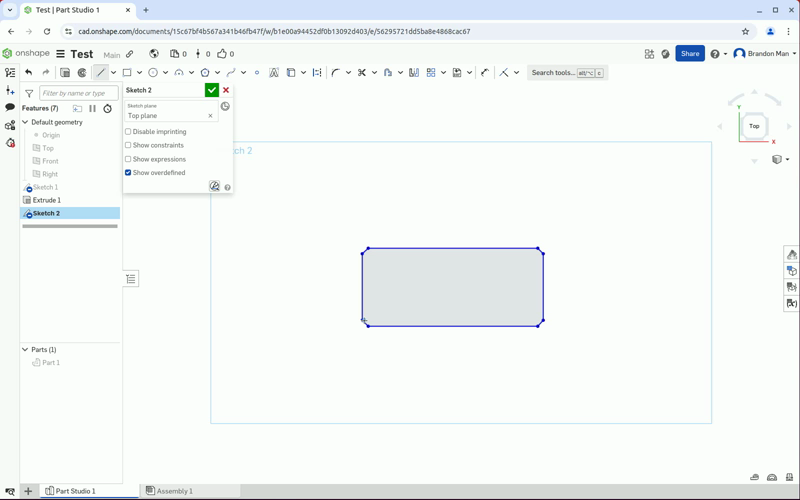
mouse_move(394, 320)
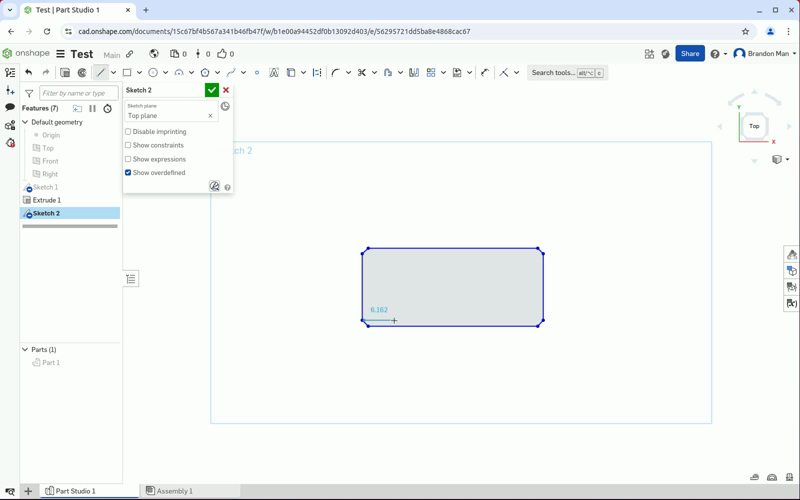
mouse_move(368, 324)
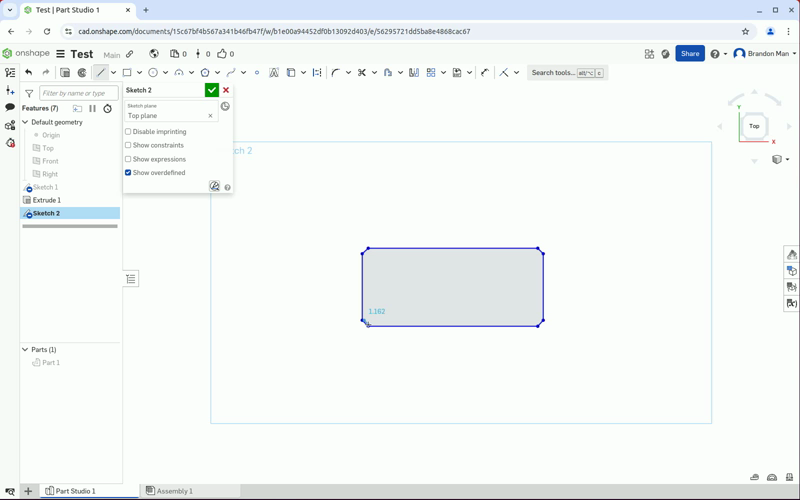
scroll(6)
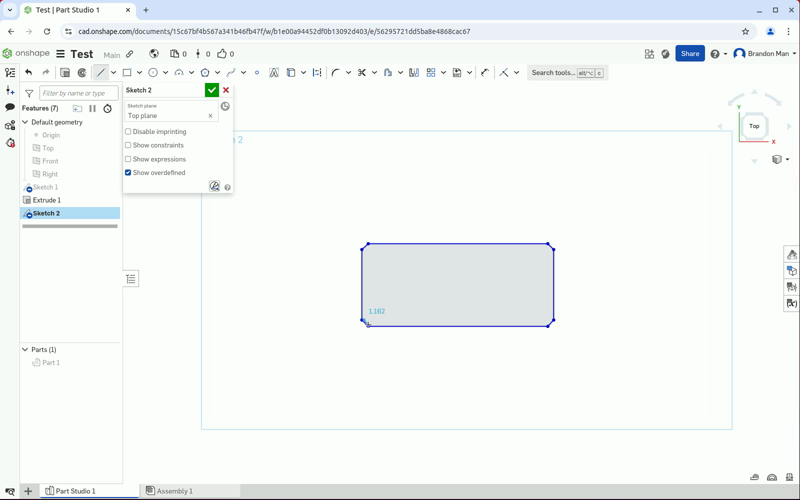
scroll(6)
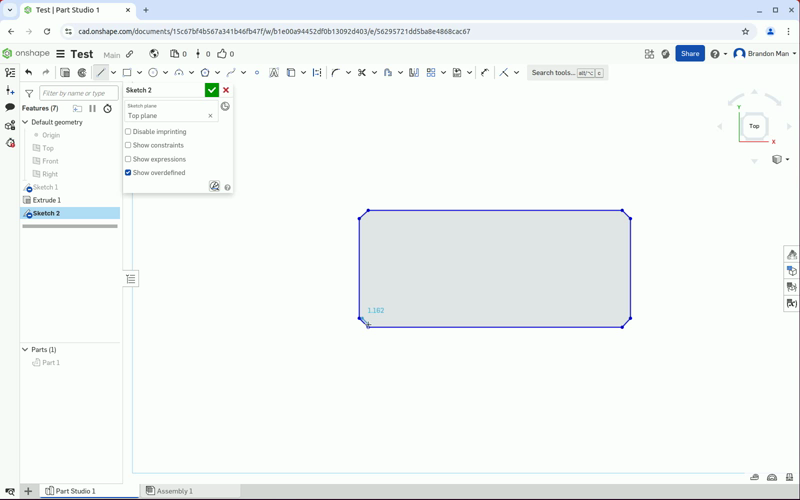
scroll(6)
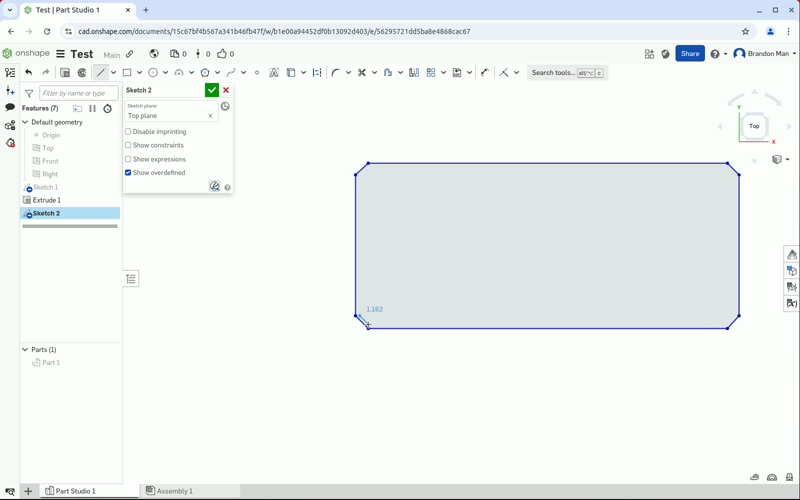
scroll(6)
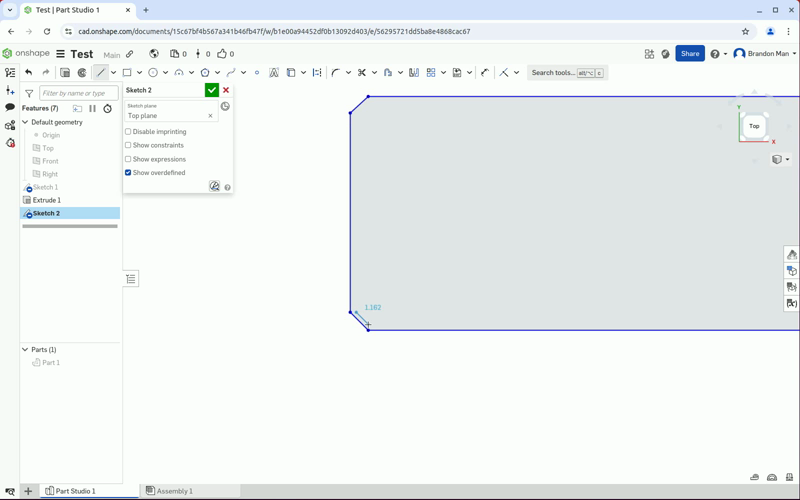
scroll(6)
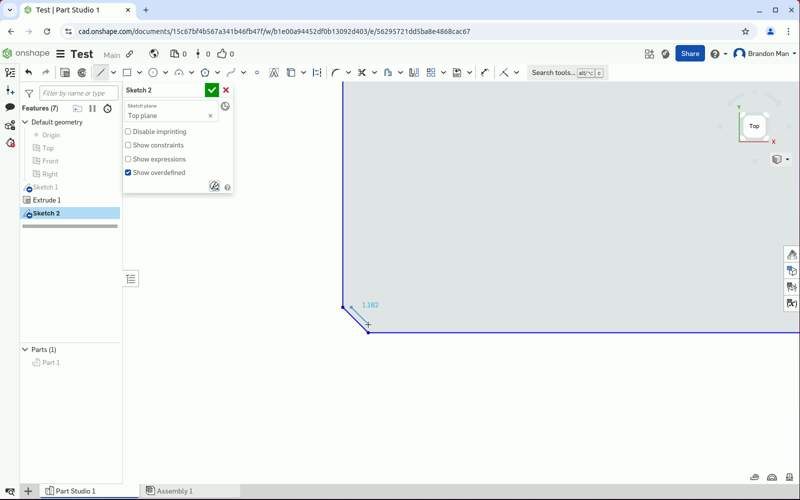
scroll(6)
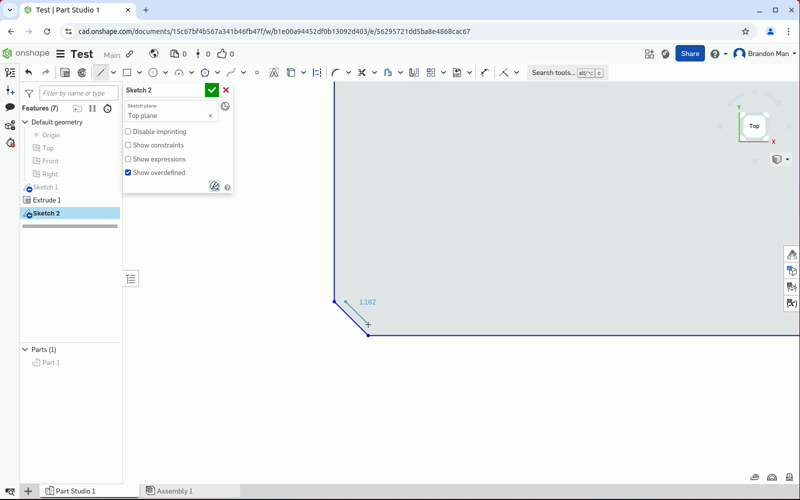
scroll(6)
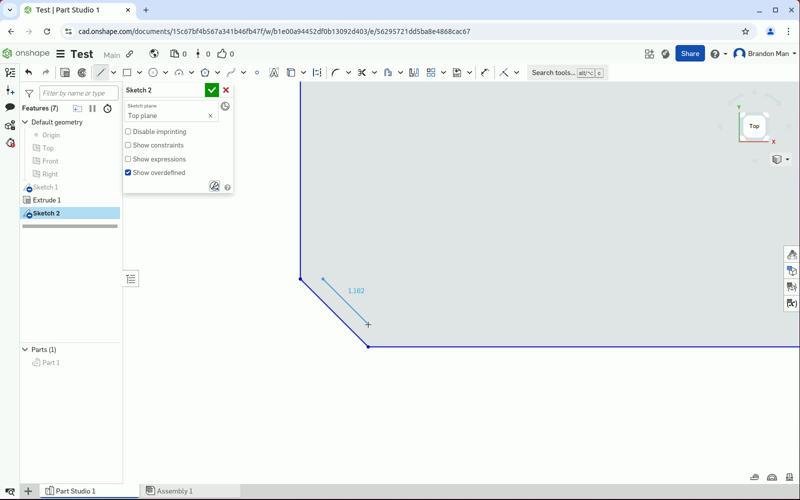
click(368, 324)
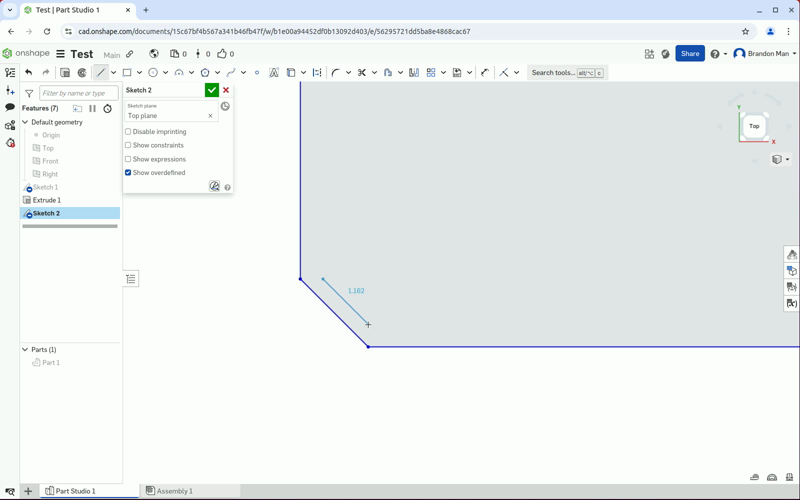
scroll(-6)
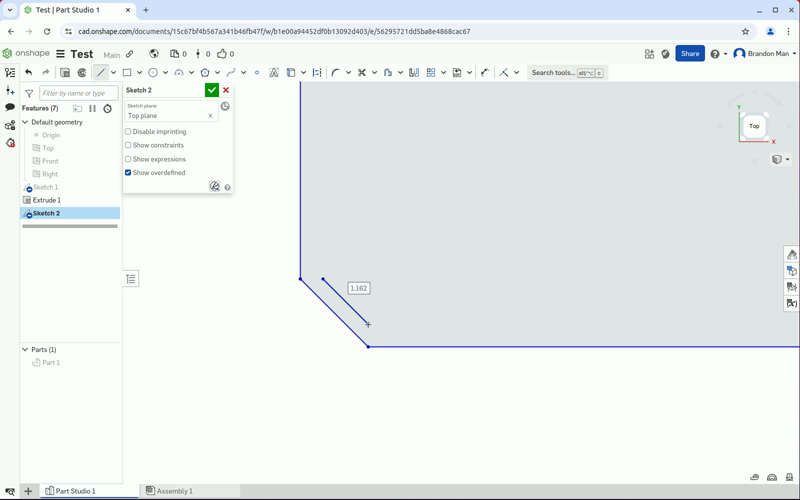
scroll(-6)
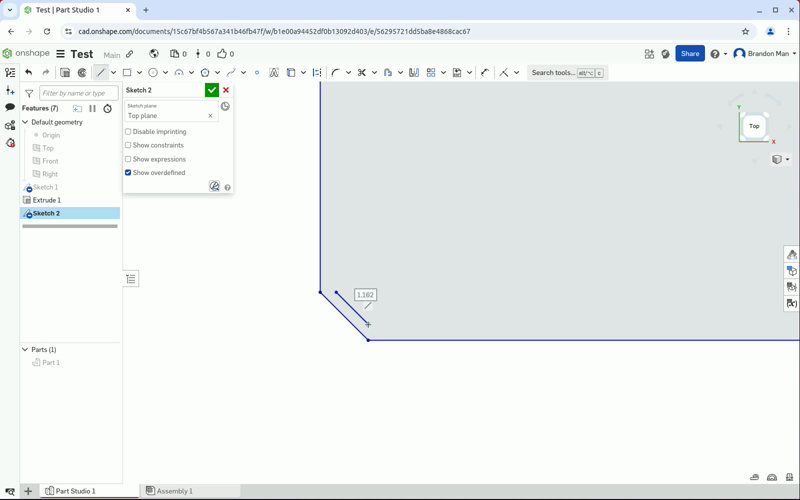
scroll(-6)
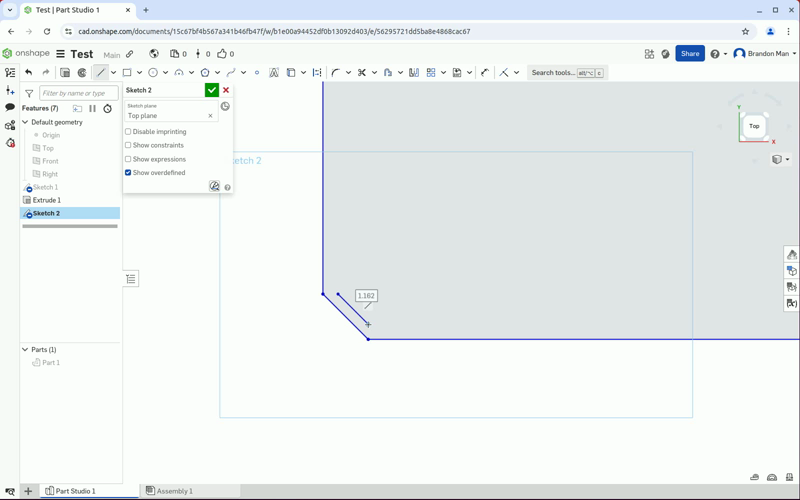
scroll(-6)
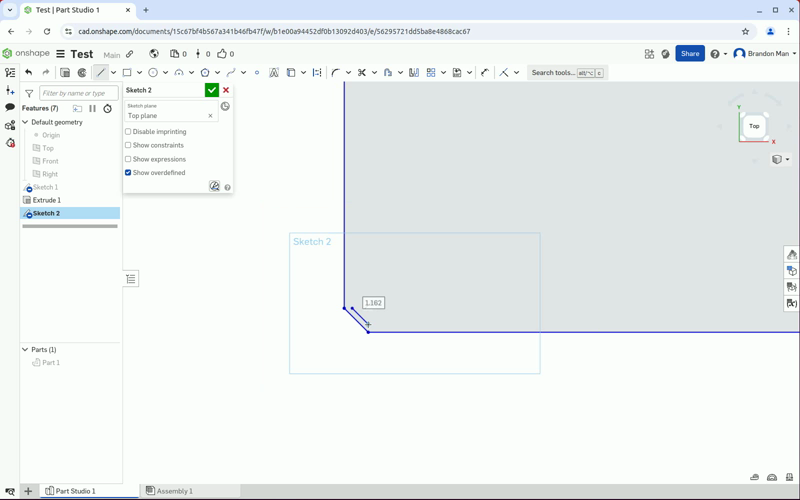
scroll(-6)
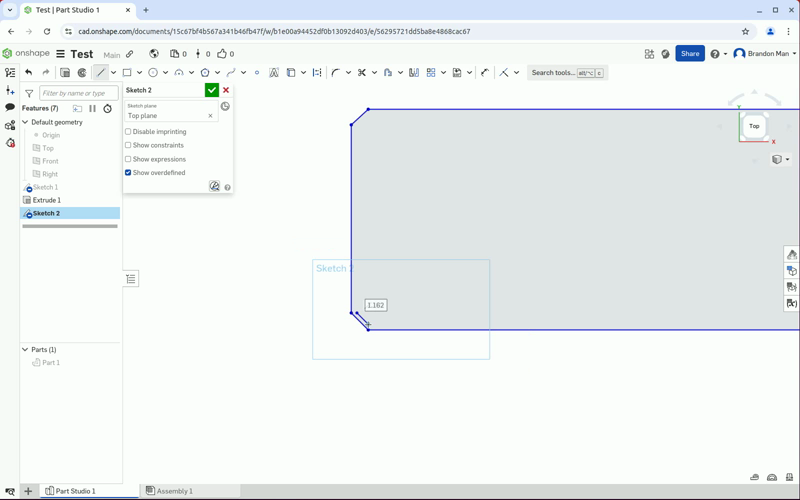
scroll(-6)
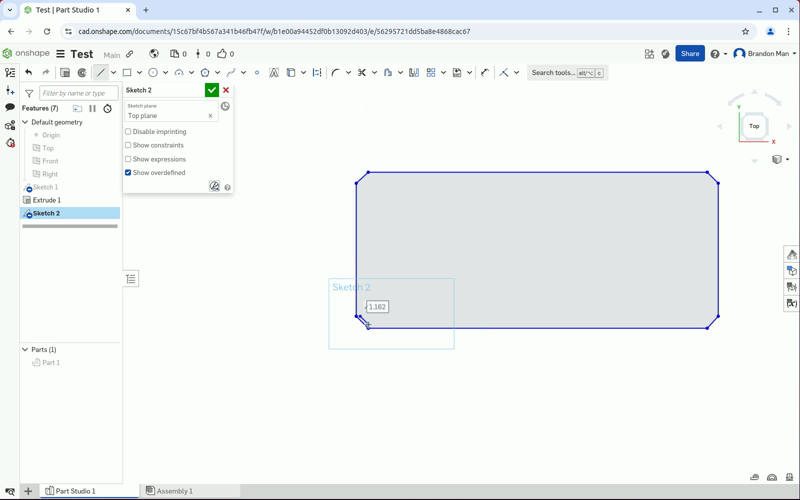
scroll(-6)
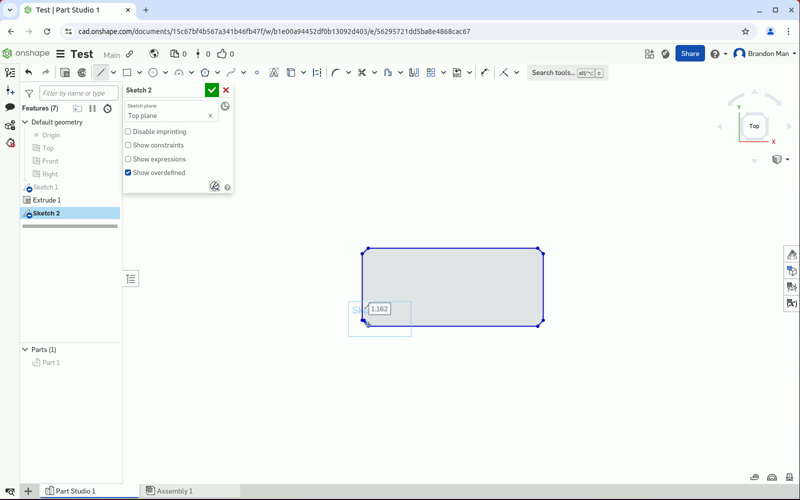
key_up(shift)
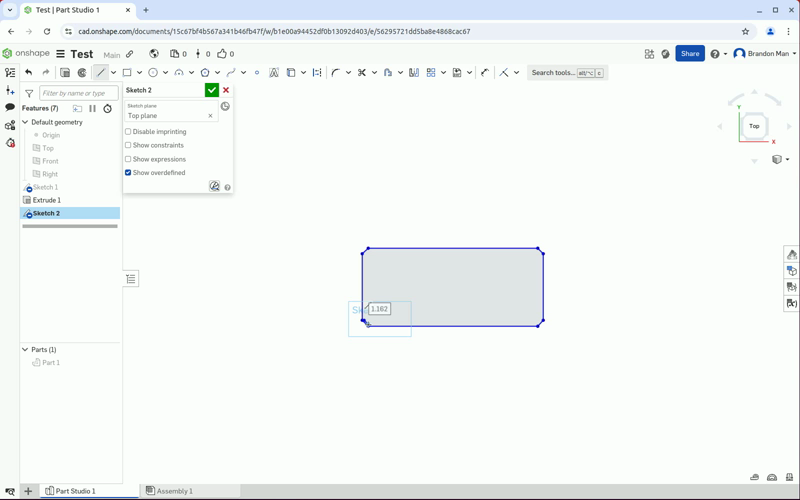
key_down(shift)
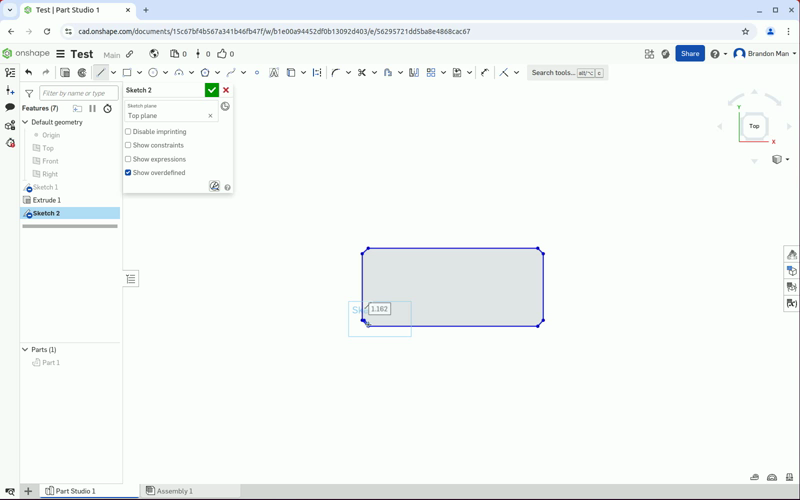
mouse_move(537, 324)
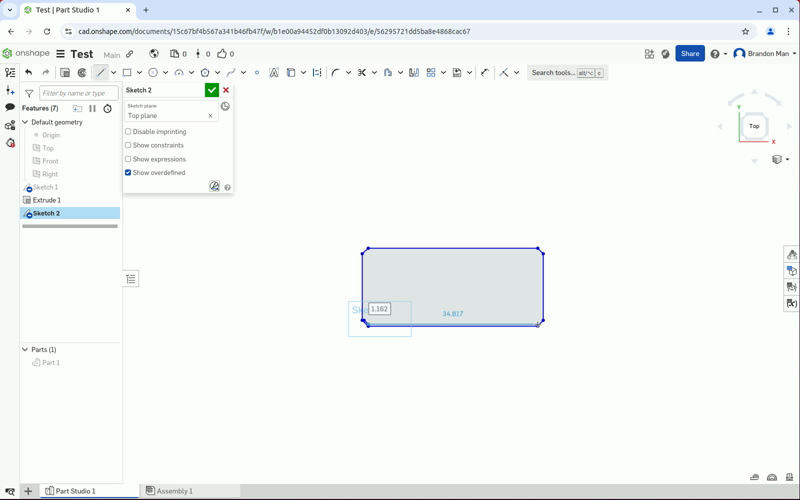
scroll(6)
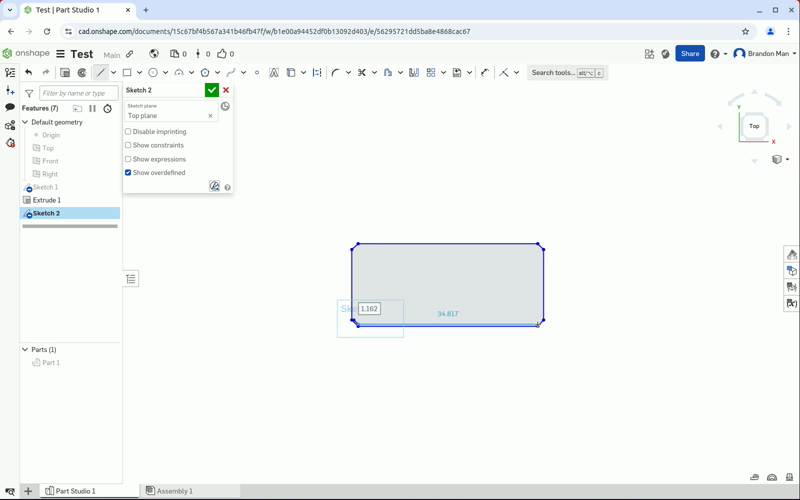
scroll(6)
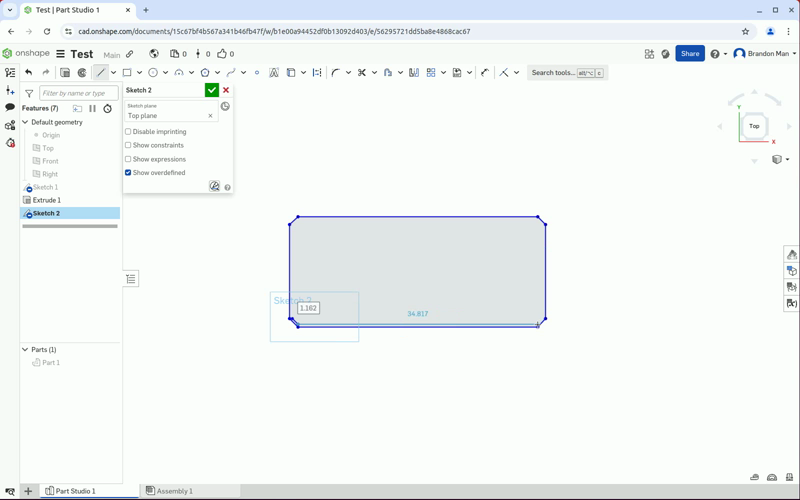
scroll(6)
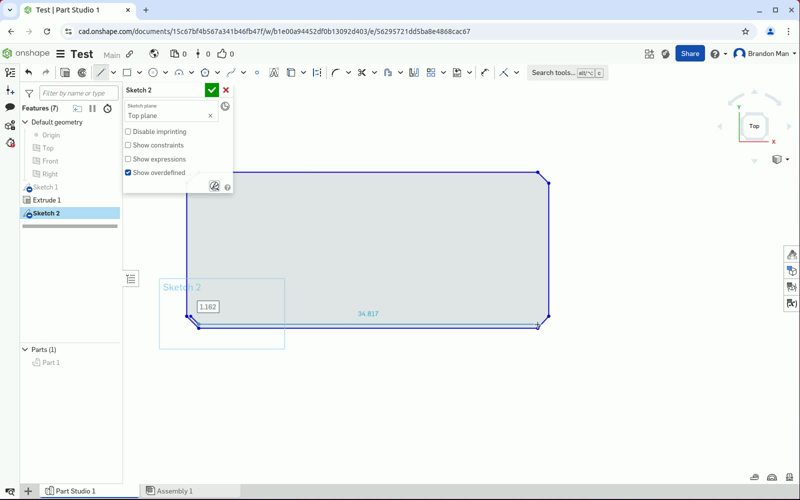
scroll(6)
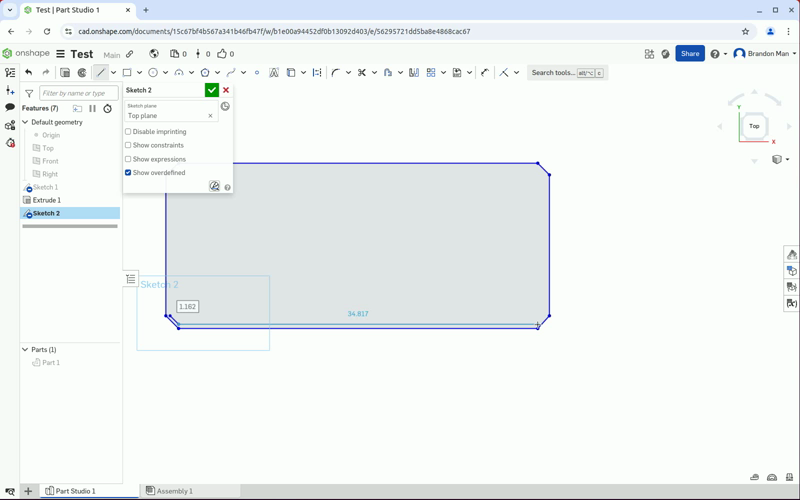
scroll(6)
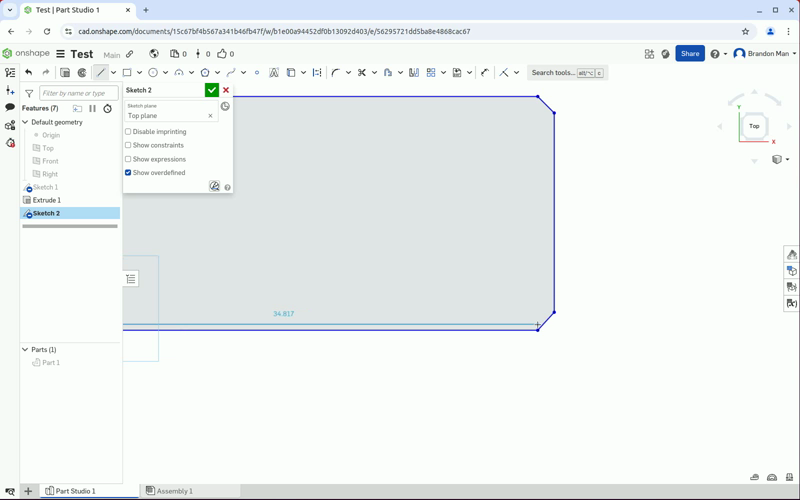
scroll(6)
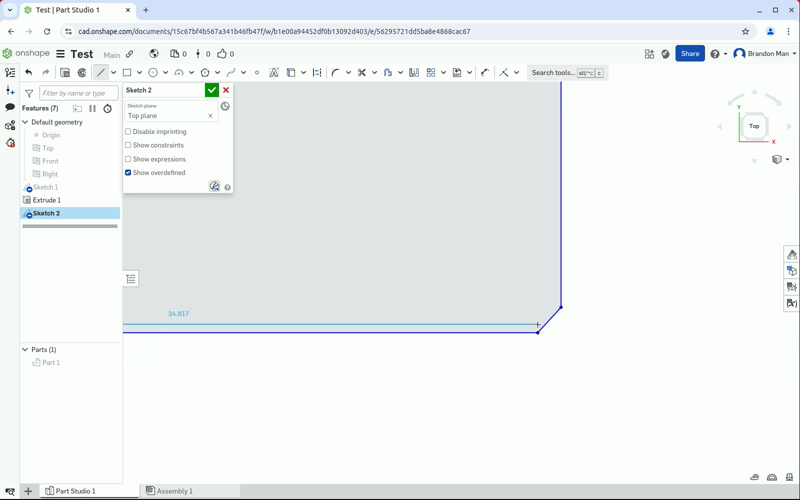
scroll(6)
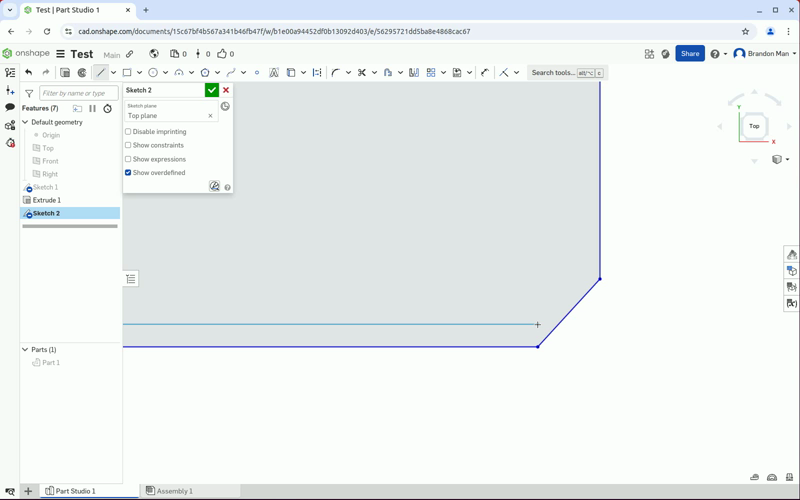
click(537, 324)
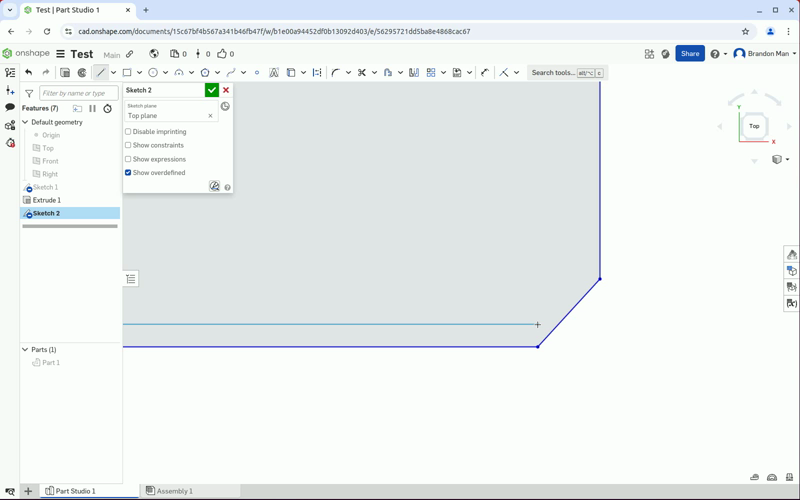
scroll(-6)
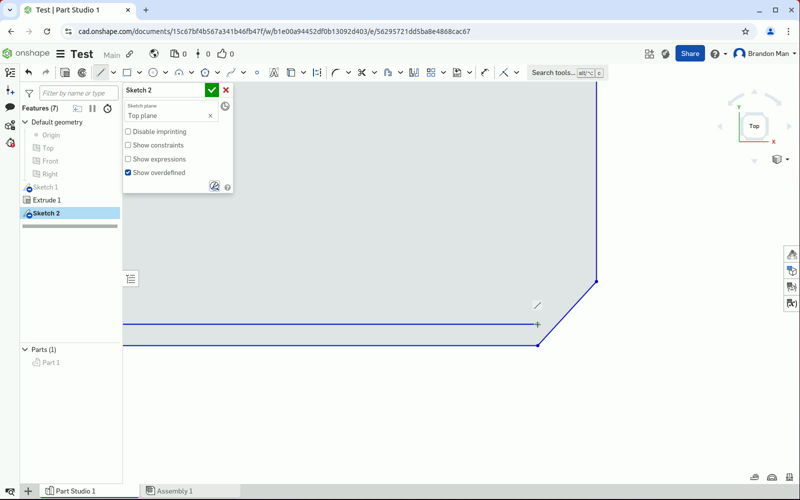
scroll(-6)
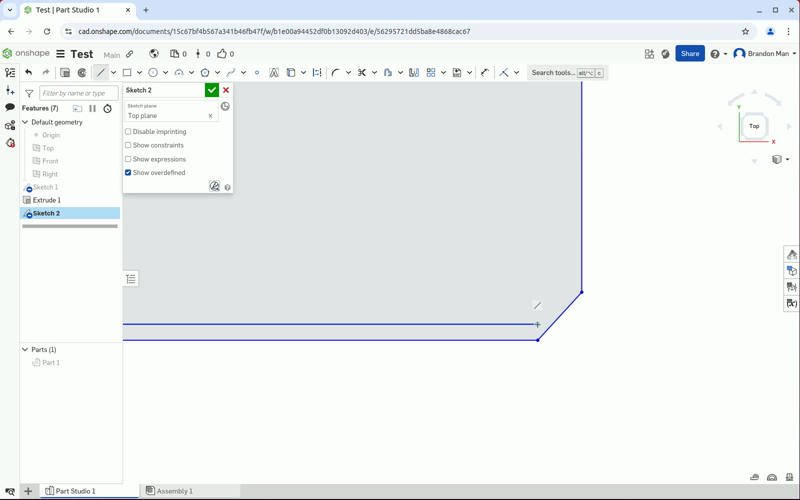
scroll(-6)
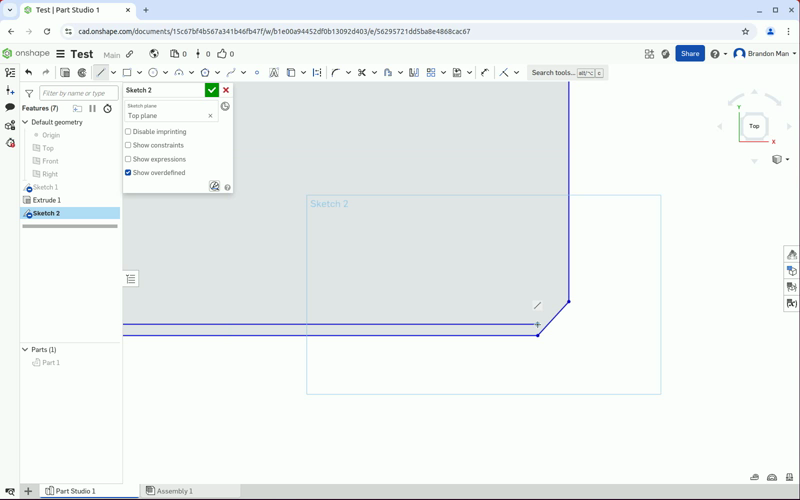
scroll(-6)
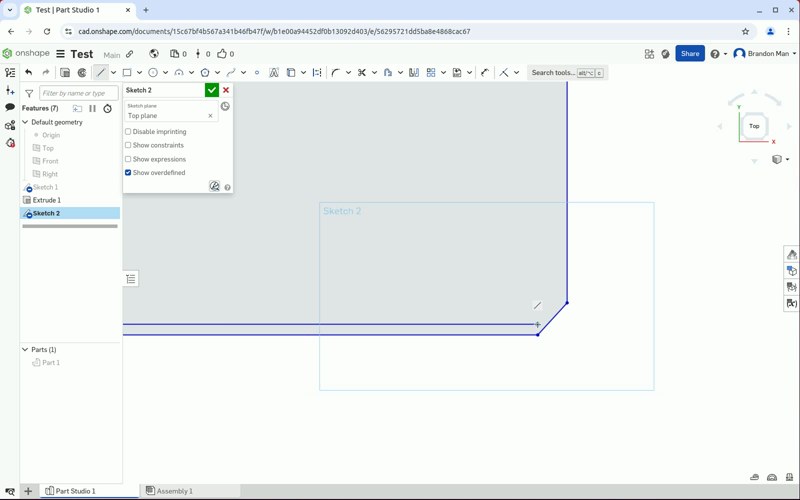
scroll(-6)
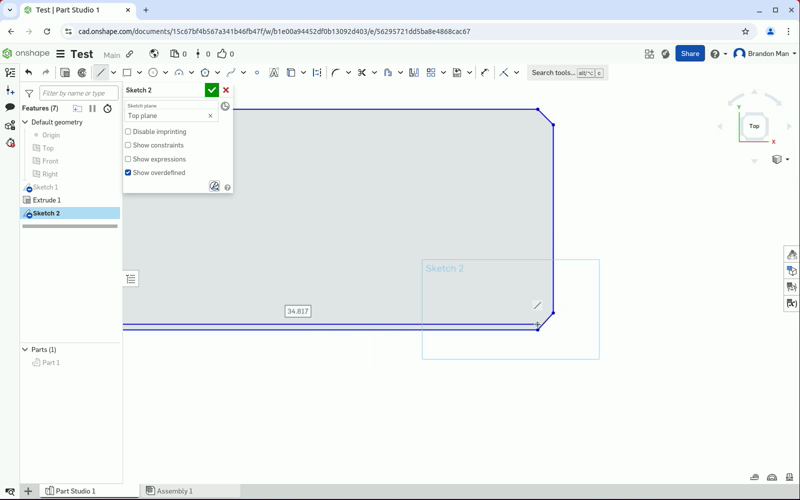
scroll(-6)
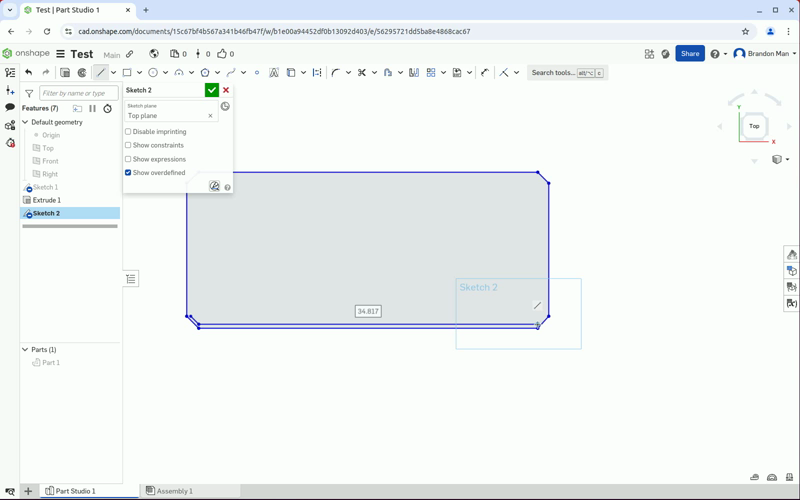
scroll(-6)
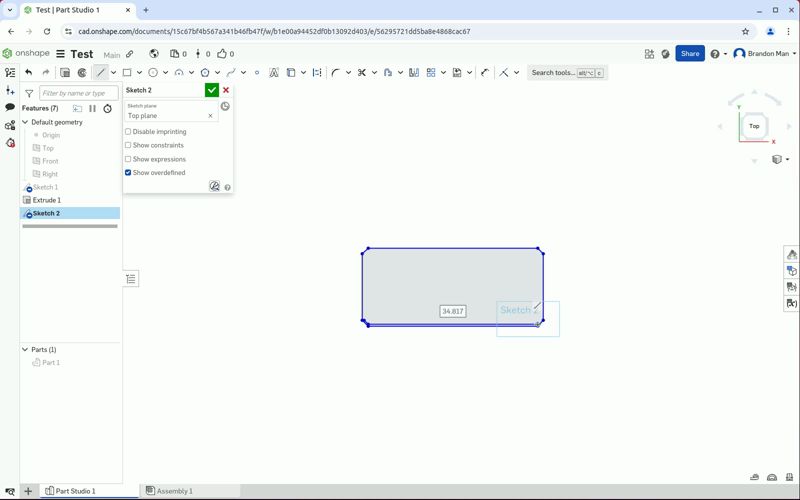
key_up(shift)
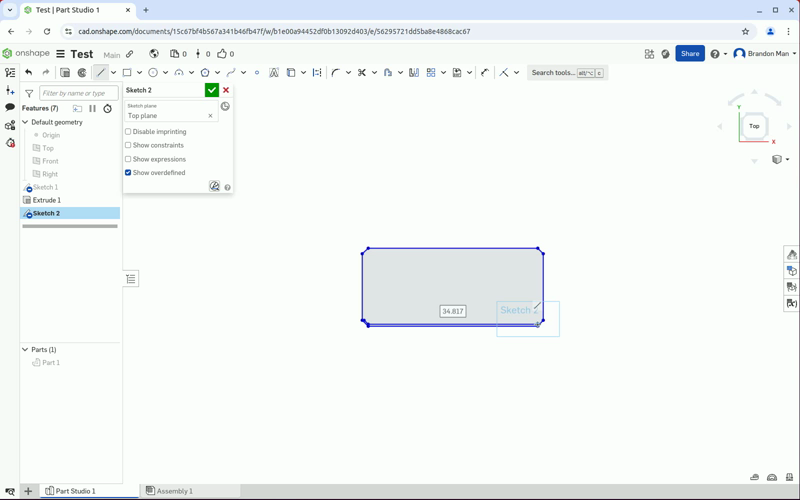
key_down(shift)
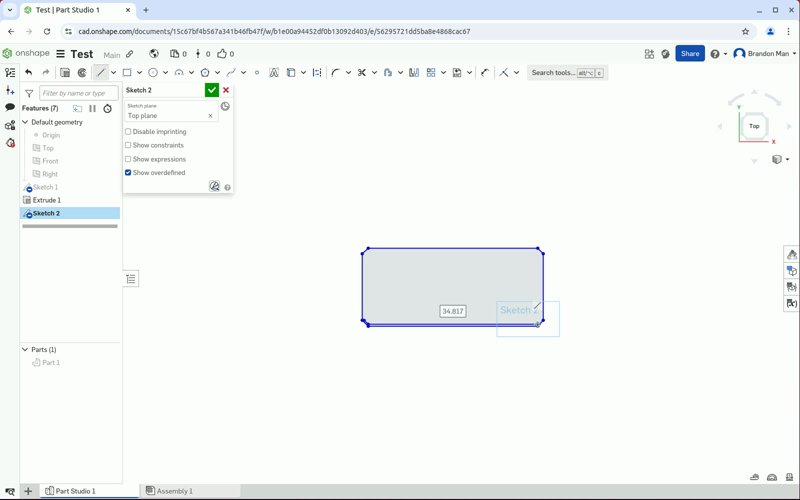
mouse_move(567, 324)
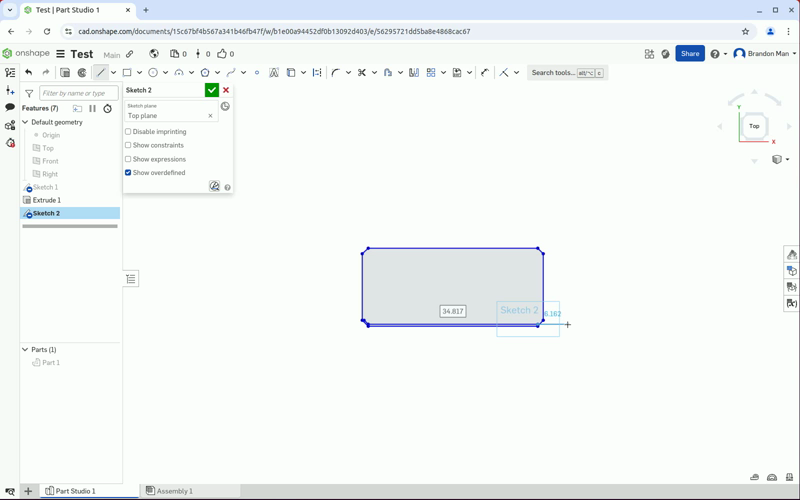
mouse_move(541, 320)
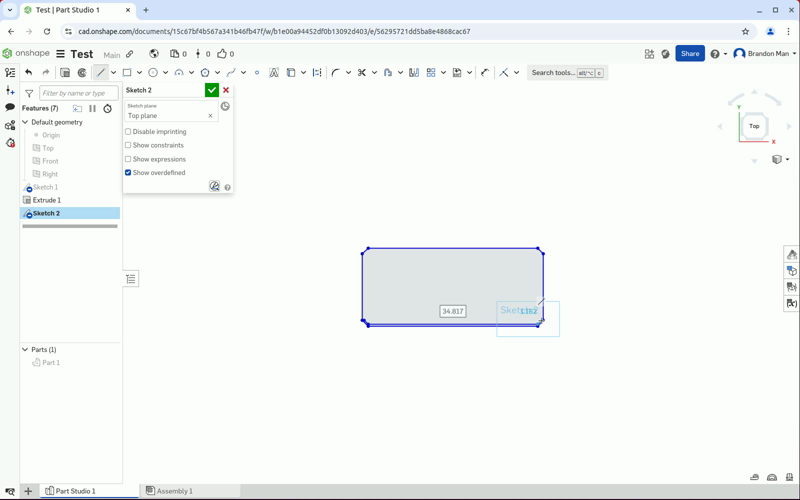
scroll(6)
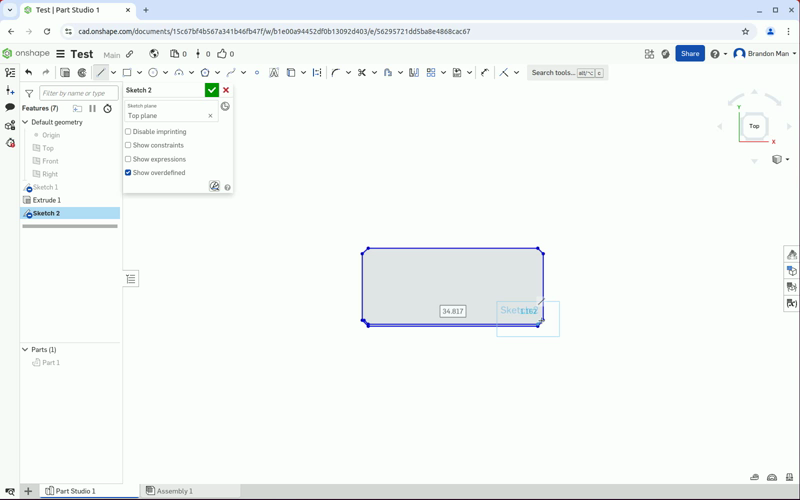
scroll(6)
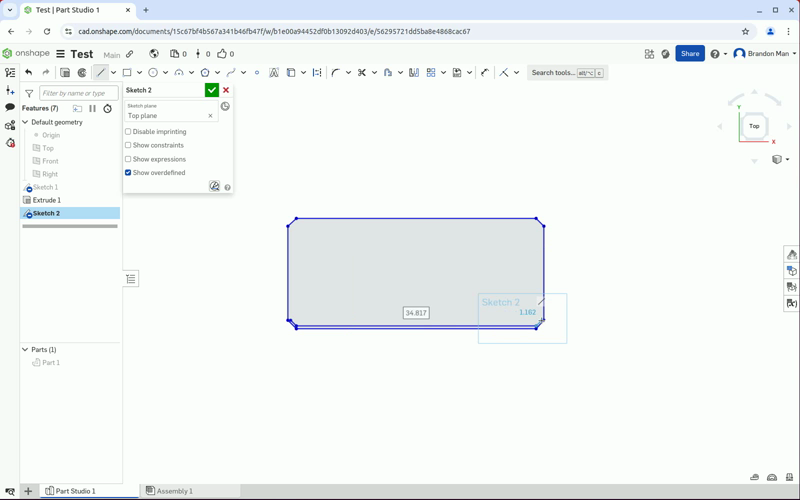
scroll(6)
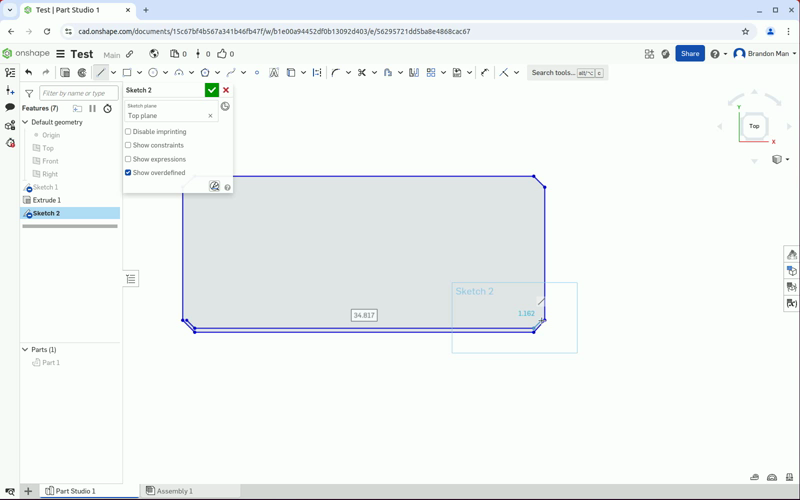
scroll(6)
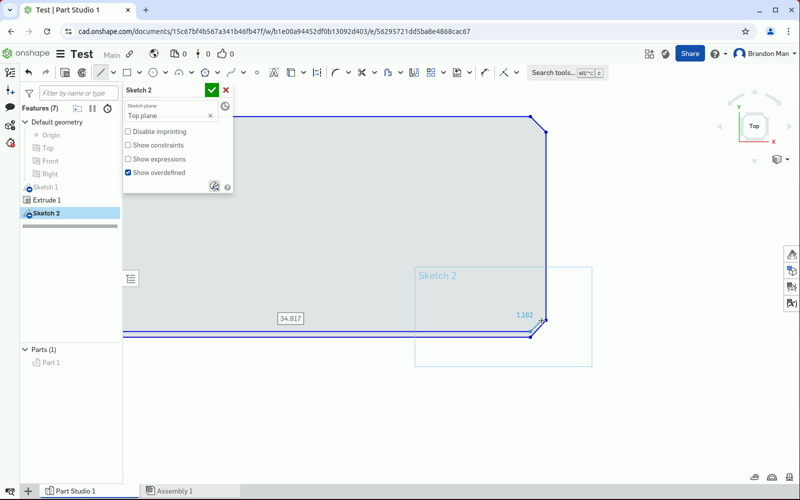
scroll(6)
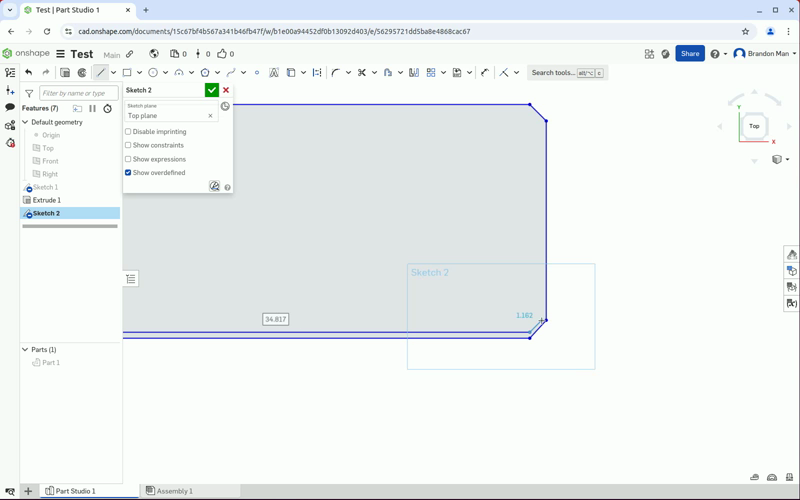
scroll(6)
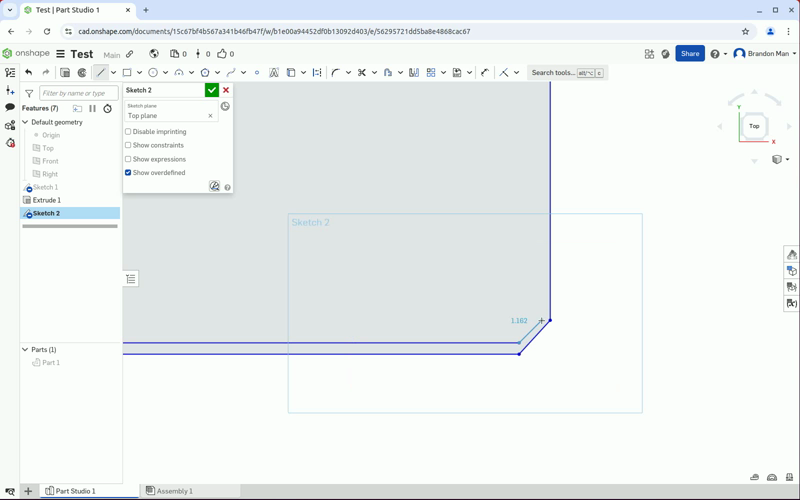
scroll(6)
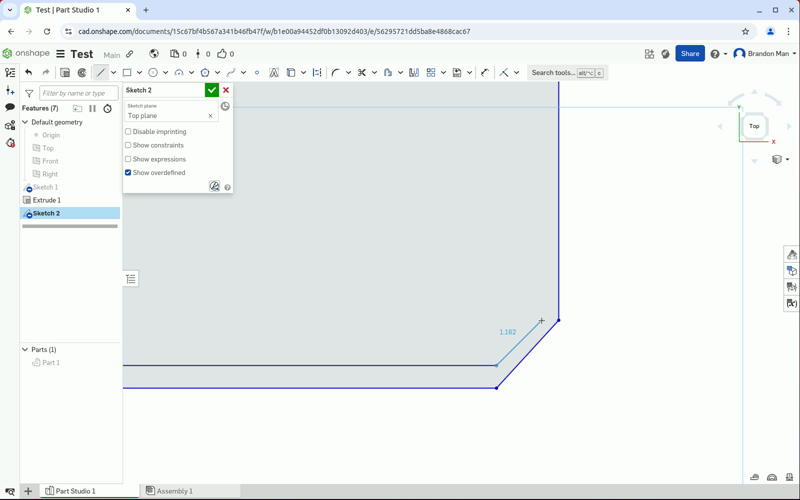
click(541, 320)
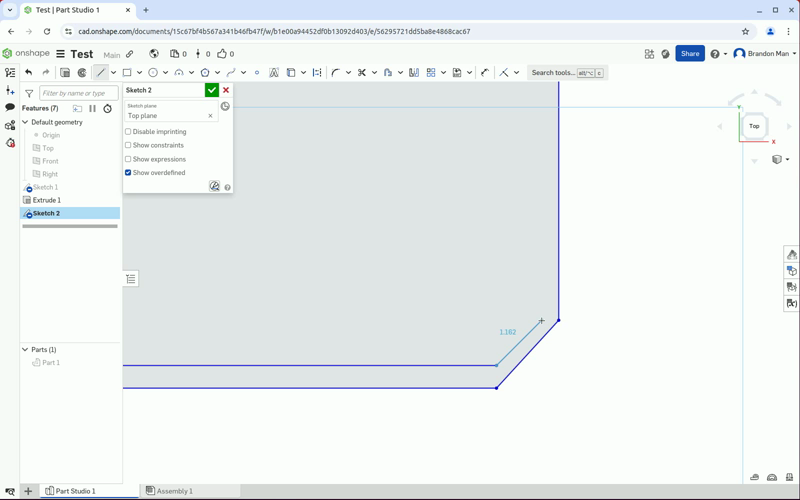
scroll(-6)
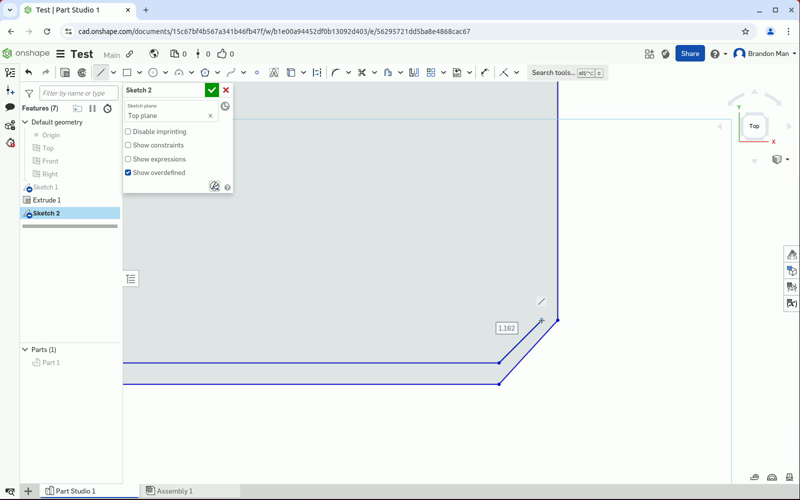
scroll(-6)
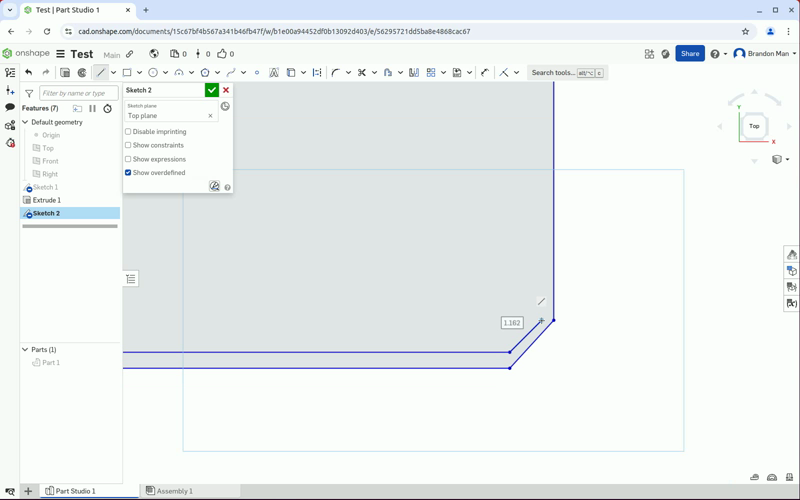
scroll(-6)
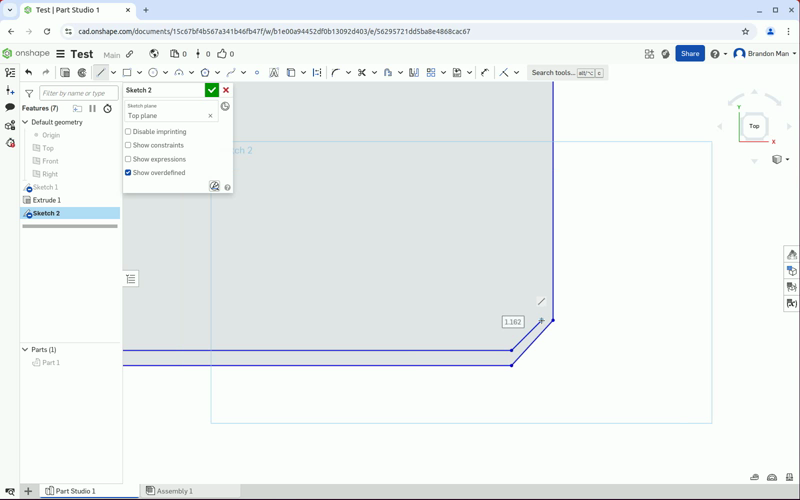
scroll(-6)
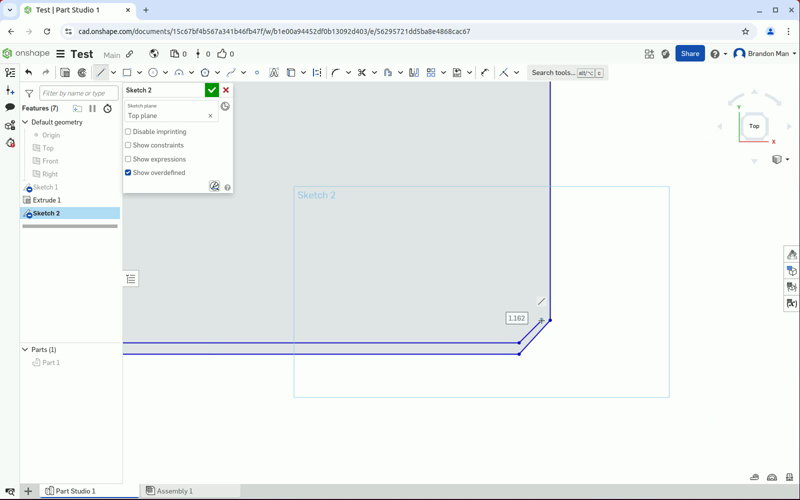
scroll(-6)
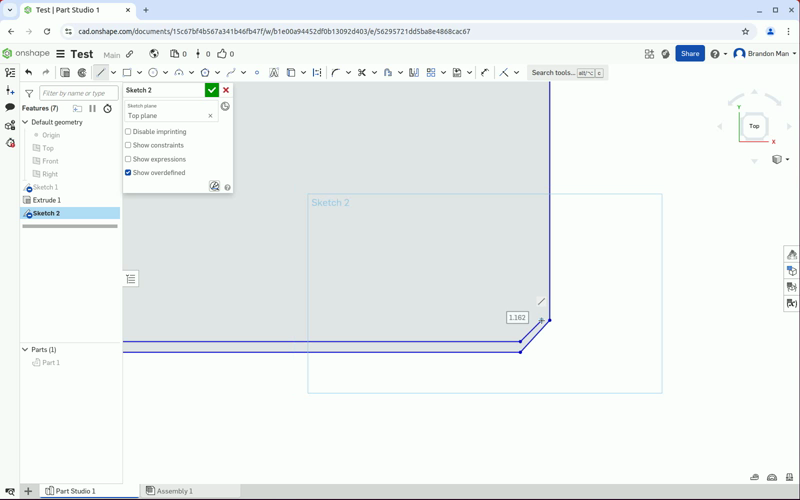
scroll(-6)
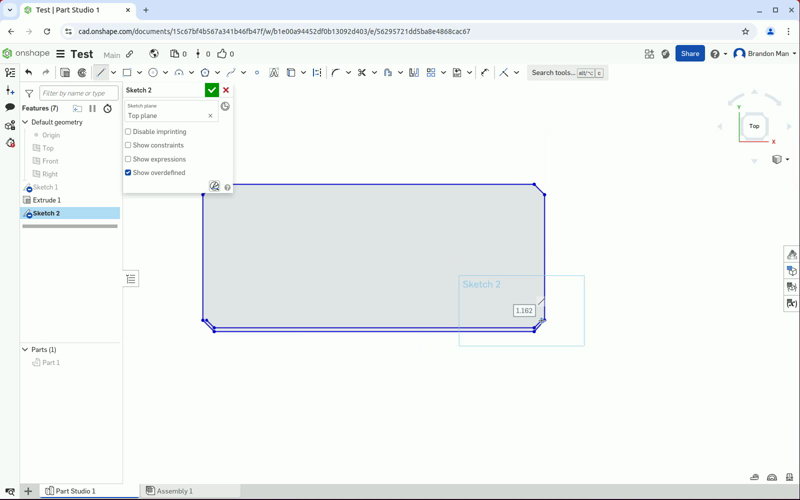
scroll(-6)
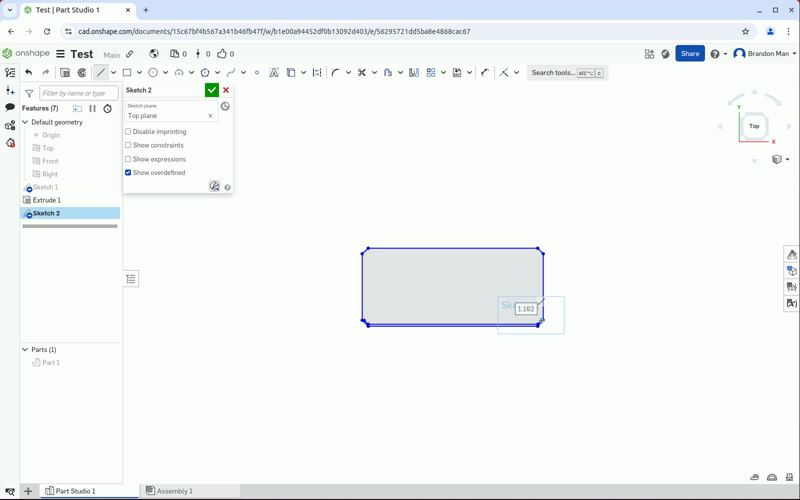
key_up(shift)
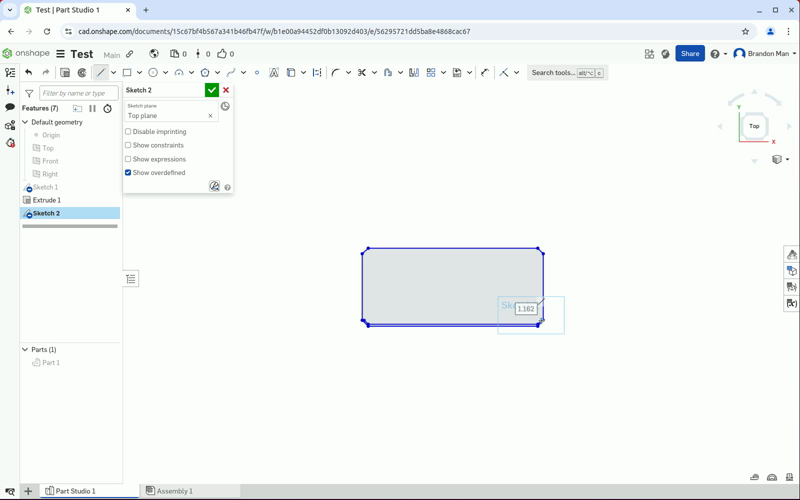
key_down(shift)
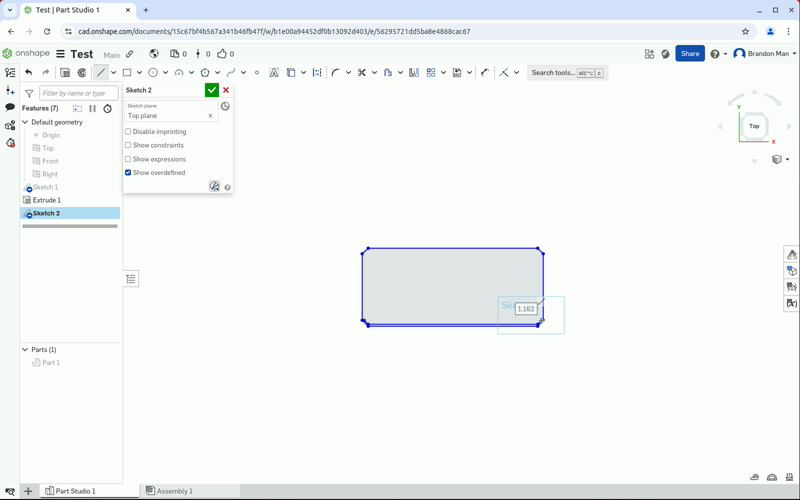
mouse_move(541, 253)
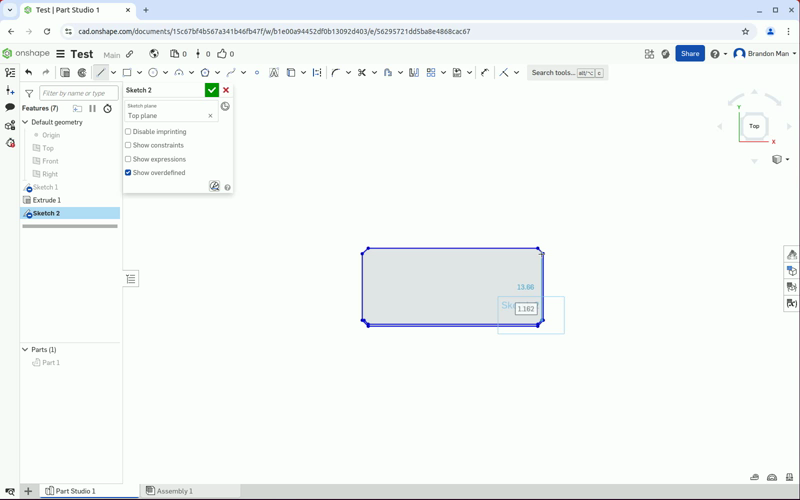
scroll(6)
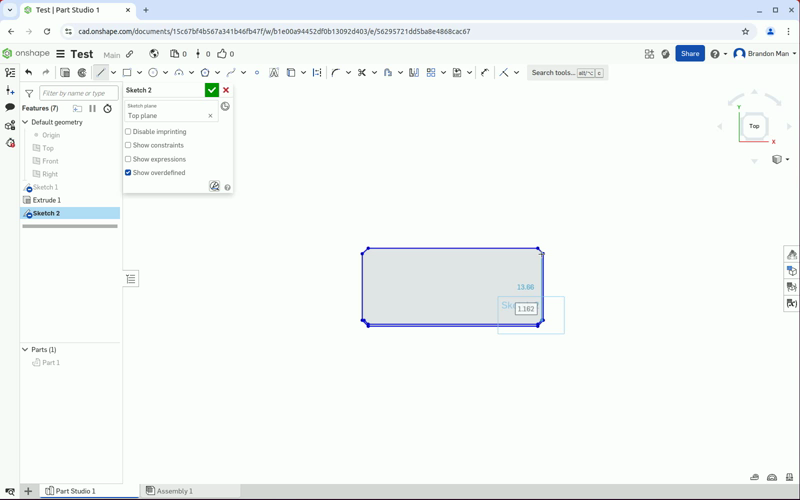
scroll(6)
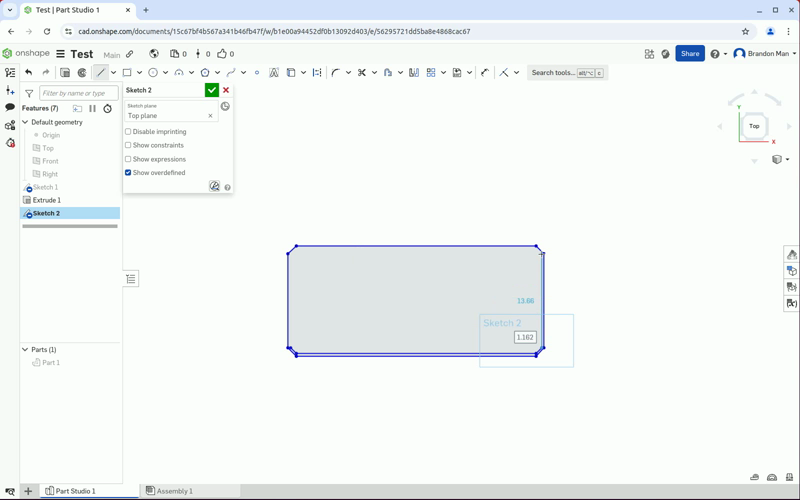
scroll(6)
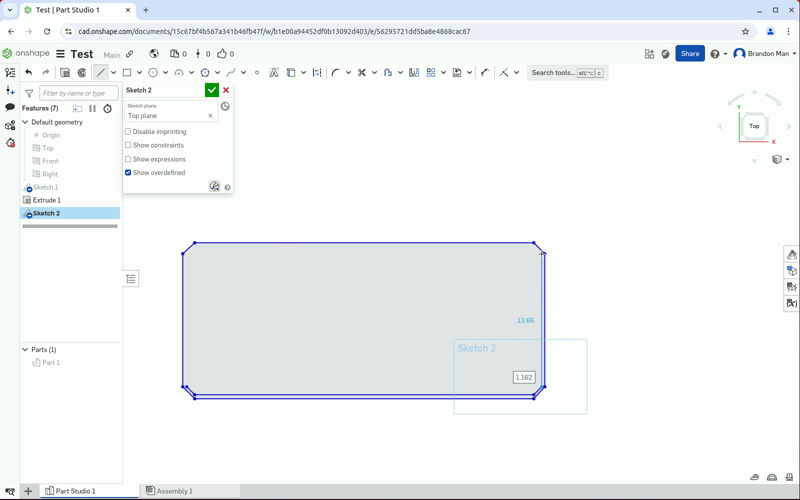
scroll(6)
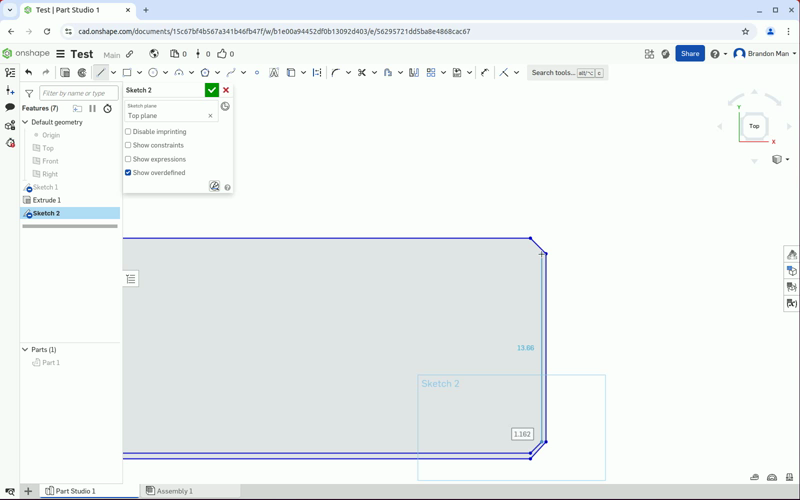
scroll(6)
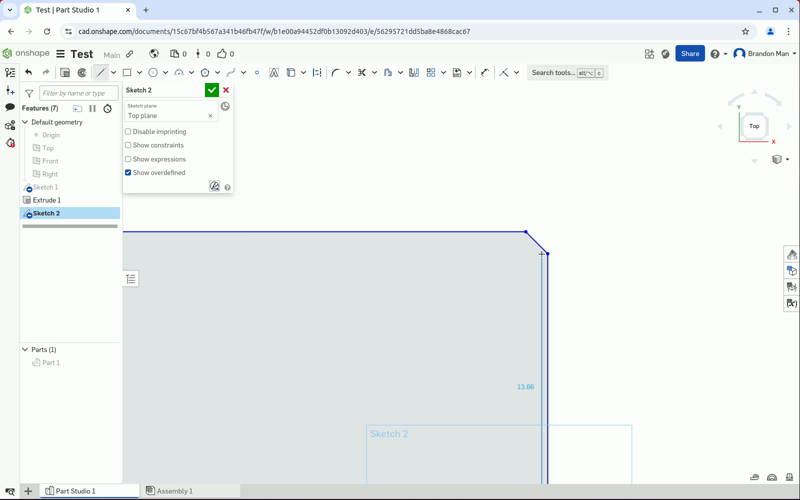
scroll(6)
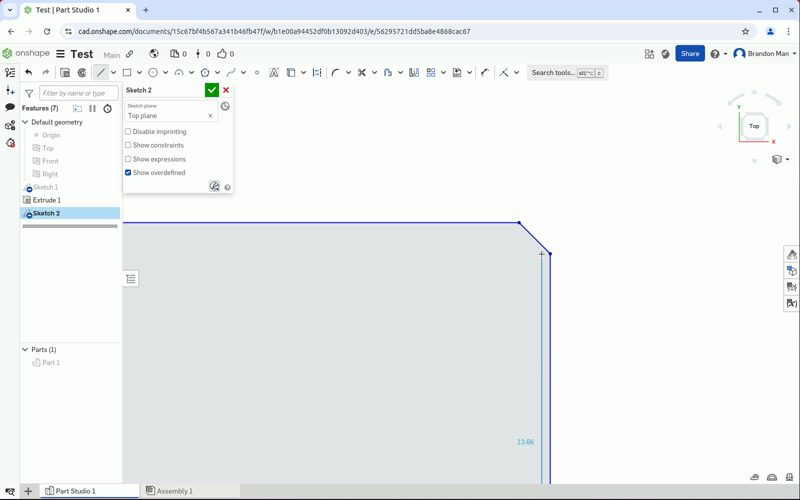
scroll(6)
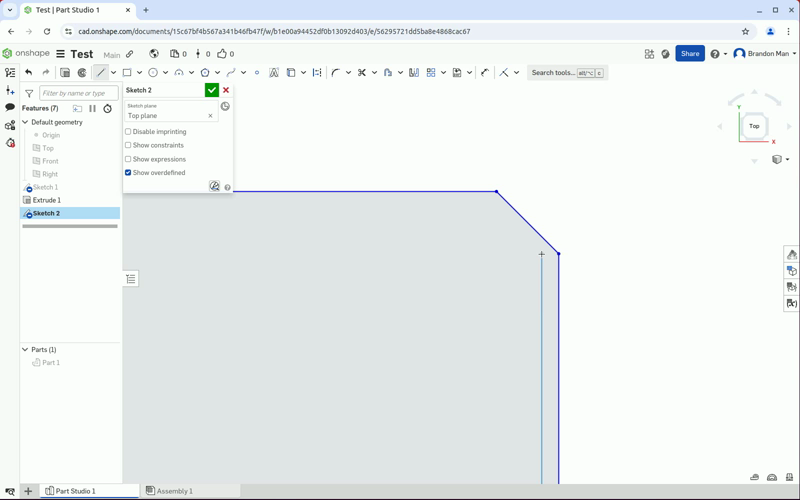
click(541, 253)
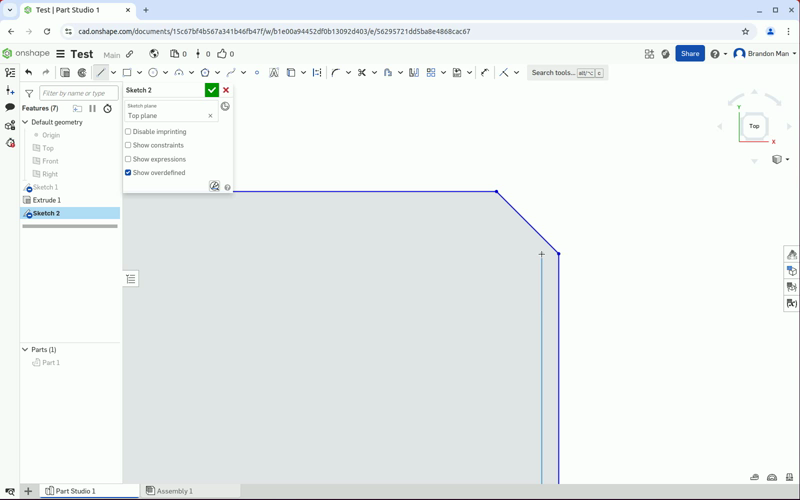
scroll(-6)
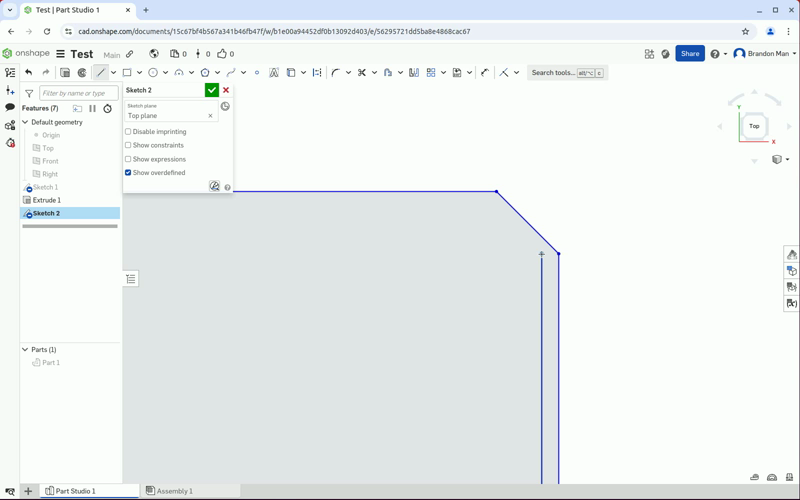
scroll(-6)
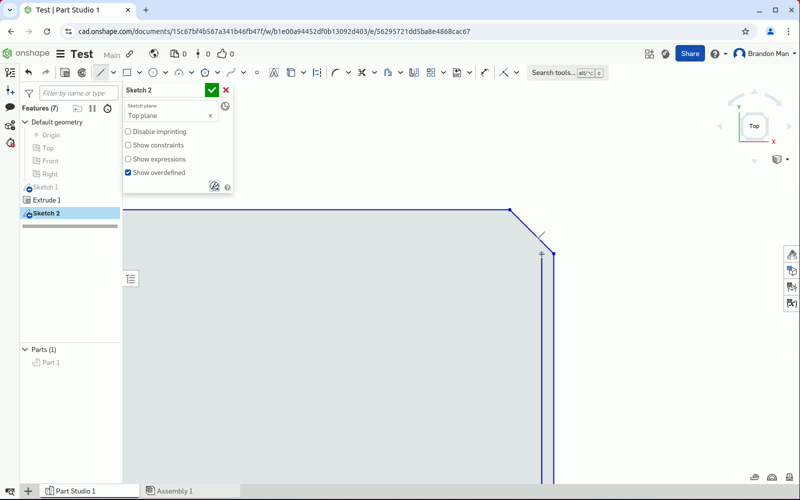
scroll(-6)
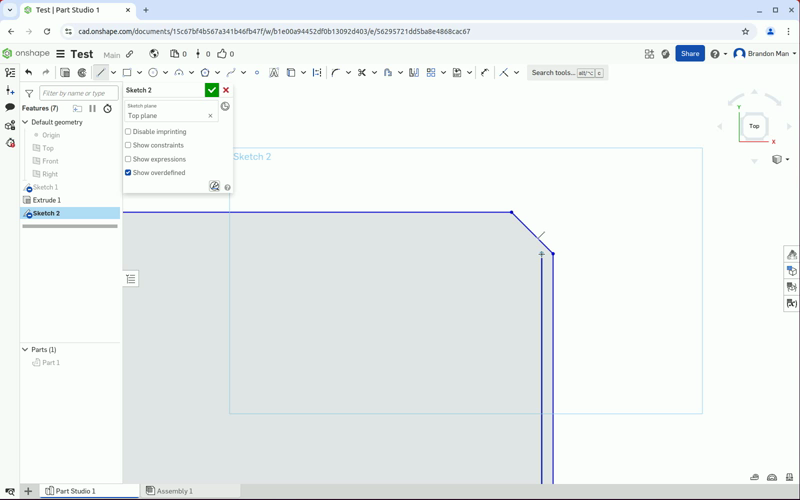
scroll(-6)
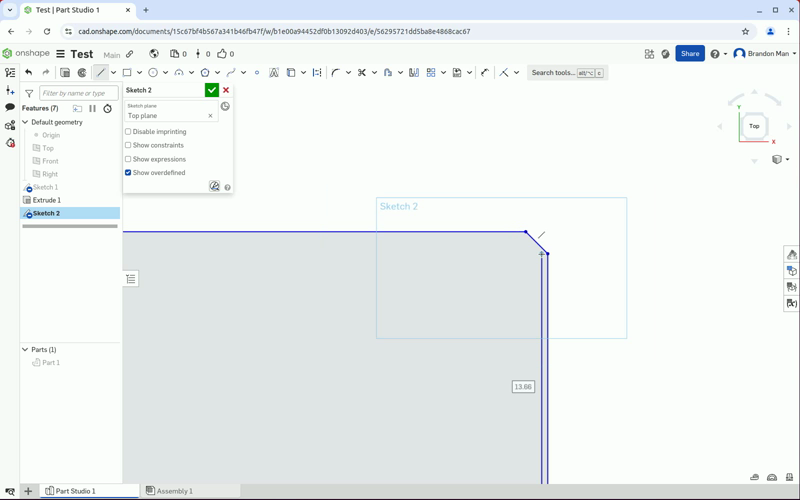
scroll(-6)
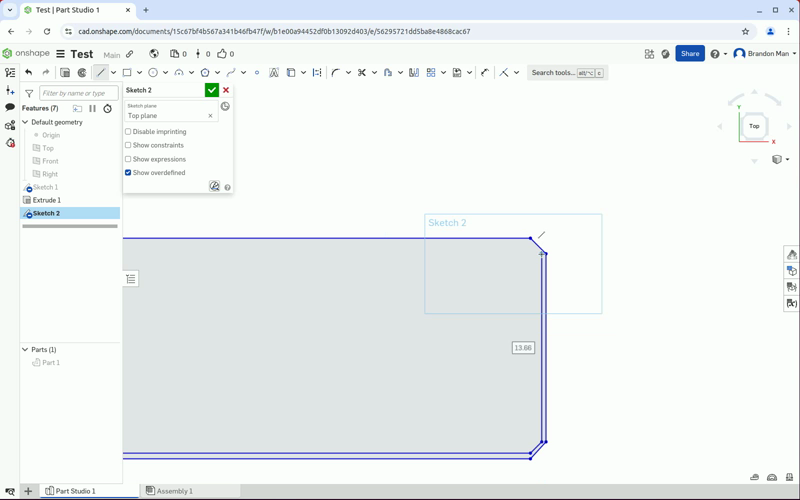
scroll(-6)
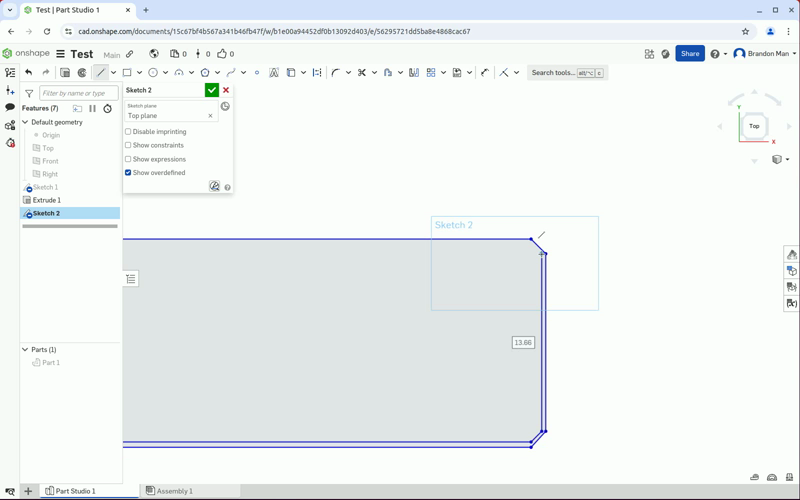
scroll(-6)
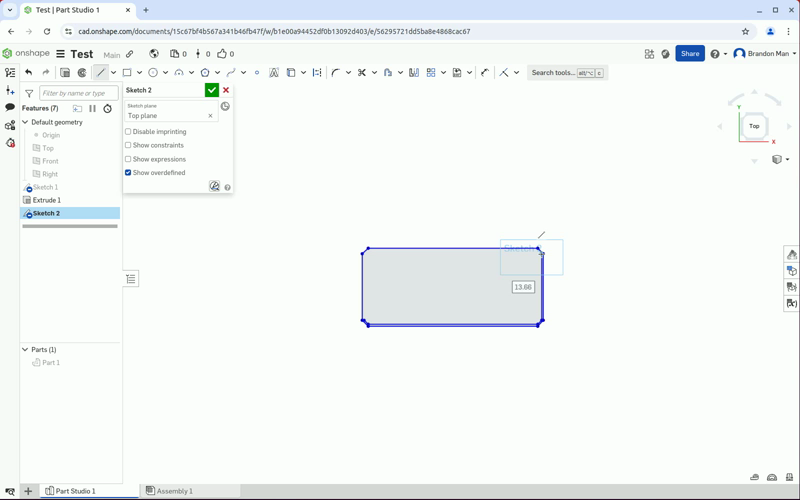
key_up(shift)
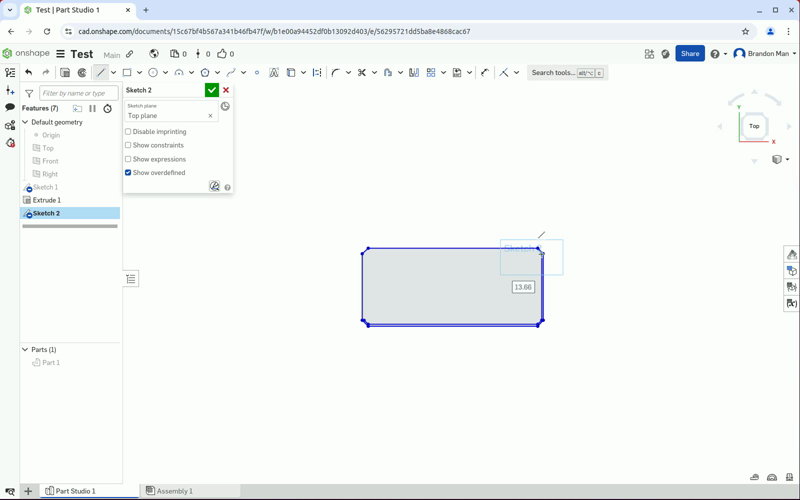
key_down(shift)
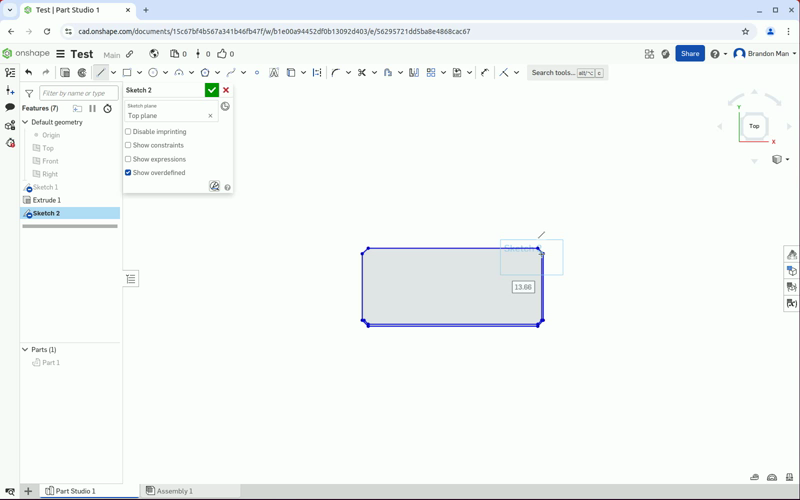
mouse_move(571, 253)
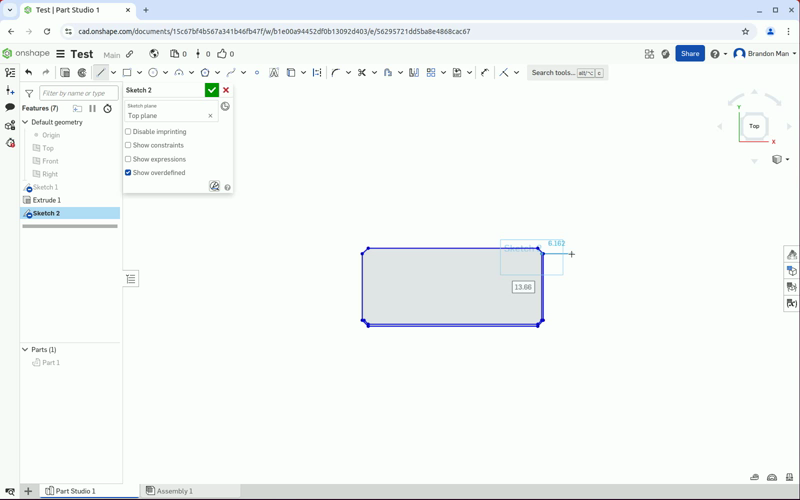
mouse_move(537, 249)
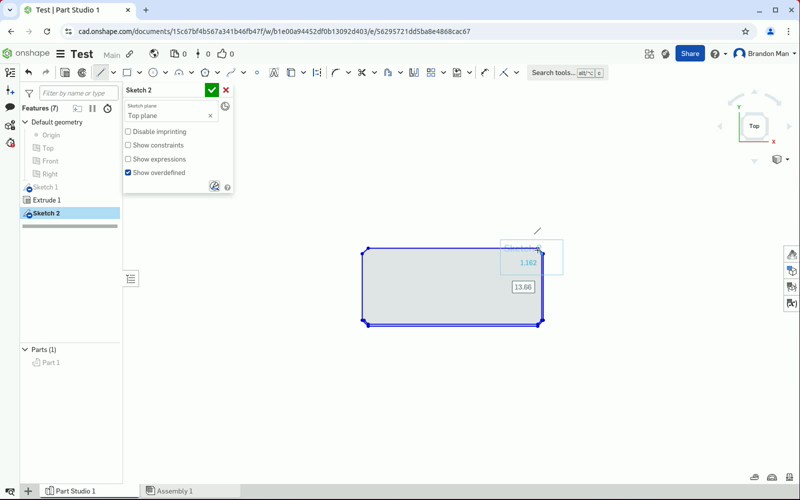
scroll(6)
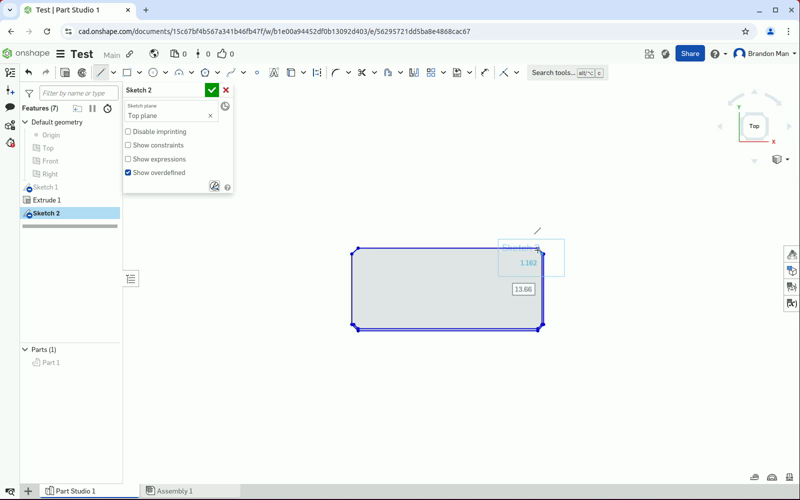
scroll(6)
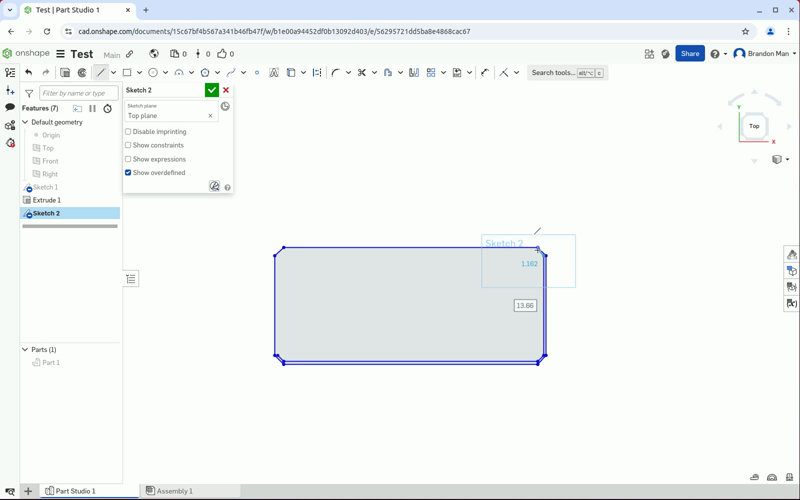
scroll(6)
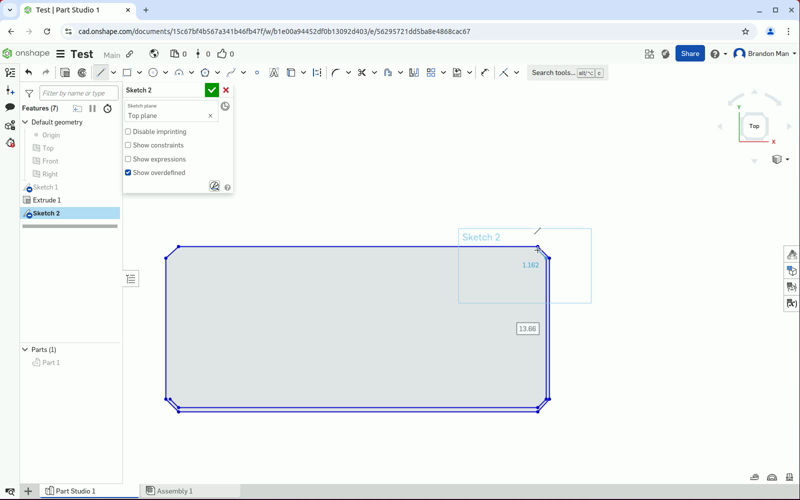
scroll(6)
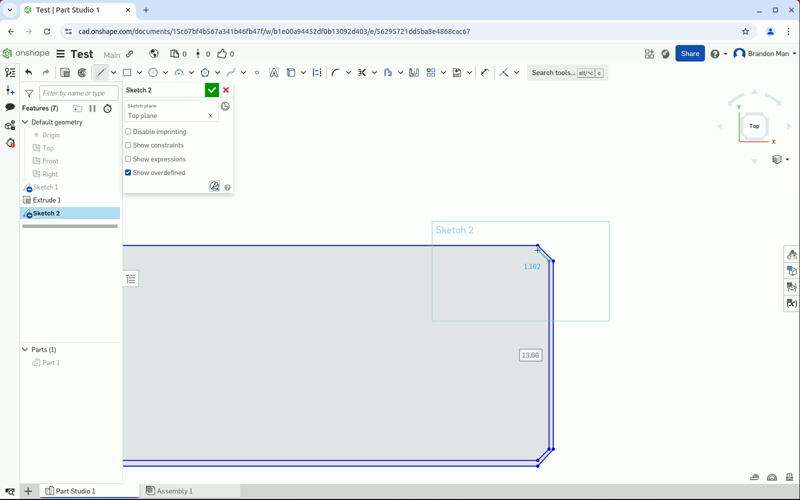
scroll(6)
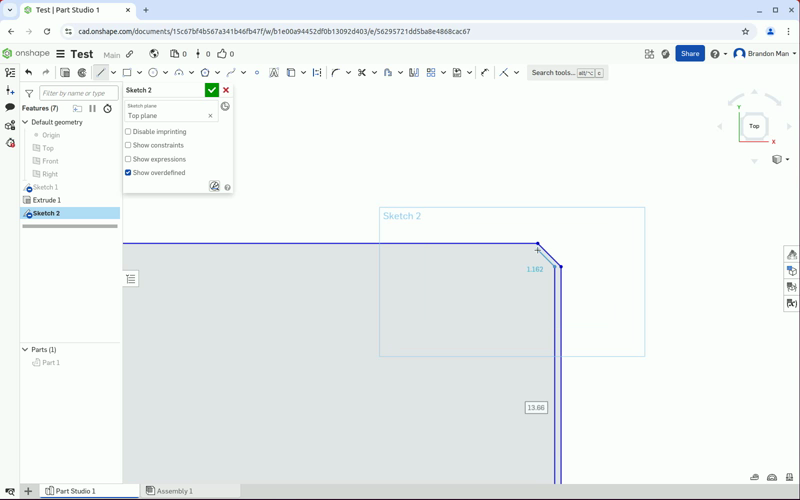
scroll(6)
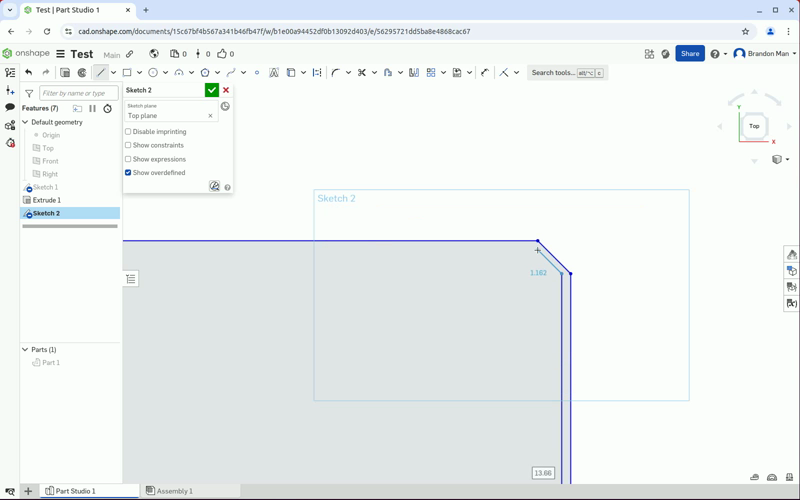
scroll(6)
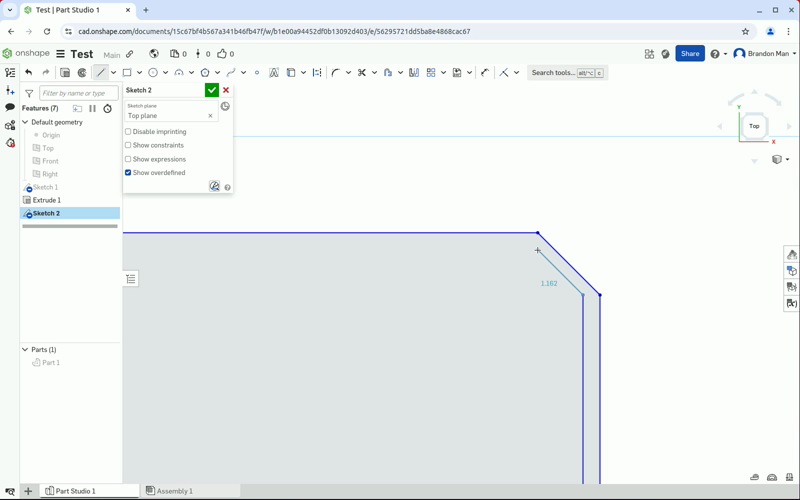
click(537, 249)
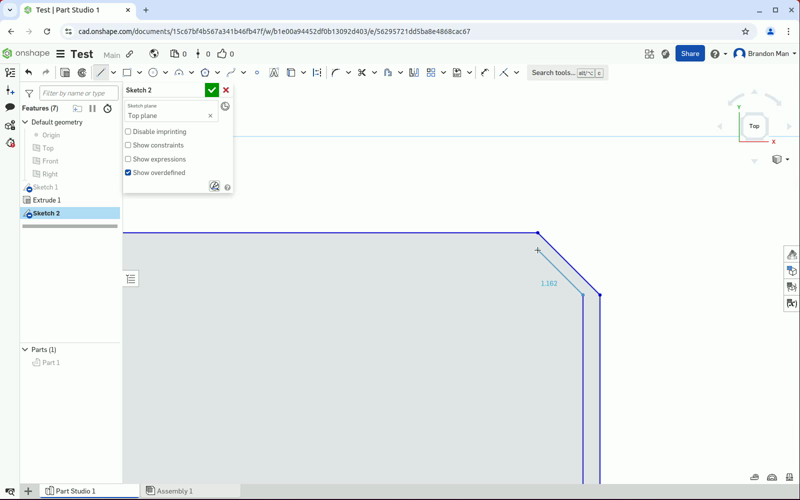
scroll(-6)
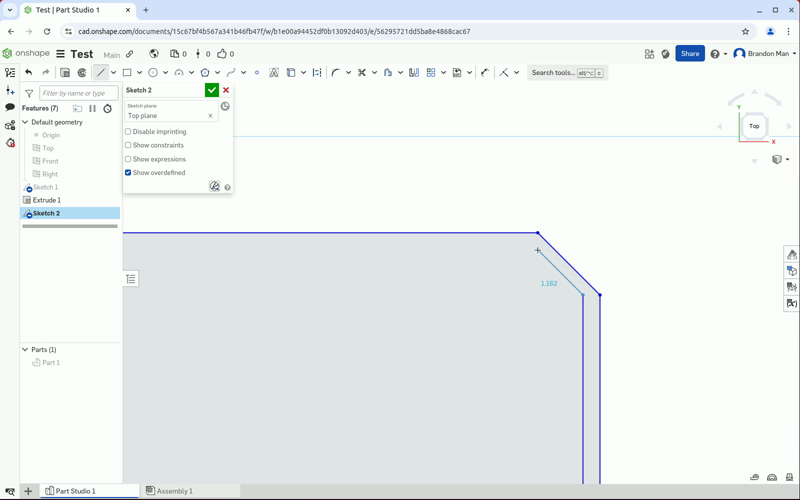
scroll(-6)
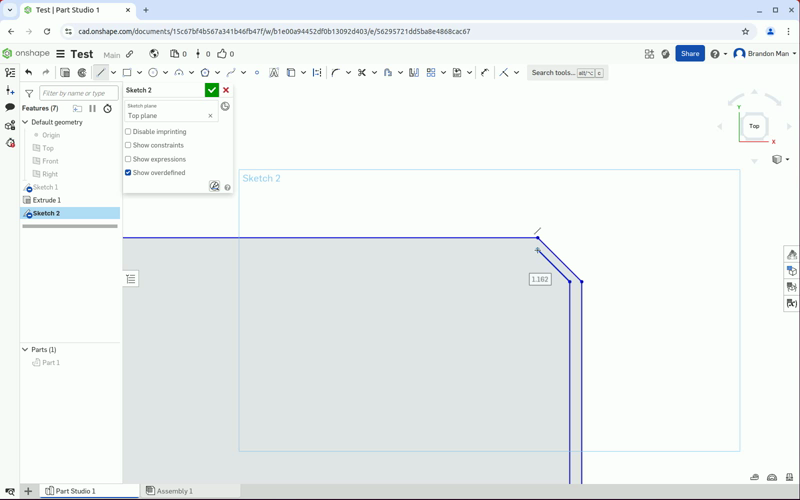
scroll(-6)
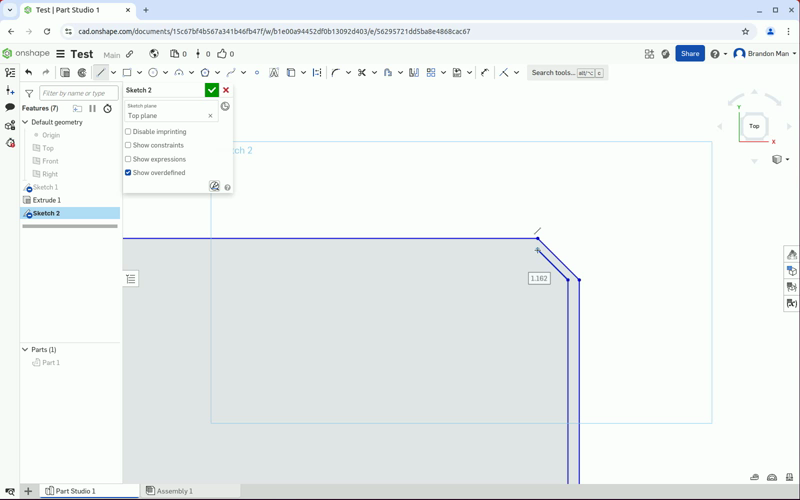
scroll(-6)
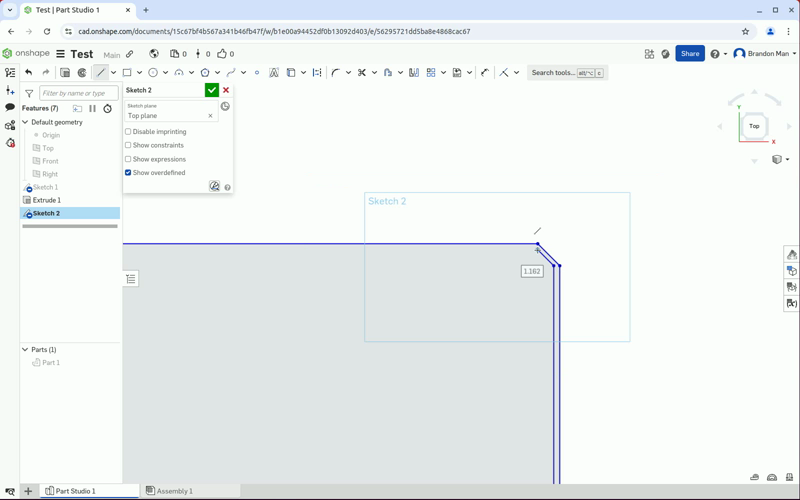
scroll(-6)
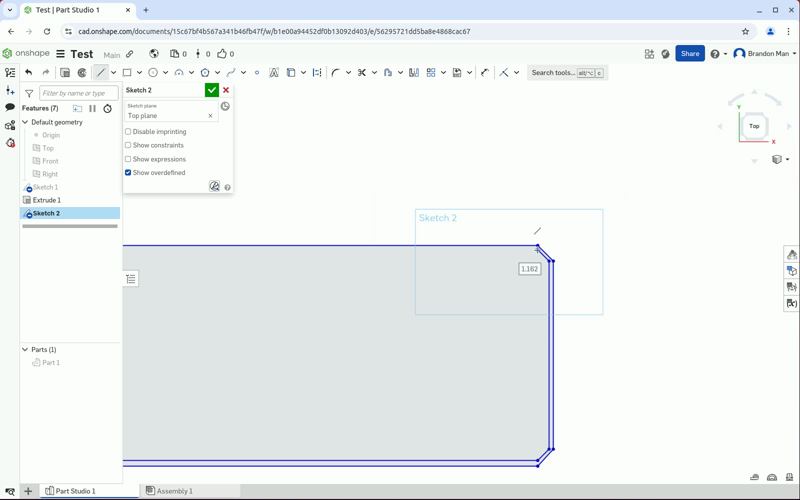
scroll(-6)
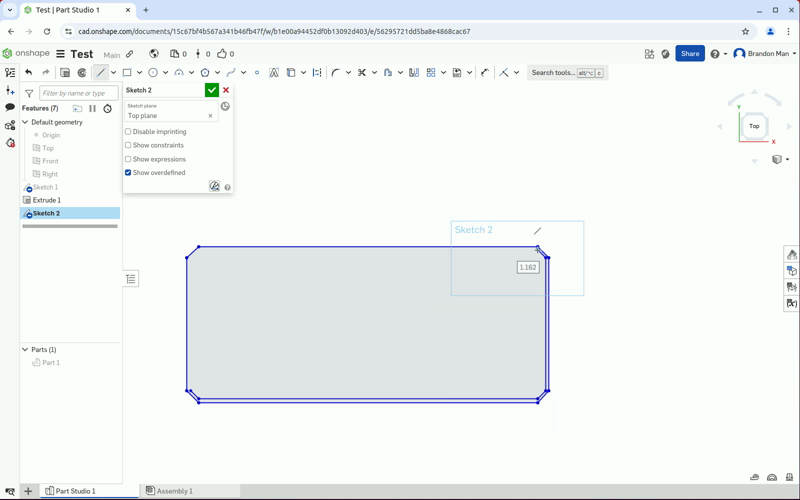
scroll(-6)
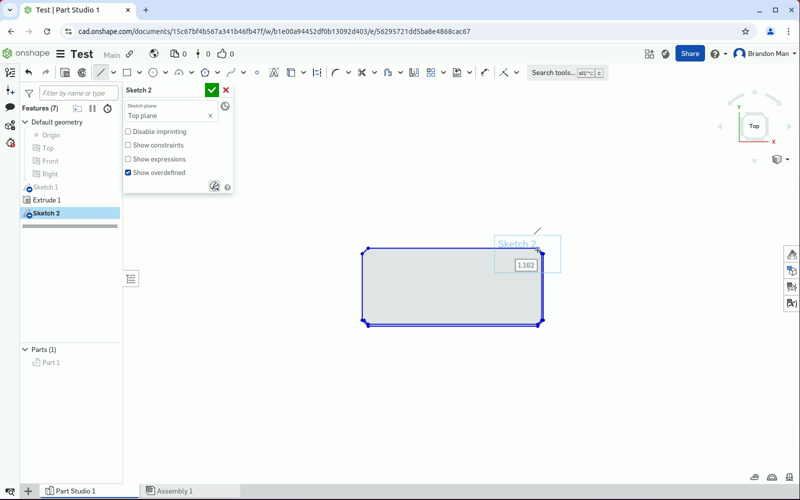
key_up(shift)
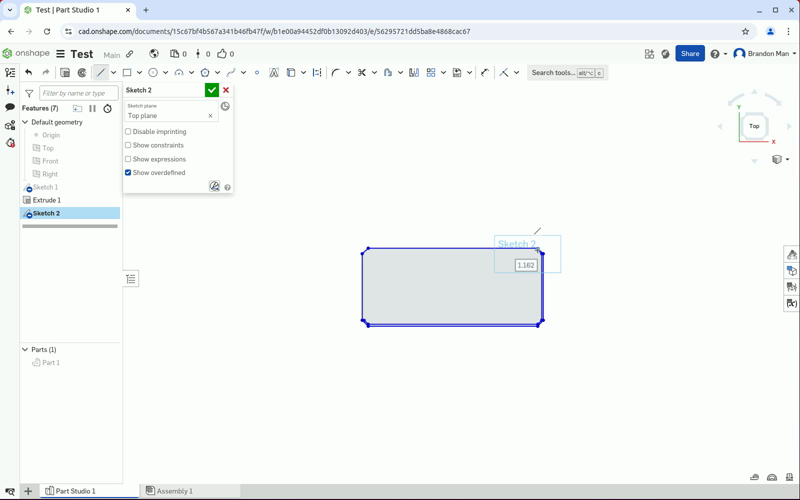
key_down(shift)
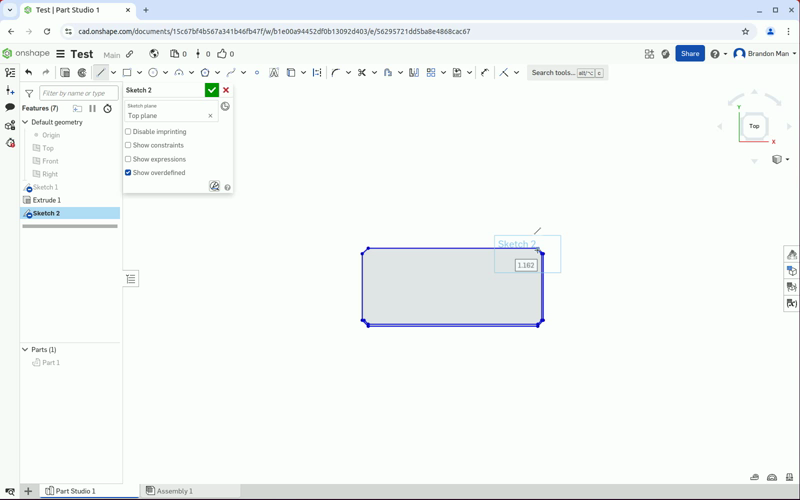
mouse_move(368, 249)
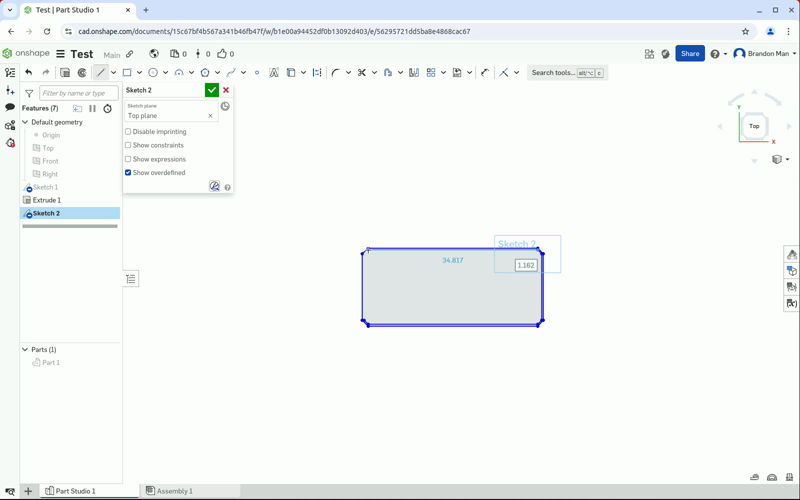
scroll(6)
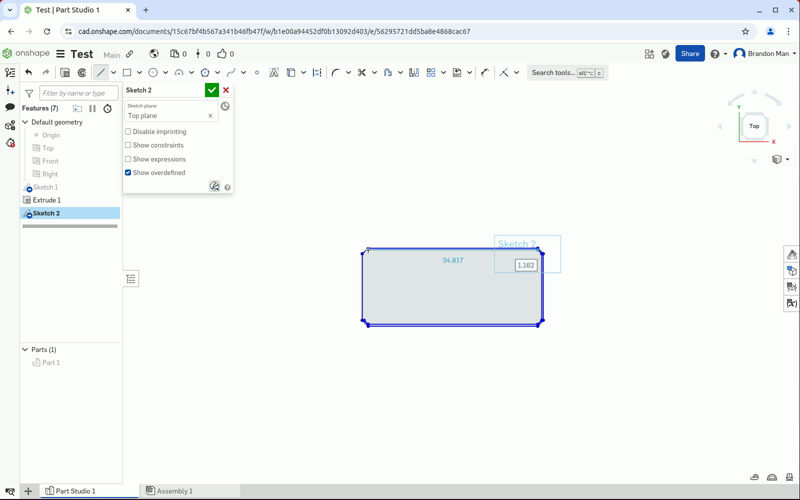
scroll(6)
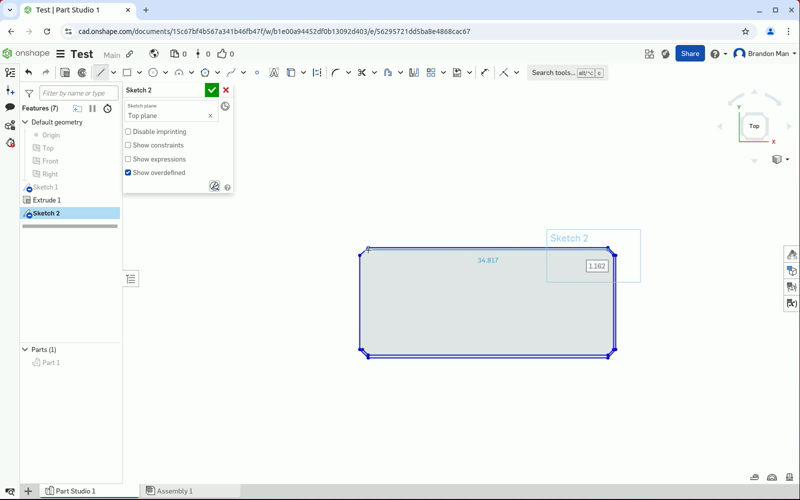
scroll(6)
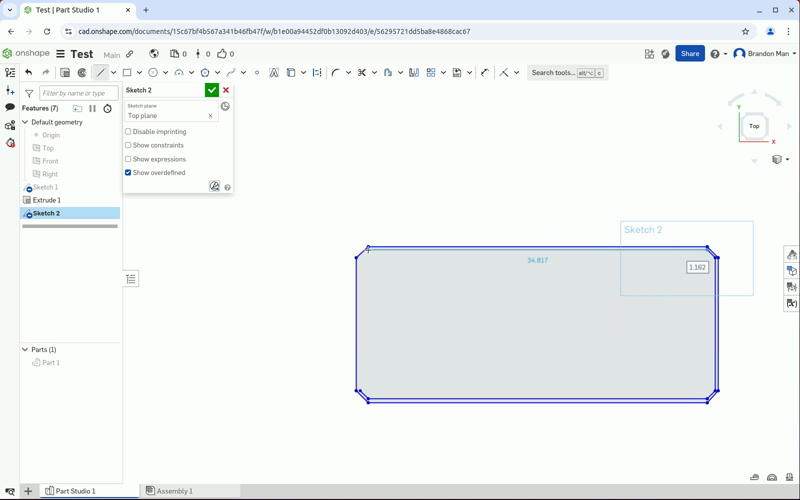
scroll(6)
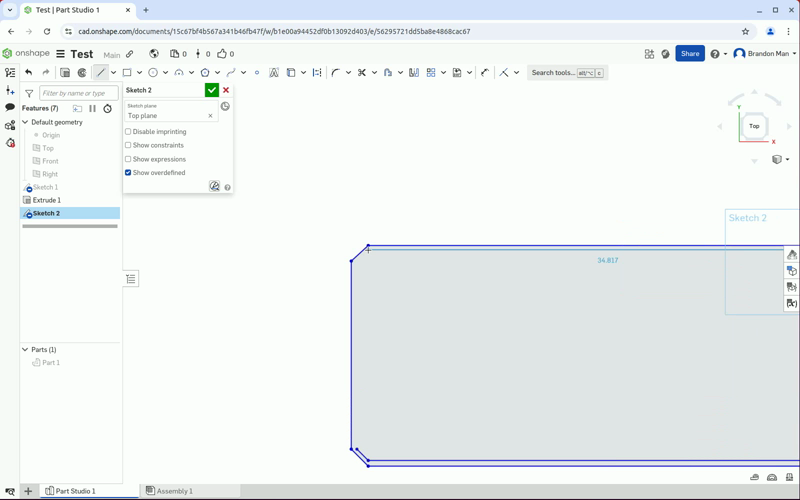
scroll(6)
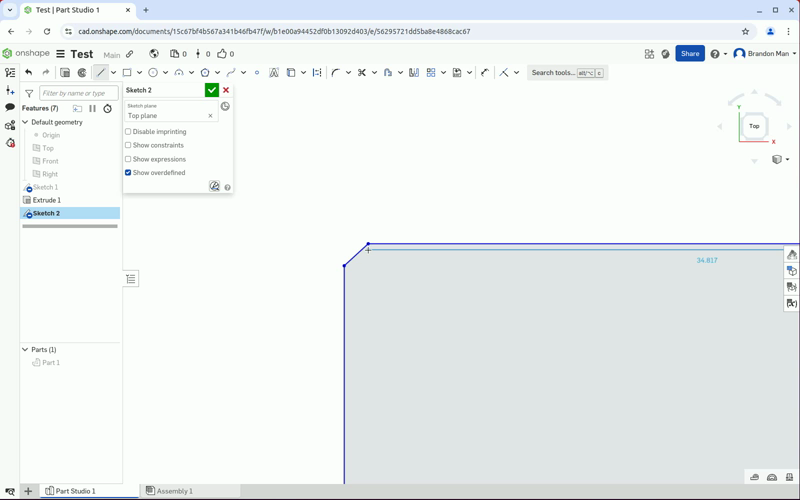
scroll(6)
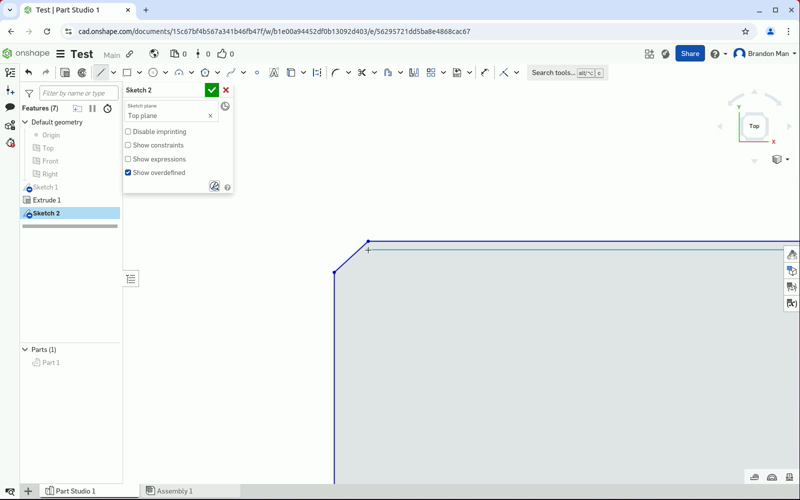
scroll(6)
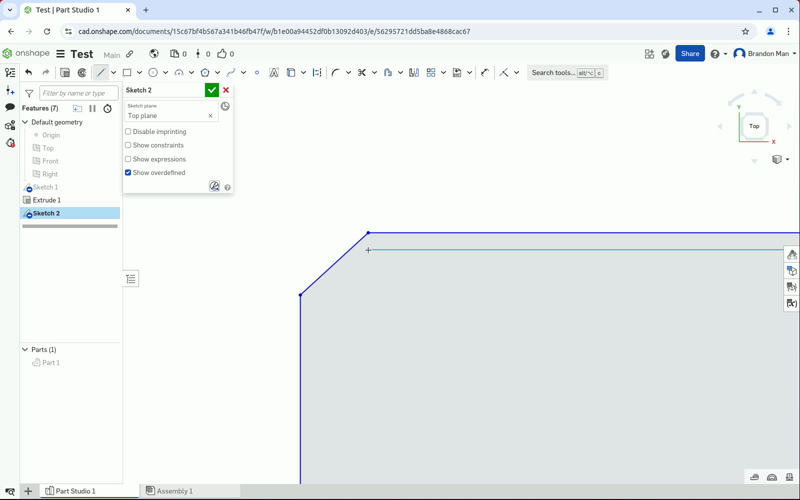
click(368, 249)
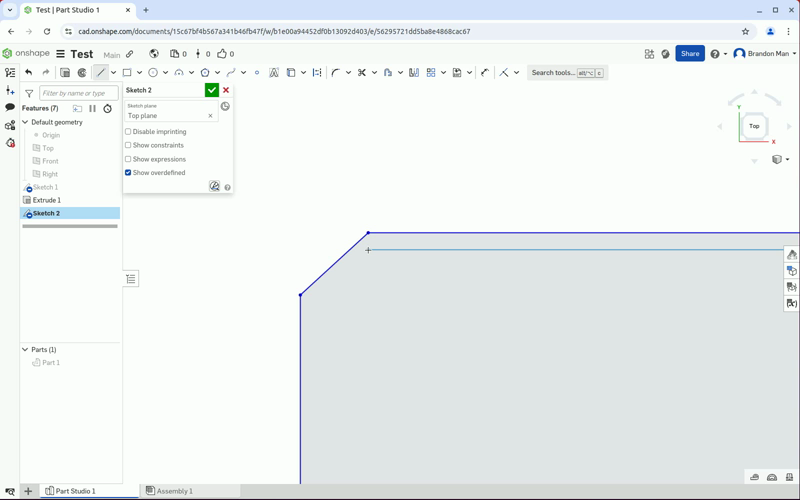
scroll(-6)
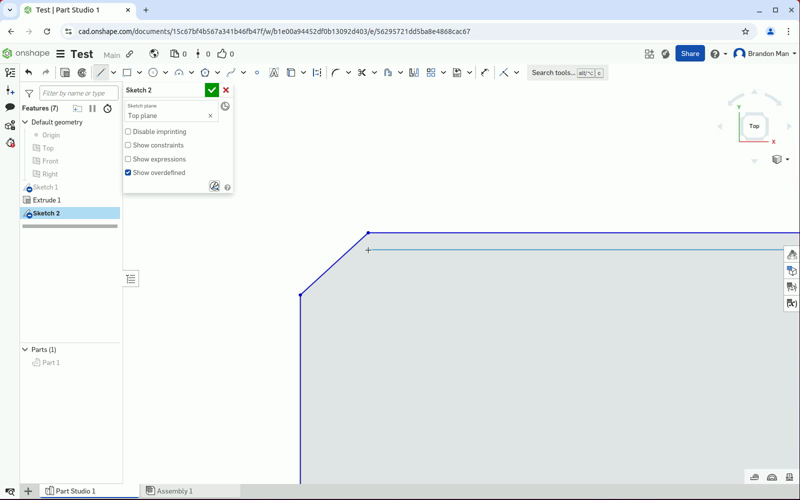
scroll(-6)
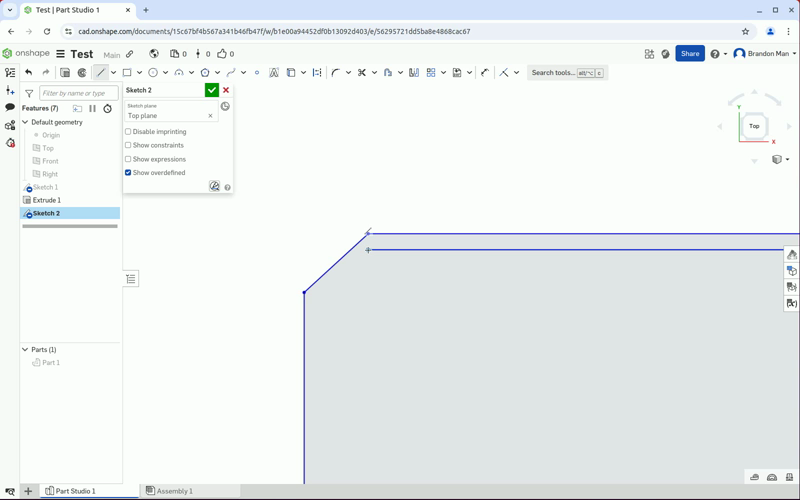
scroll(-6)
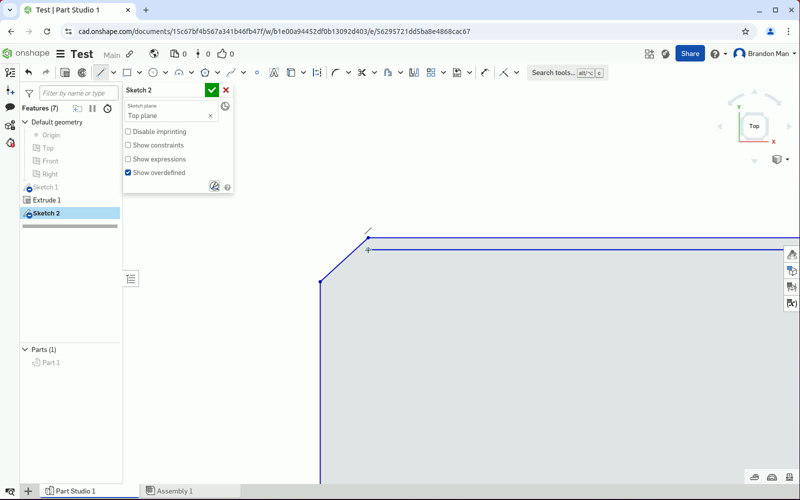
scroll(-6)
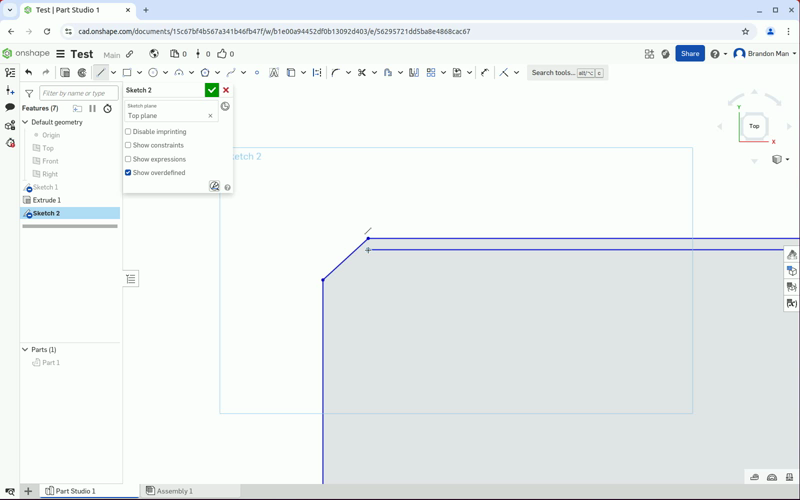
scroll(-6)
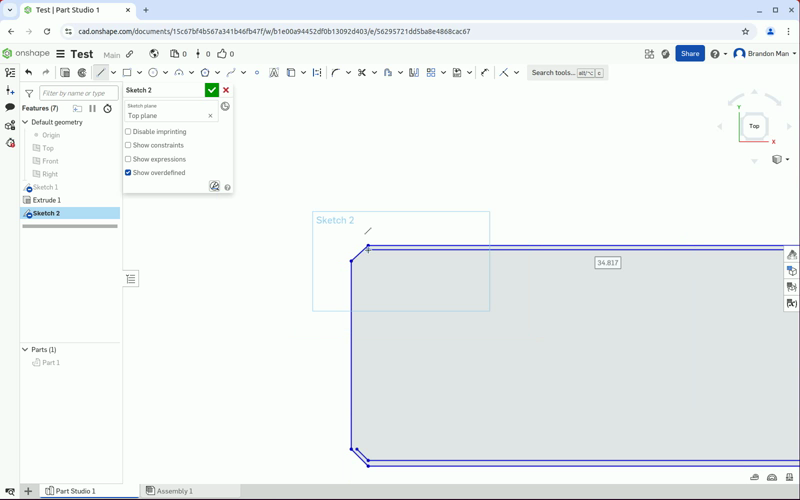
scroll(-6)
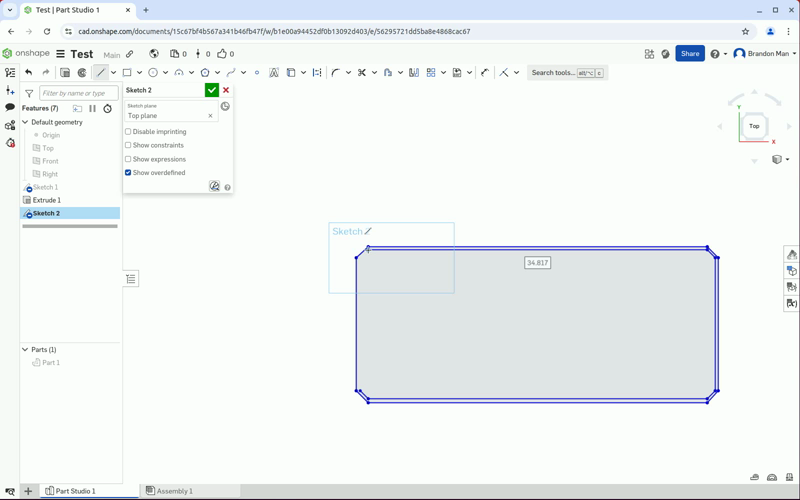
scroll(-6)
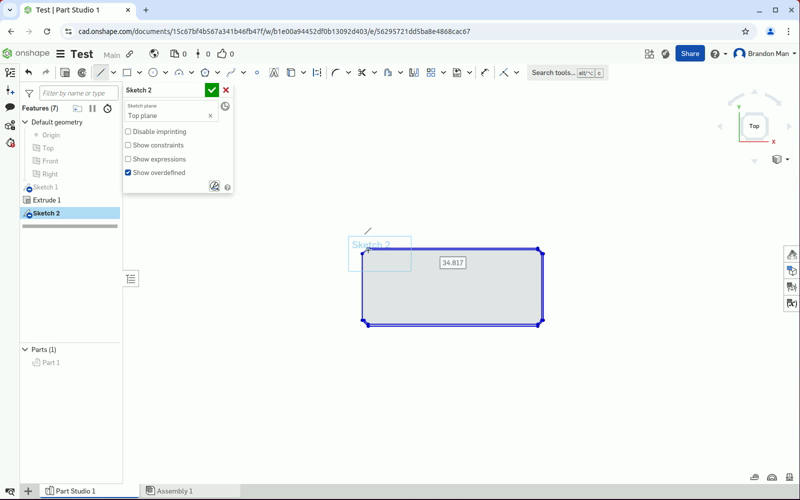
key_up(shift)
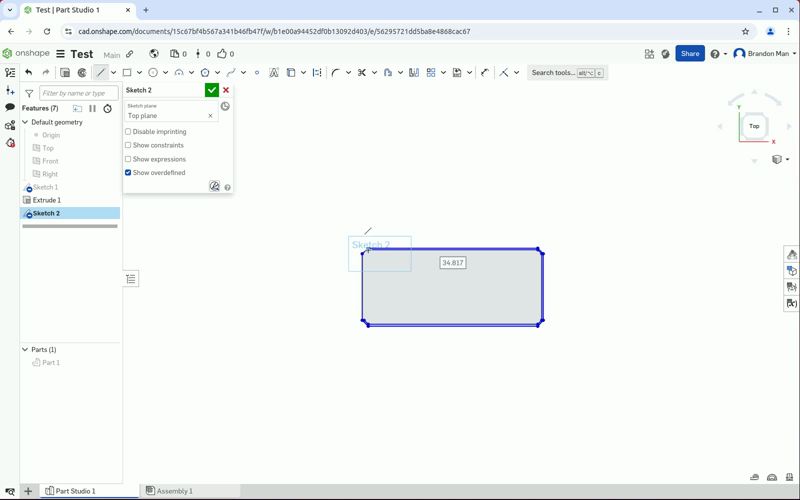
key_down(shift)
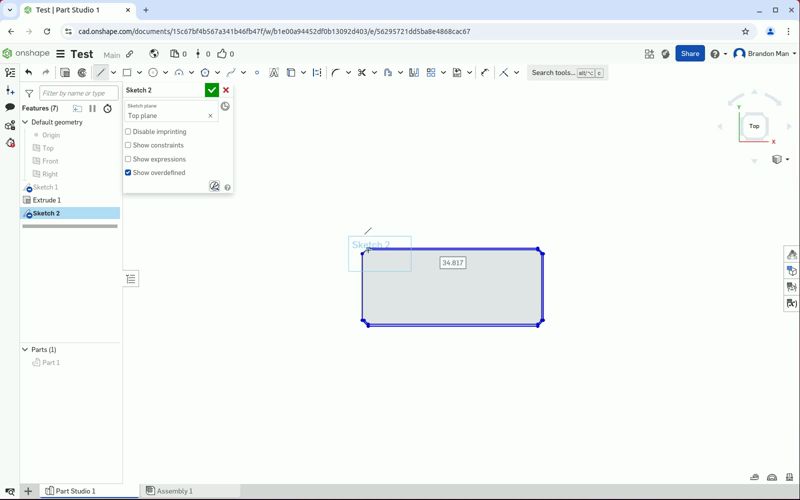
mouse_move(398, 249)
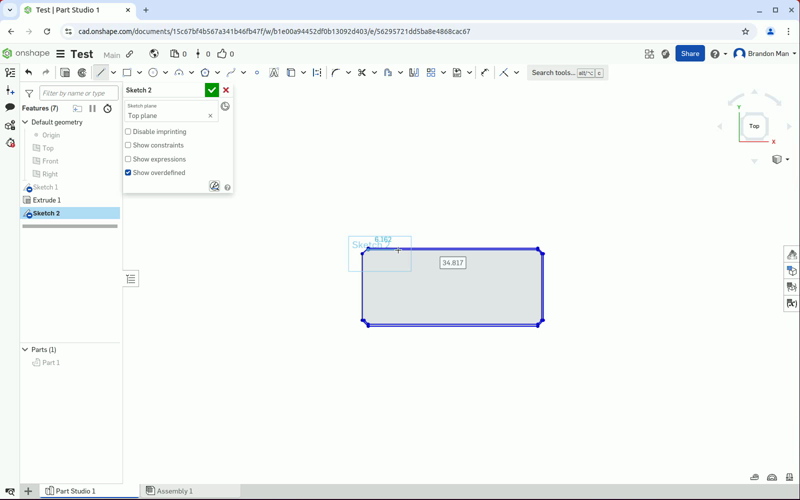
mouse_move(364, 253)
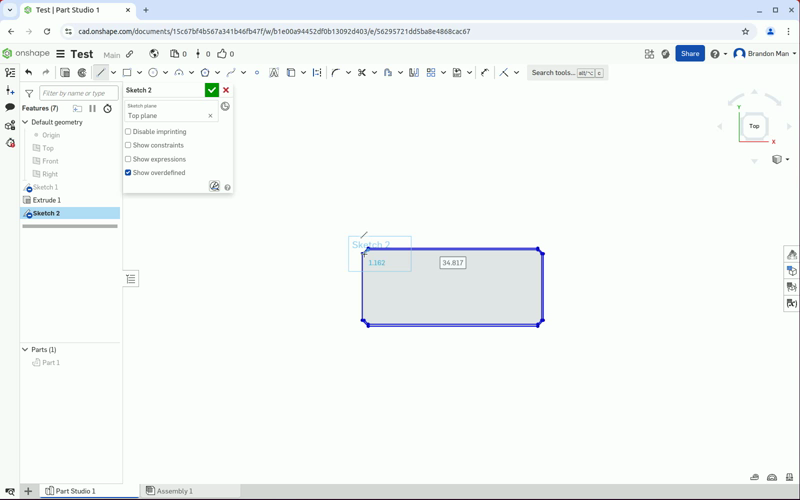
scroll(6)
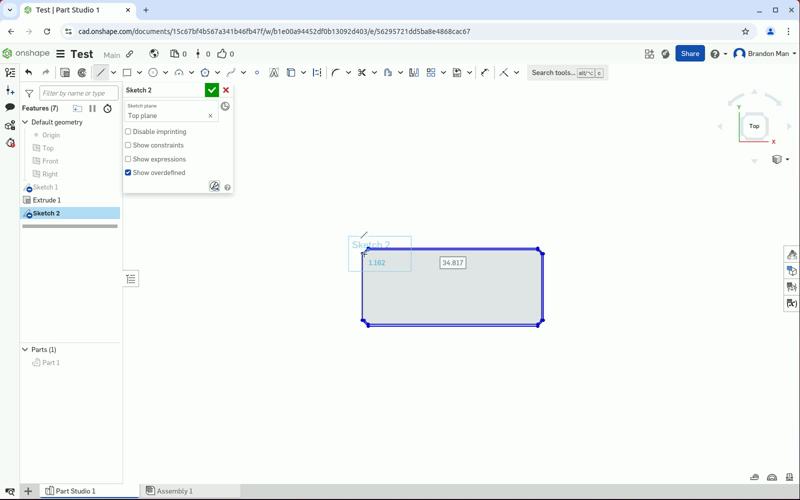
scroll(6)
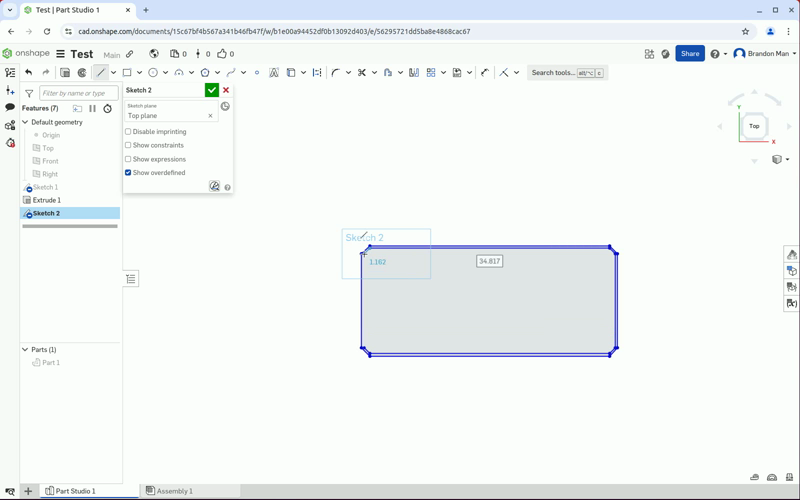
scroll(6)
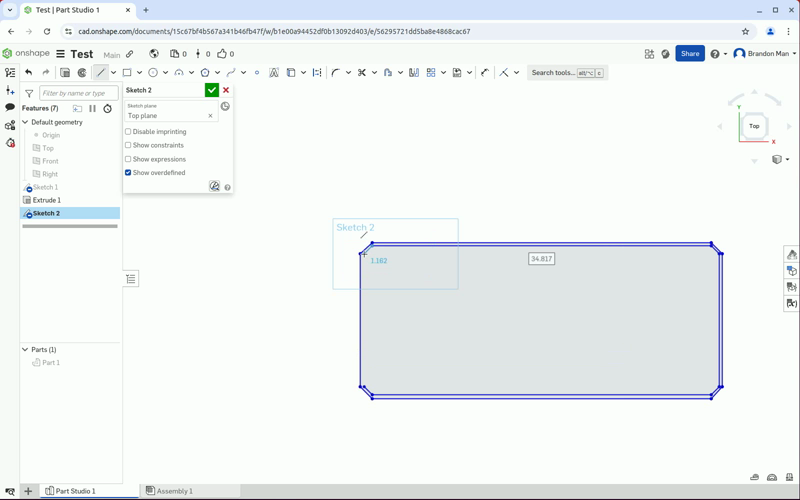
scroll(6)
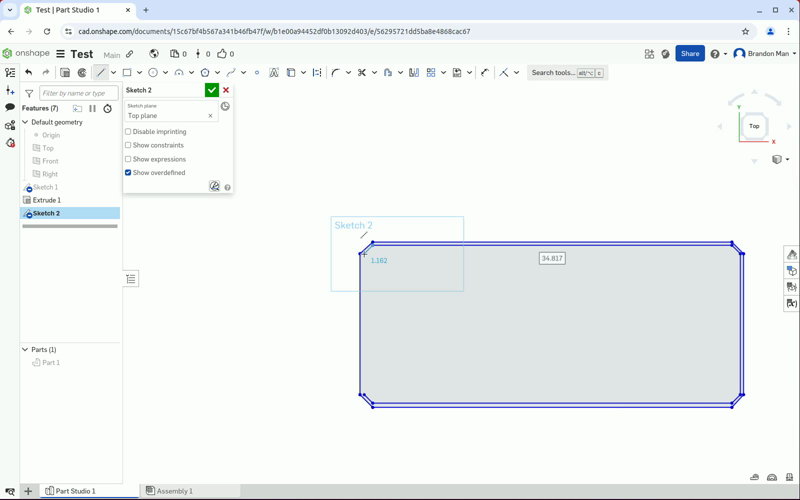
scroll(6)
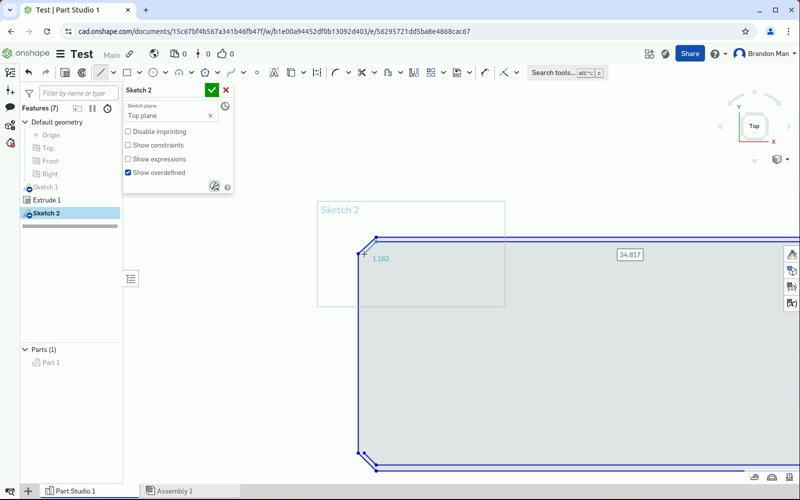
scroll(6)
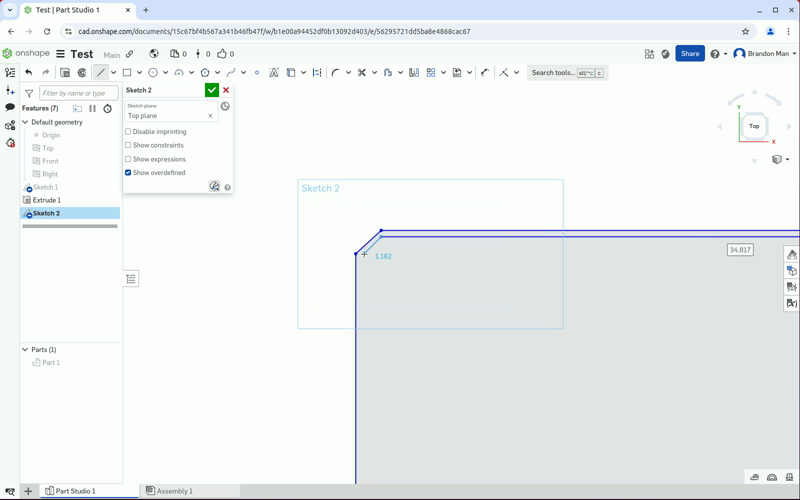
scroll(6)
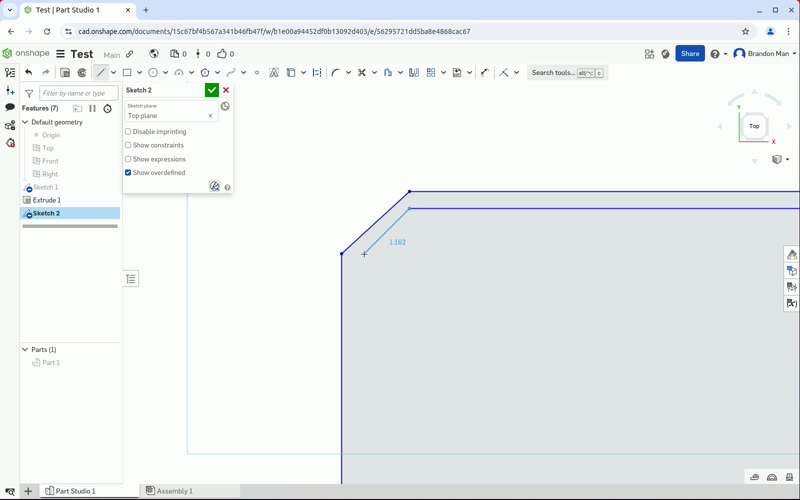
click(364, 253)
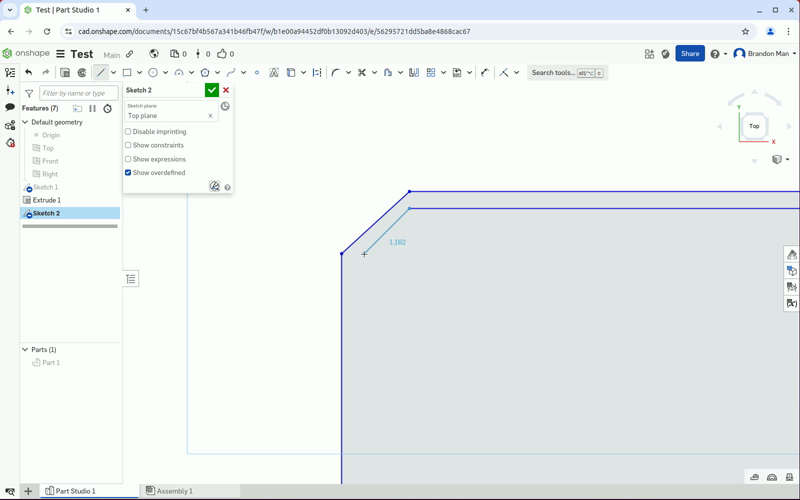
scroll(-6)
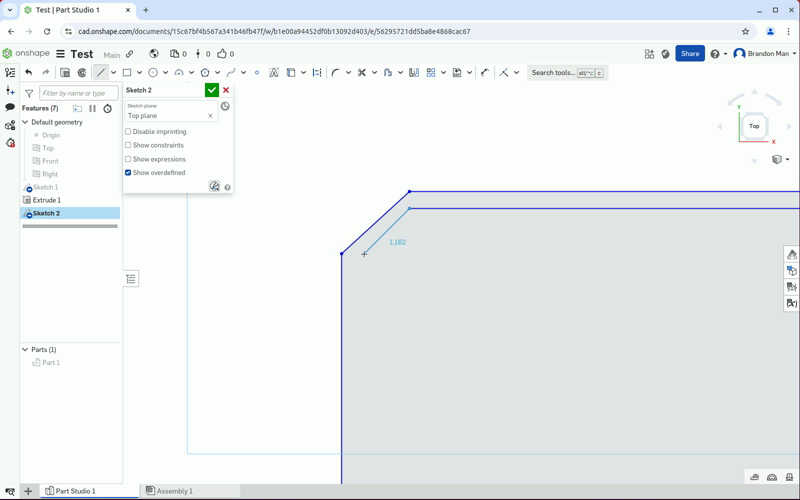
scroll(-6)
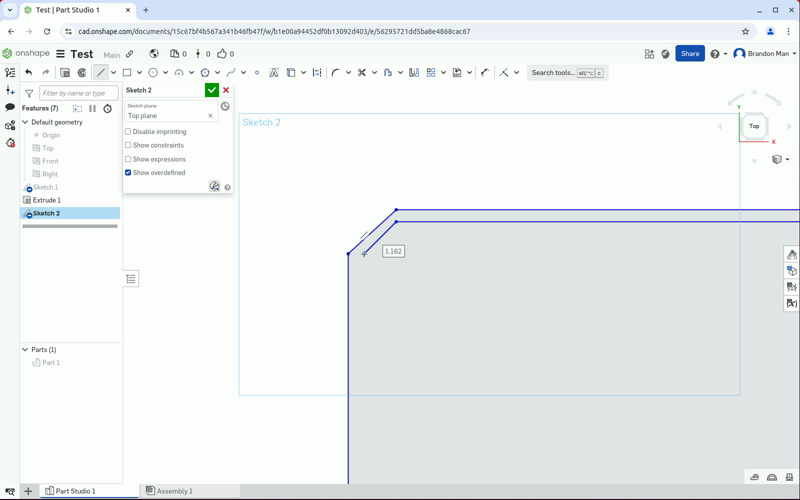
scroll(-6)
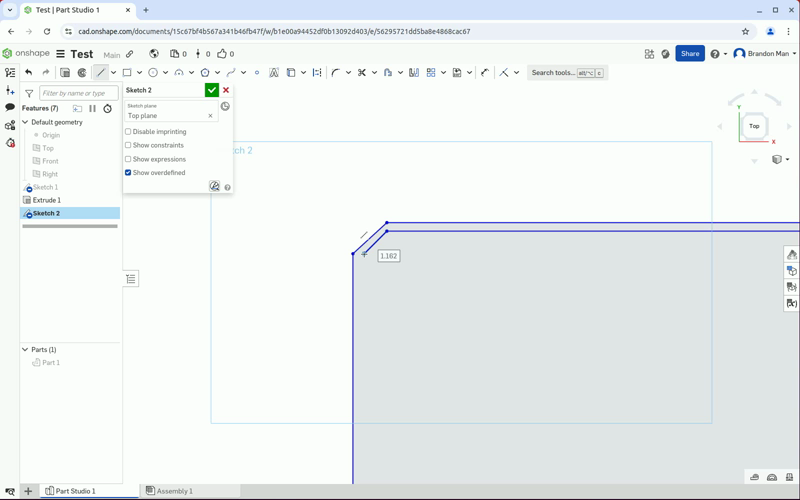
scroll(-6)
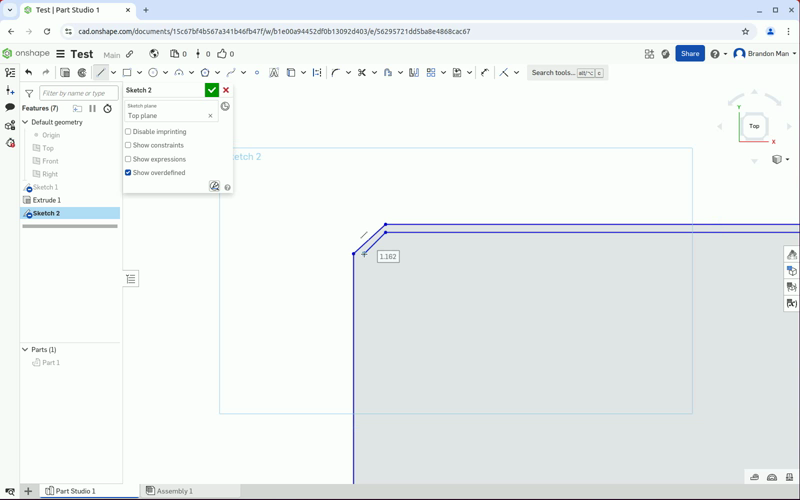
scroll(-6)
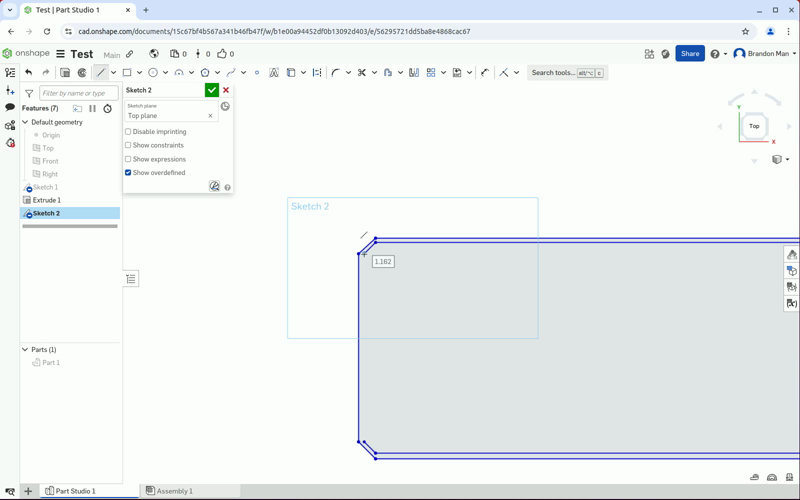
scroll(-6)
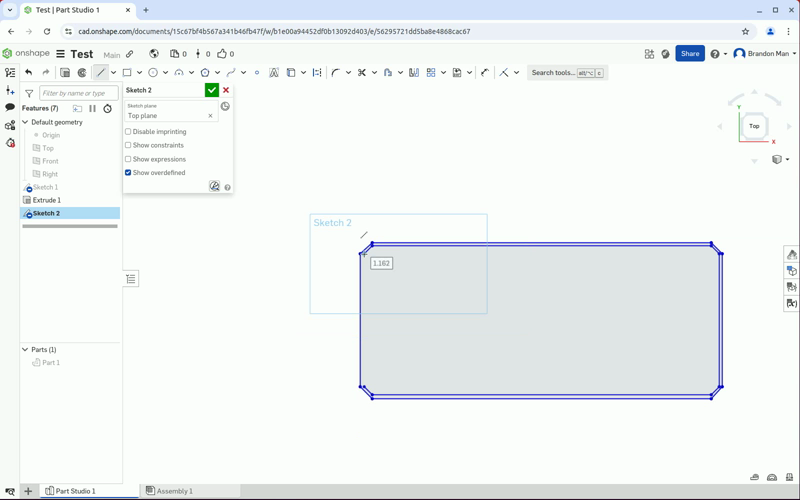
scroll(-6)
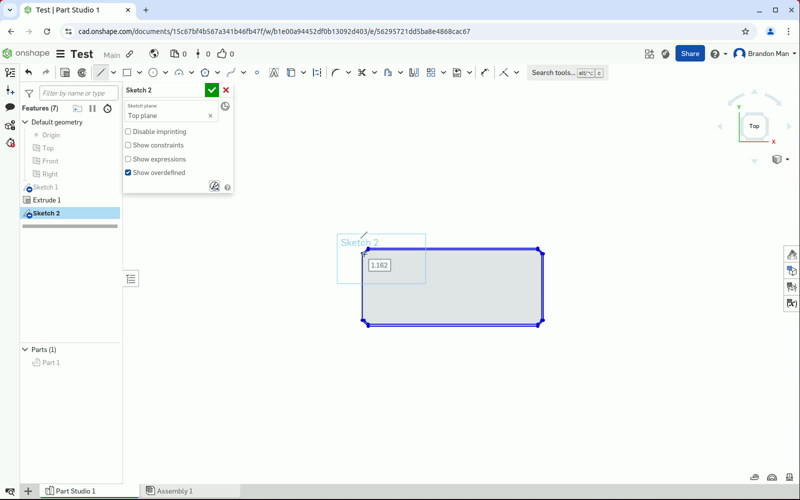
key_up(shift)
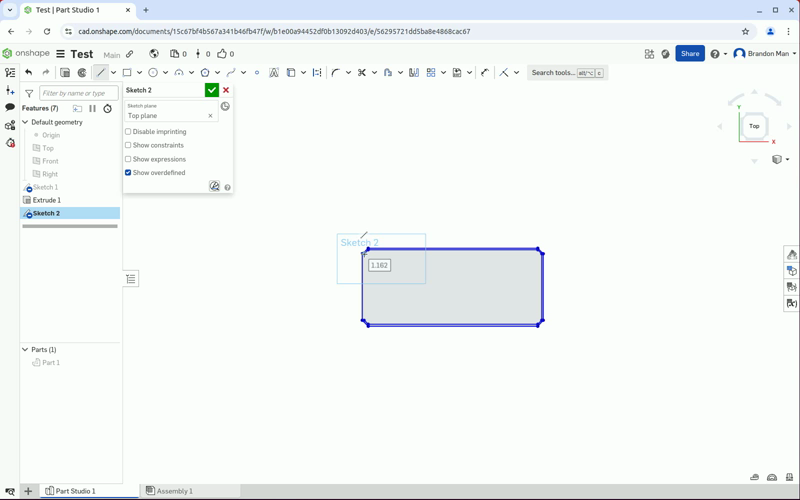
key_down(shift)
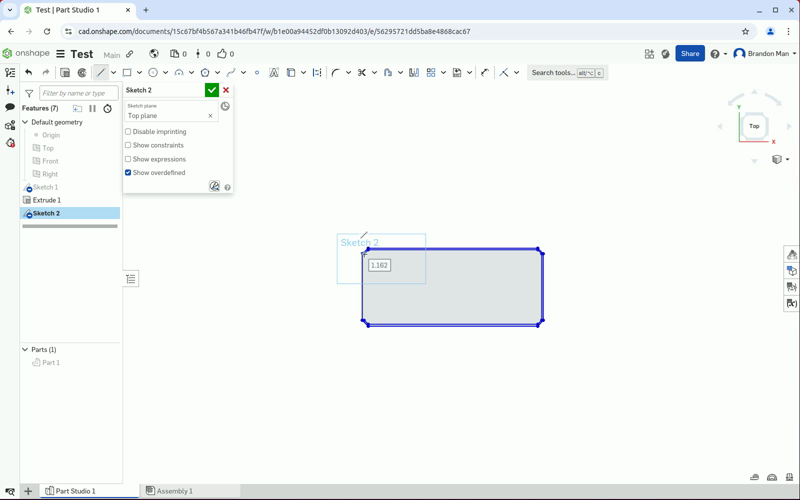
mouse_move(364, 320)
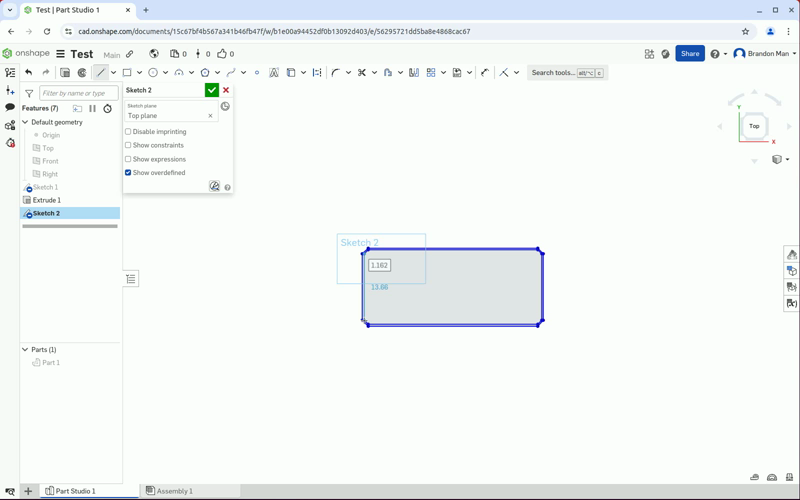
scroll(6)
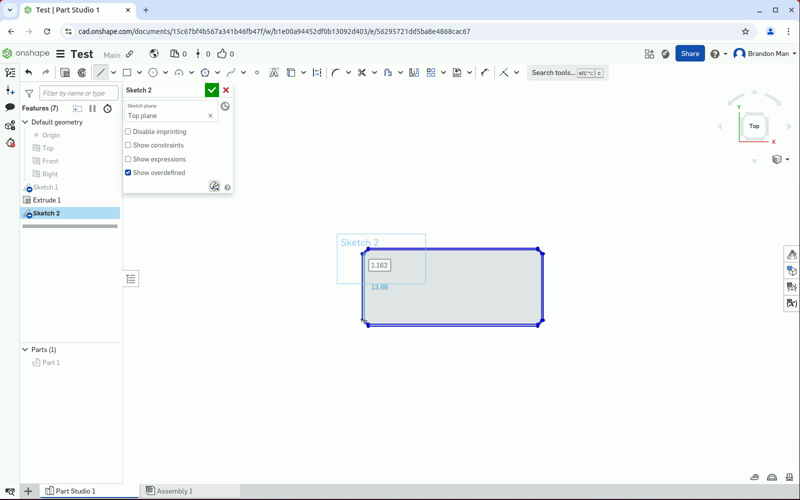
scroll(6)
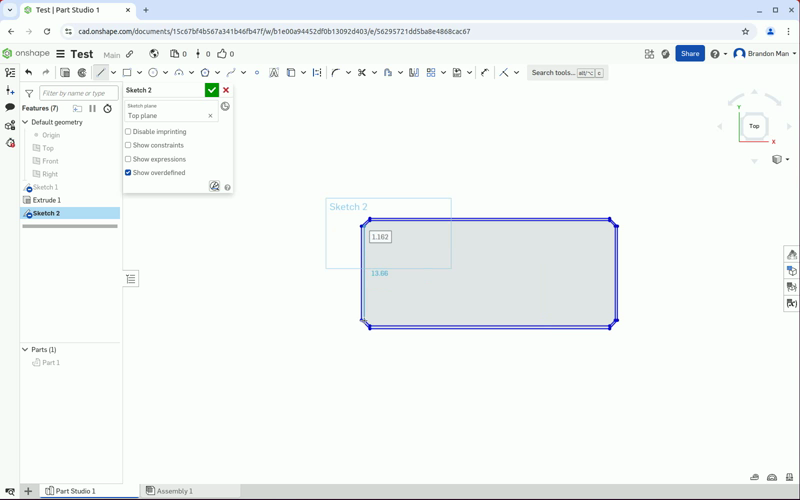
scroll(6)
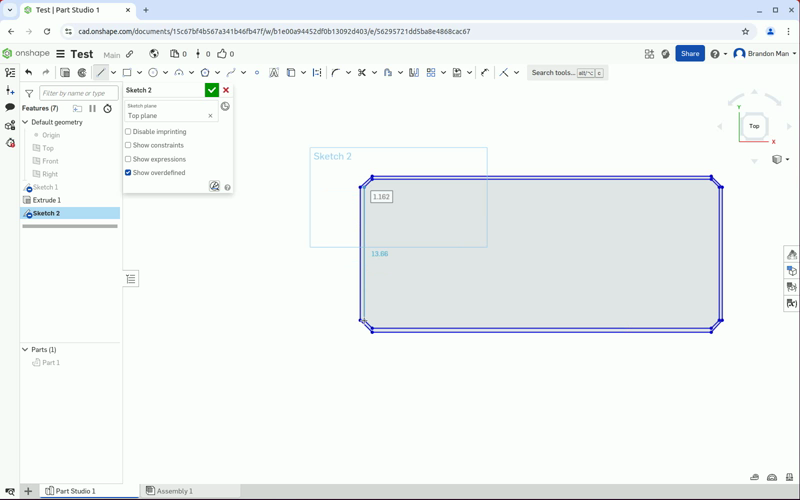
scroll(6)
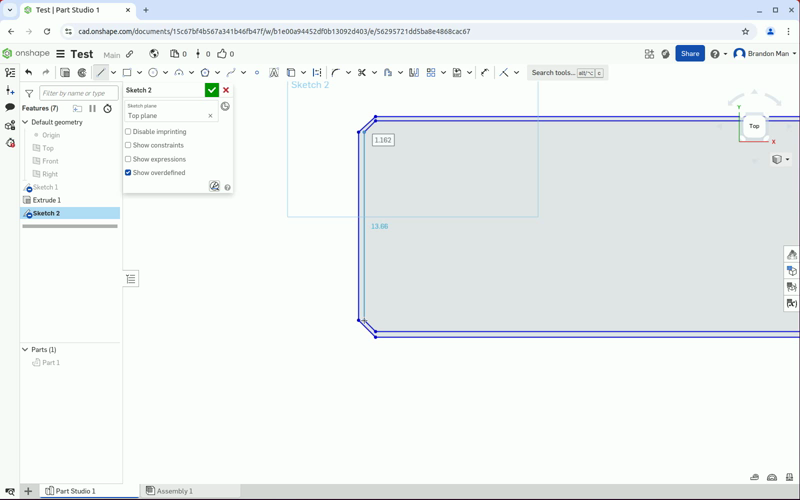
scroll(6)
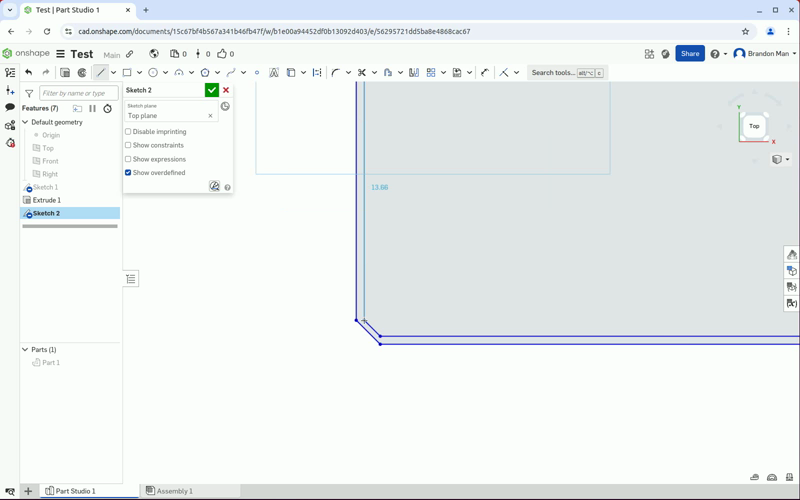
scroll(6)
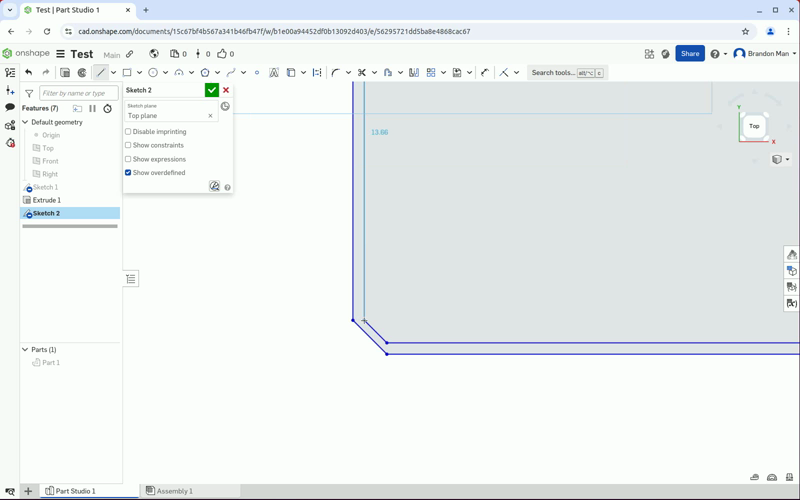
scroll(6)
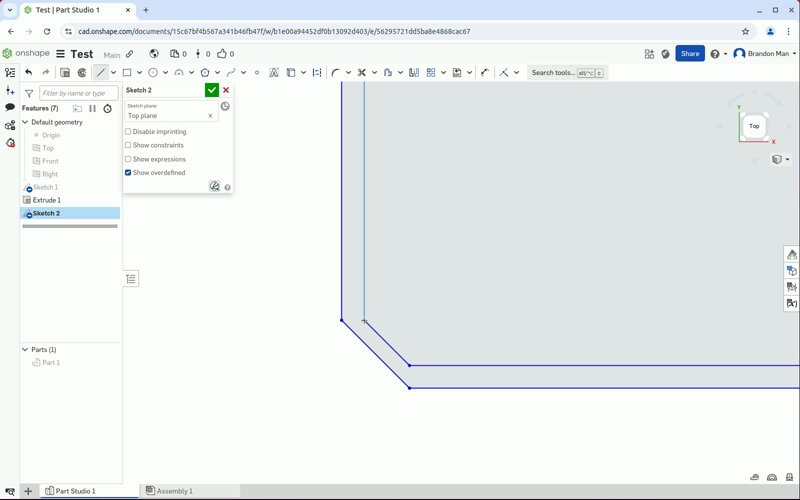
key_up(shift)
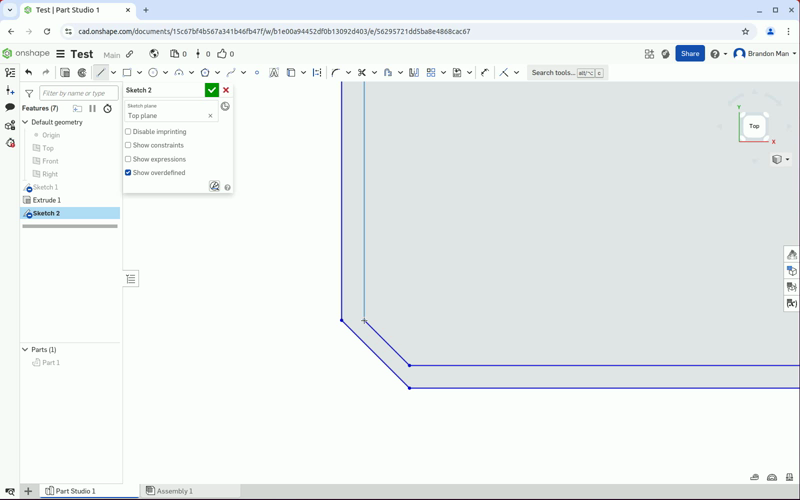
click(364, 320)
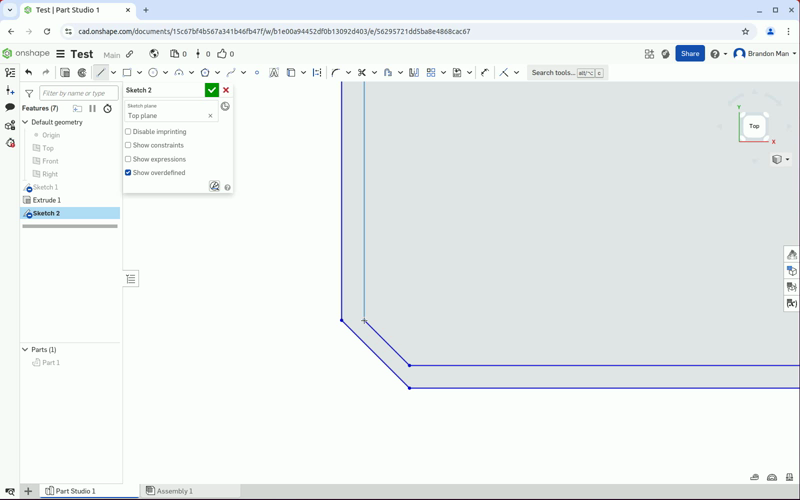
scroll(-6)
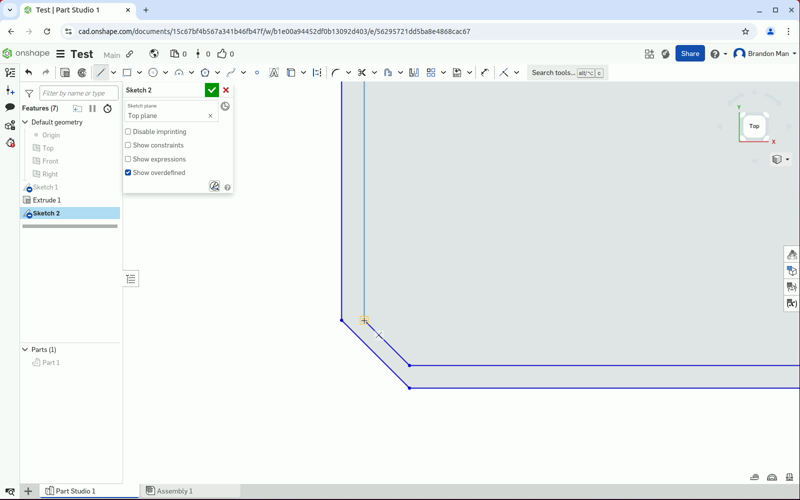
scroll(-6)
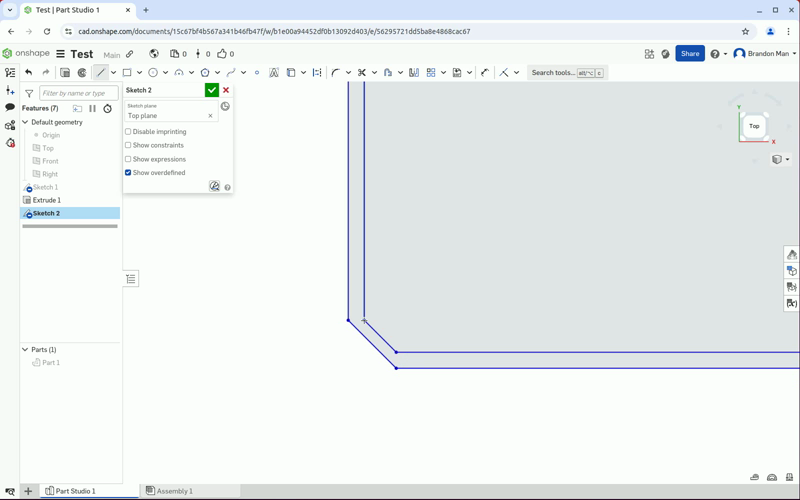
scroll(-6)
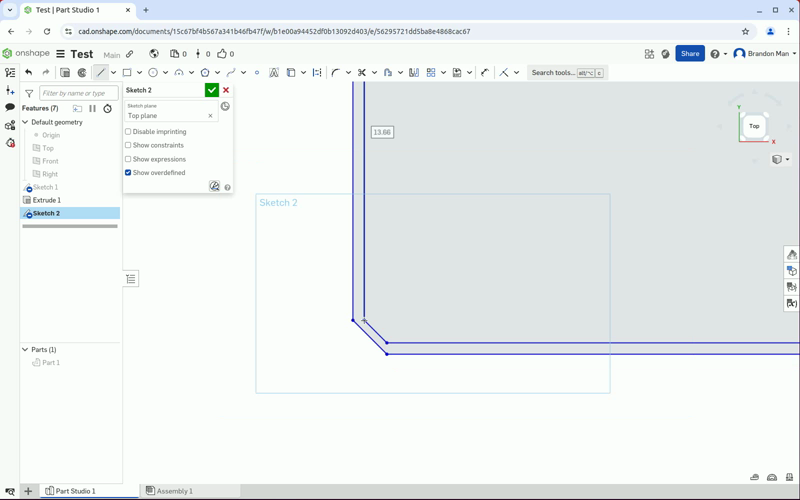
scroll(-6)
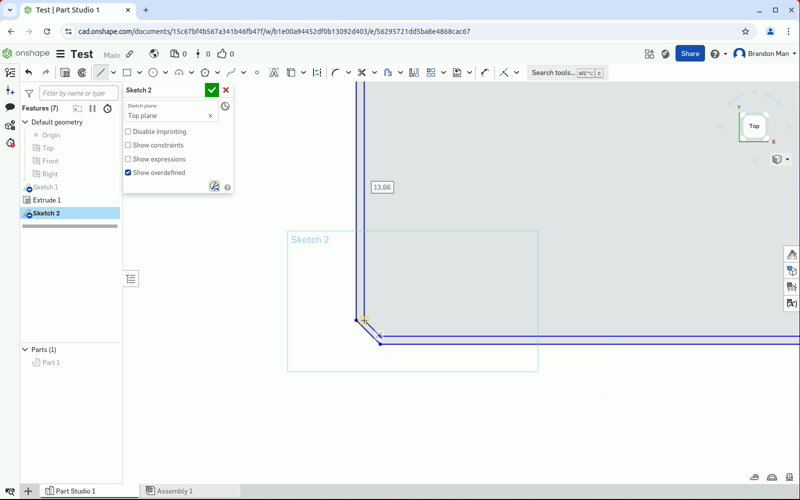
scroll(-6)
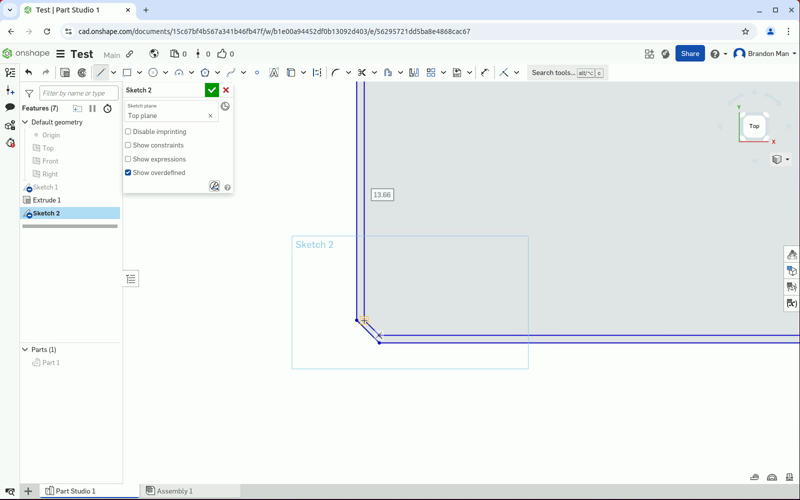
scroll(-6)
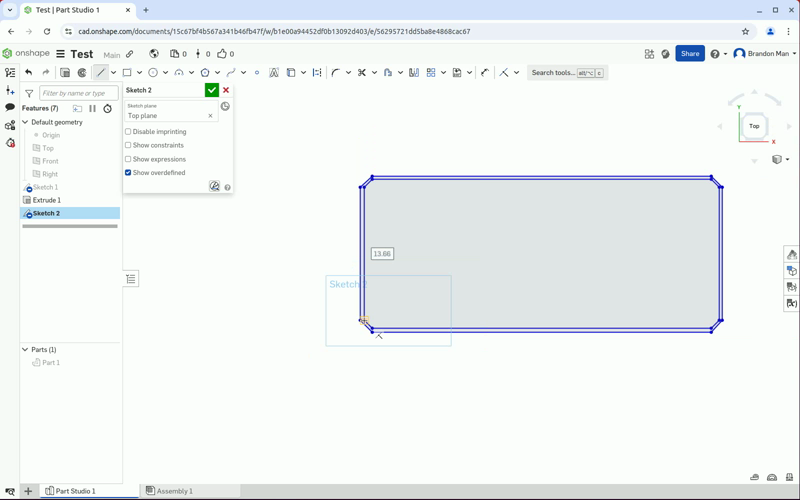
scroll(-6)
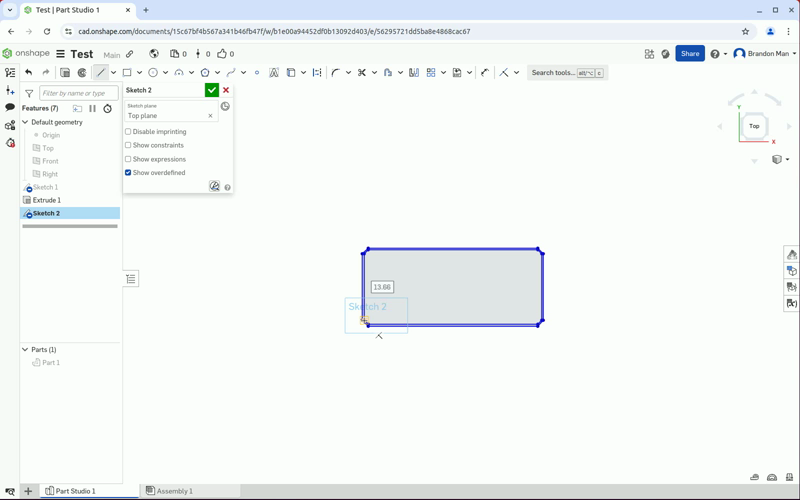
key(esc)
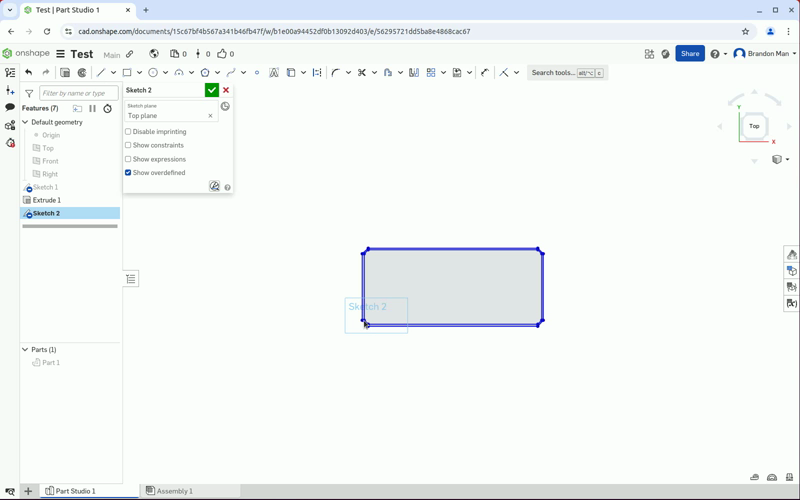
mouse_move(363, 298)
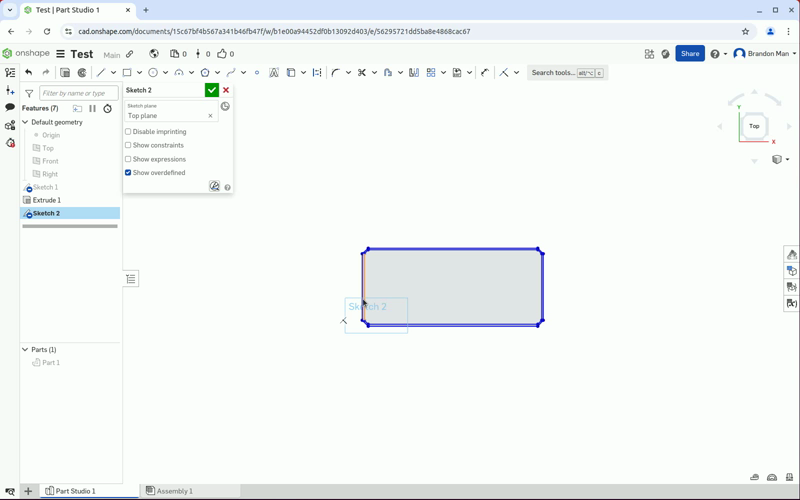
scroll(6)
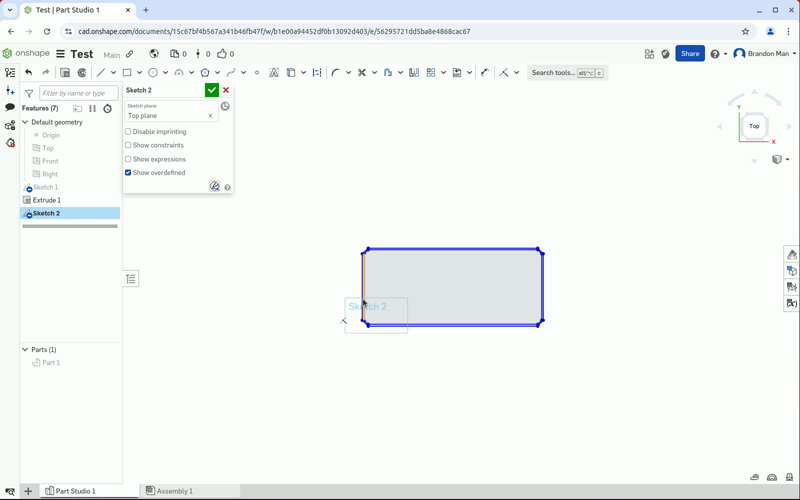
scroll(6)
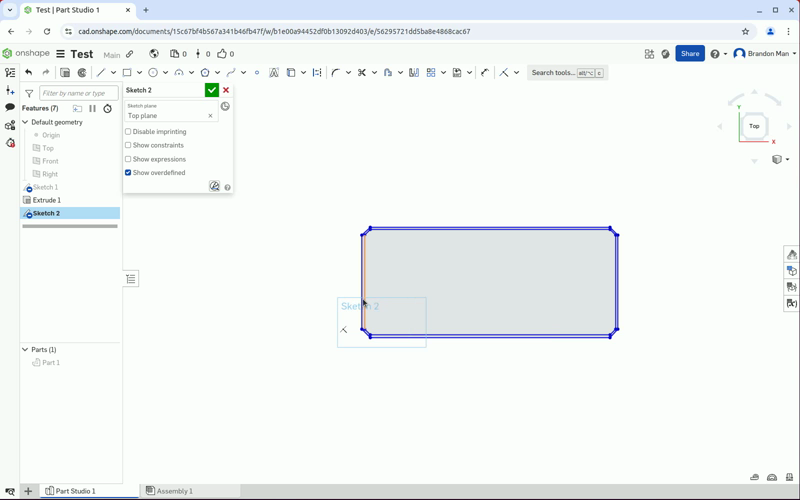
scroll(6)
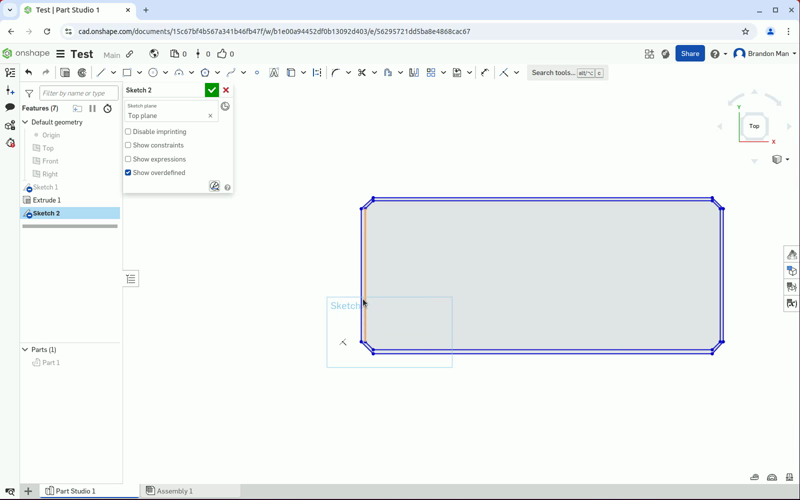
scroll(6)
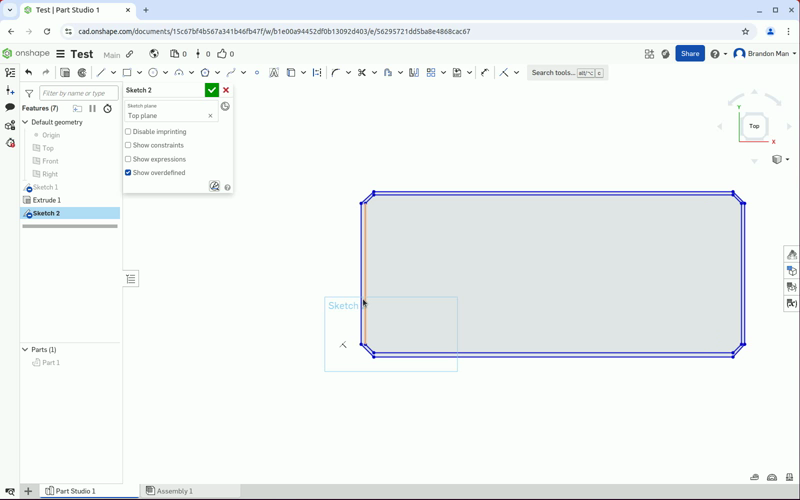
scroll(6)
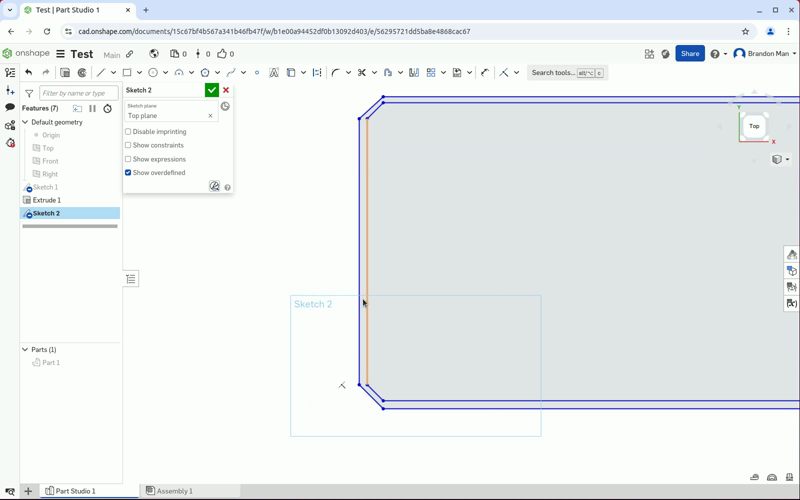
scroll(6)
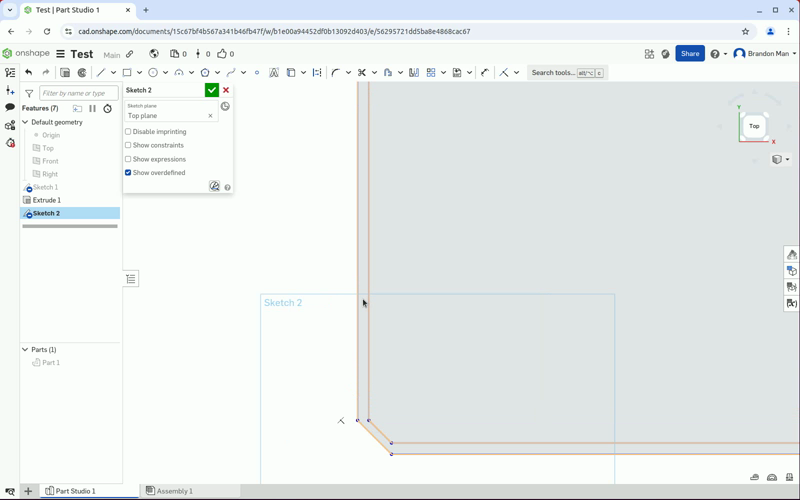
scroll(6)
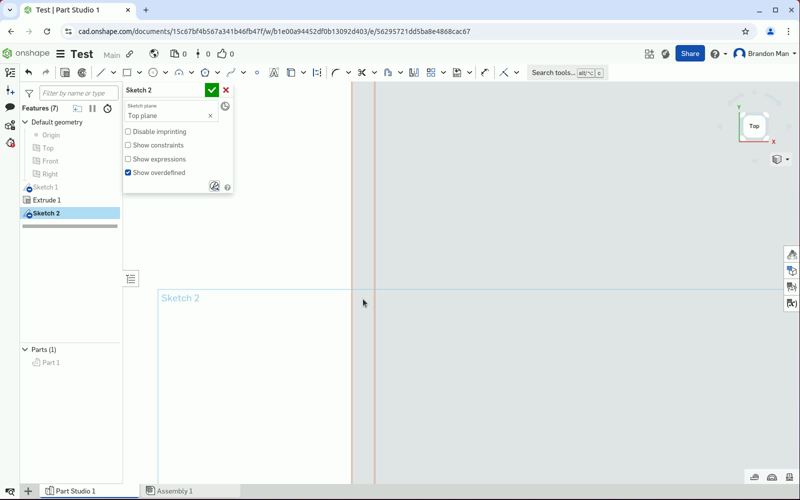
click(363, 298)
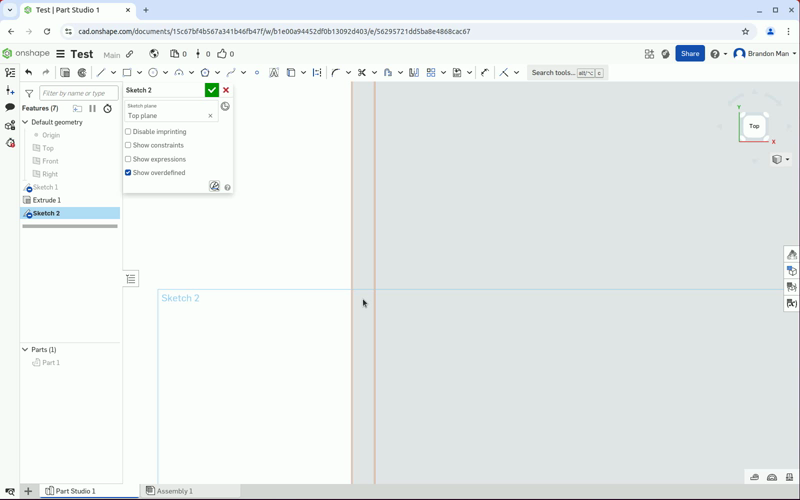
scroll(-6)
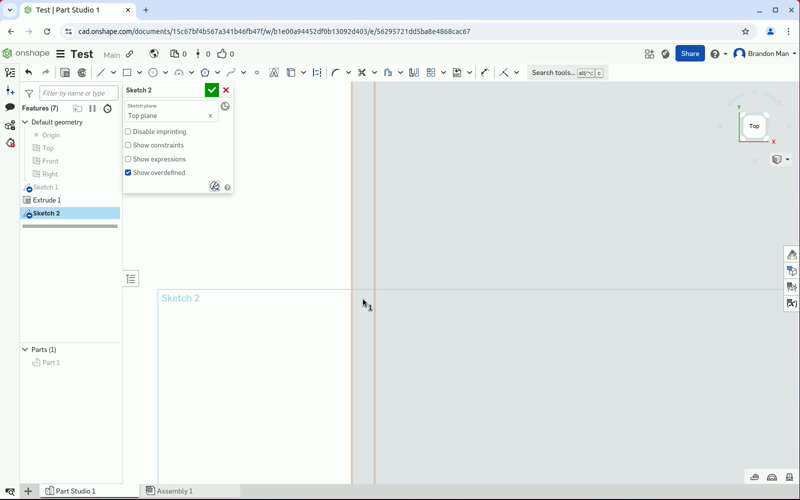
scroll(-6)
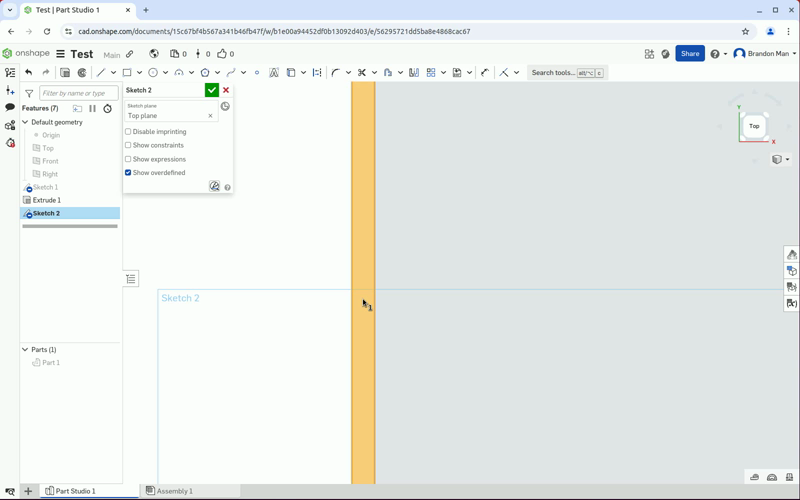
scroll(-6)
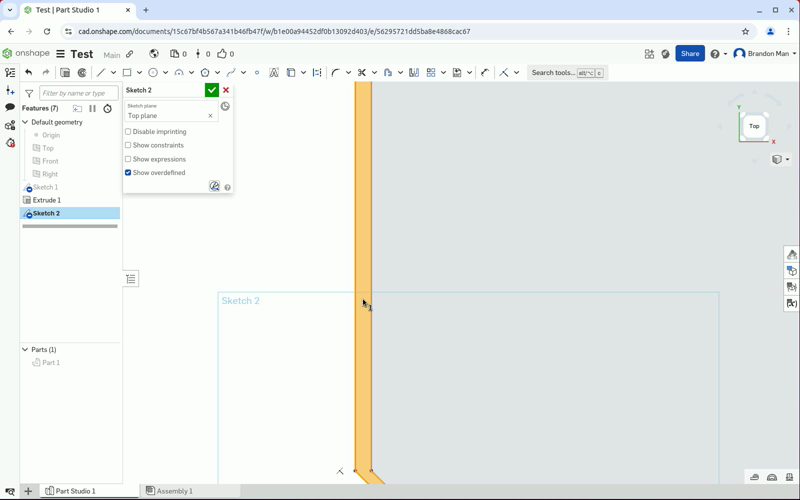
scroll(-6)
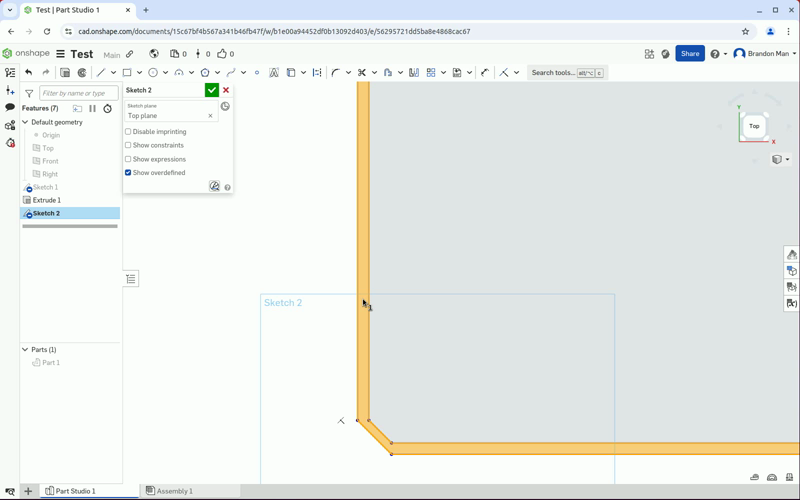
scroll(-6)
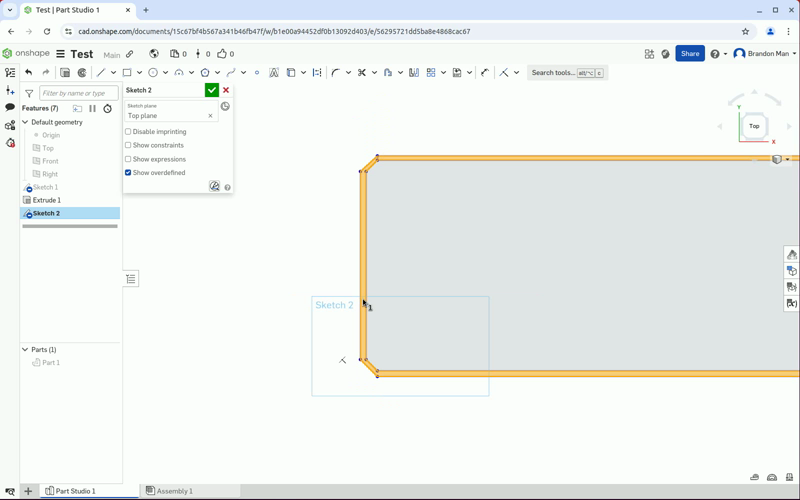
scroll(-6)
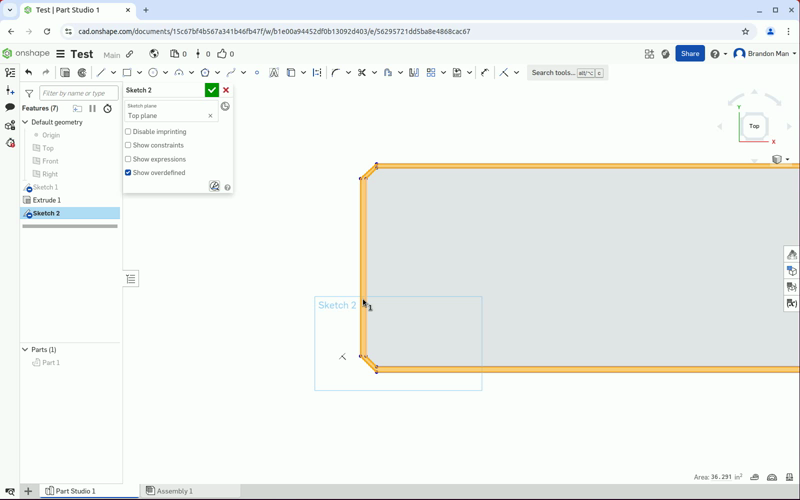
scroll(-6)
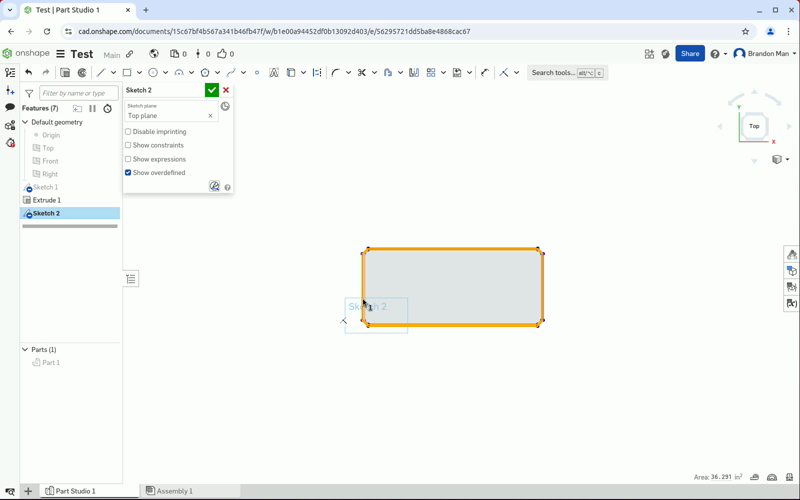
mouse_move(73, 352)
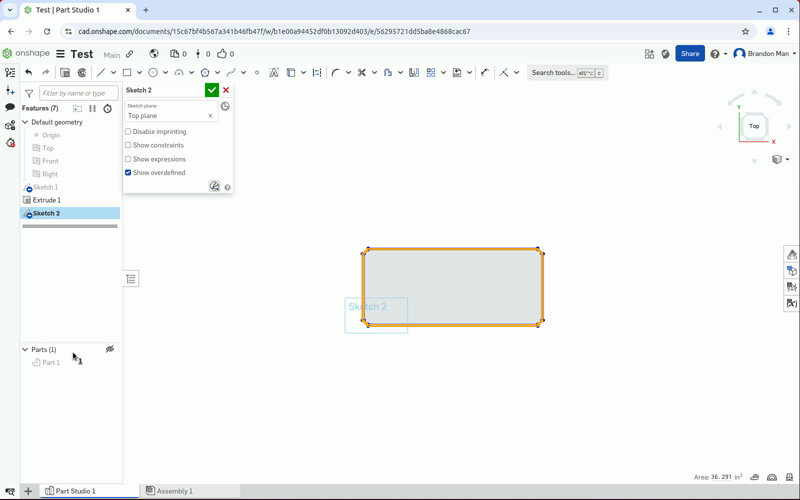
key(shift+y)
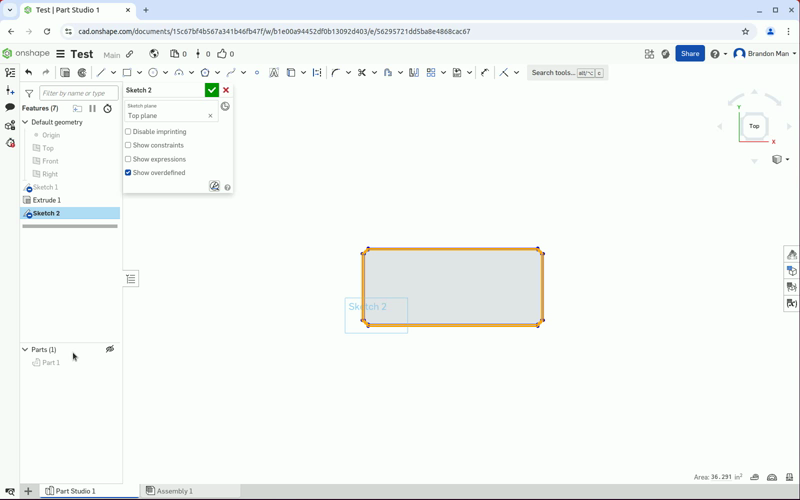
key(shift+e)
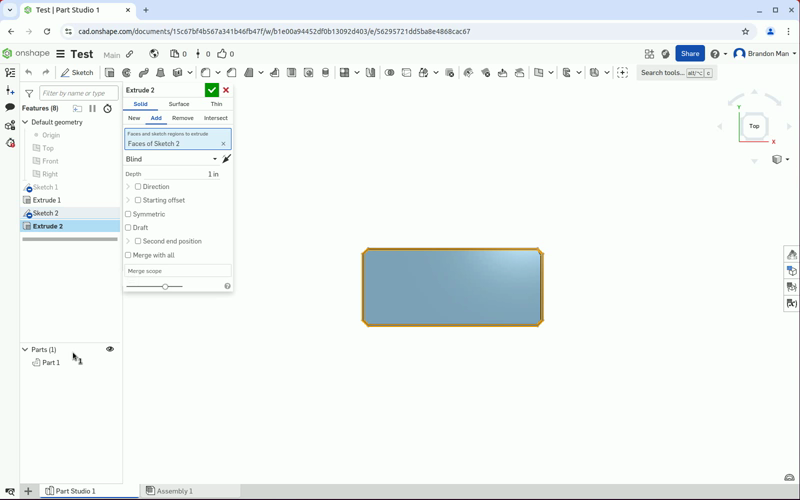
mouse_move(143, 106)
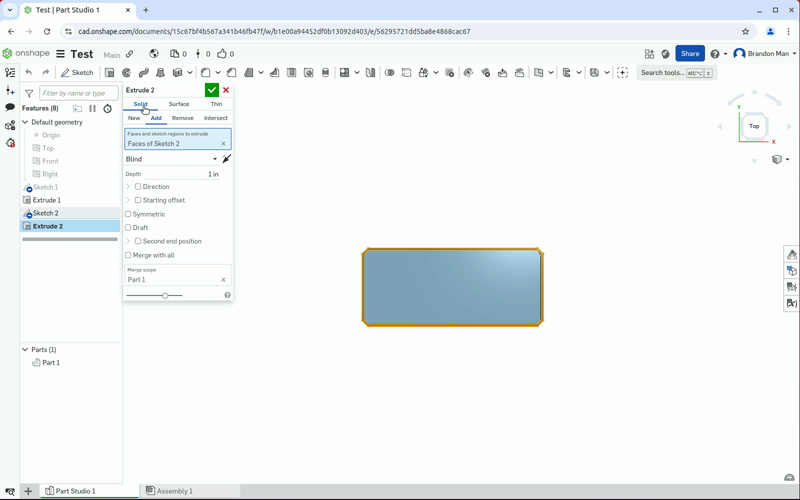
click(143, 106)
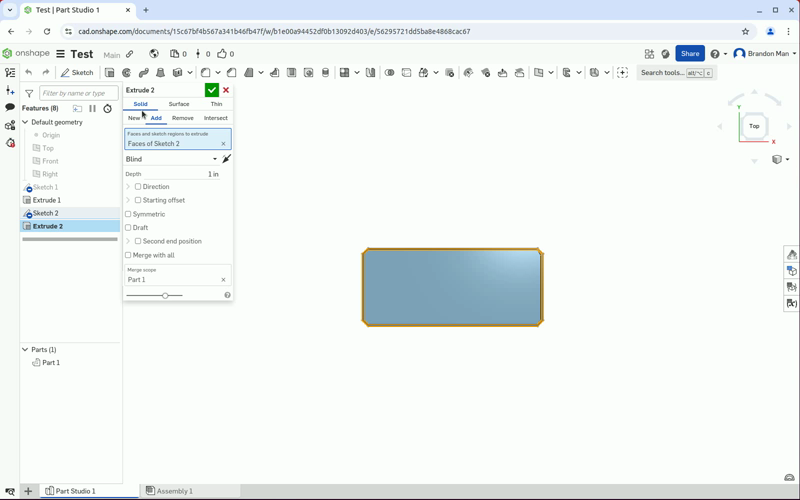
mouse_move(137, 120)
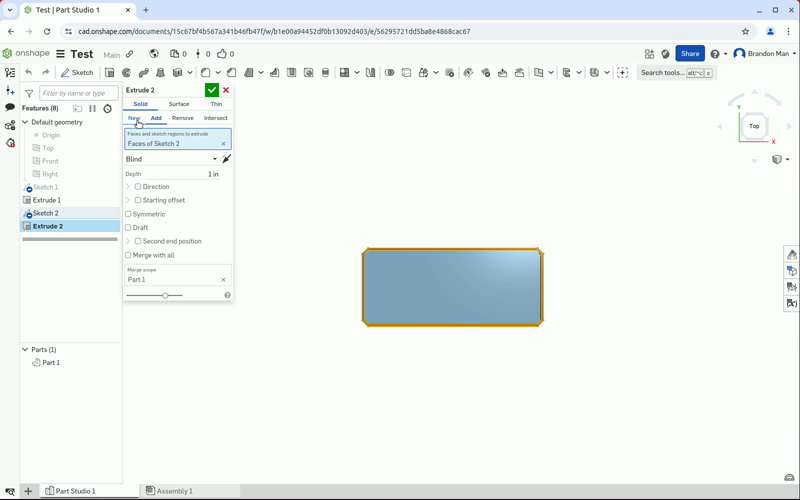
click(137, 120)
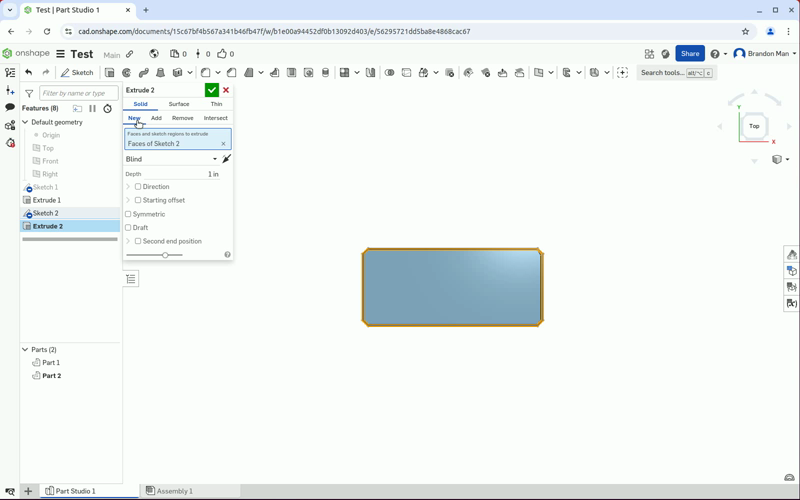
key(tab, 4)
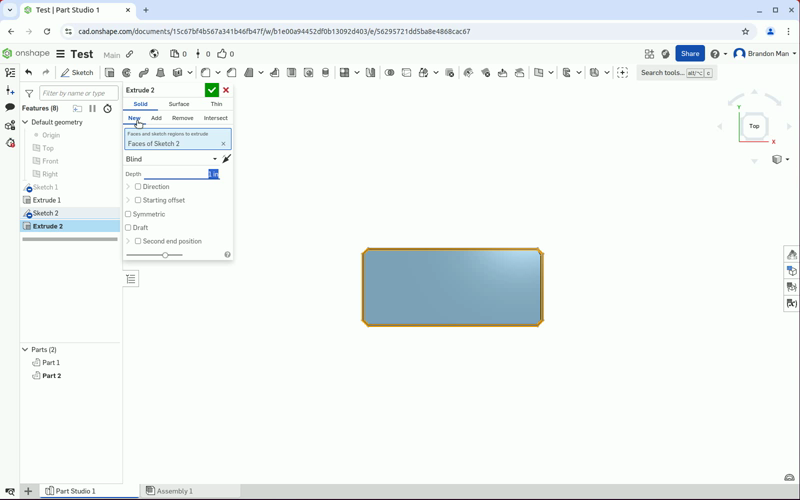
text(1.444)
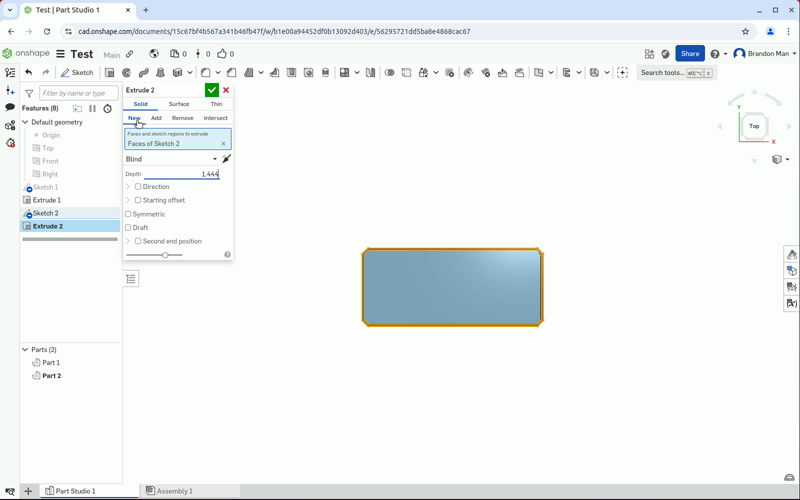
key(enter)
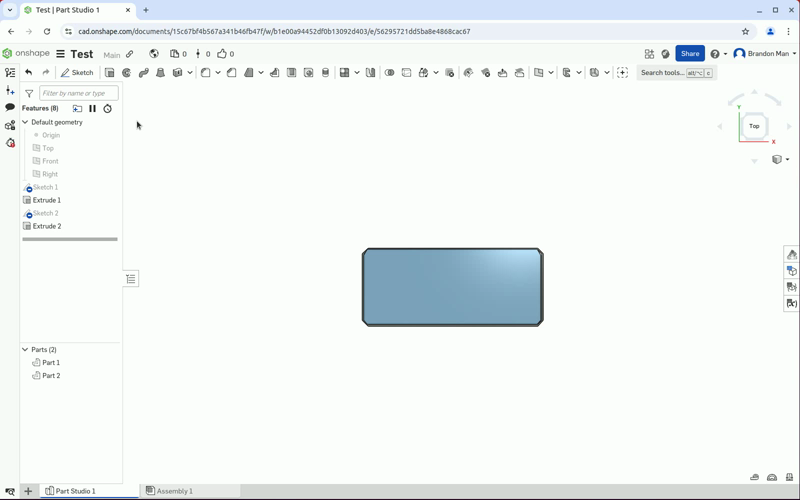
key(shift+h)
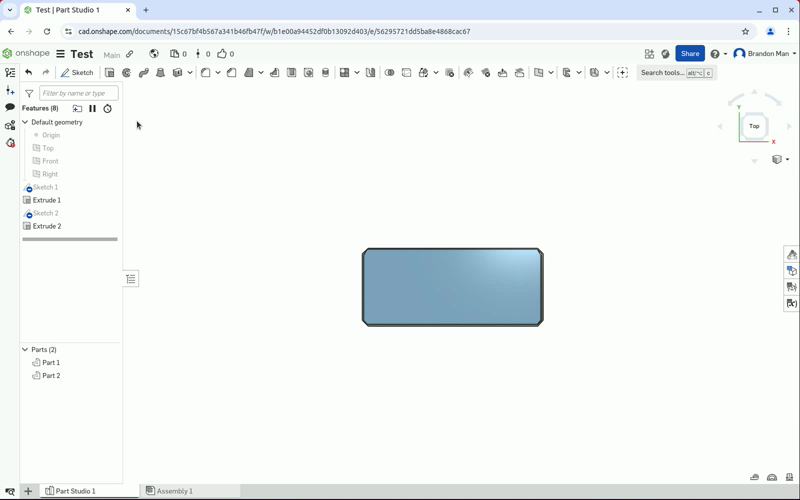
key(shift+h)
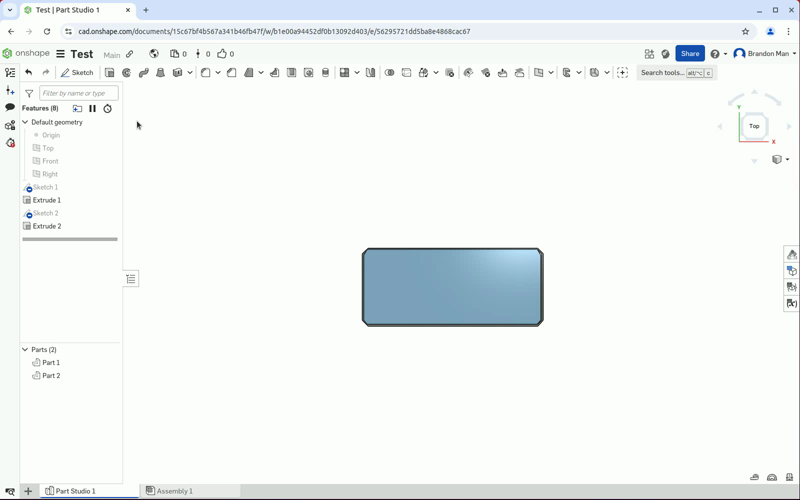
mouse_move(73, 189)
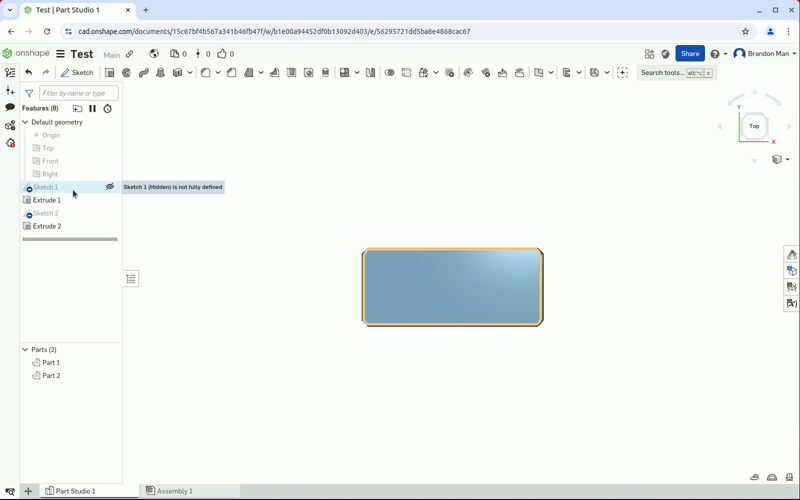
click(73, 189)
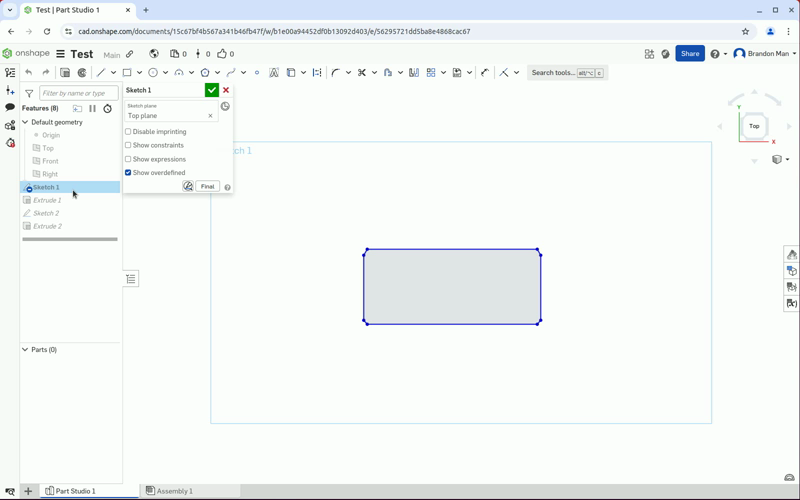
mouse_move(229, 92)
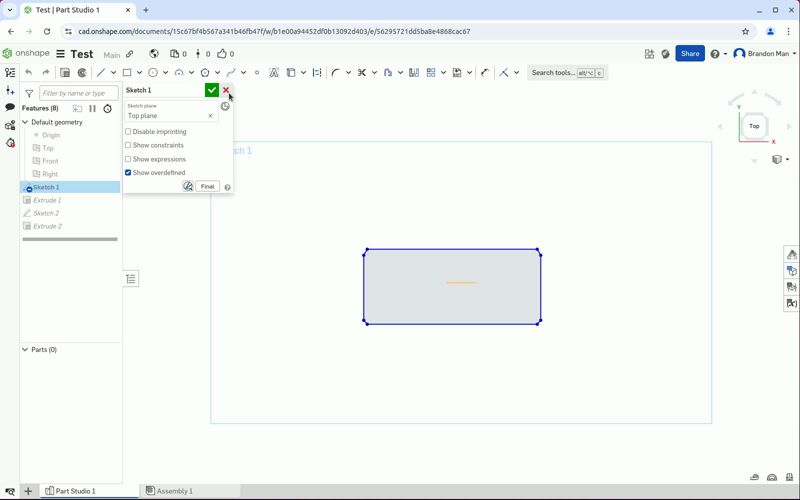
click(229, 92)
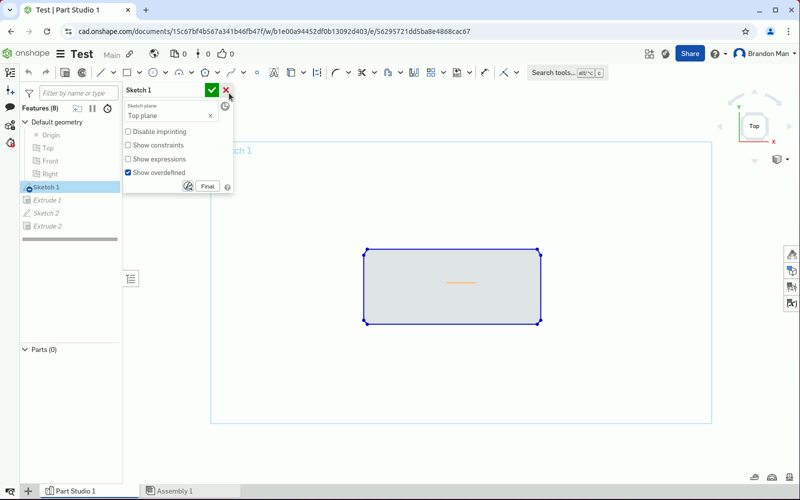
key(shift+s)
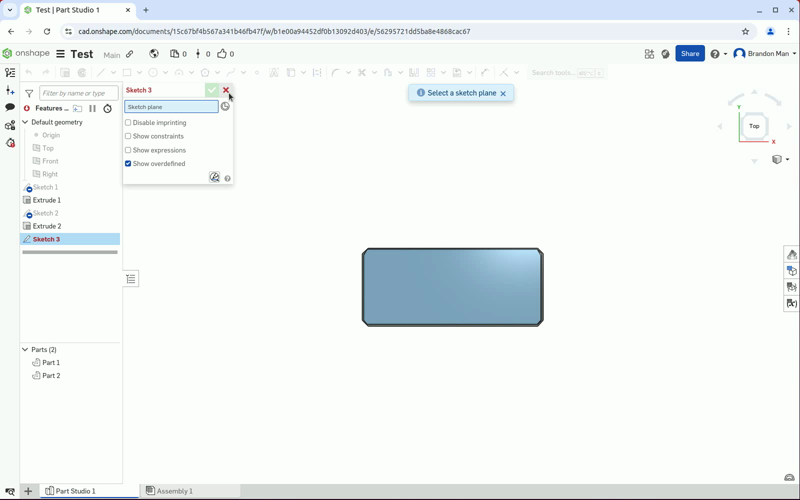
mouse_move(73, 150)
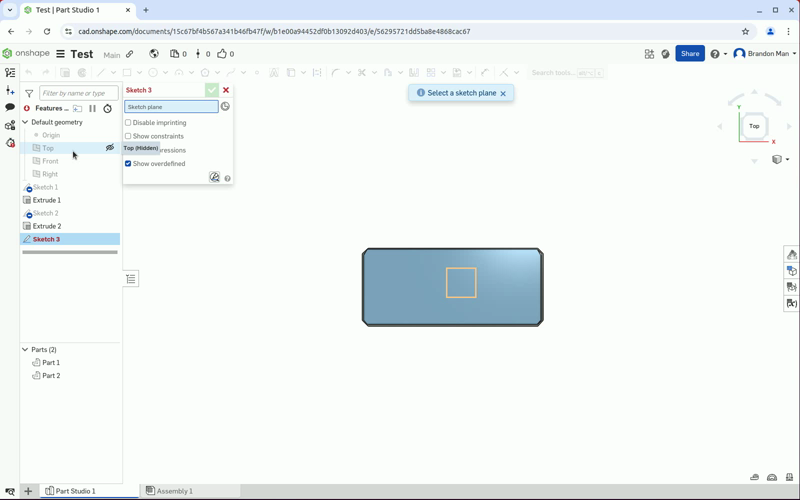
click(73, 150)
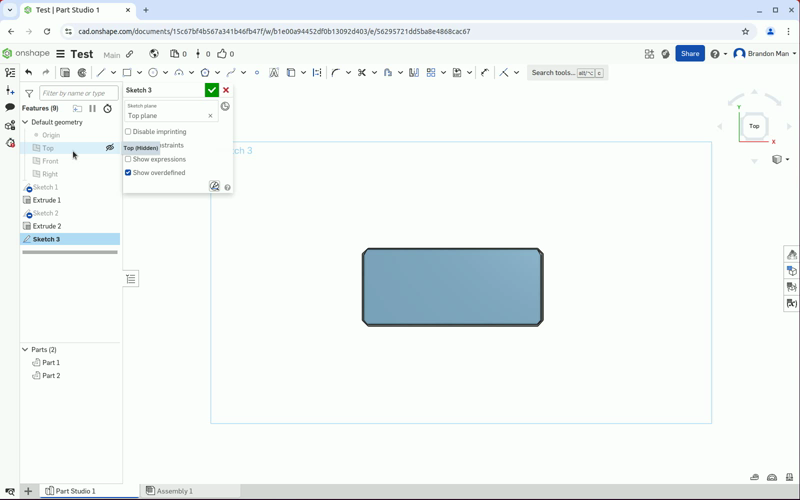
mouse_move(73, 352)
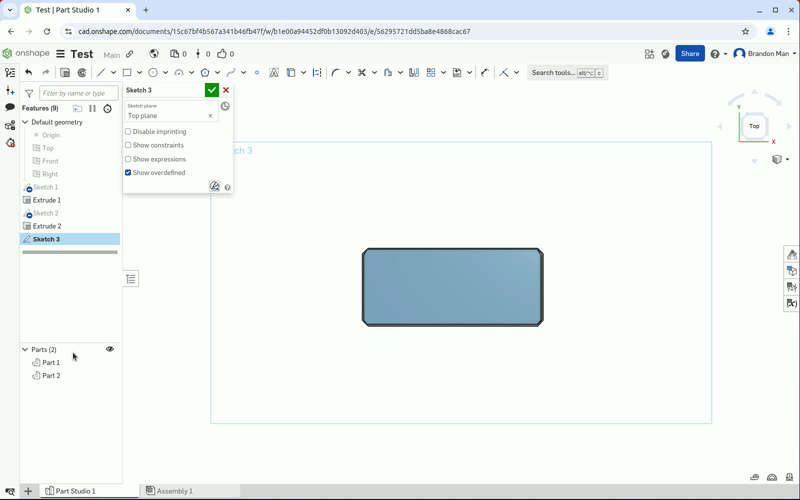
key(y)
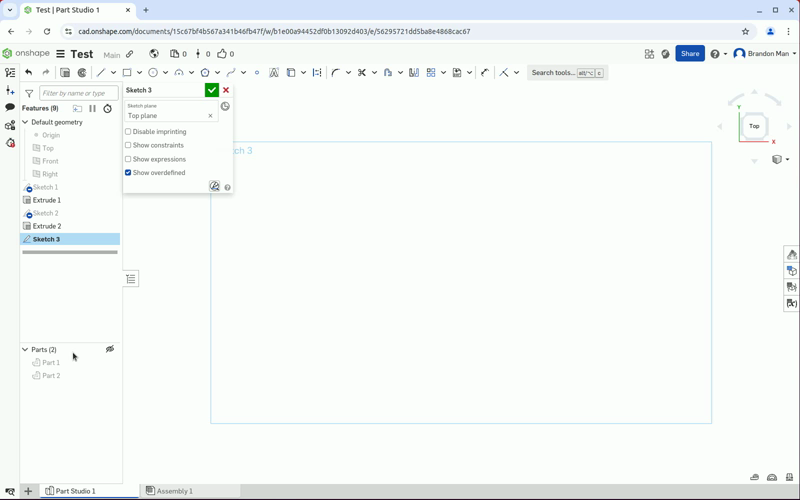
key(l)
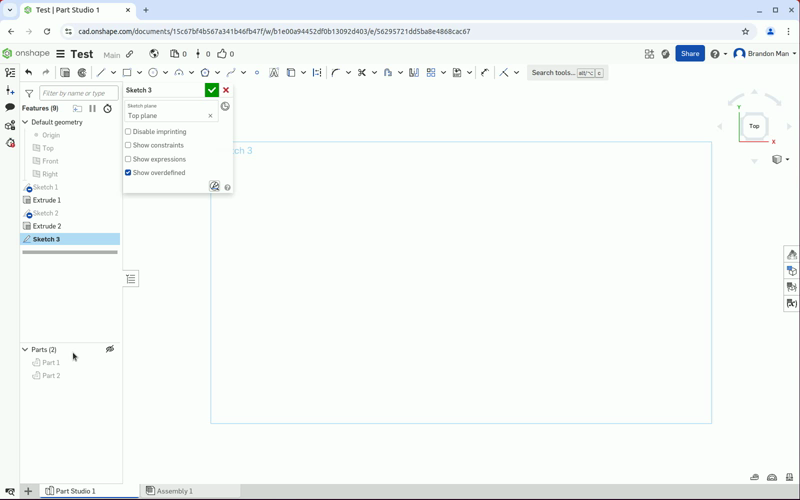
key_down(shift)
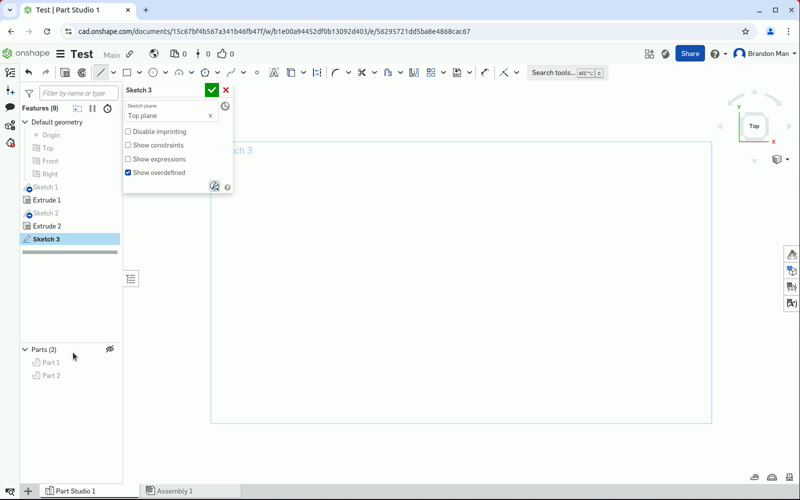
mouse_move(348, 320)
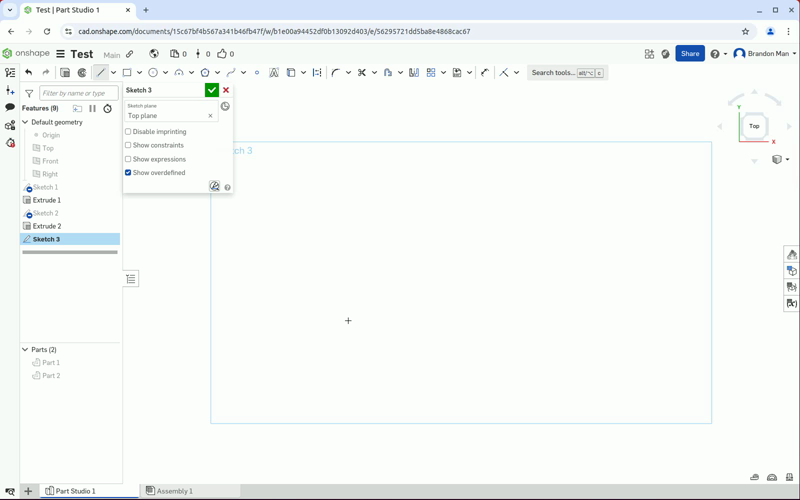
click(348, 320)
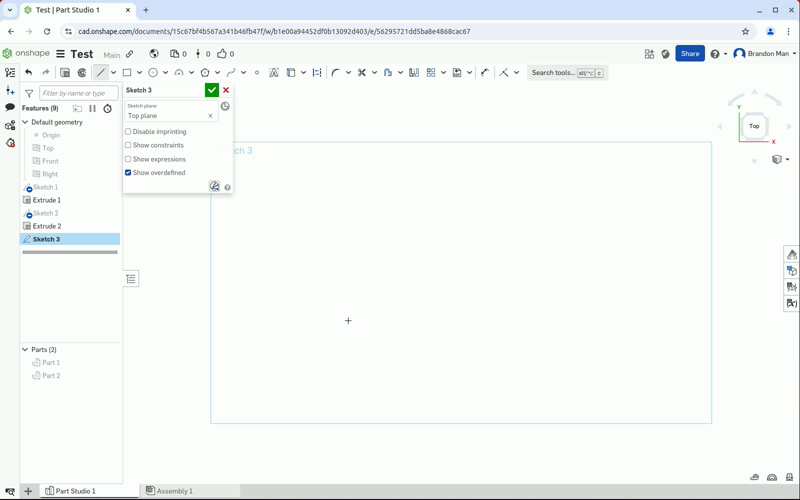
key_up(shift)
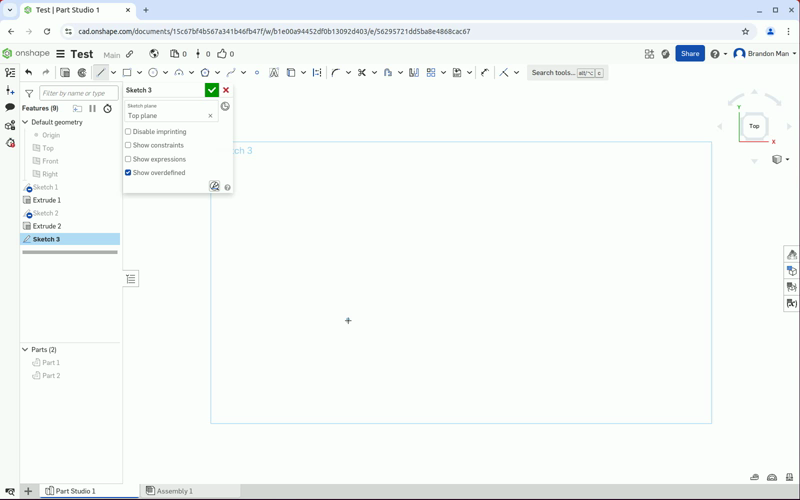
key_down(shift)
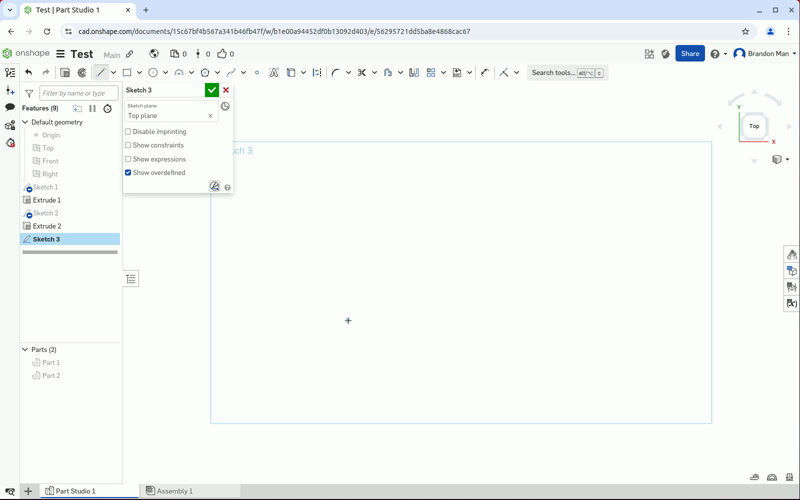
mouse_move(378, 320)
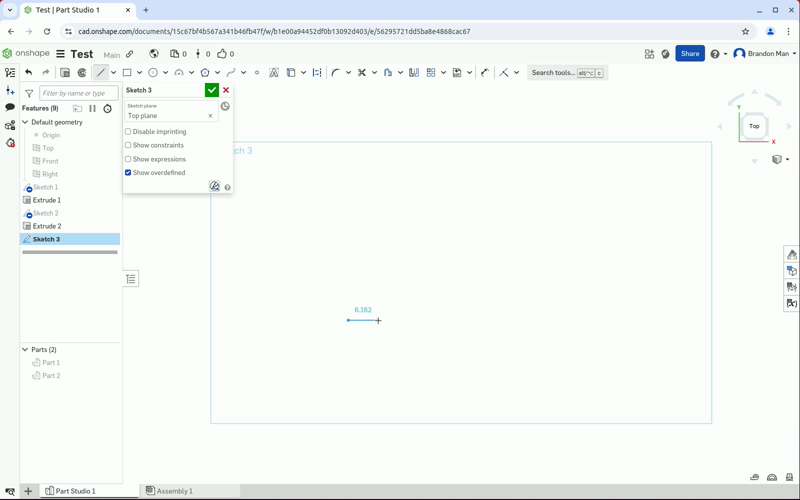
mouse_move(368, 340)
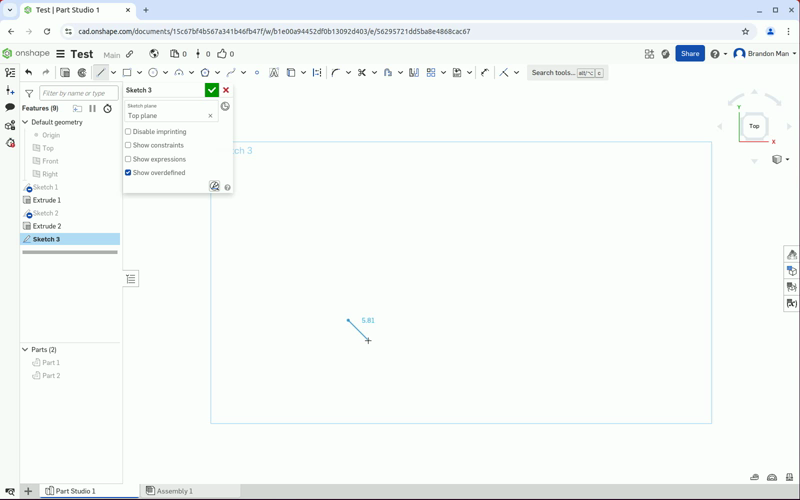
click(368, 340)
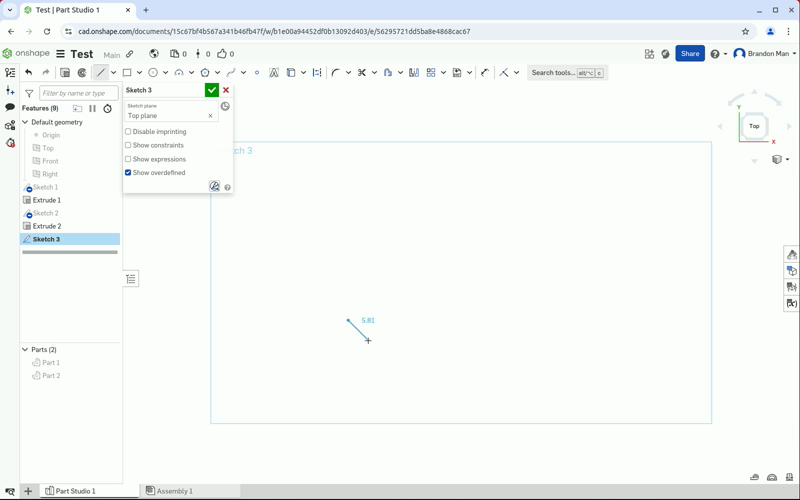
key_up(shift)
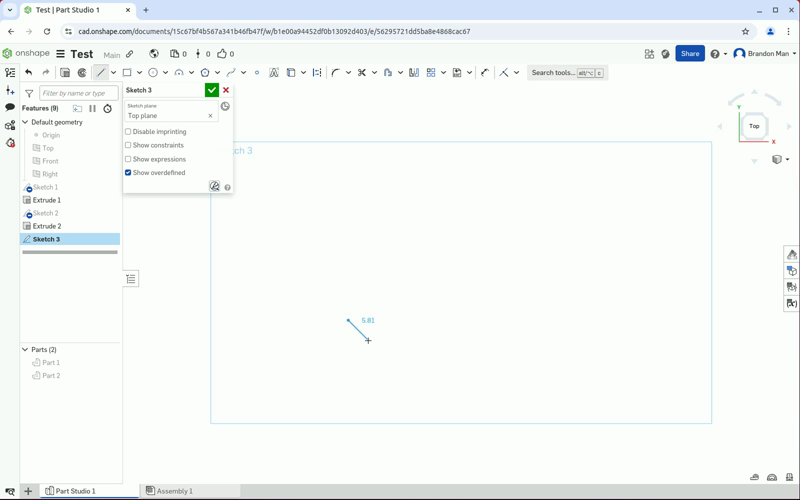
key_down(shift)
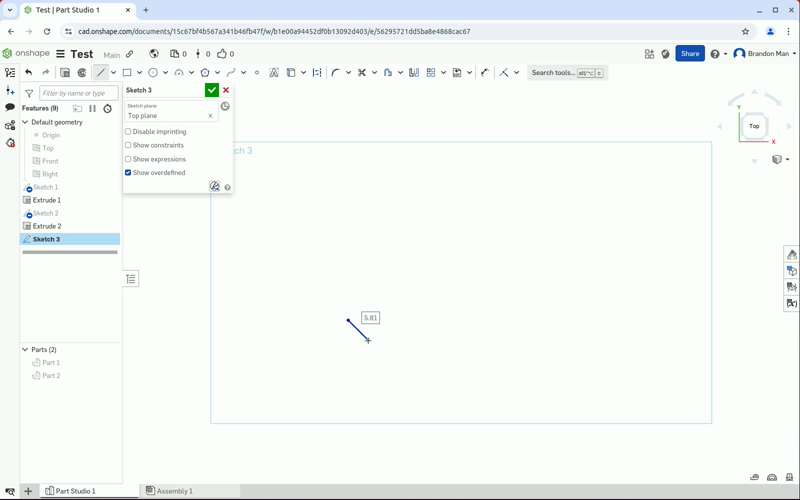
mouse_move(398, 340)
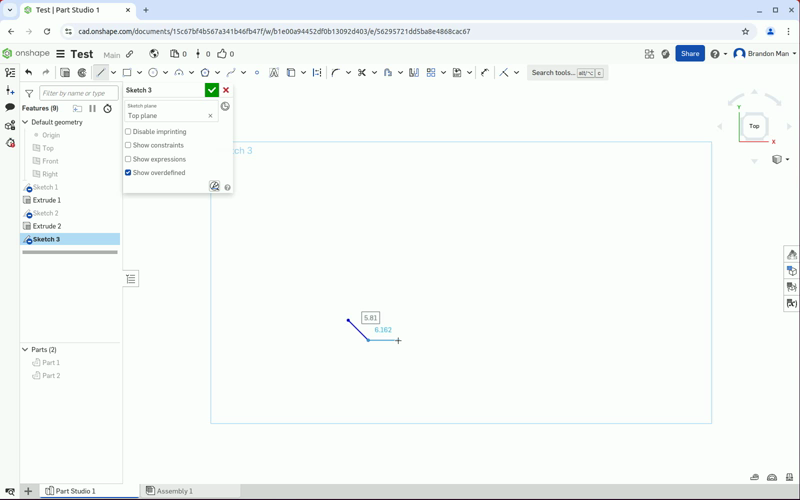
mouse_move(411, 340)
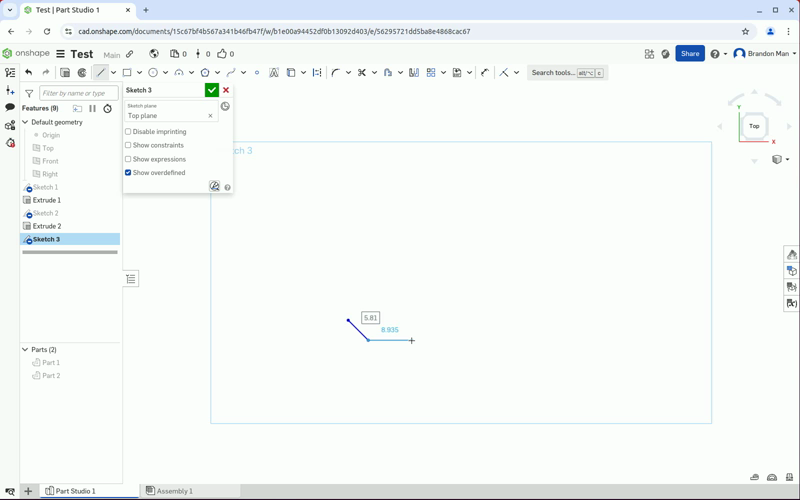
click(411, 340)
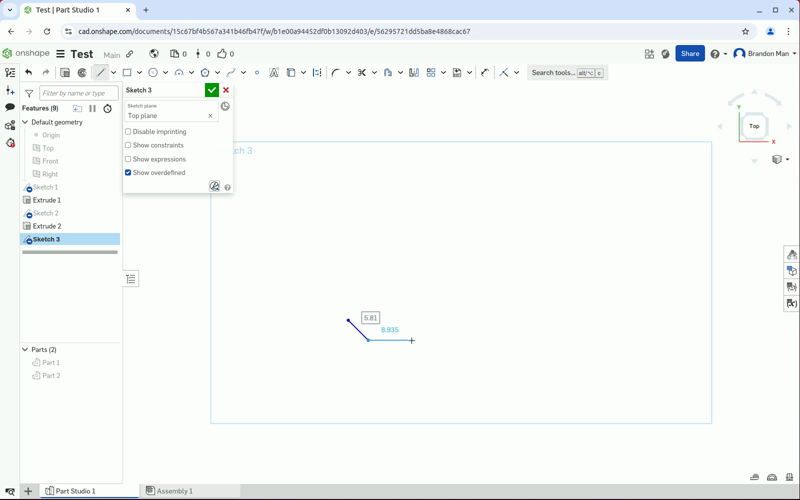
key_up(shift)
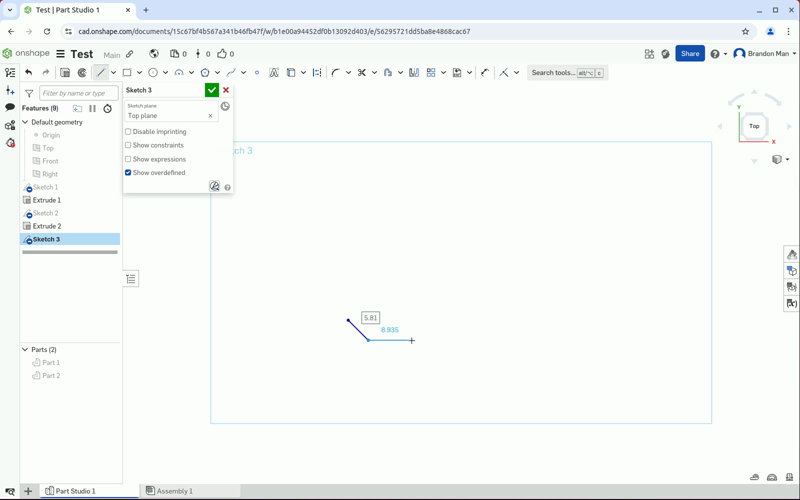
key(esc)
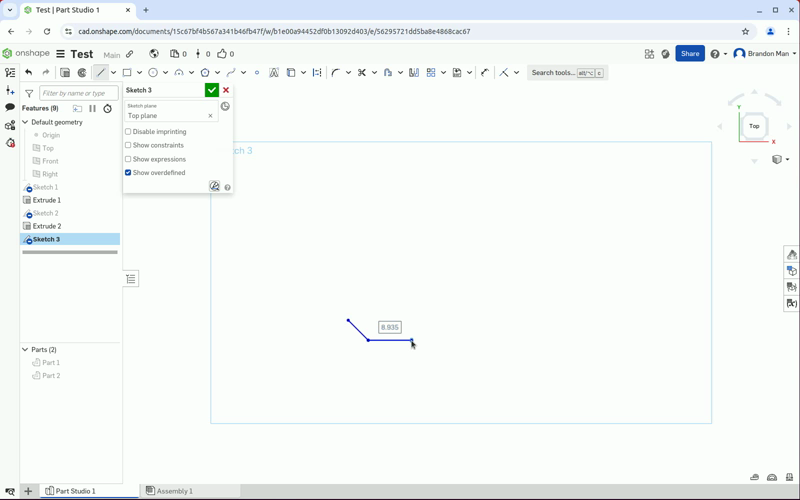
key(a)
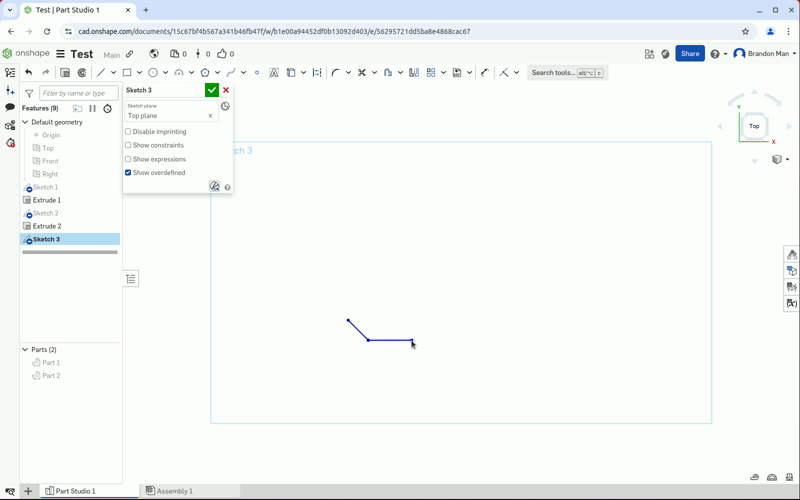
mouse_move(411, 340)
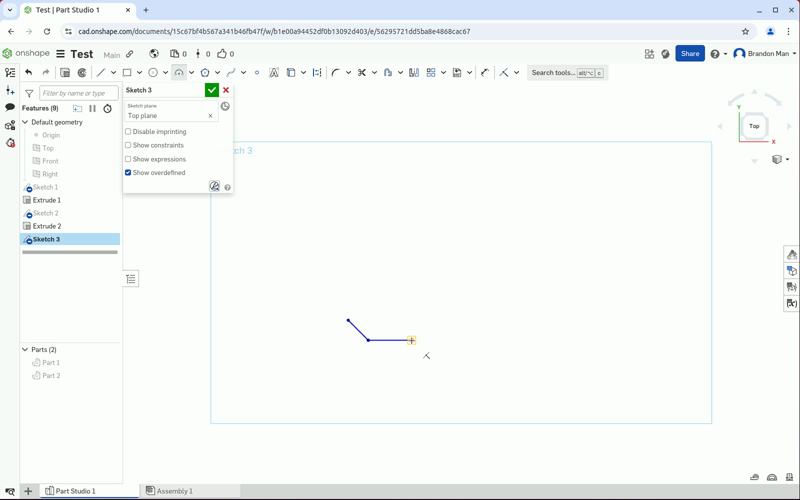
click(411, 340)
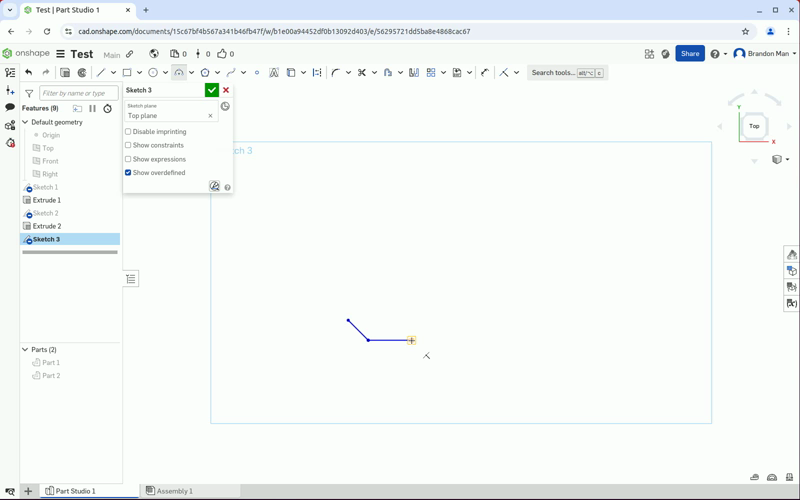
key_down(shift)
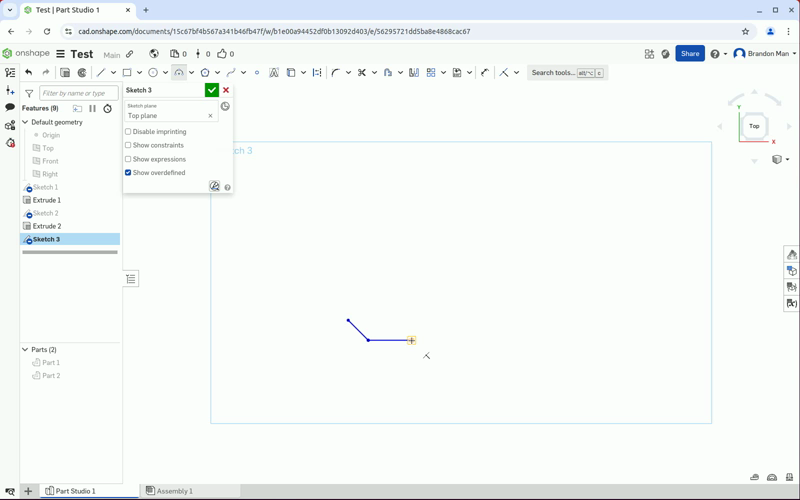
mouse_move(493, 340)
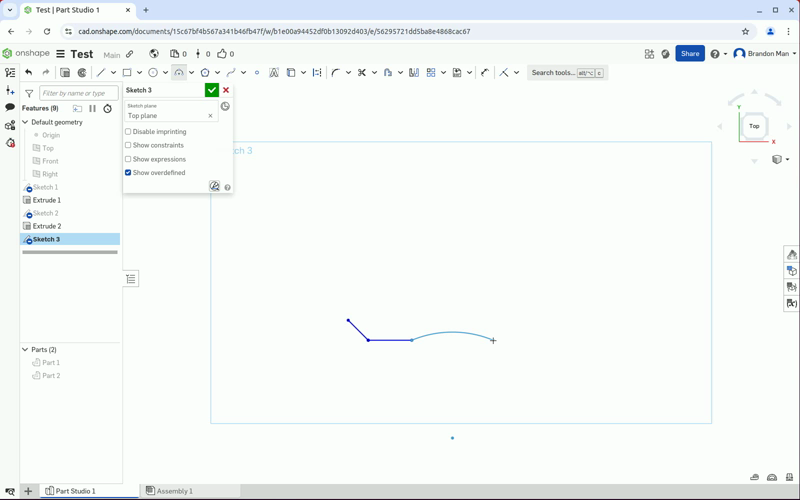
click(493, 340)
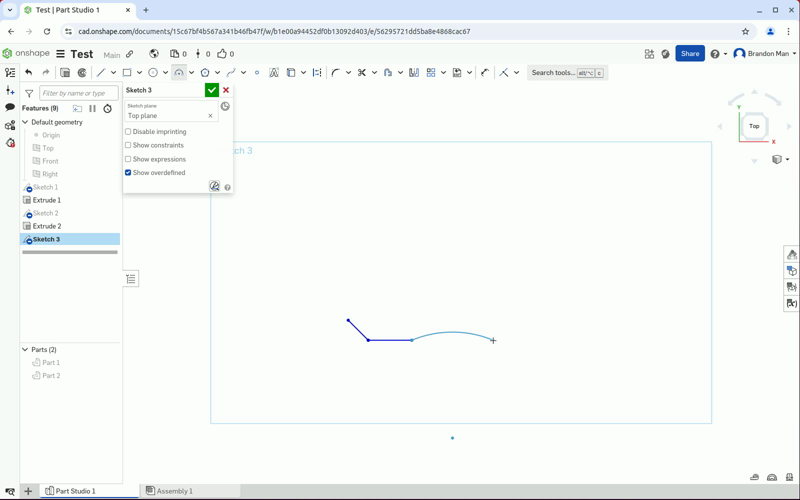
mouse_move(452, 358)
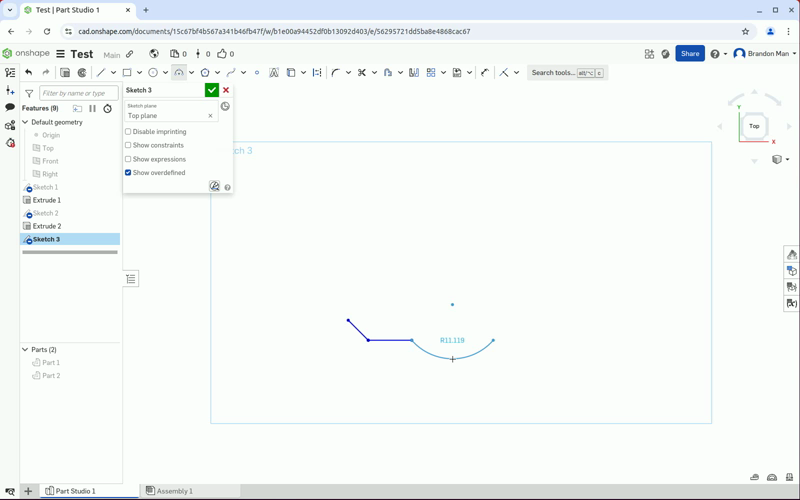
click(452, 358)
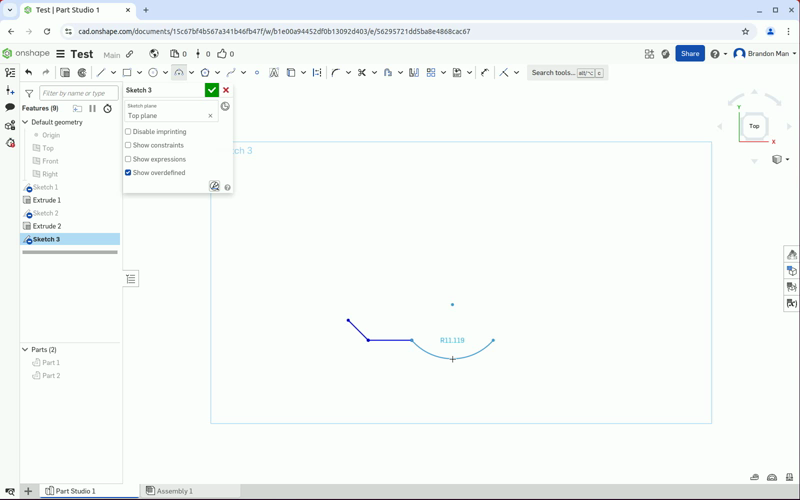
key_up(shift)
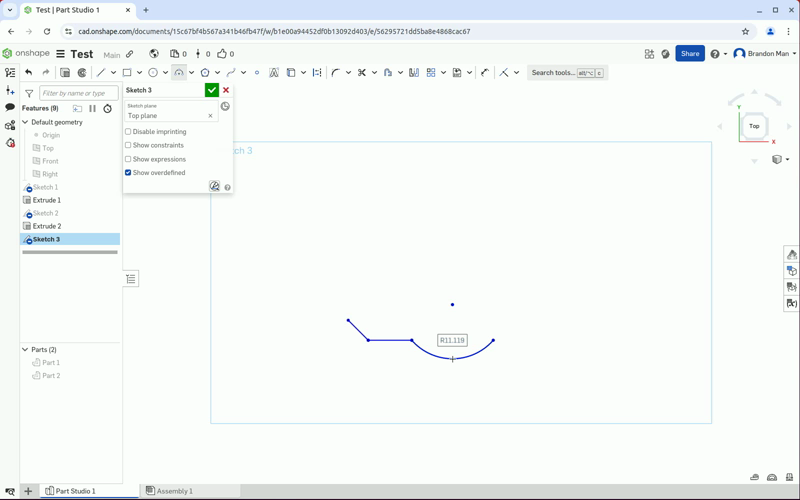
key(esc)
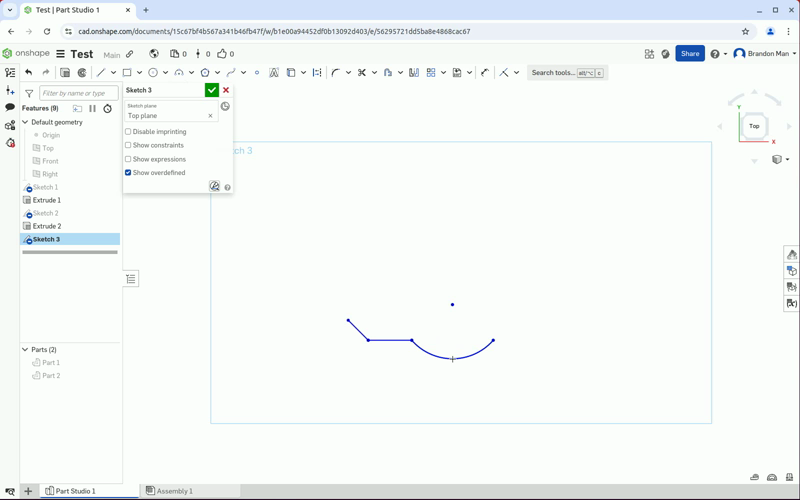
key(l)
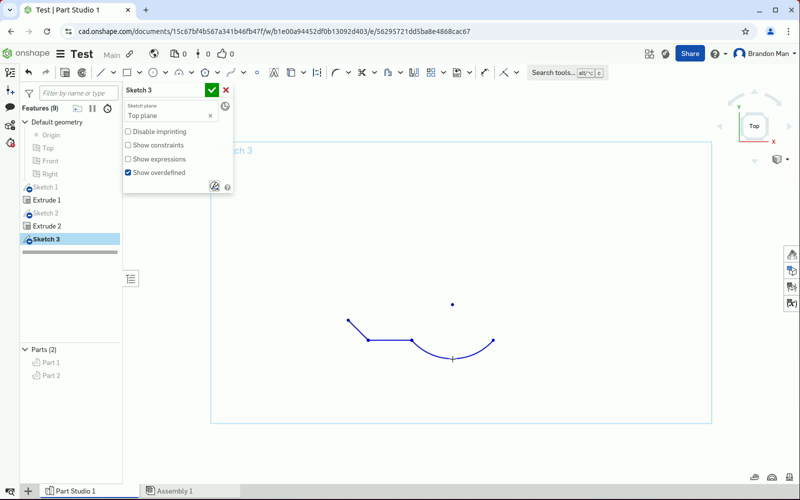
mouse_move(493, 340)
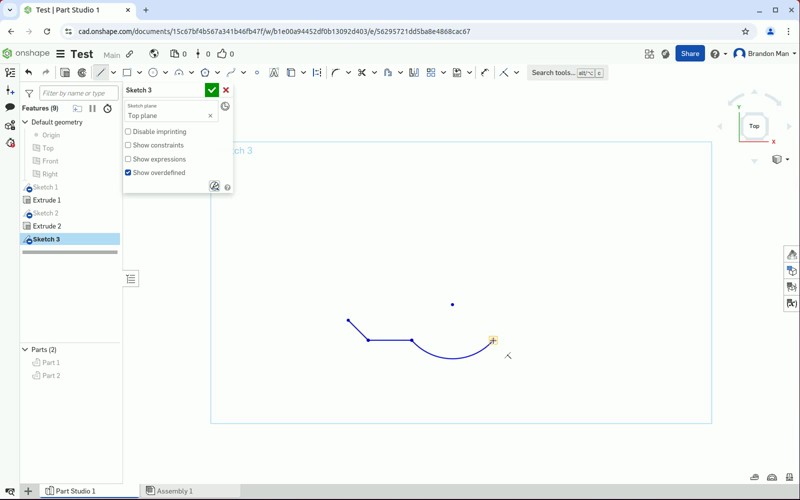
click(493, 340)
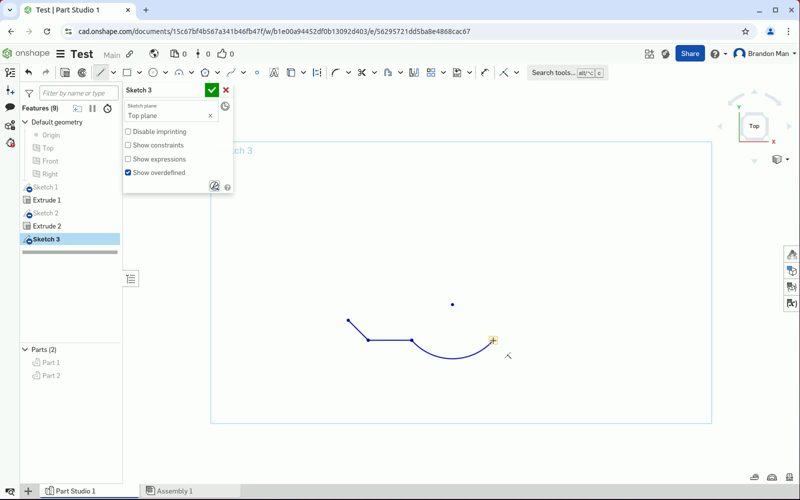
key_down(shift)
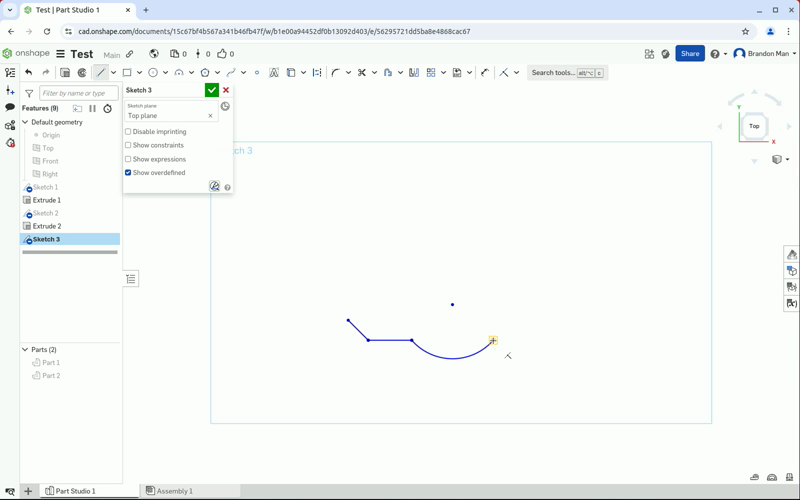
mouse_move(523, 340)
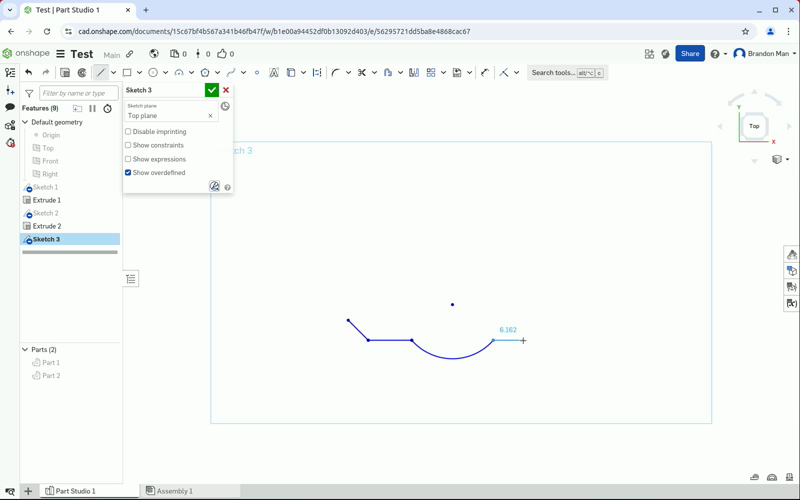
mouse_move(537, 340)
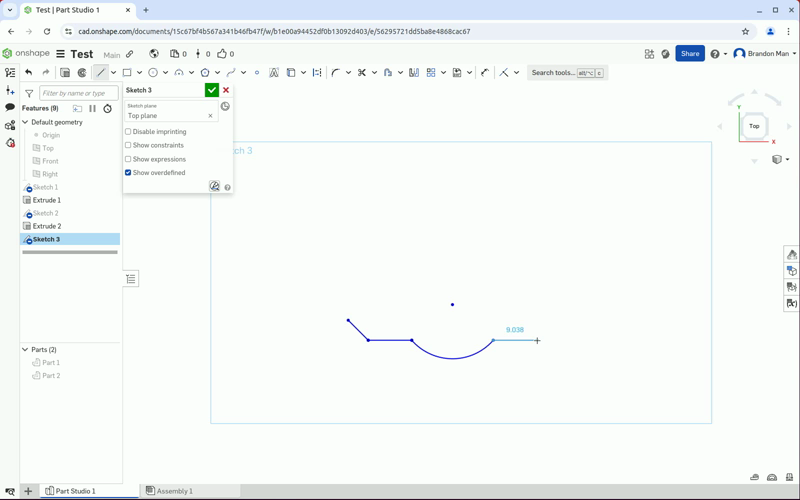
click(537, 340)
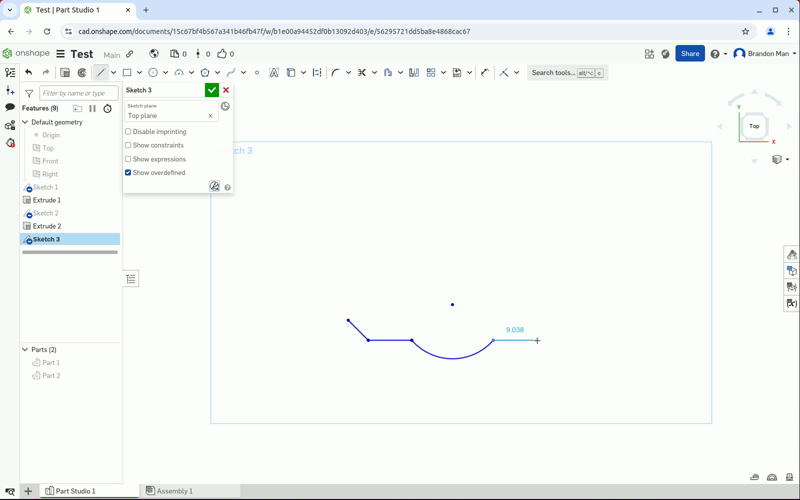
key_up(shift)
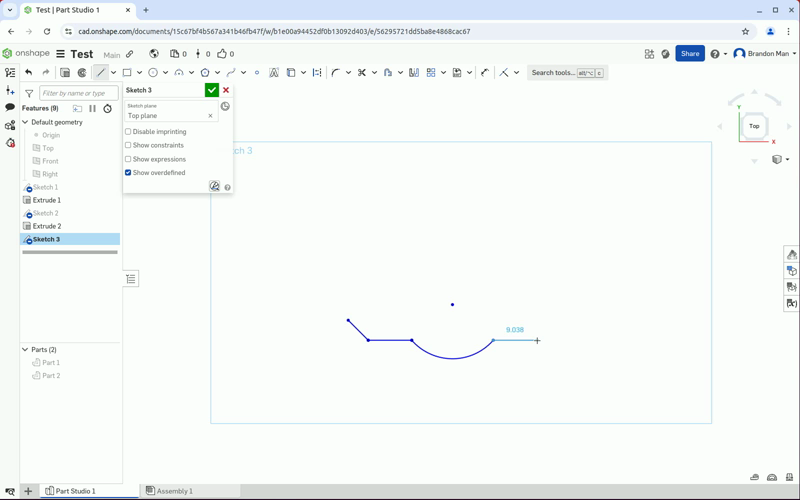
key_down(shift)
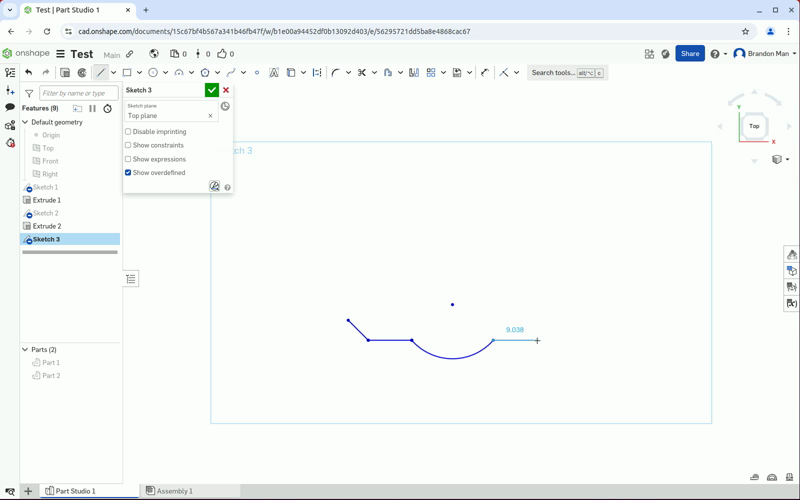
mouse_move(567, 340)
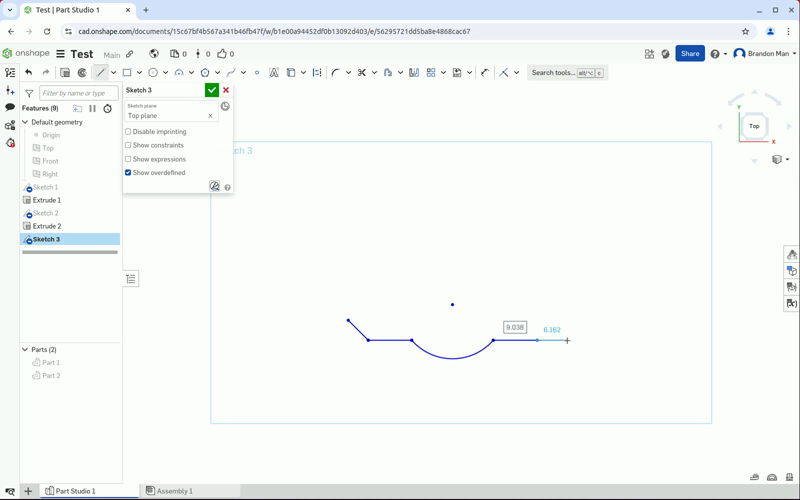
mouse_move(557, 320)
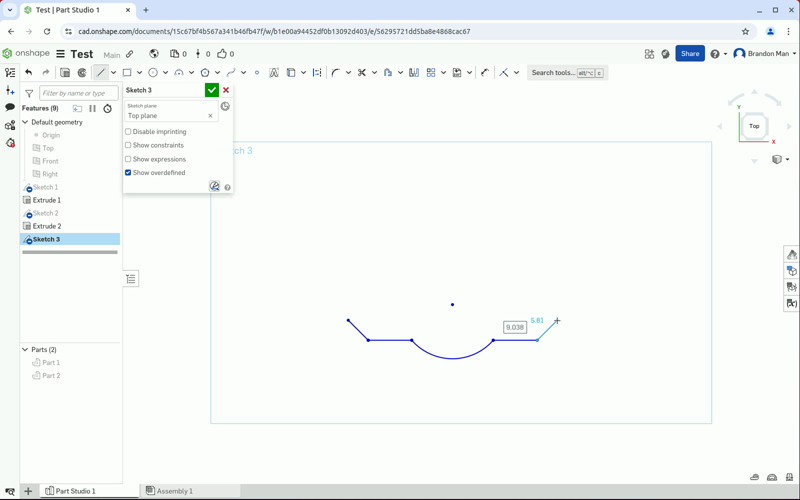
click(557, 320)
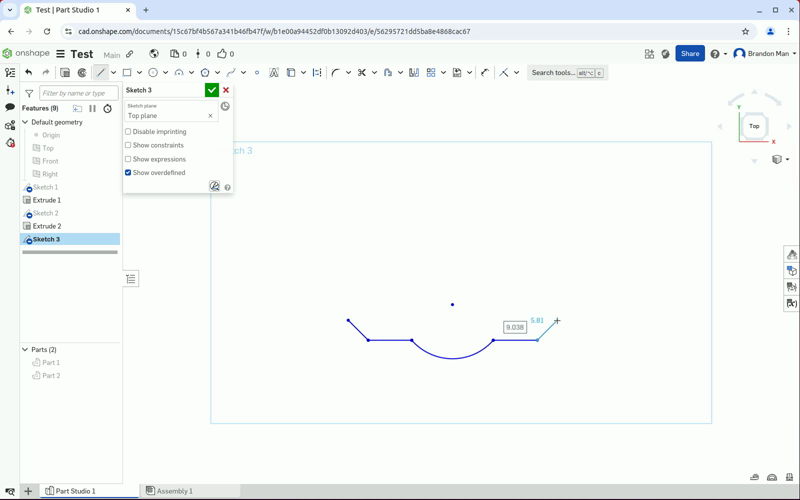
key_up(shift)
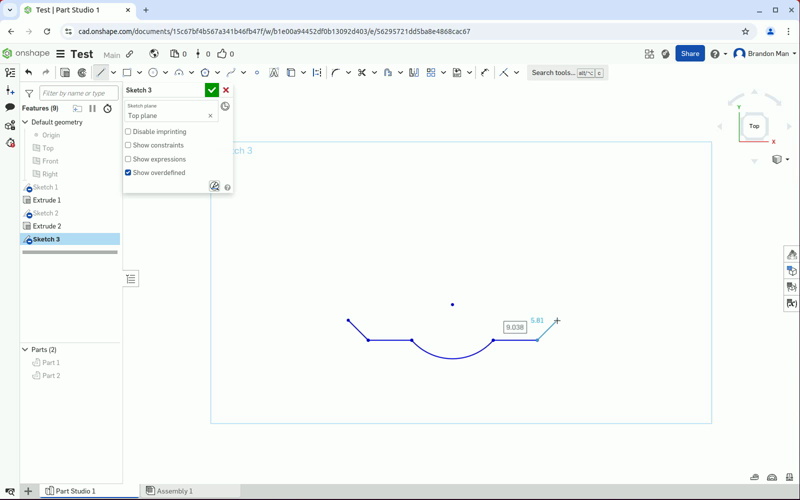
key_down(shift)
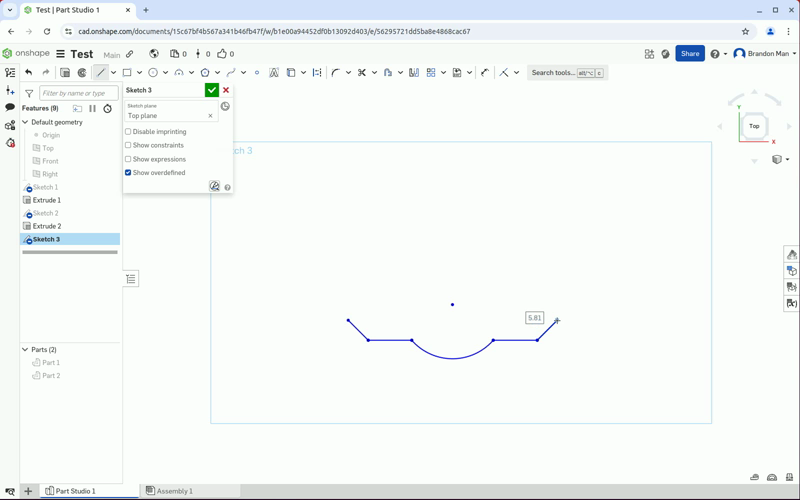
mouse_move(557, 254)
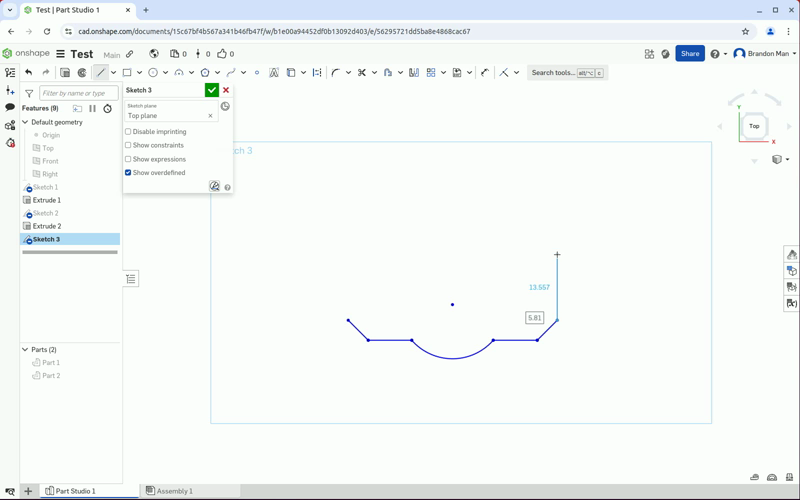
click(557, 254)
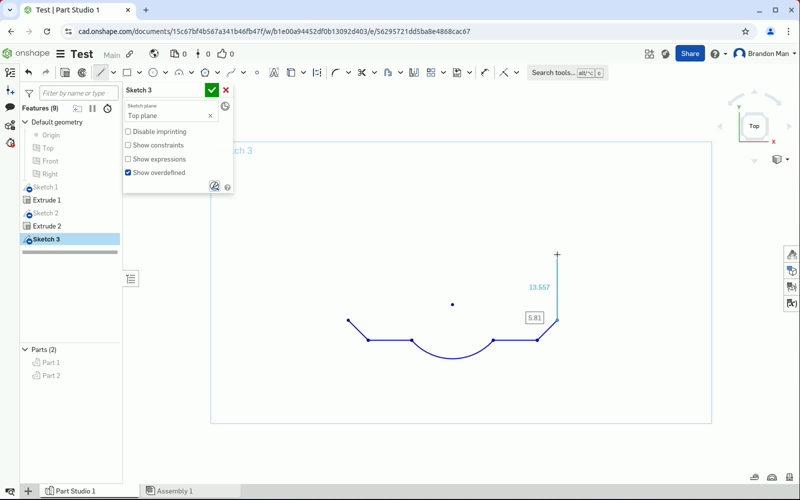
key_up(shift)
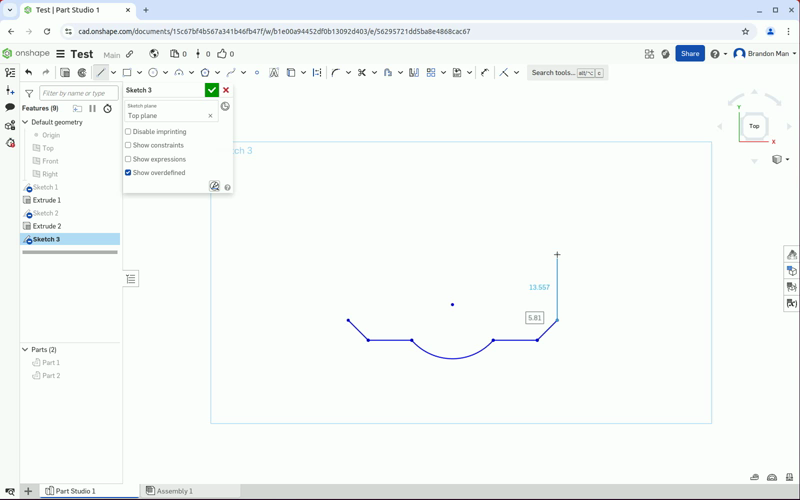
key_down(shift)
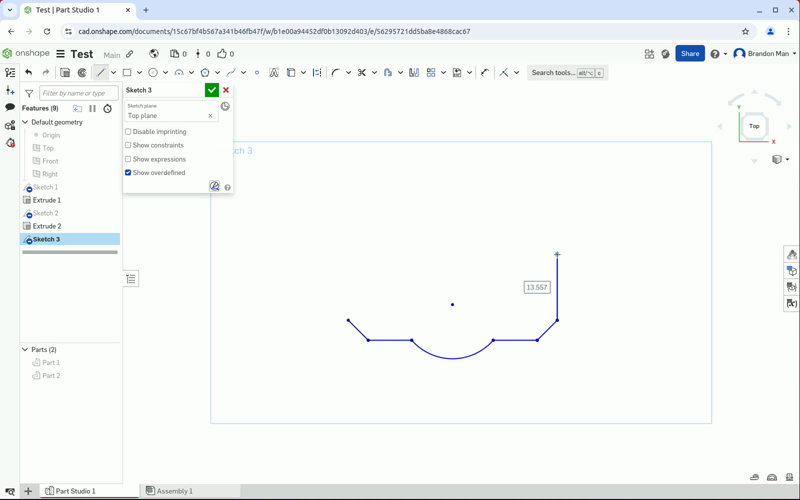
mouse_move(587, 254)
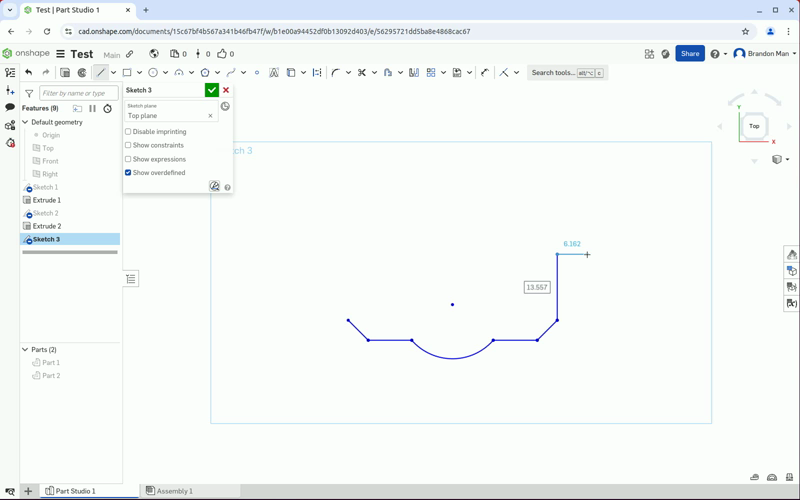
mouse_move(537, 234)
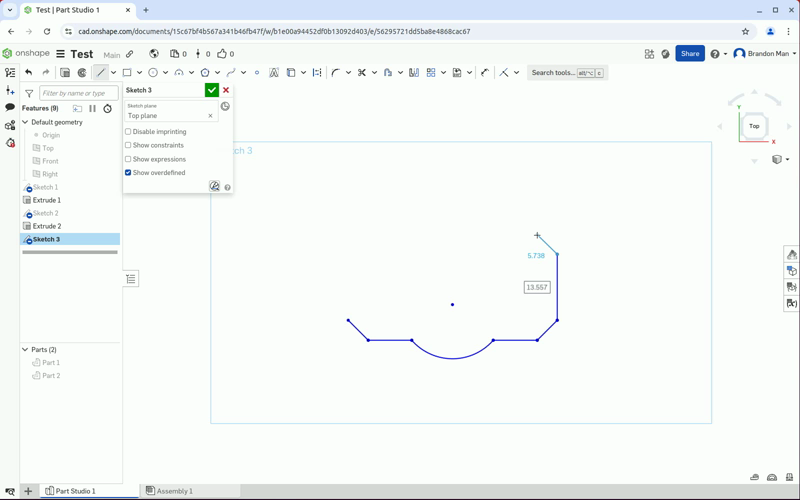
click(537, 234)
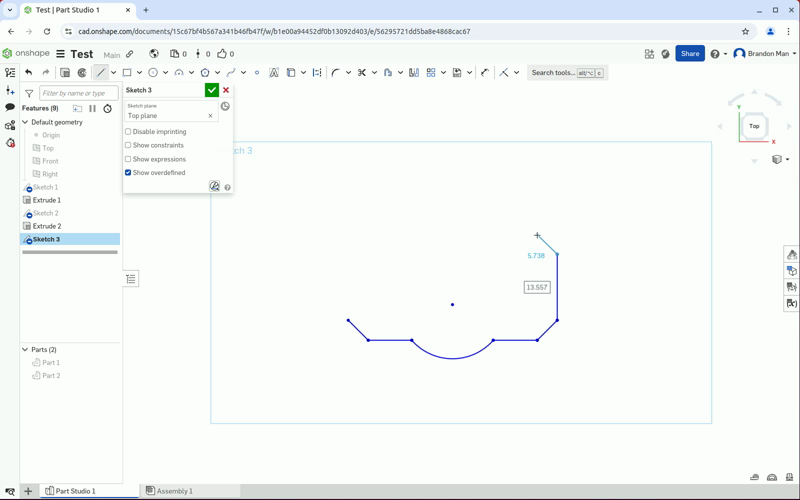
key_up(shift)
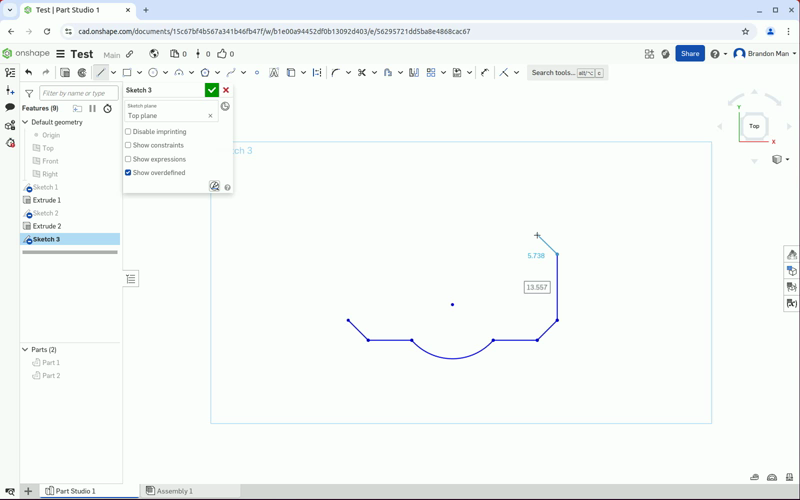
key_down(shift)
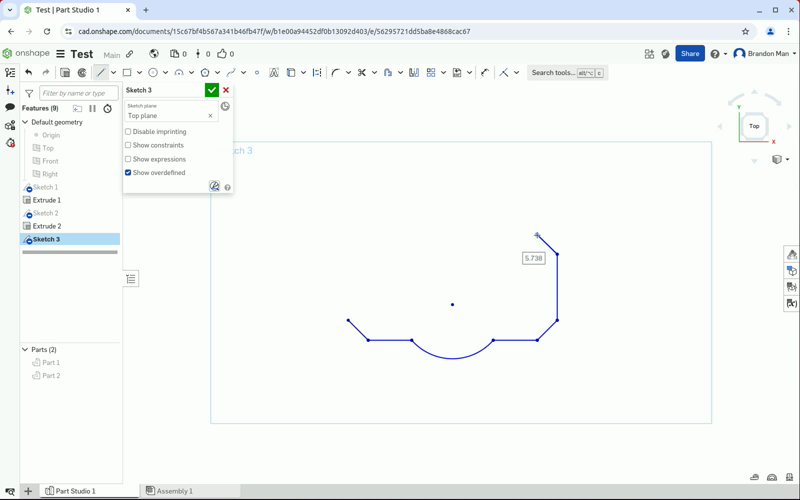
mouse_move(368, 234)
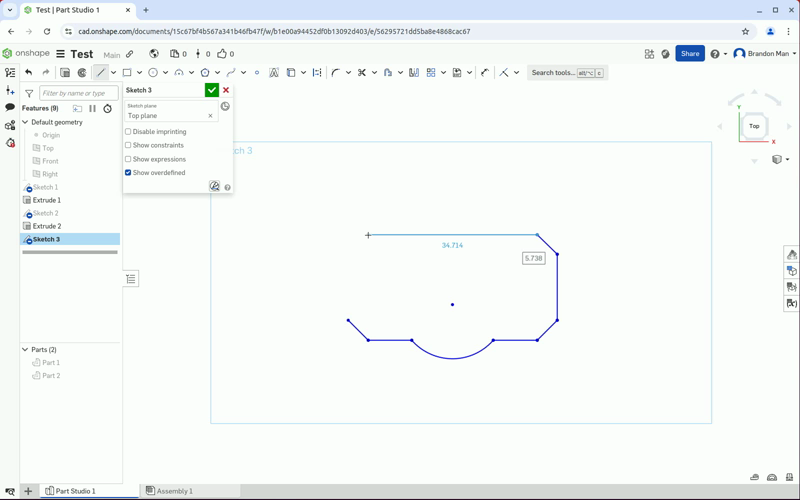
click(368, 234)
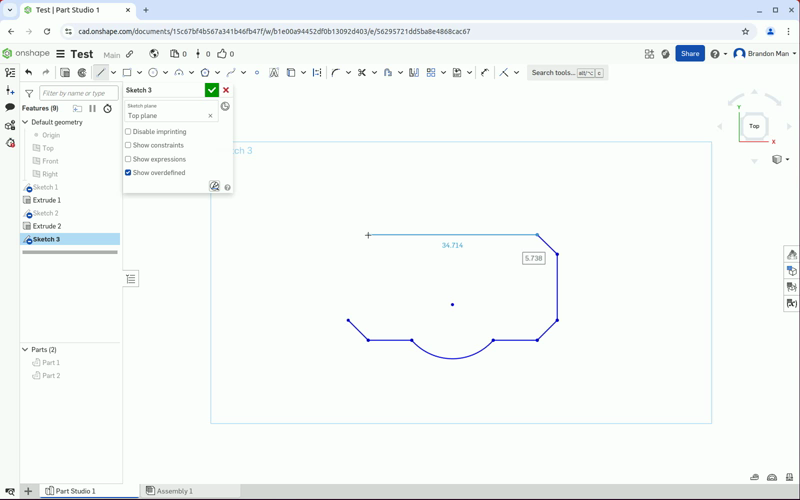
key_up(shift)
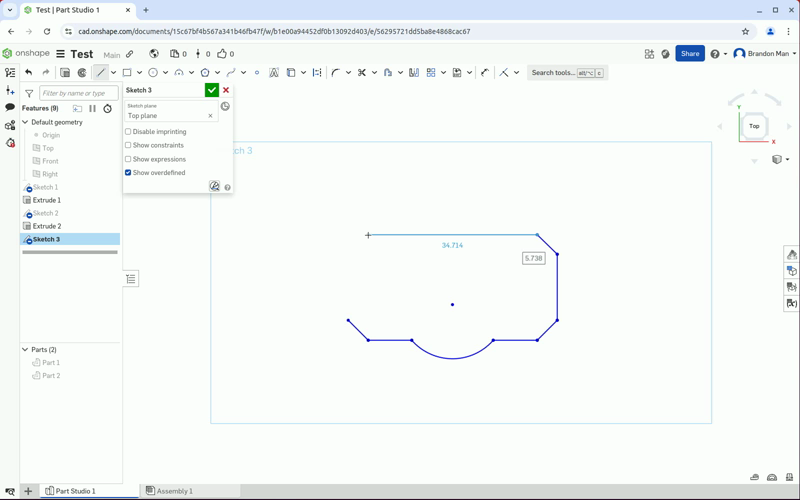
key_down(shift)
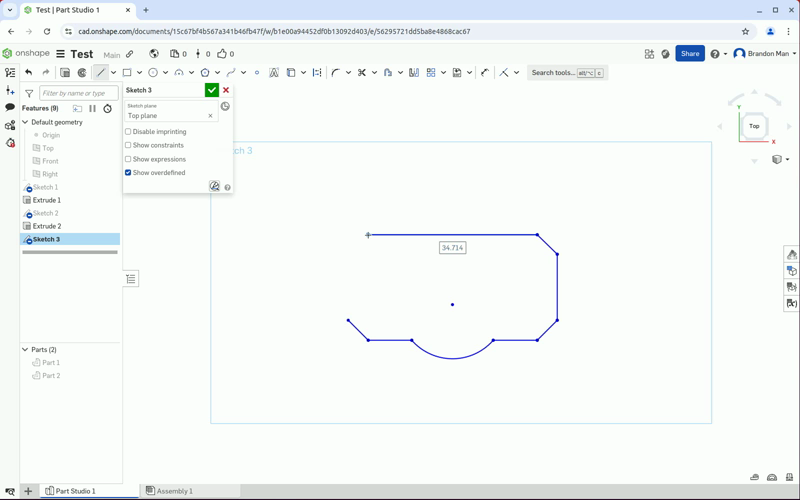
mouse_move(398, 234)
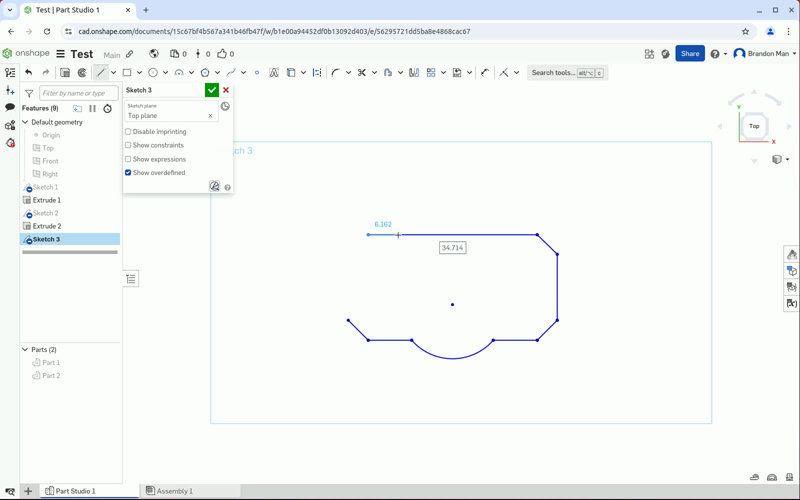
mouse_move(348, 254)
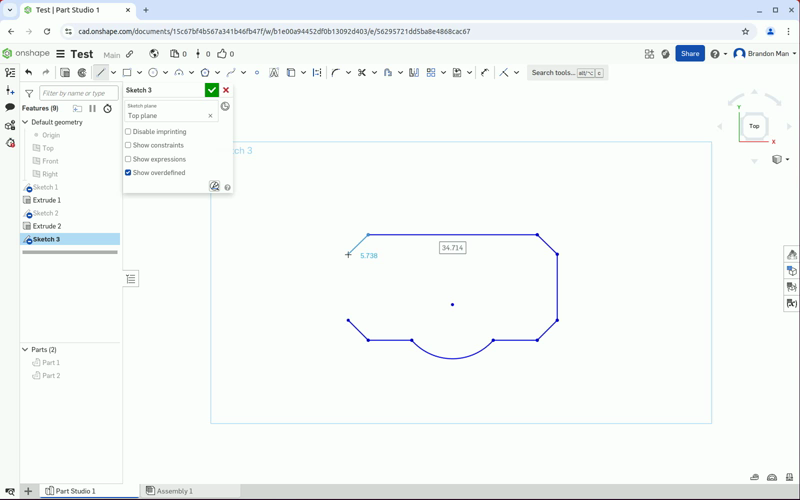
click(348, 254)
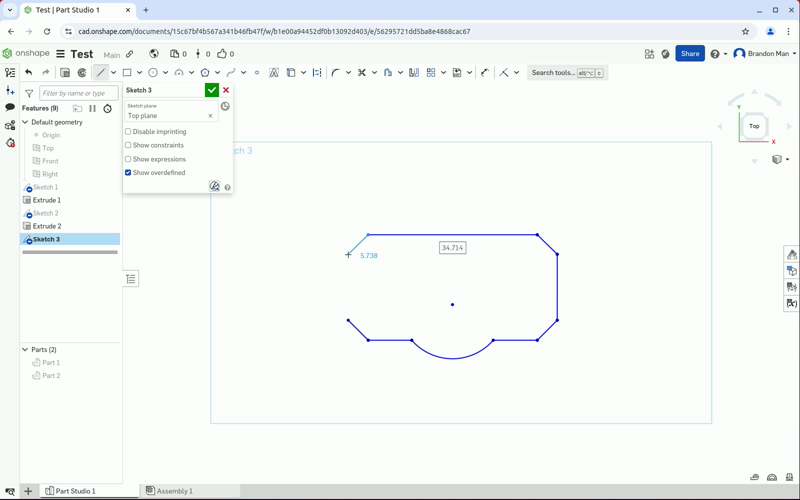
key_up(shift)
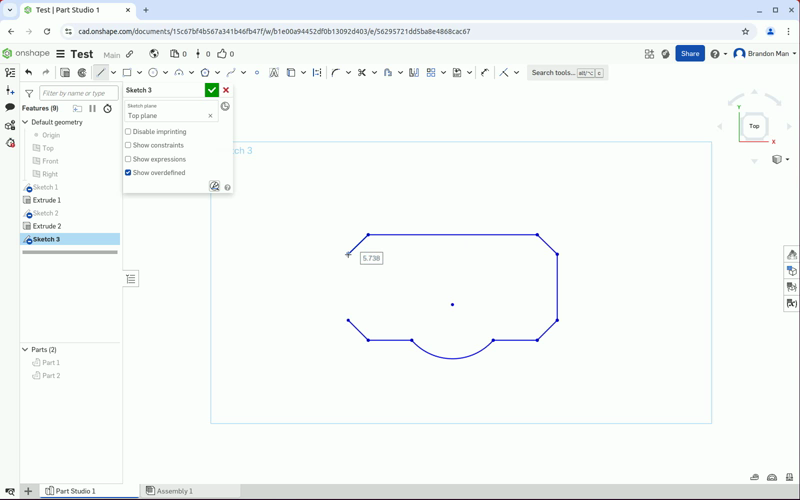
key_down(shift)
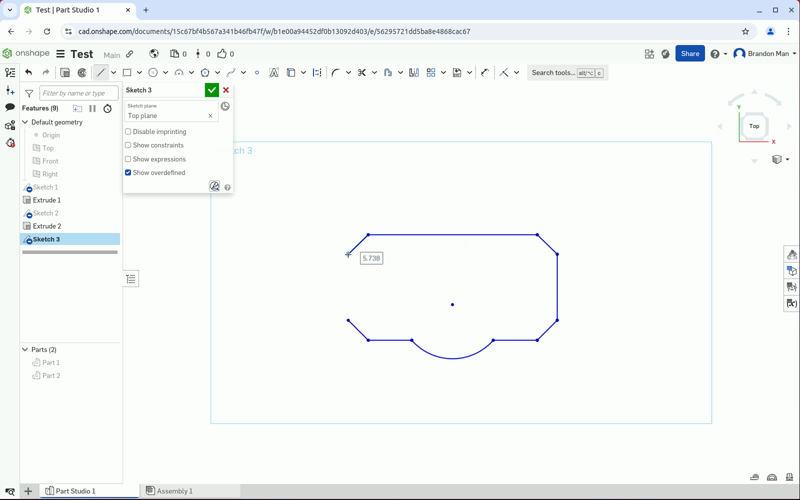
mouse_move(348, 320)
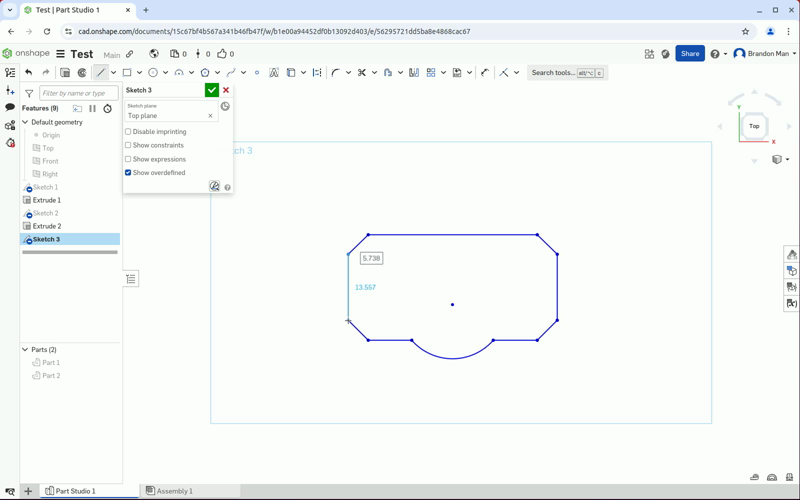
key_up(shift)
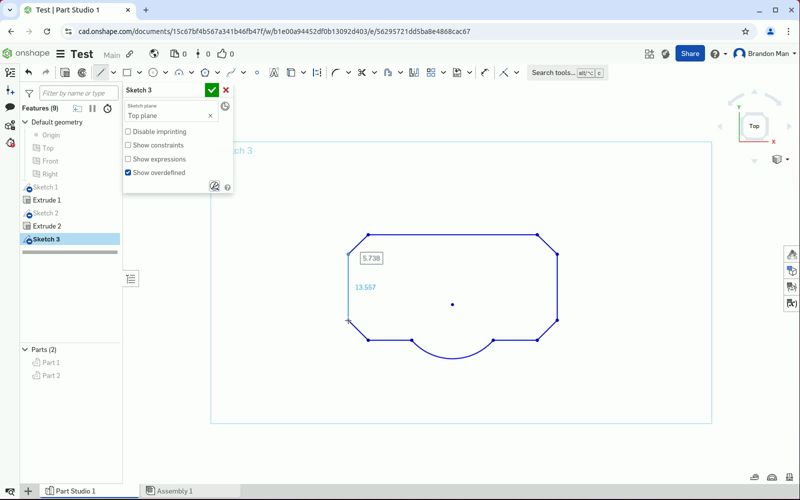
click(348, 320)
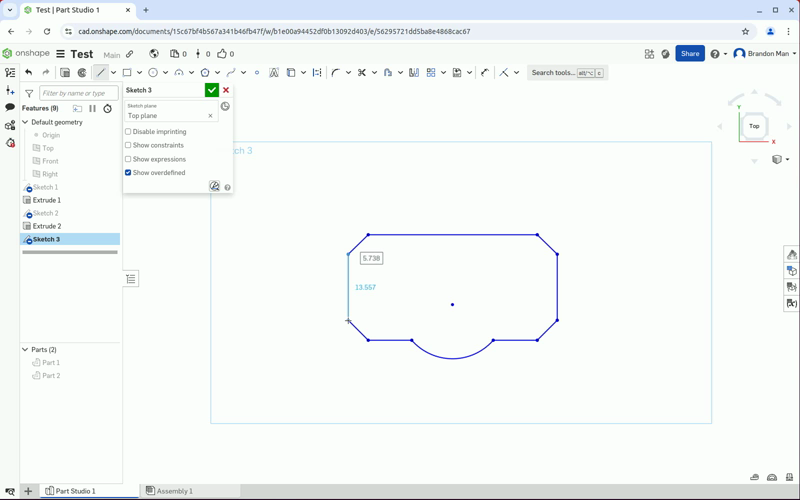
key(esc)
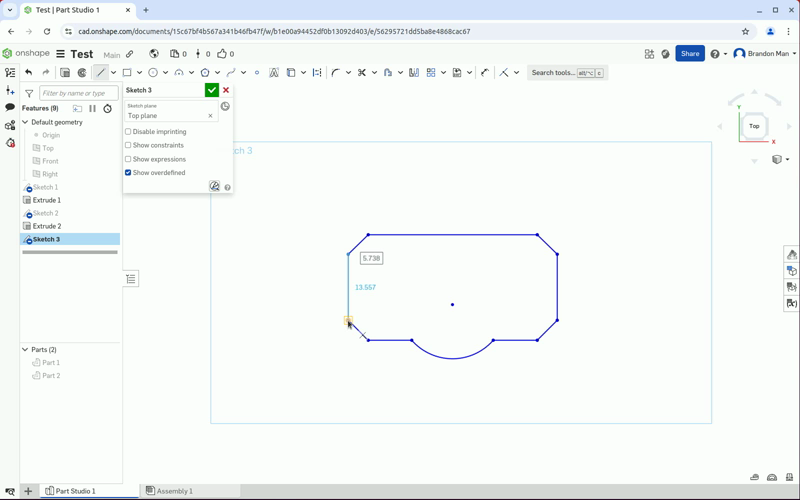
key(l)
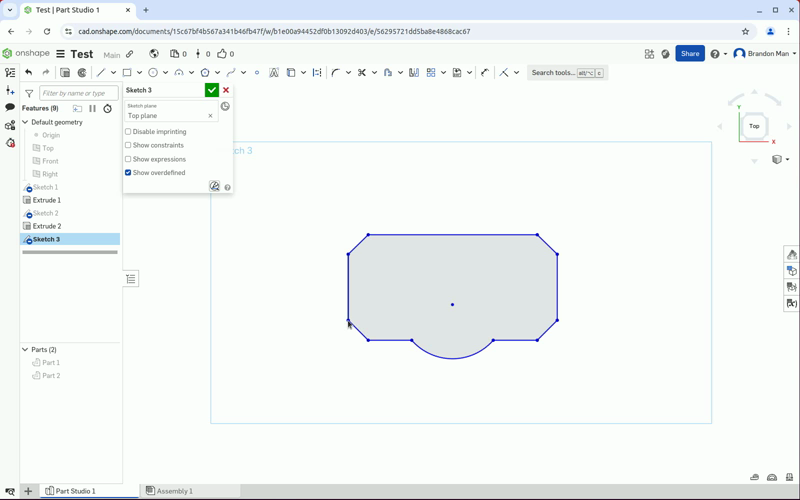
key_down(shift)
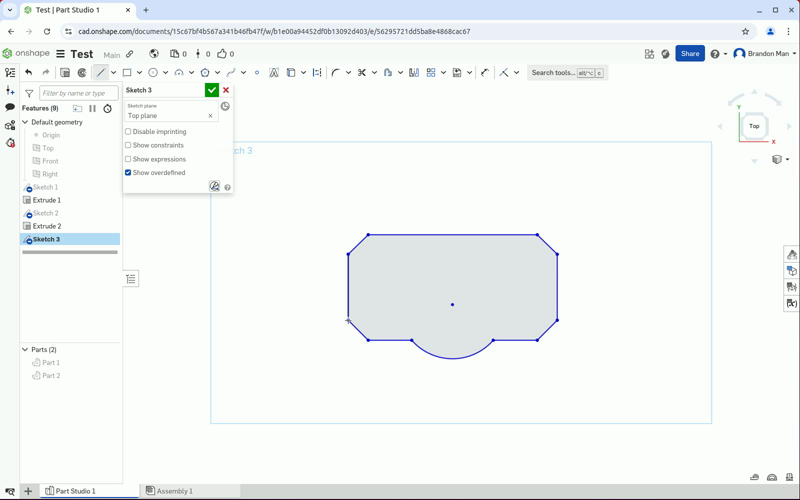
mouse_move(361, 320)
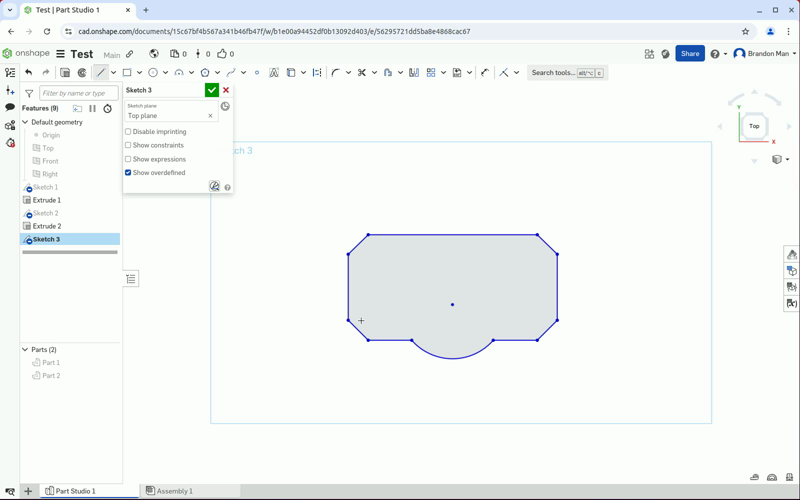
click(361, 320)
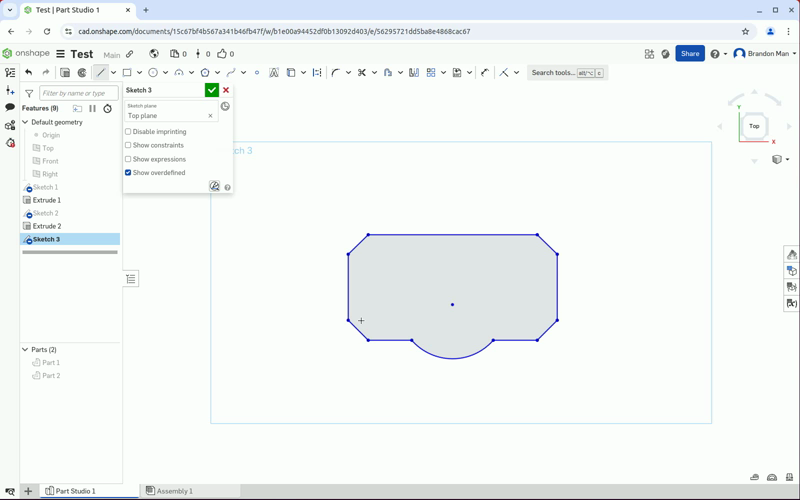
key_up(shift)
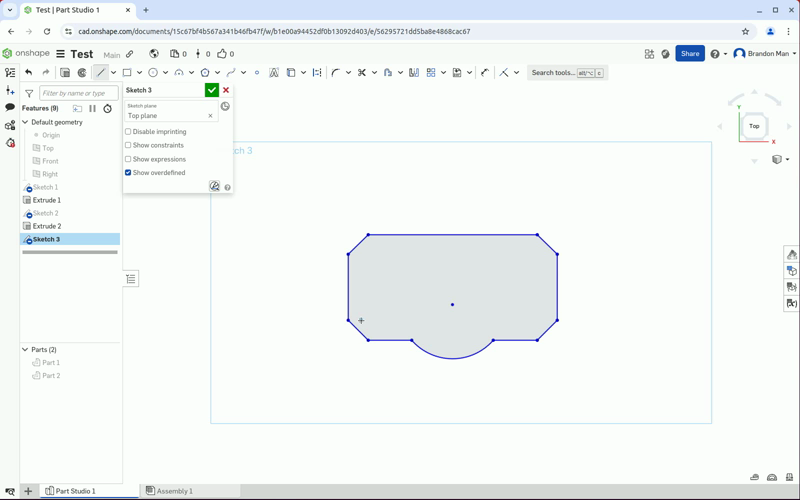
key_down(shift)
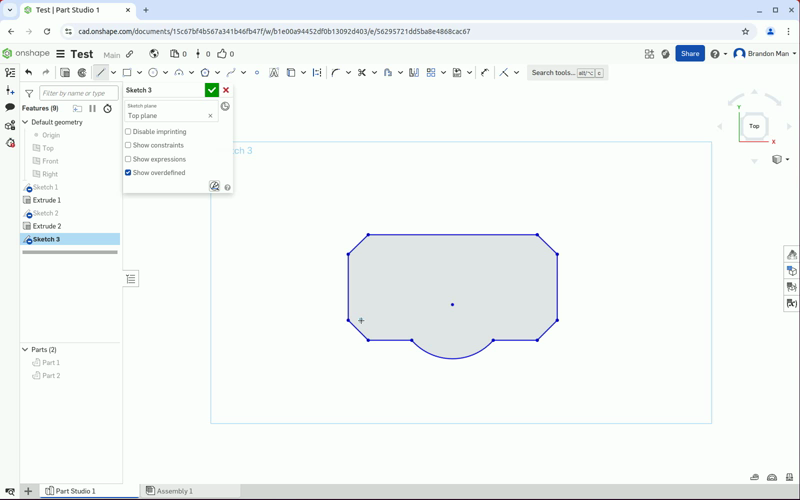
mouse_move(391, 320)
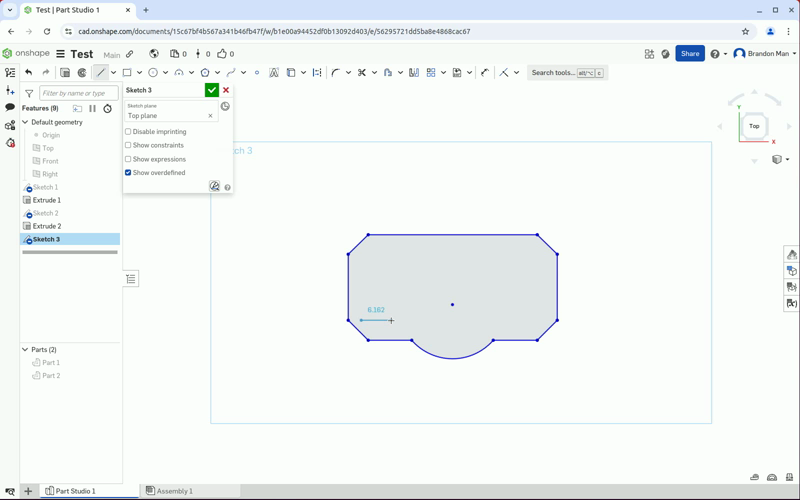
mouse_move(368, 327)
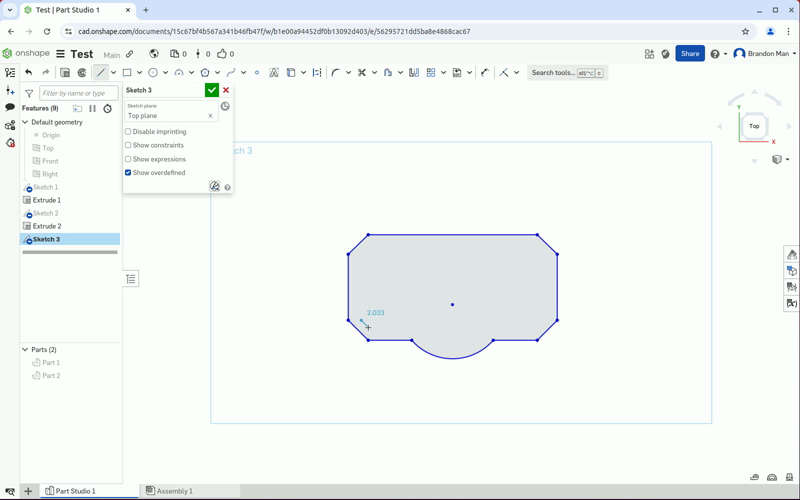
click(368, 327)
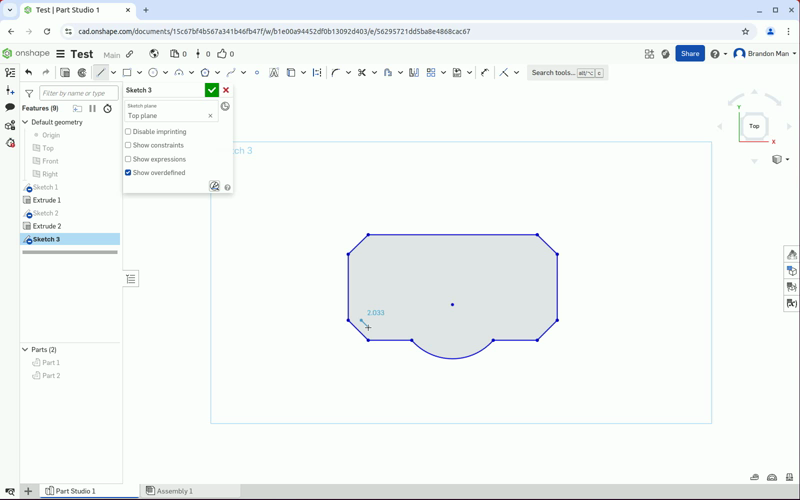
key_up(shift)
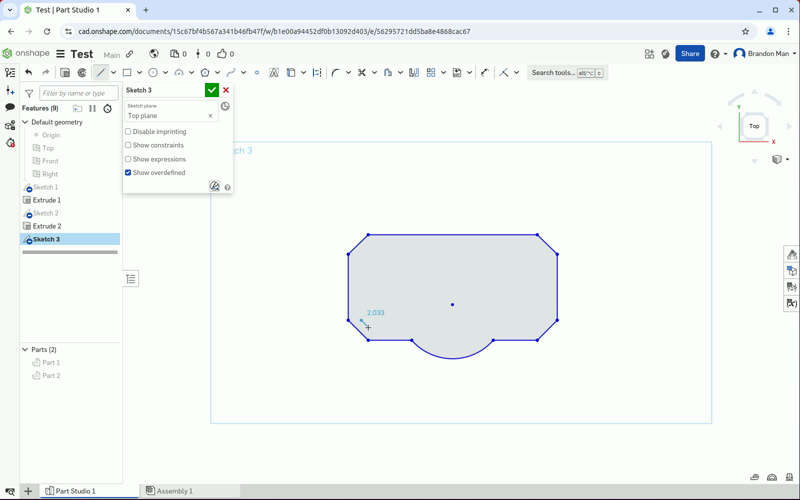
key_down(shift)
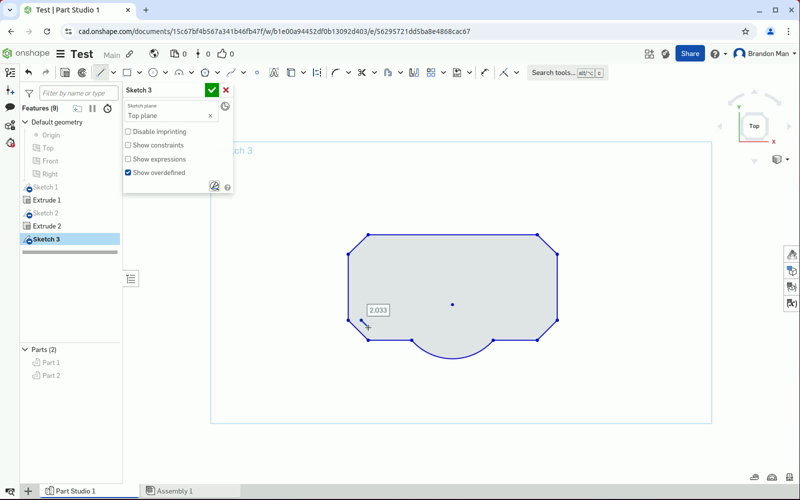
mouse_move(537, 327)
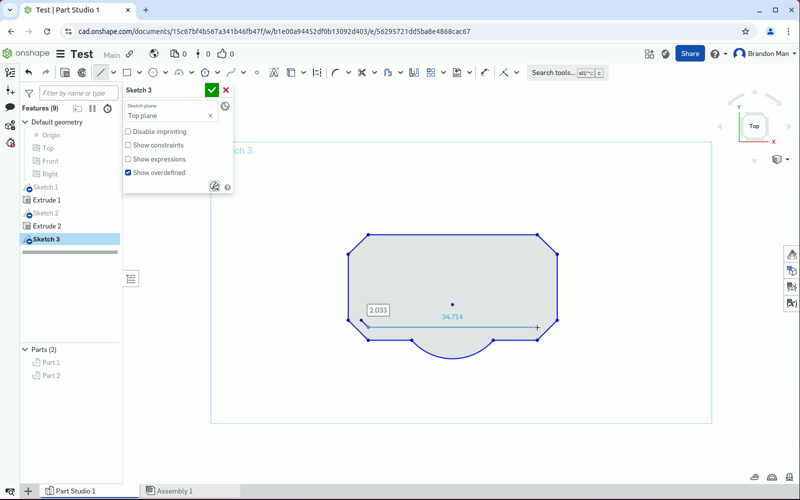
click(537, 327)
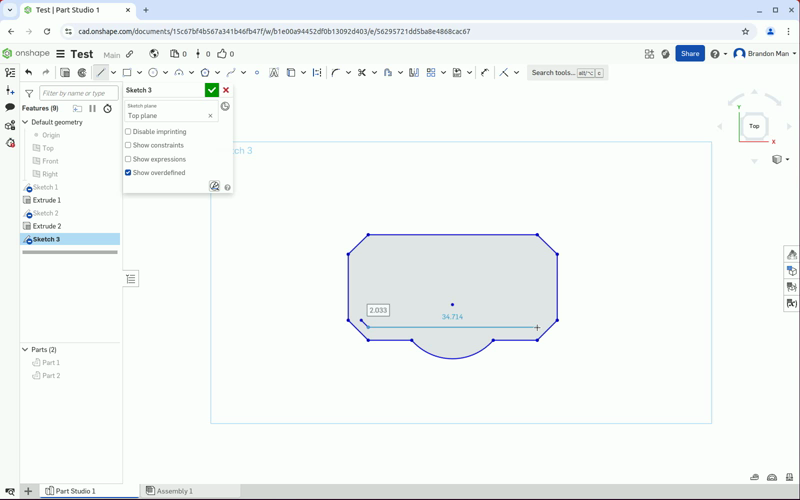
key_up(shift)
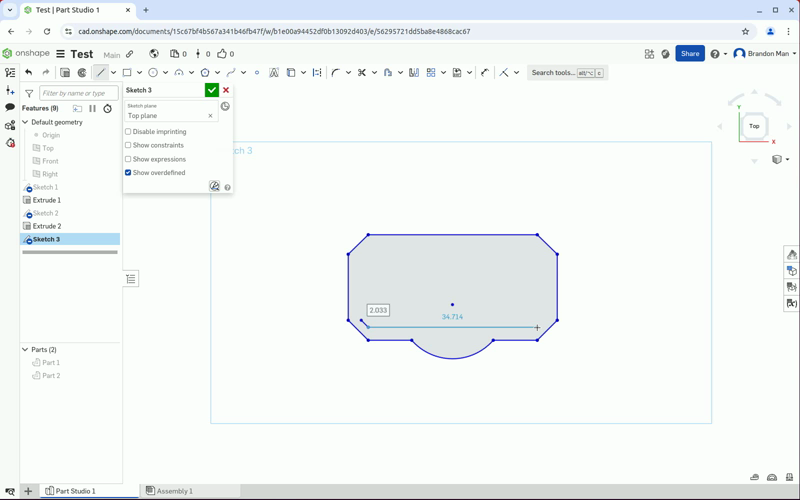
key_down(shift)
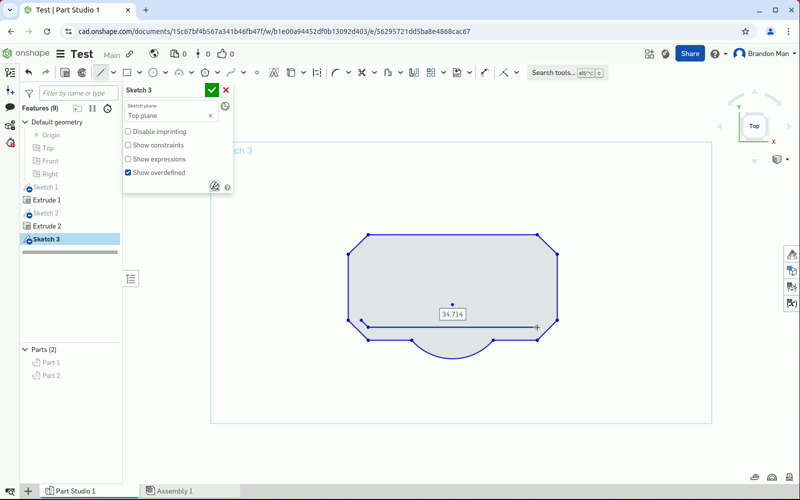
mouse_move(567, 327)
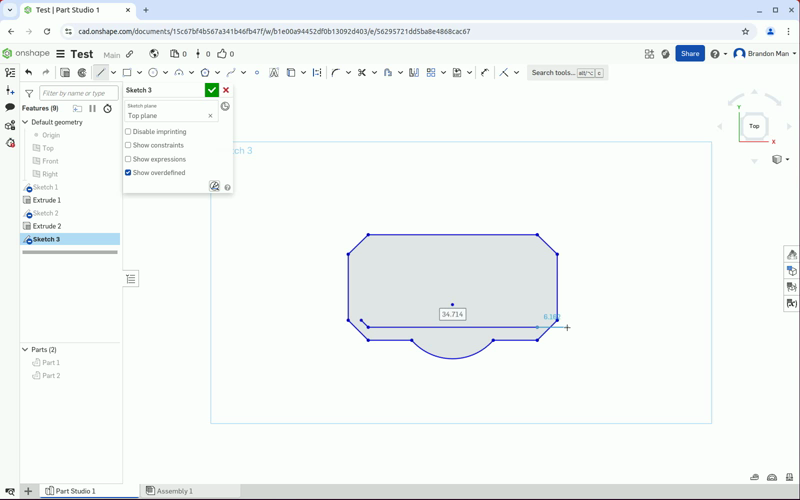
mouse_move(543, 320)
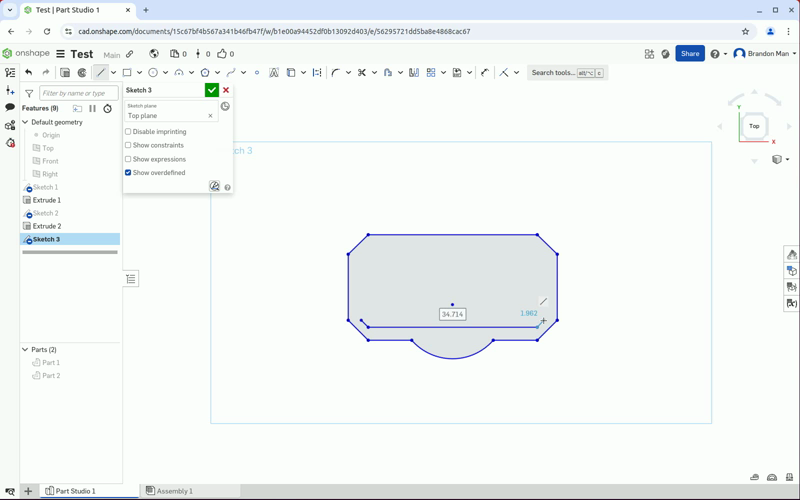
click(543, 320)
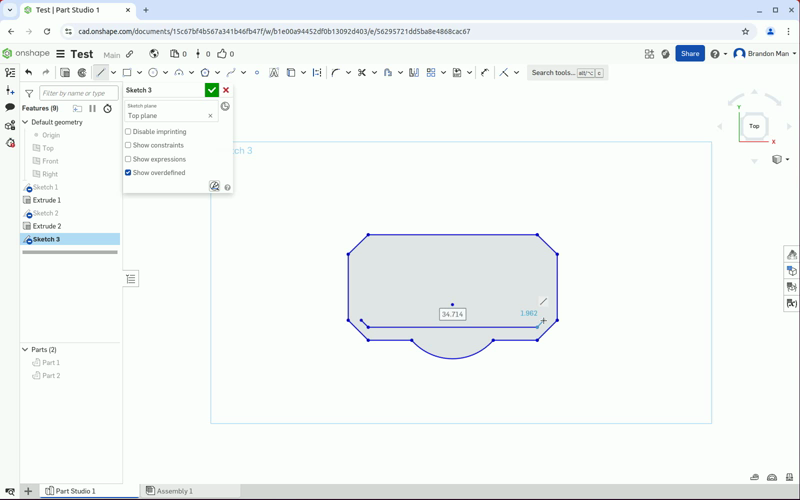
key_up(shift)
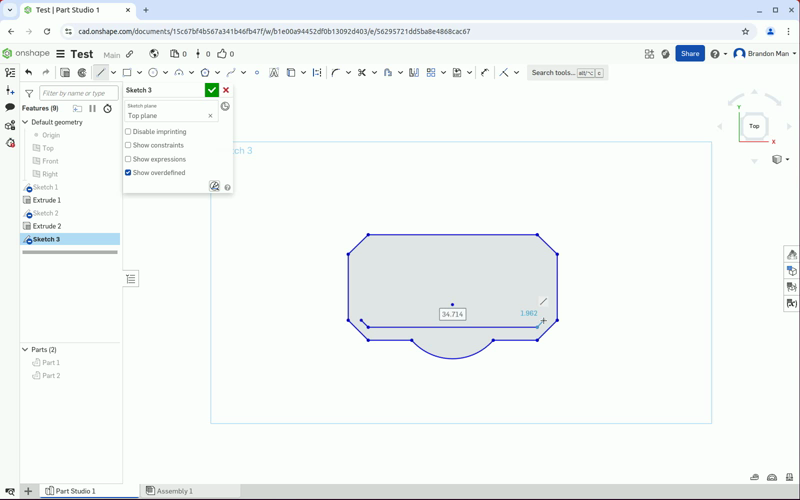
key_down(shift)
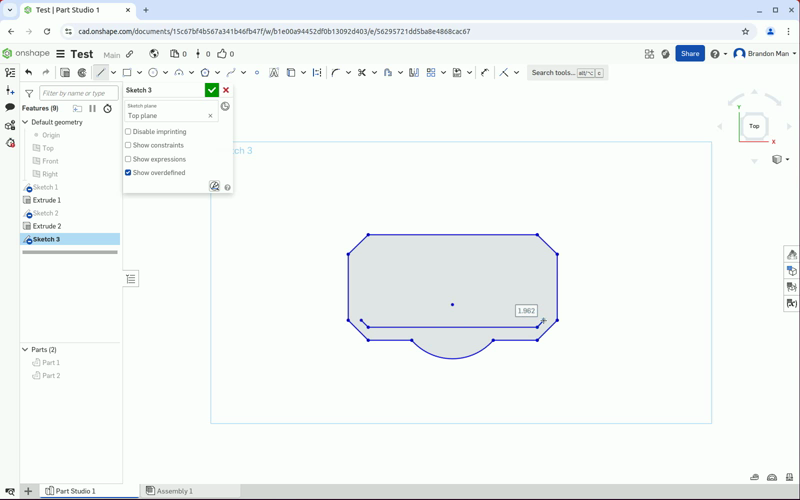
mouse_move(543, 254)
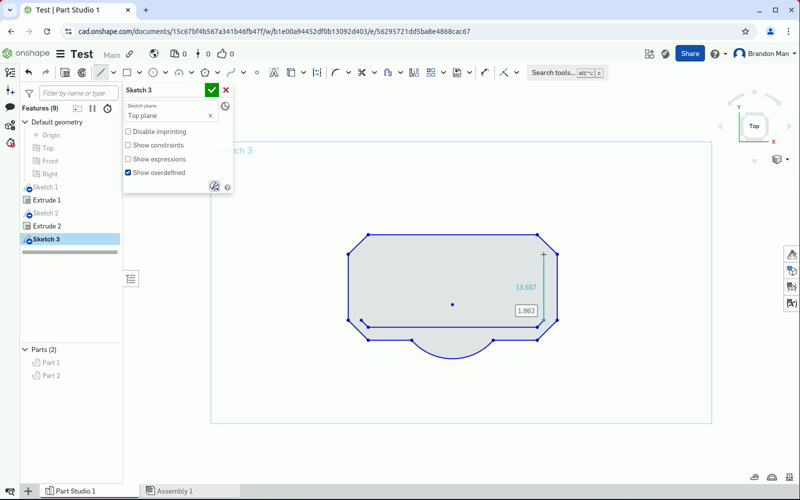
click(543, 254)
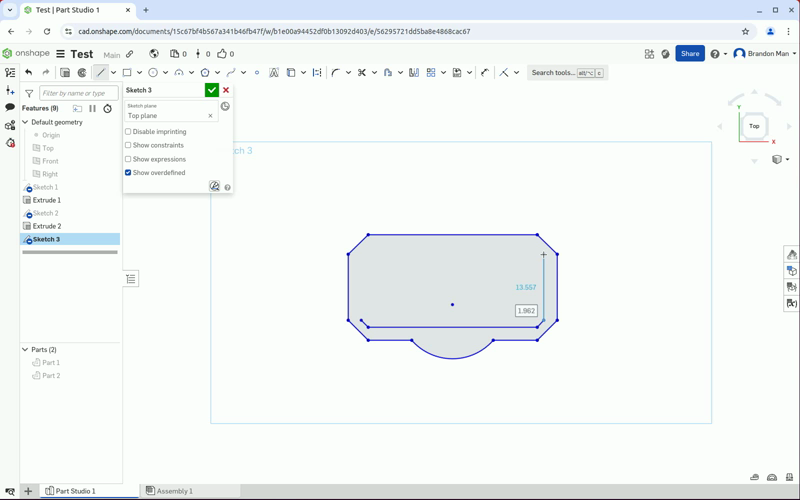
key_up(shift)
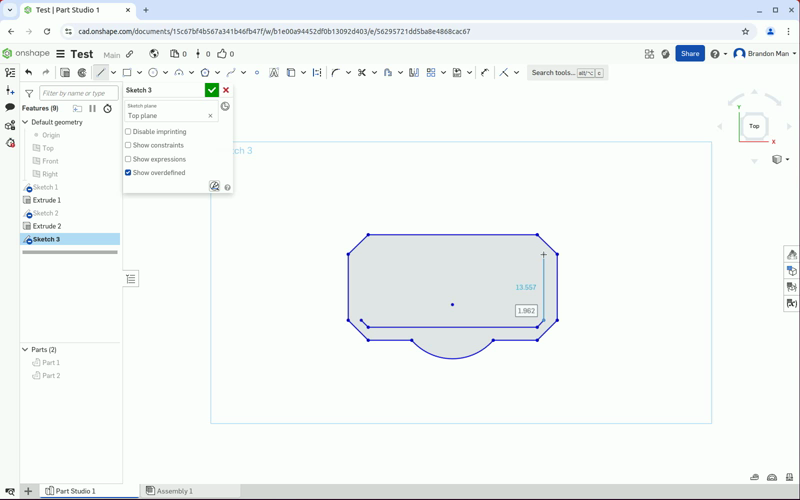
key_down(shift)
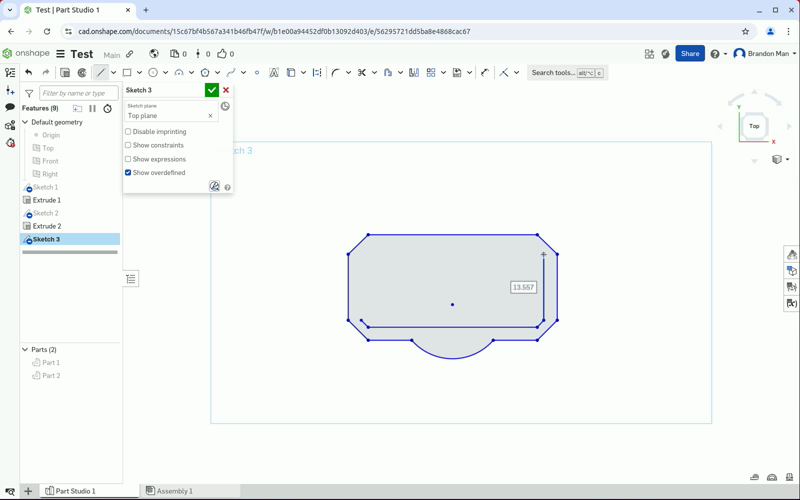
mouse_move(573, 254)
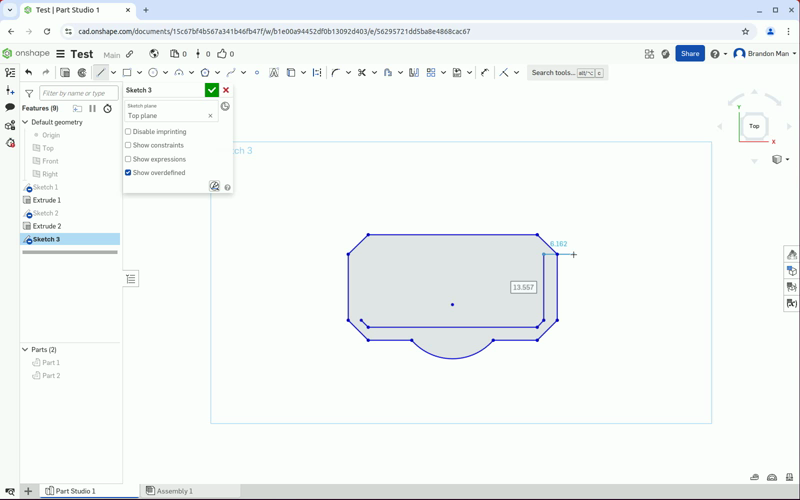
mouse_move(537, 247)
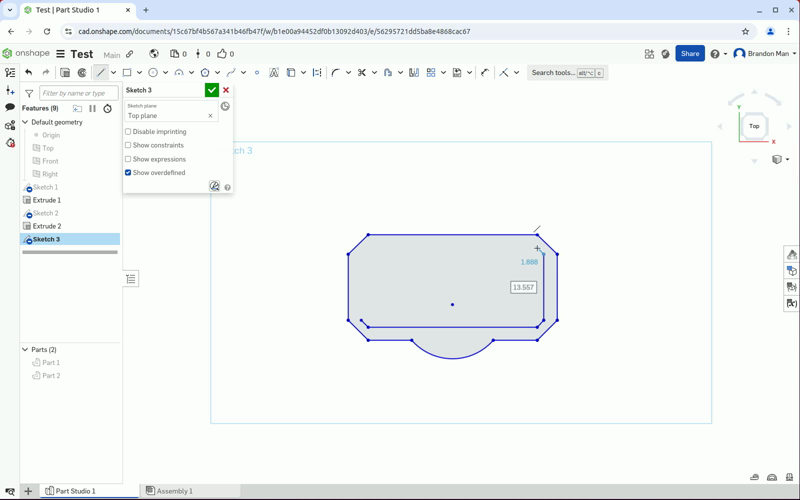
click(537, 247)
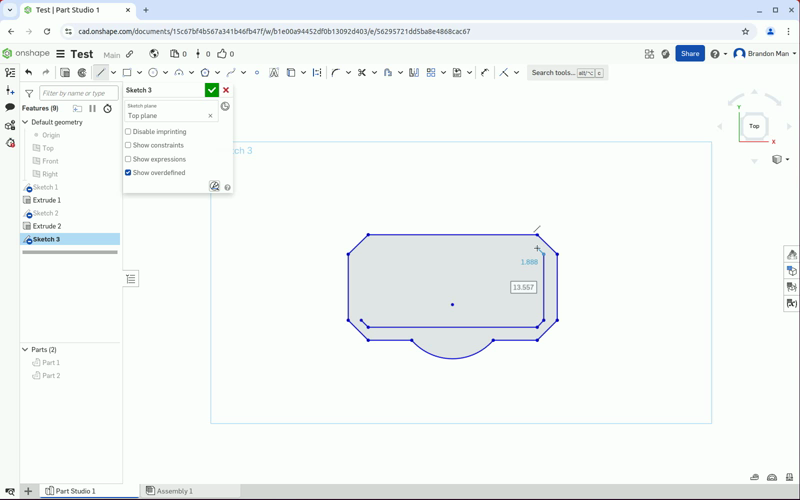
key_up(shift)
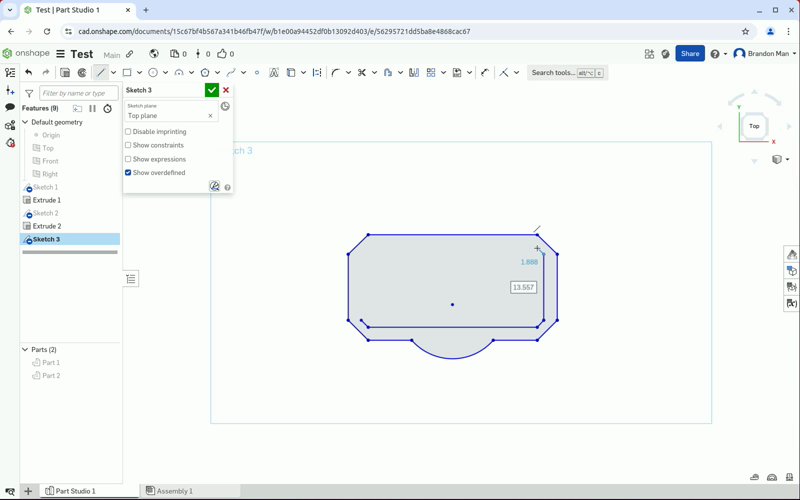
key_down(shift)
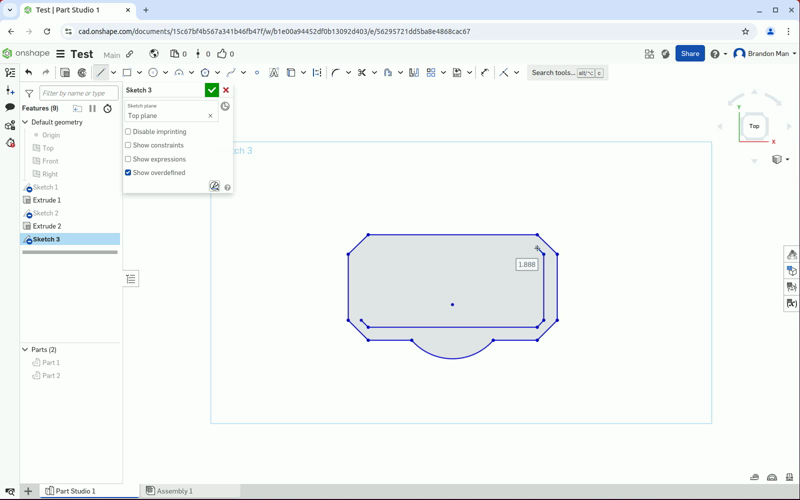
mouse_move(368, 247)
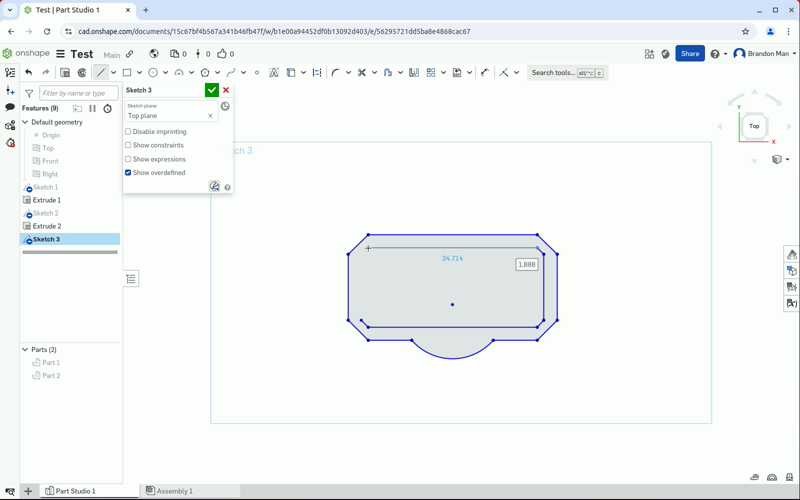
click(368, 247)
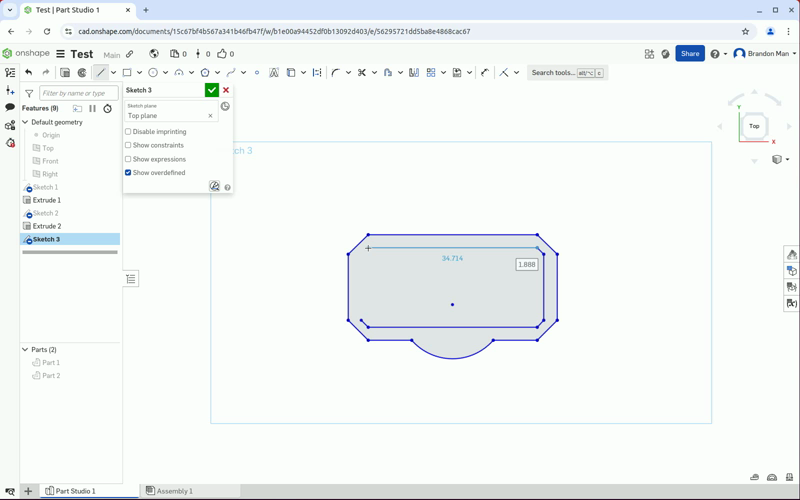
key_up(shift)
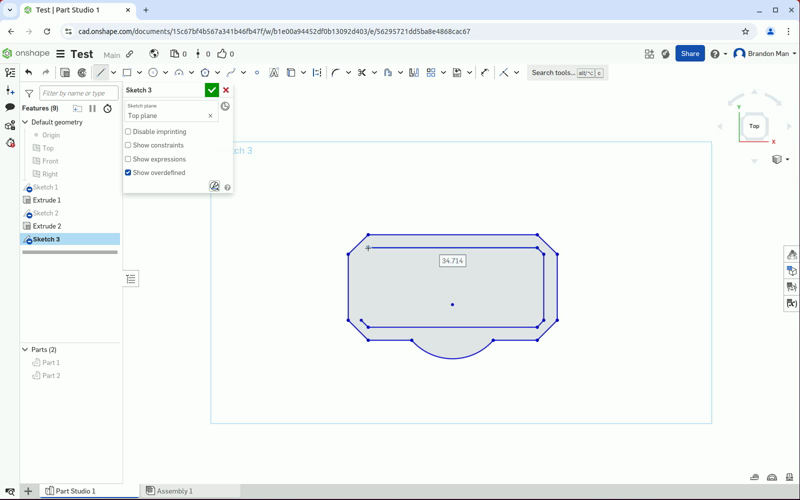
key_down(shift)
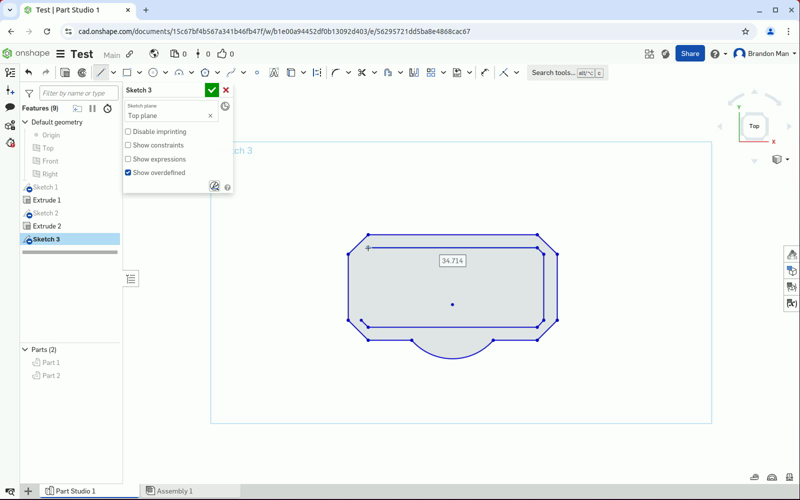
mouse_move(398, 247)
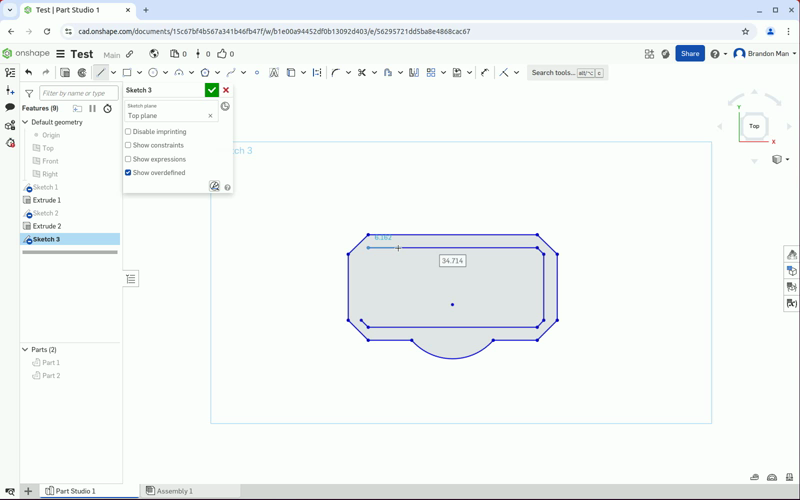
mouse_move(361, 254)
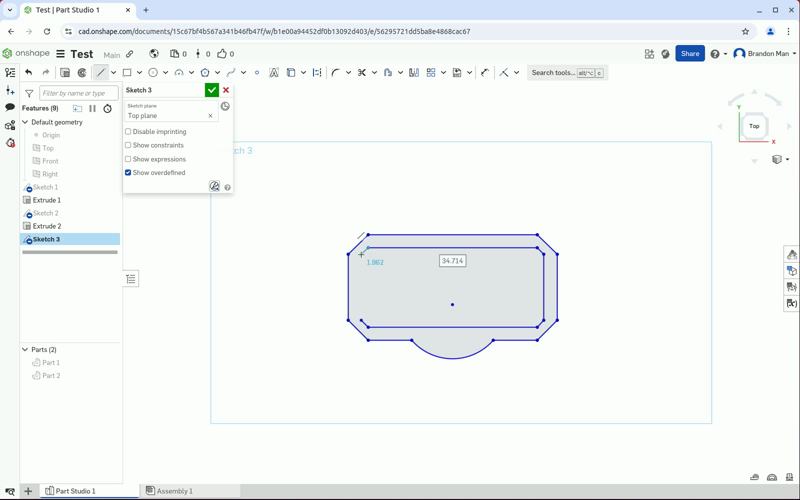
click(361, 254)
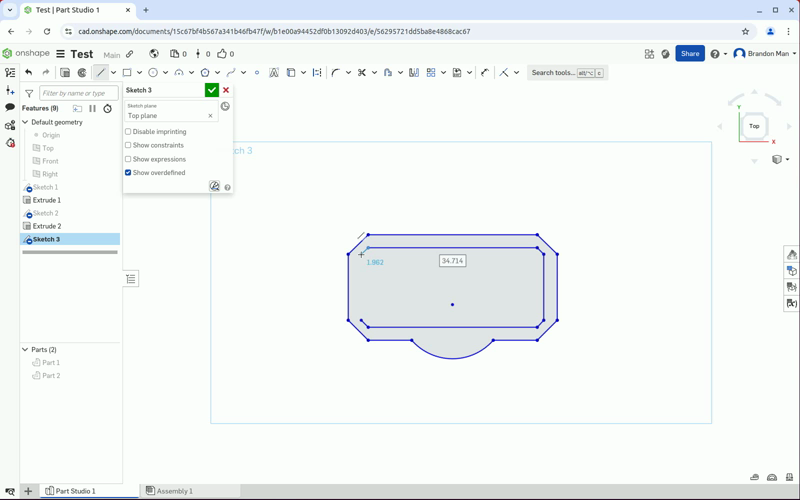
key_up(shift)
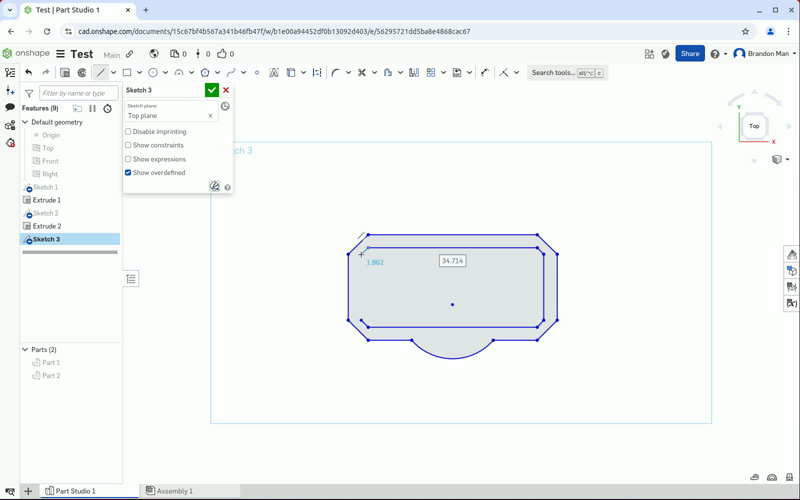
key_down(shift)
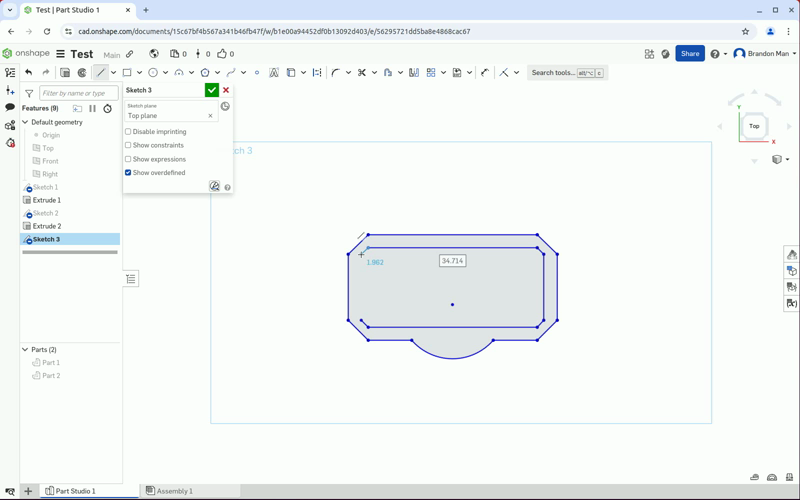
mouse_move(361, 320)
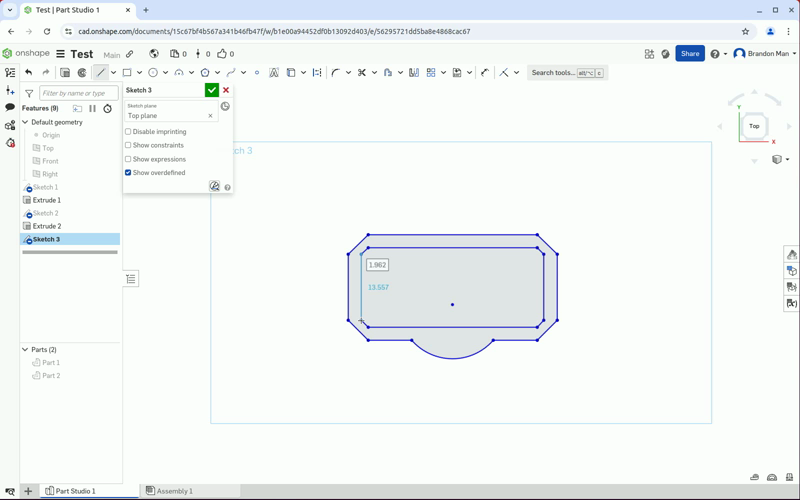
key_up(shift)
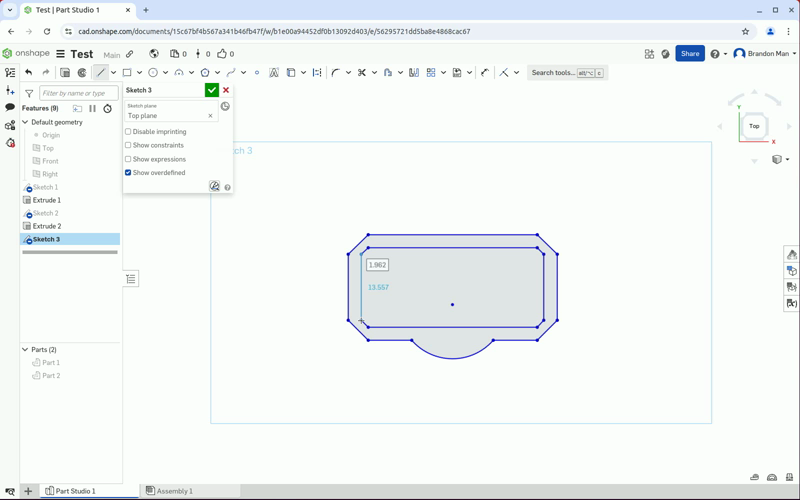
click(361, 320)
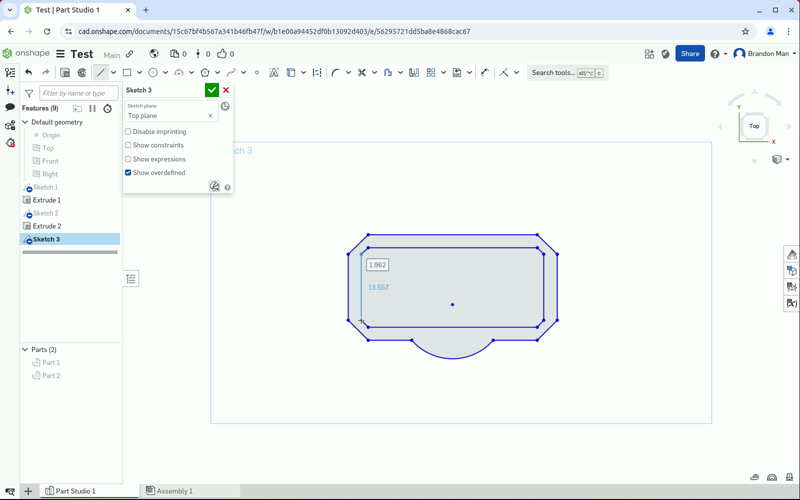
key(esc)
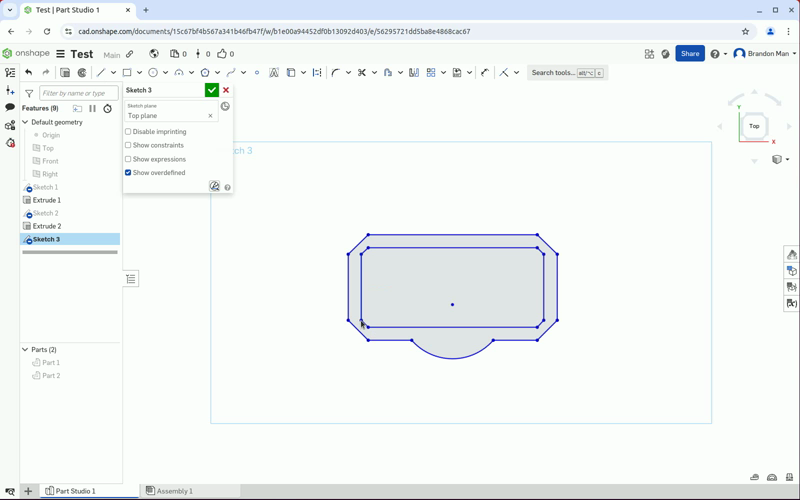
mouse_move(442, 337)
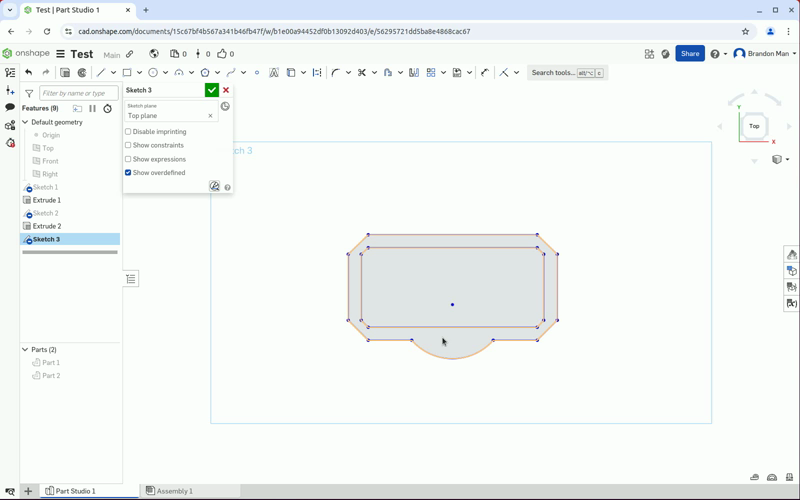
click(442, 337)
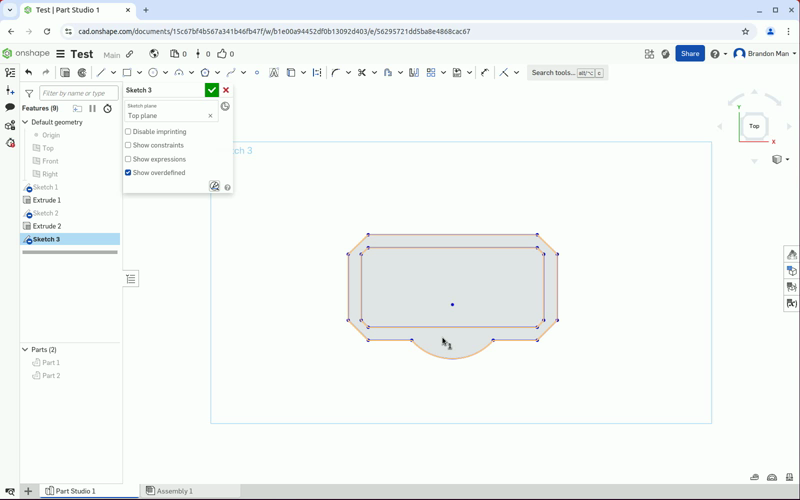
mouse_move(73, 352)
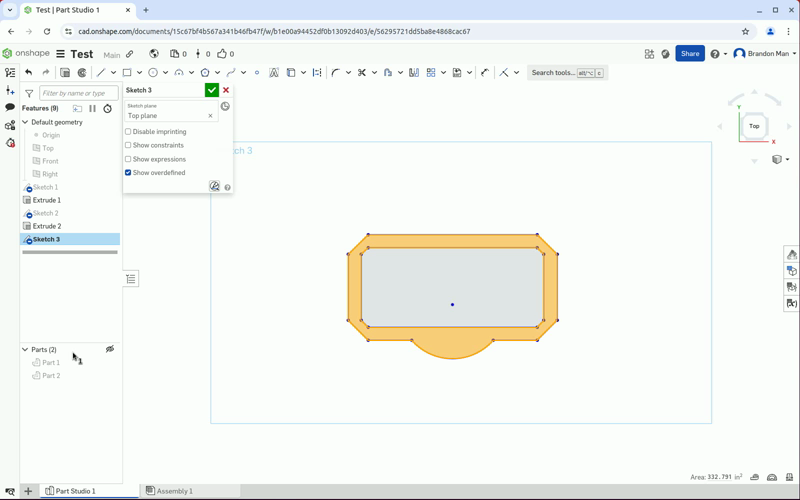
key(shift+y)
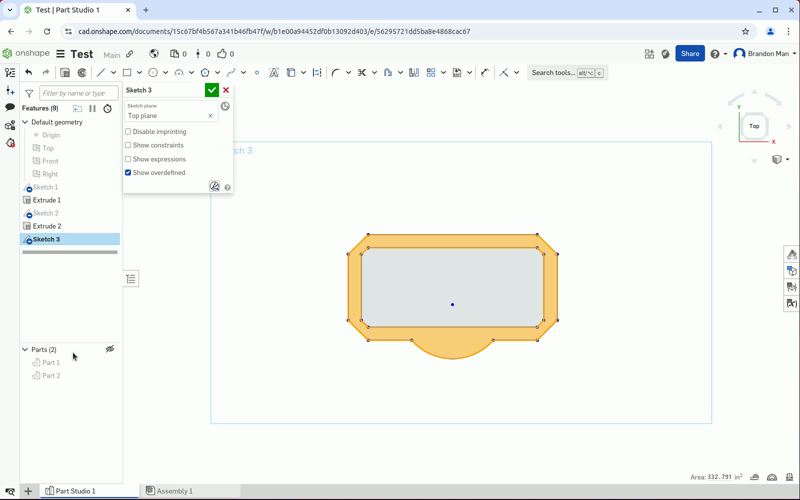
key(shift+e)
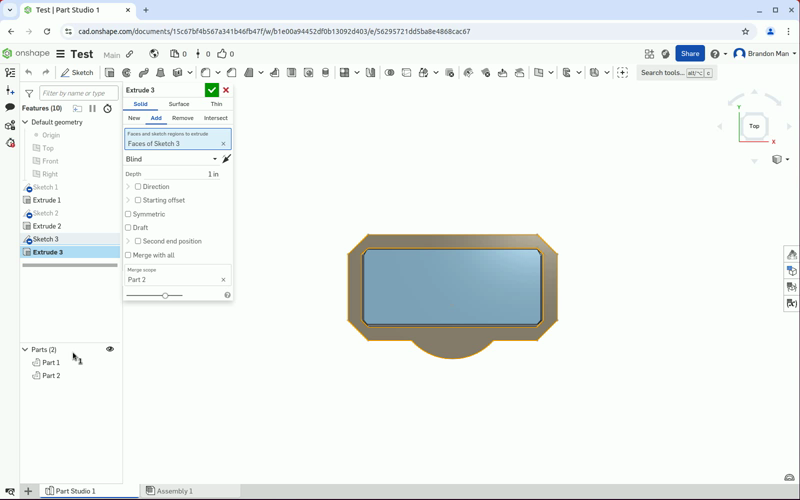
mouse_move(143, 106)
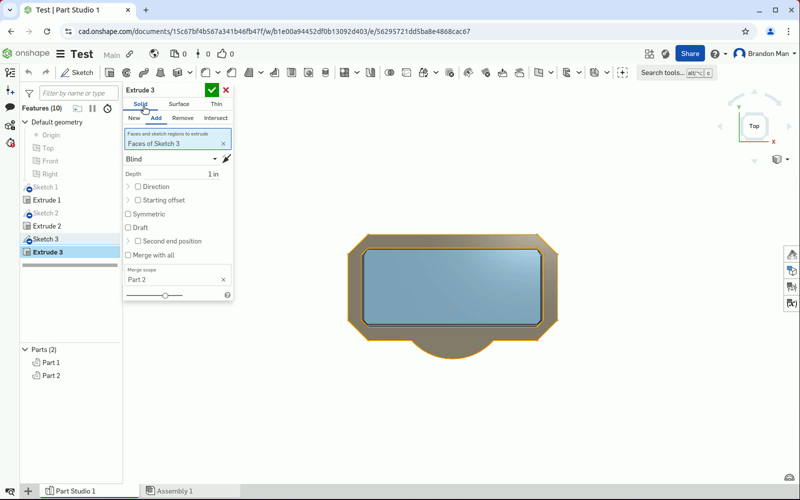
click(143, 106)
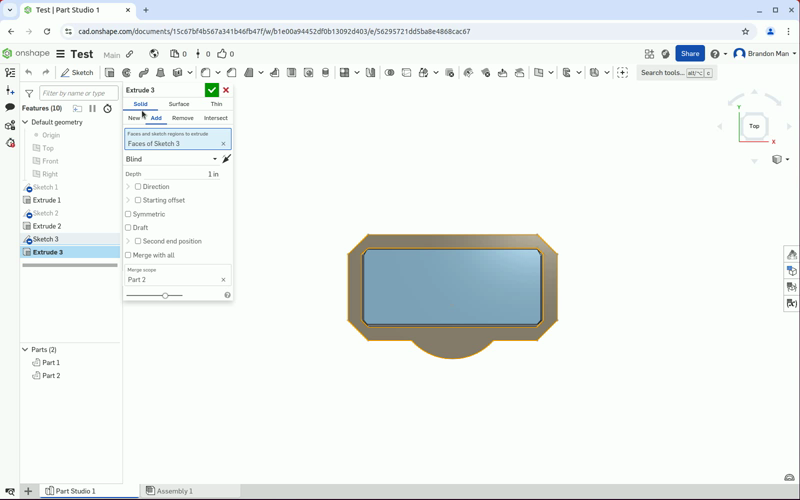
mouse_move(137, 120)
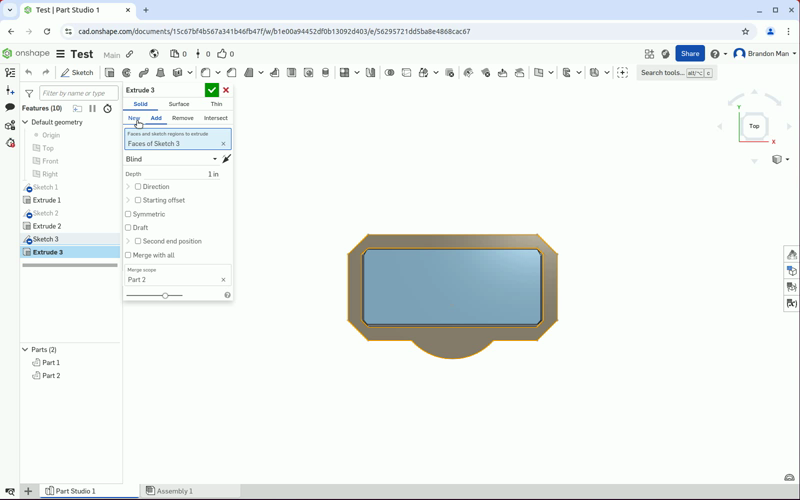
click(137, 120)
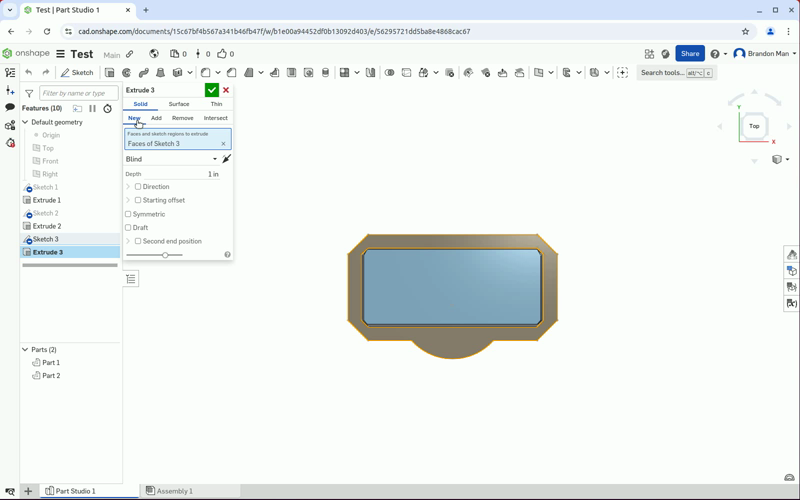
key(tab, 4)
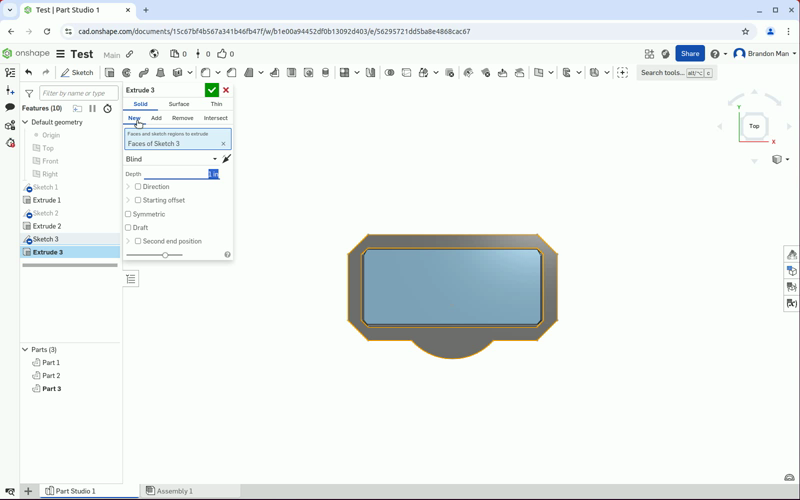
text(2.166)
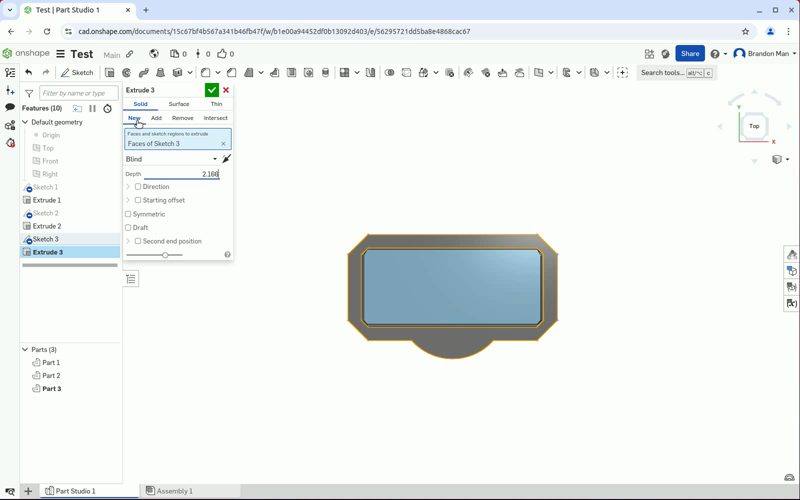
key(enter)
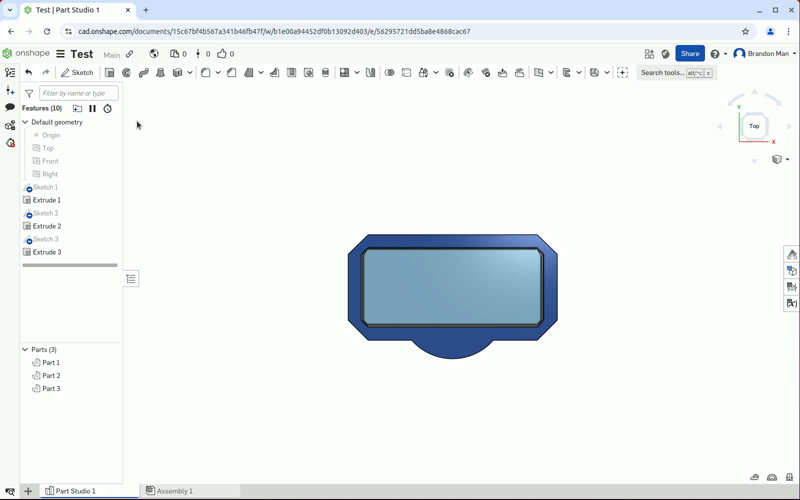
key(shift+h)
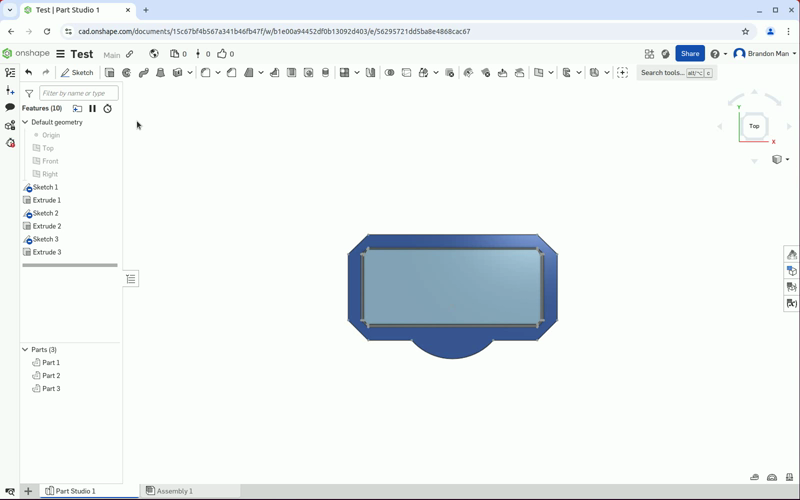
key(shift+h)
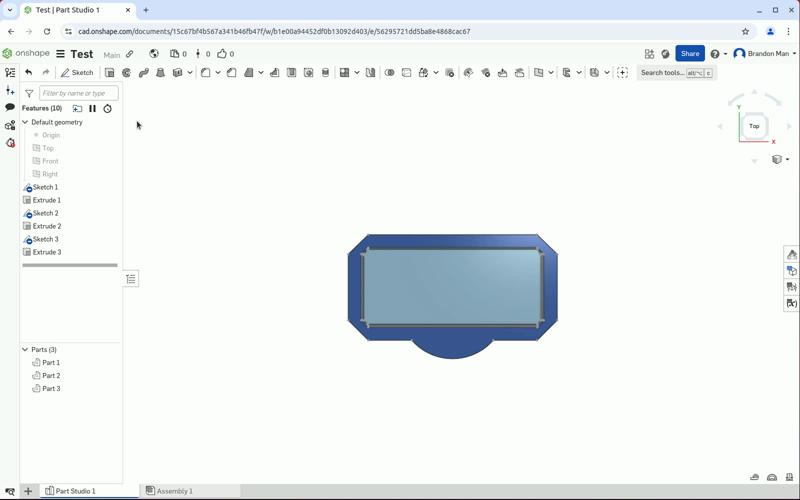
key(shift+7)
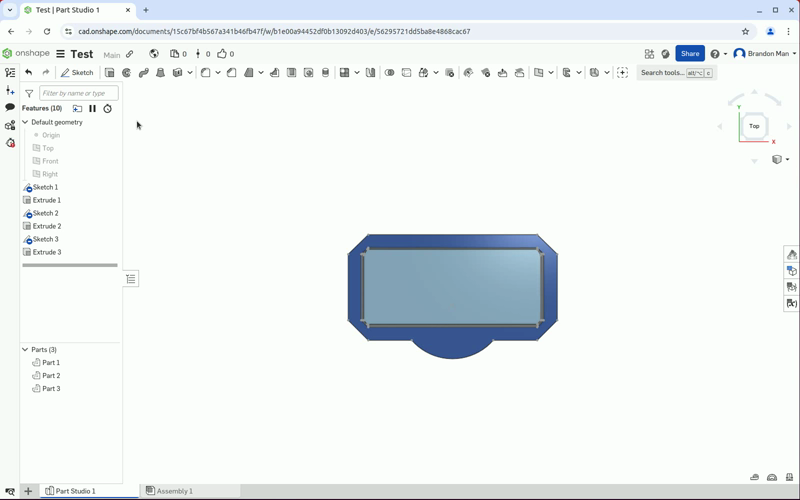
key(up, 3)
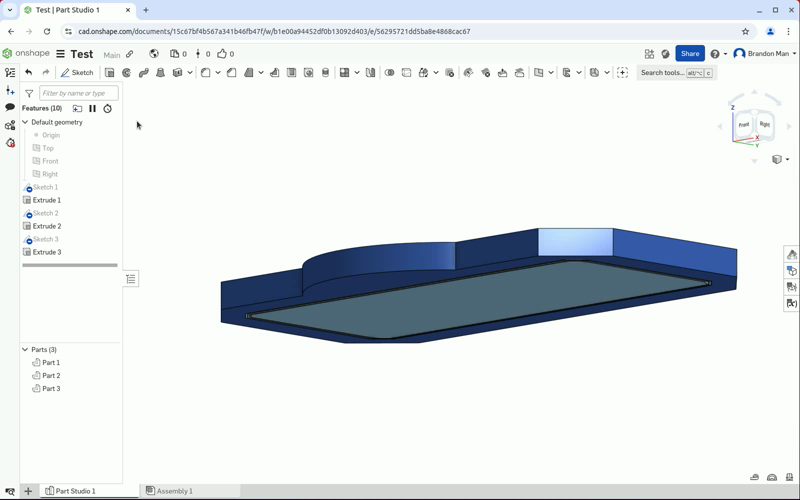
key(left, 3)
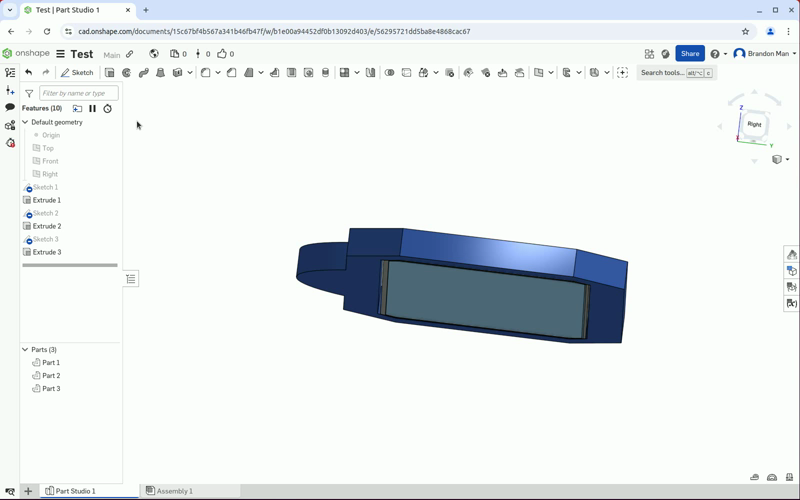
key(right, 3)
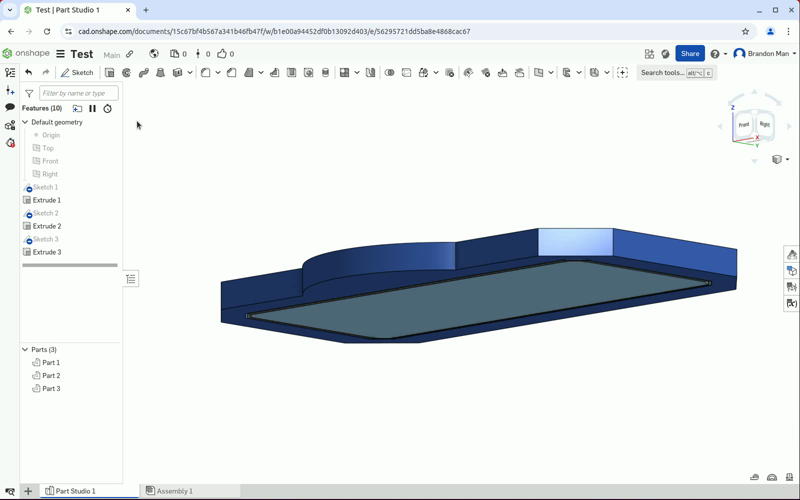
key(down, 3)
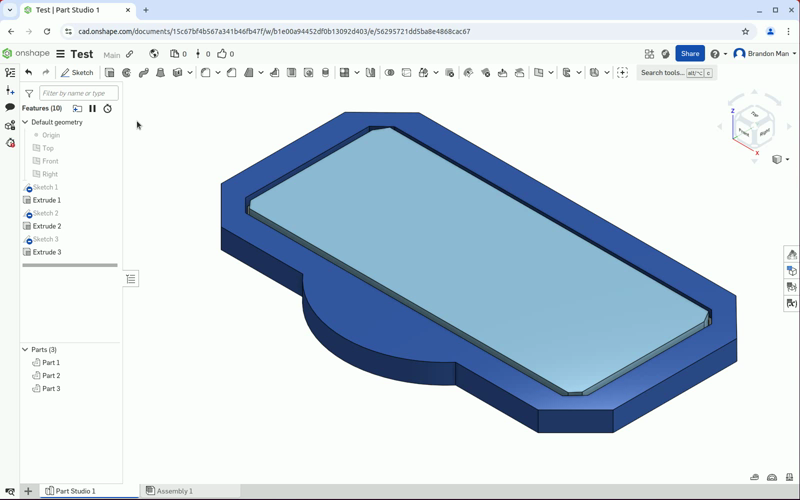
mouse_move(73, 189)
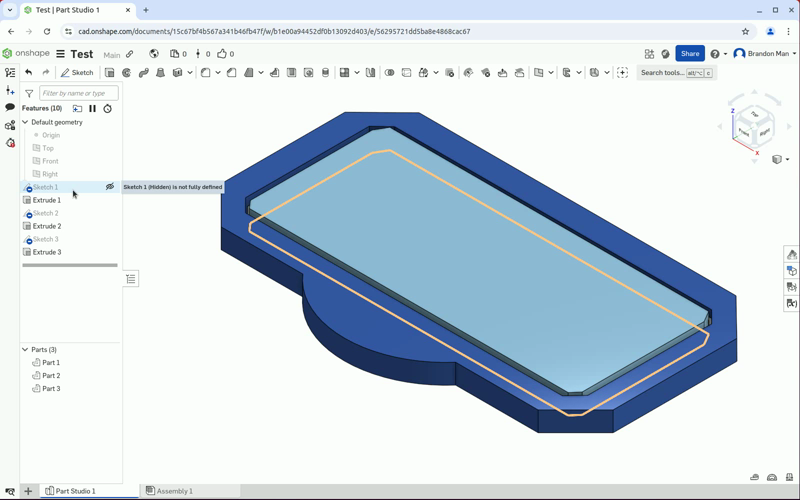
click(73, 189)